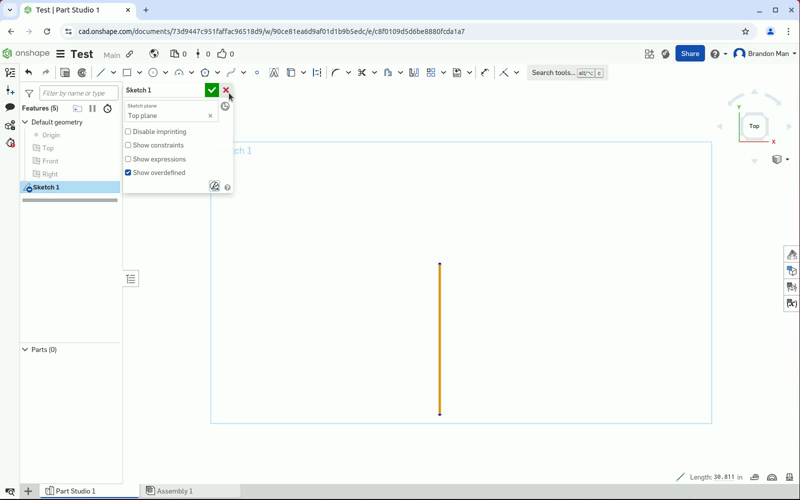
key(shift+h)
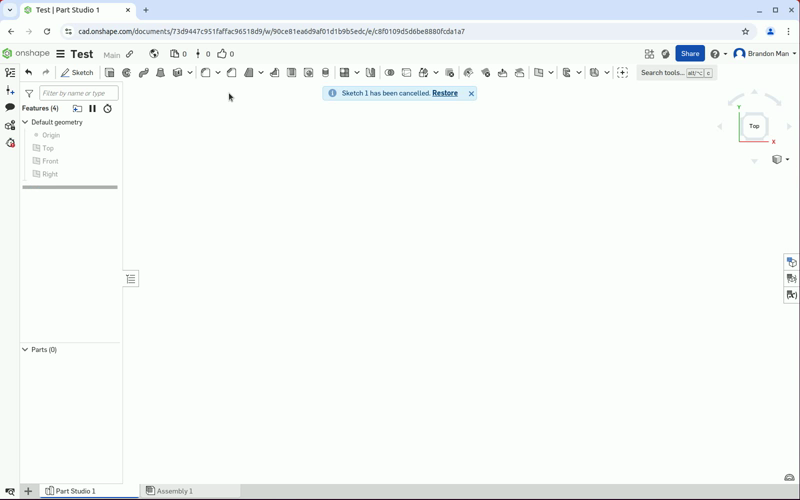
mouse_move(73, 352)
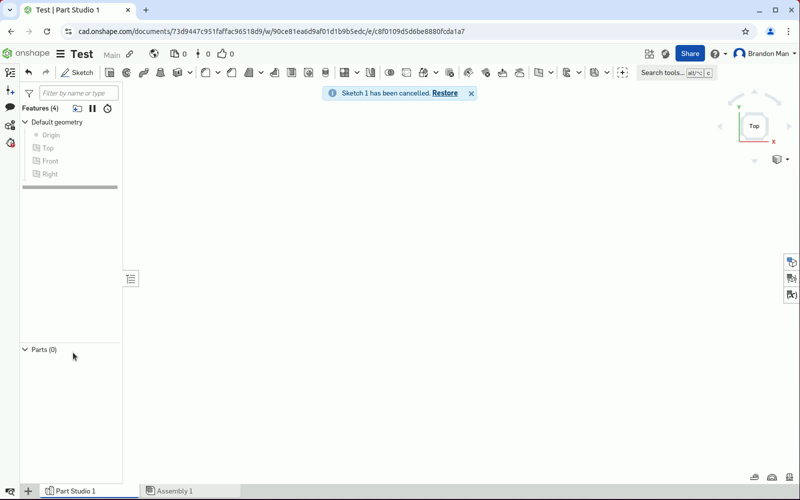
key(y)
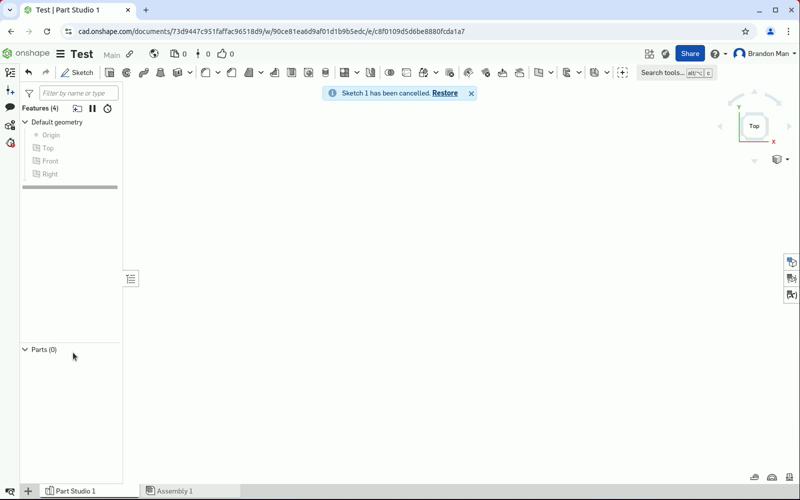
key(shift+p)
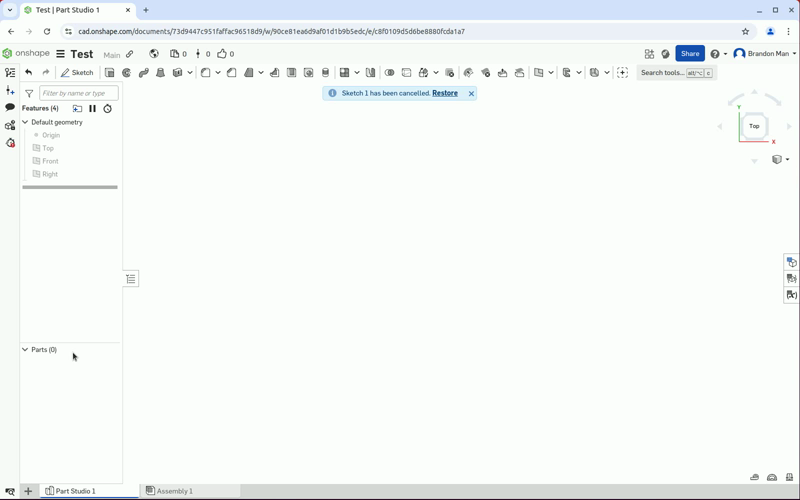
key(space)
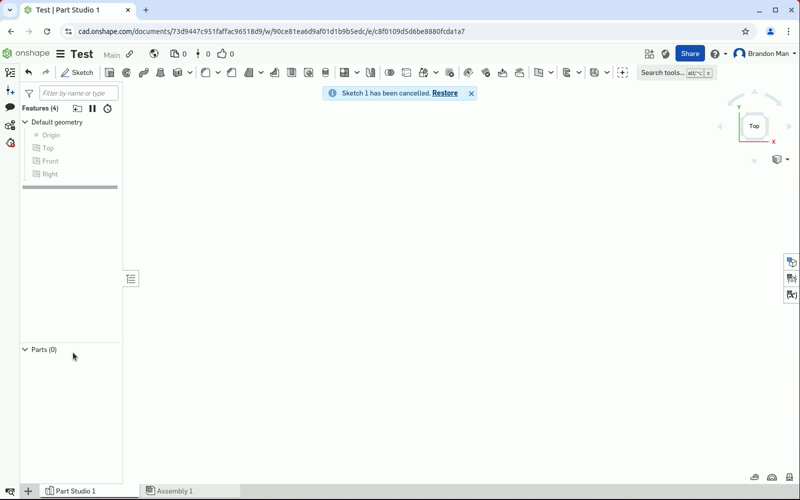
key_down(shift)
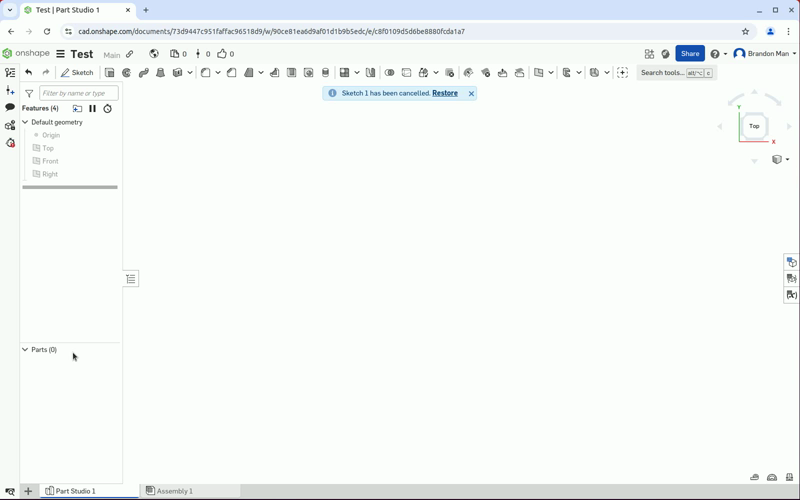
key(up)
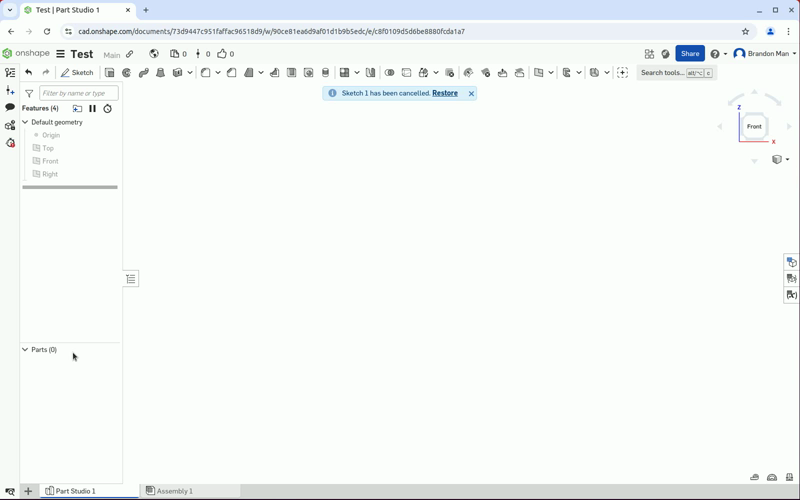
key_up(shift)
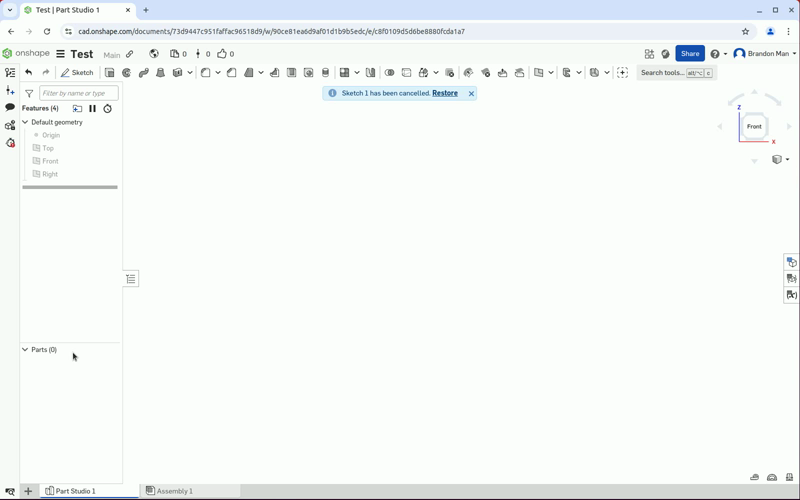
mouse_move(73, 352)
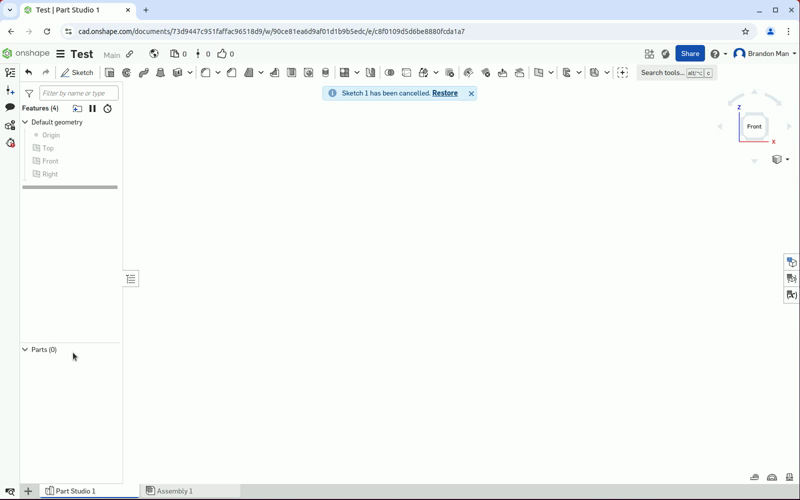
key(shift+y)
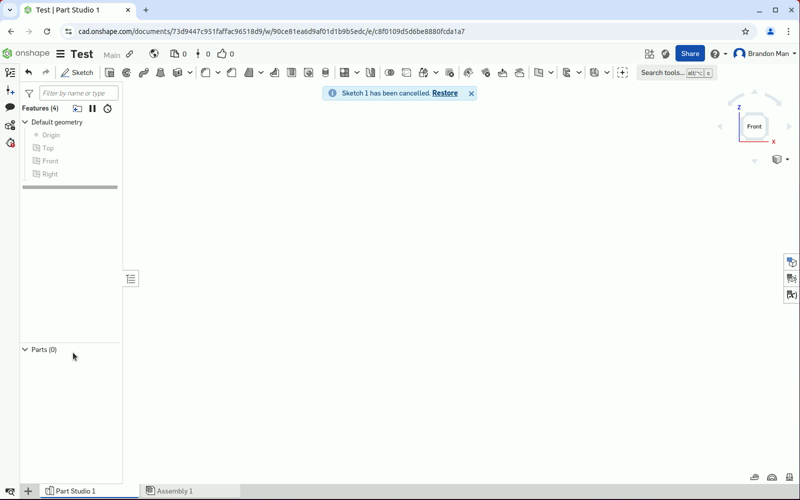
key(shift+s)
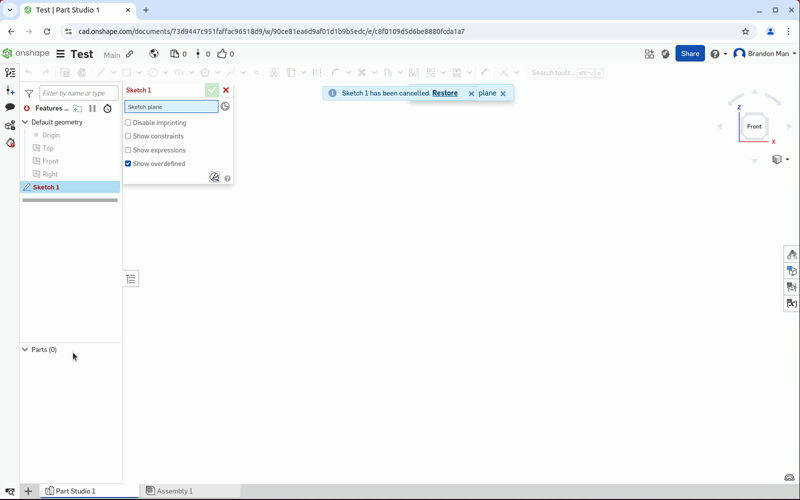
mouse_move(73, 163)
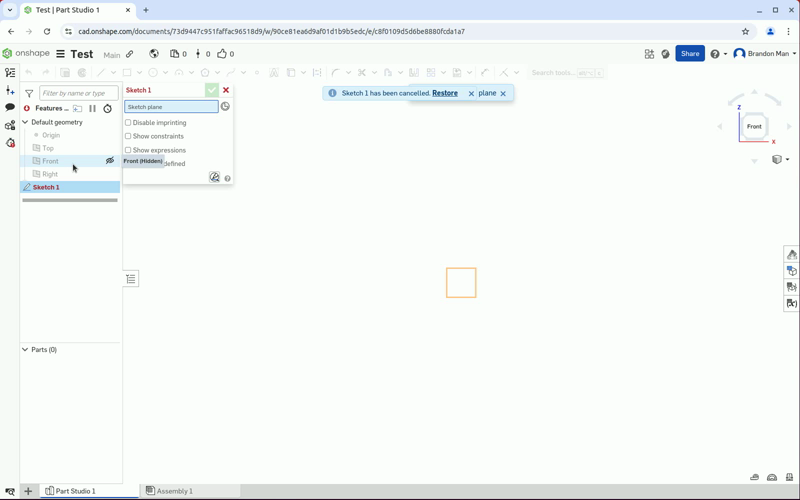
click(73, 163)
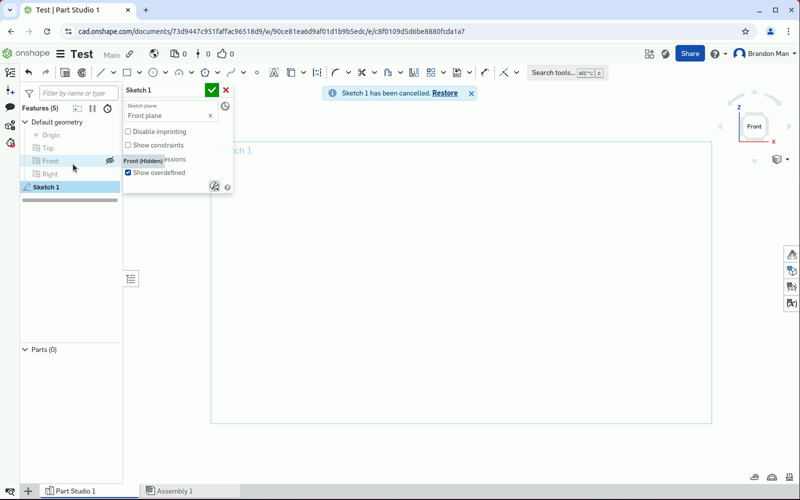
mouse_move(73, 352)
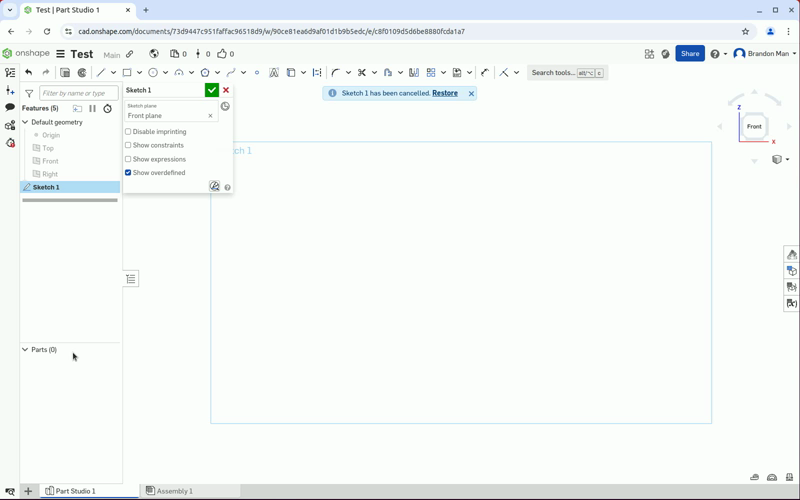
key(y)
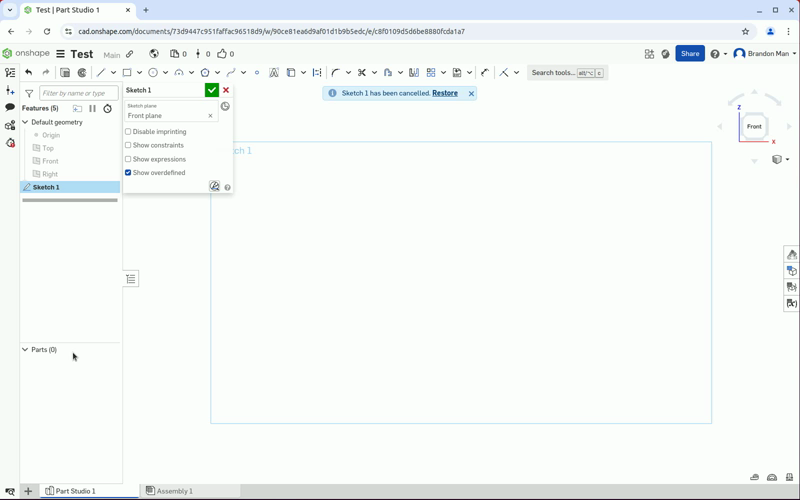
key(l)
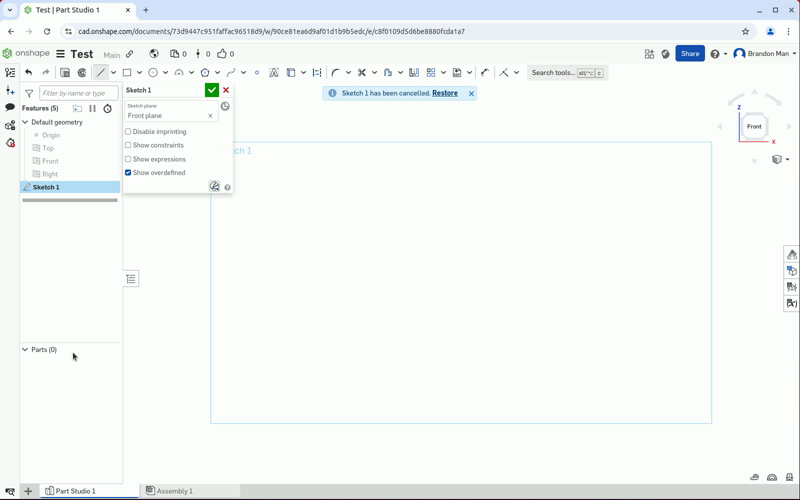
key_down(shift)
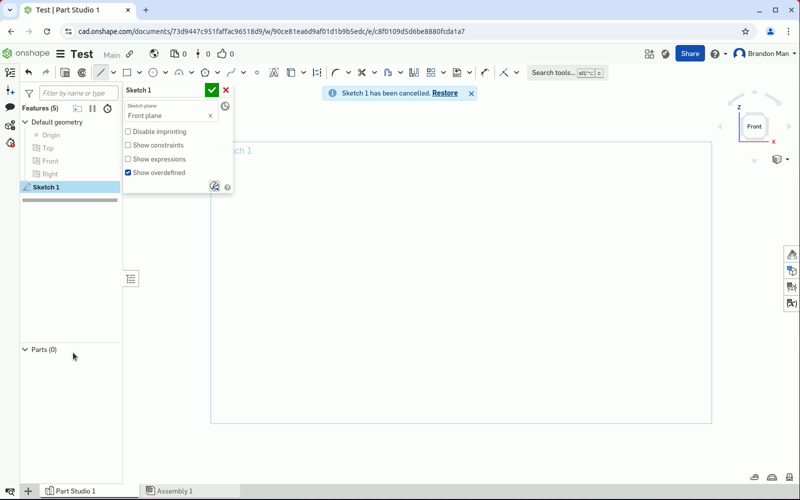
mouse_move(383, 191)
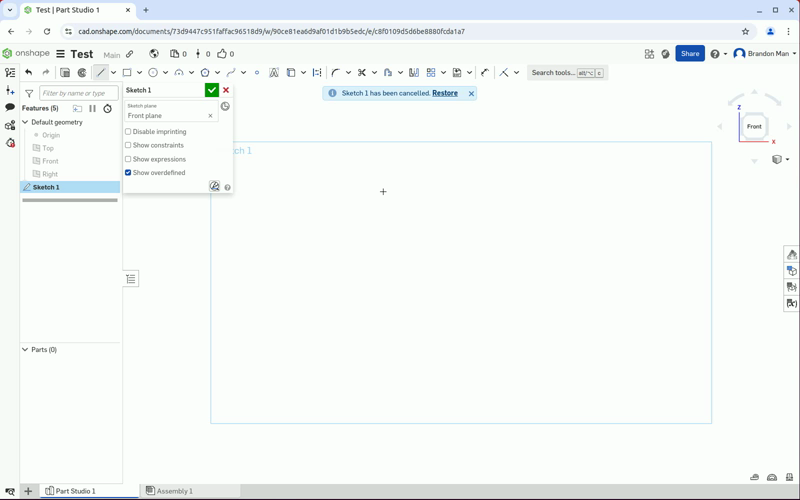
click(383, 191)
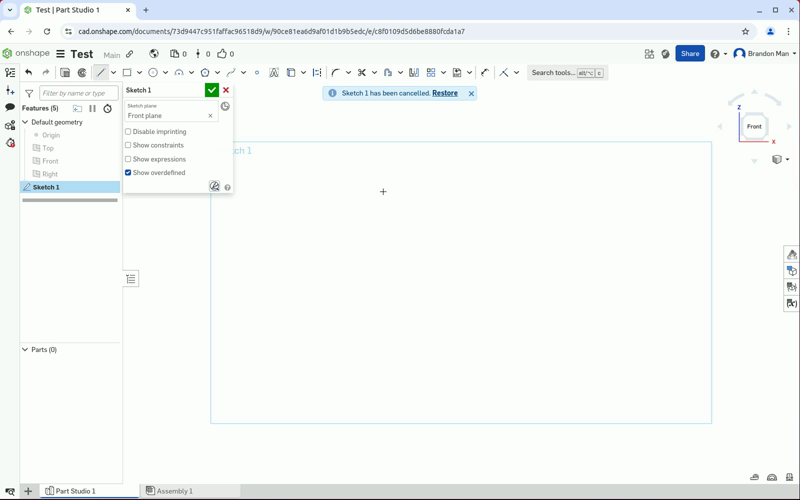
key_up(shift)
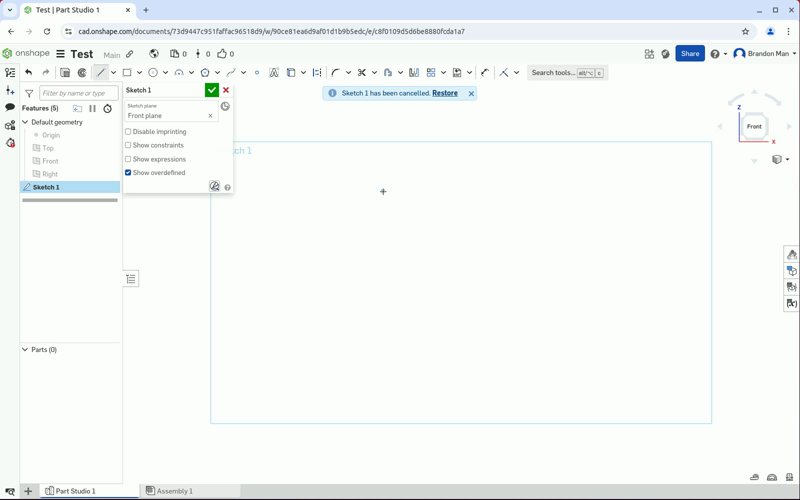
key_down(shift)
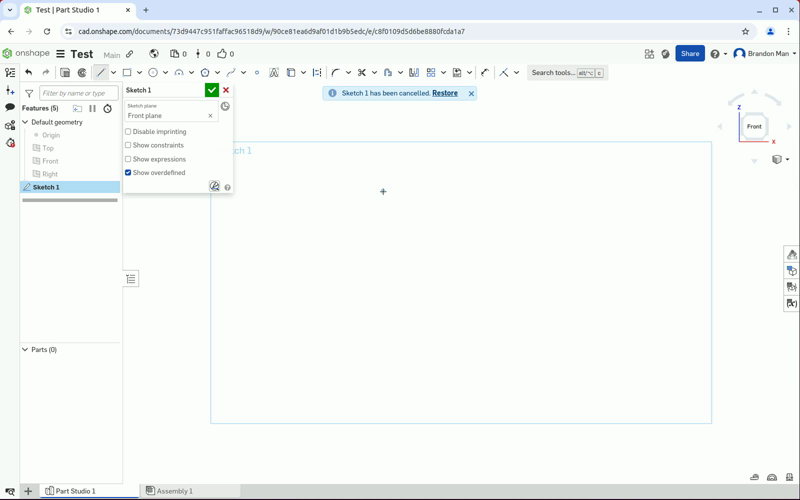
mouse_move(457, 191)
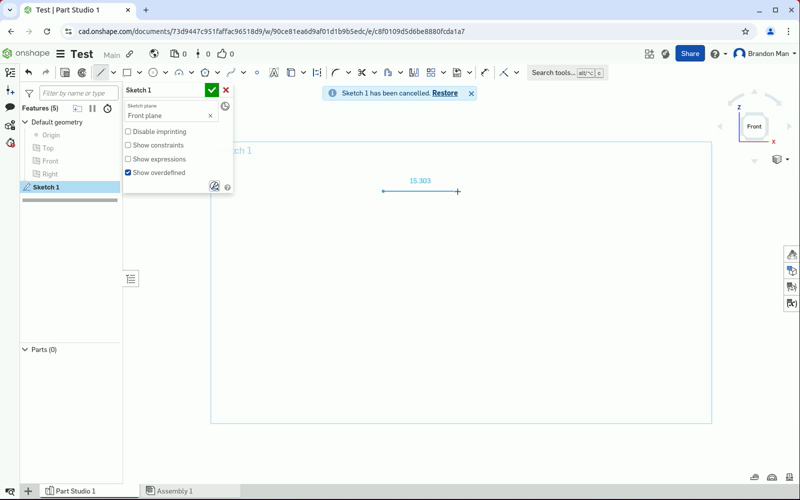
click(457, 191)
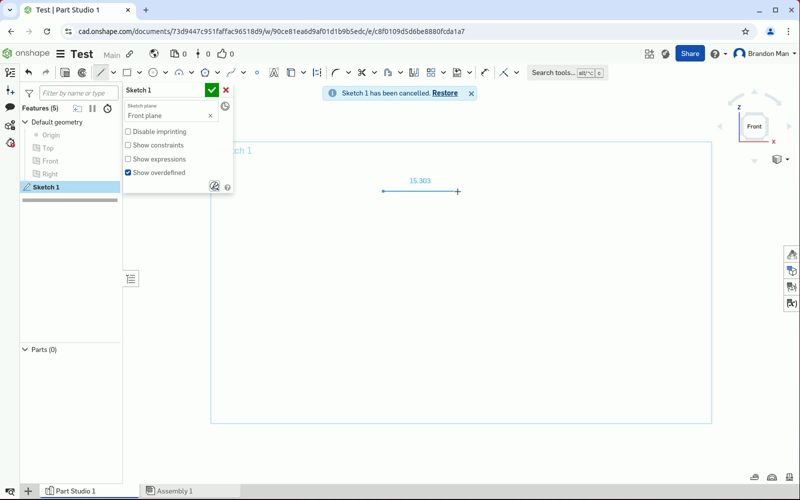
key_up(shift)
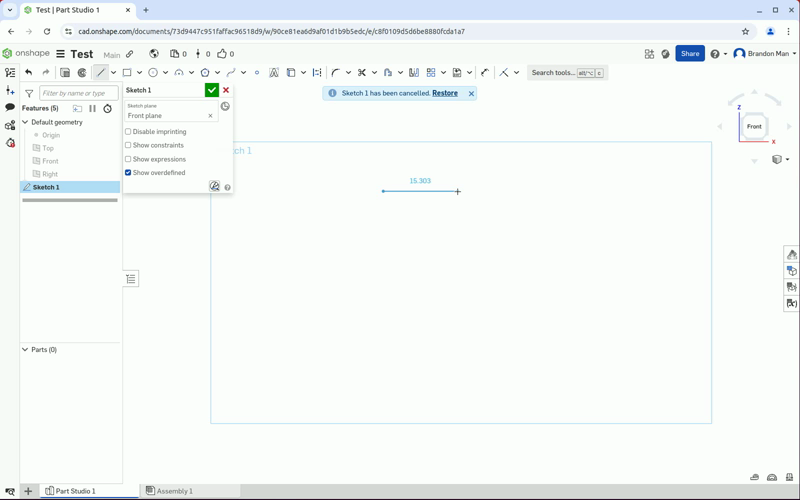
key_down(shift)
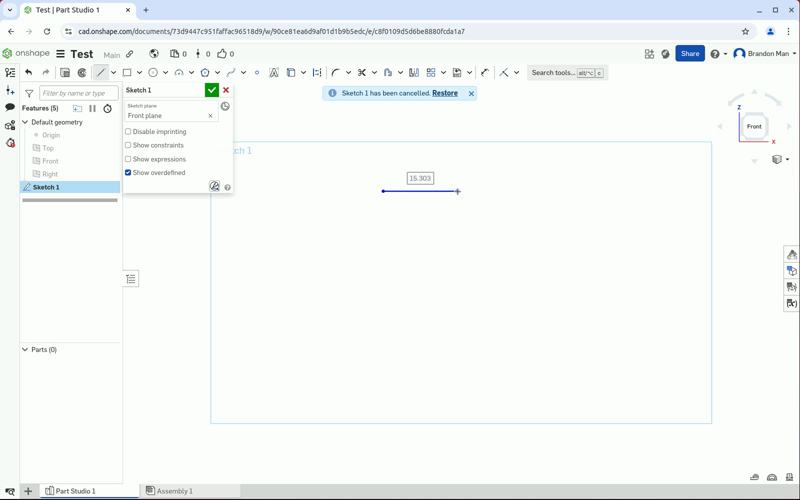
mouse_move(487, 191)
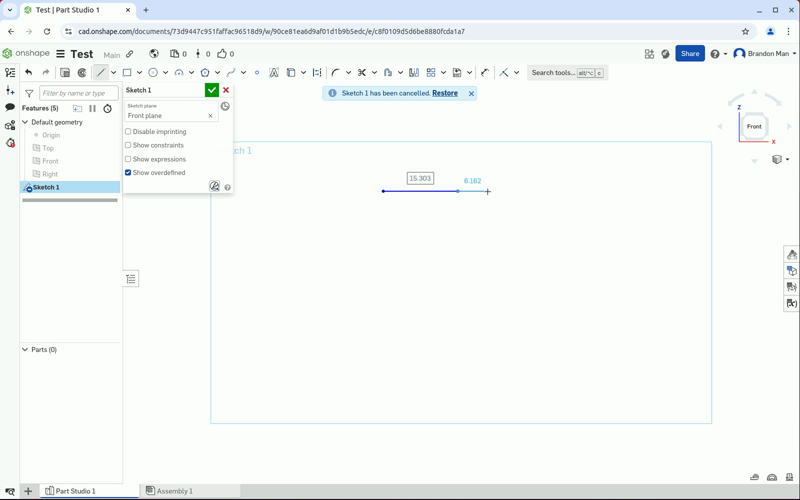
mouse_move(457, 179)
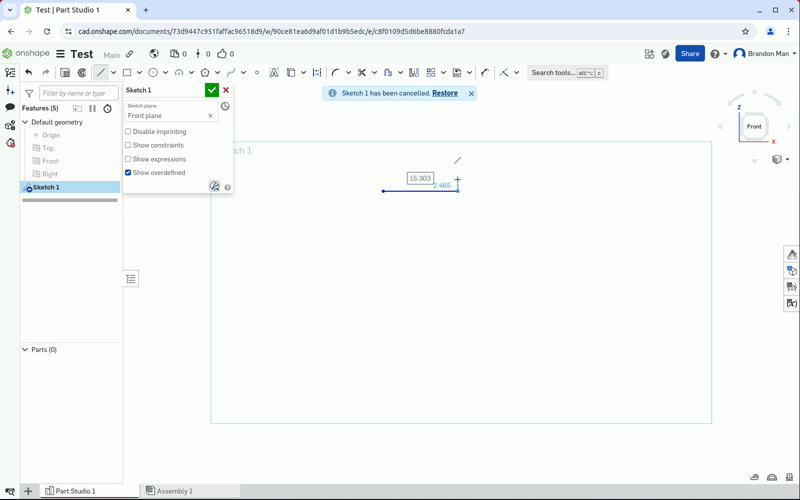
click(457, 179)
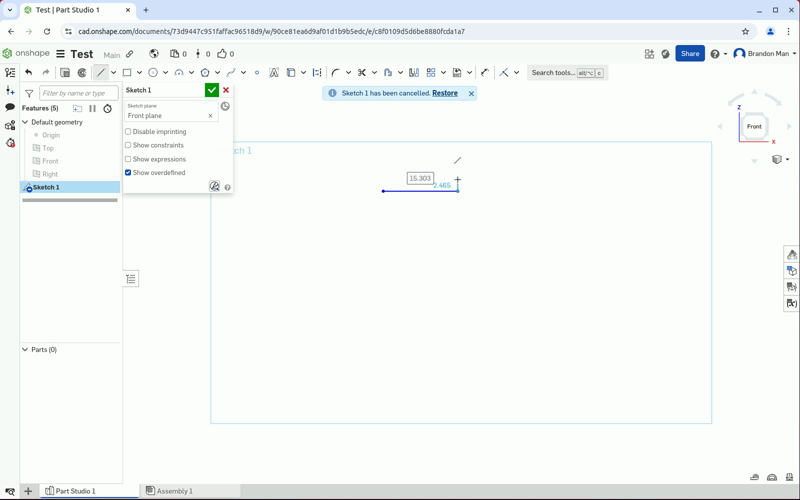
key_up(shift)
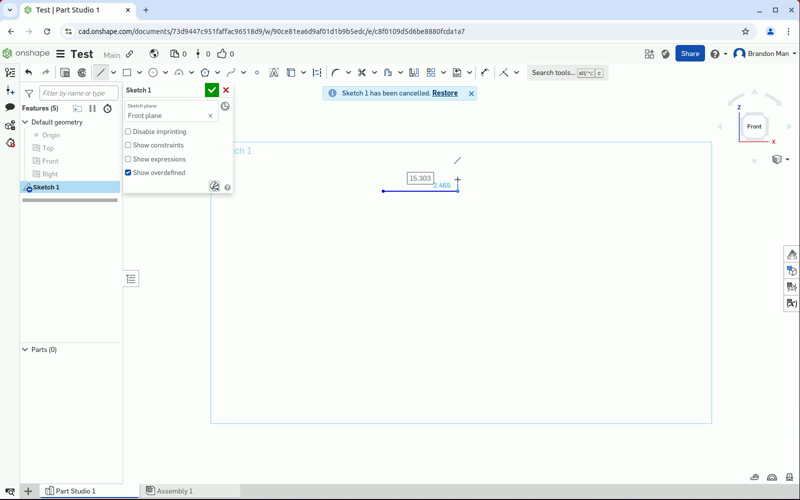
key_down(shift)
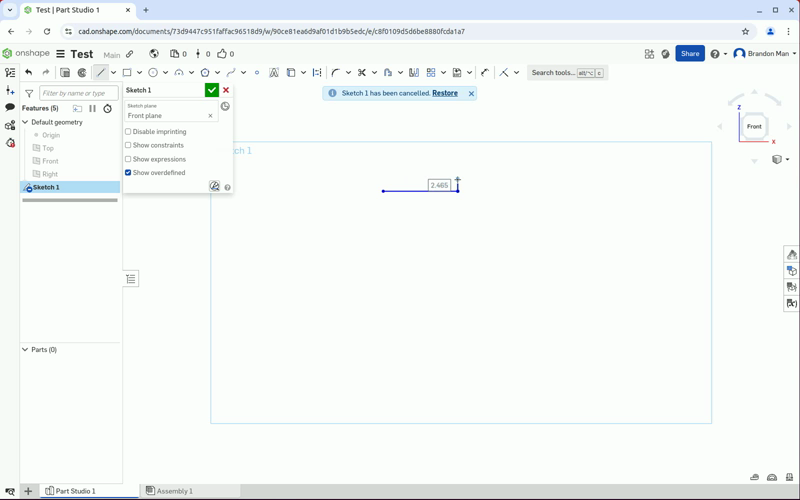
mouse_move(383, 179)
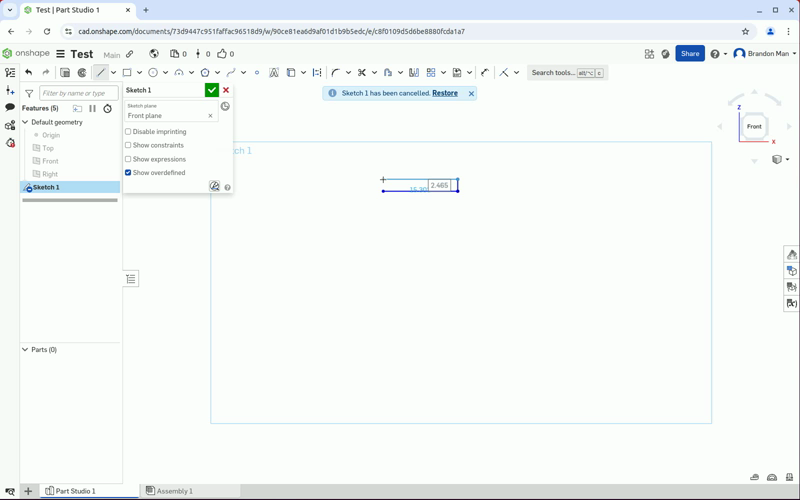
click(383, 179)
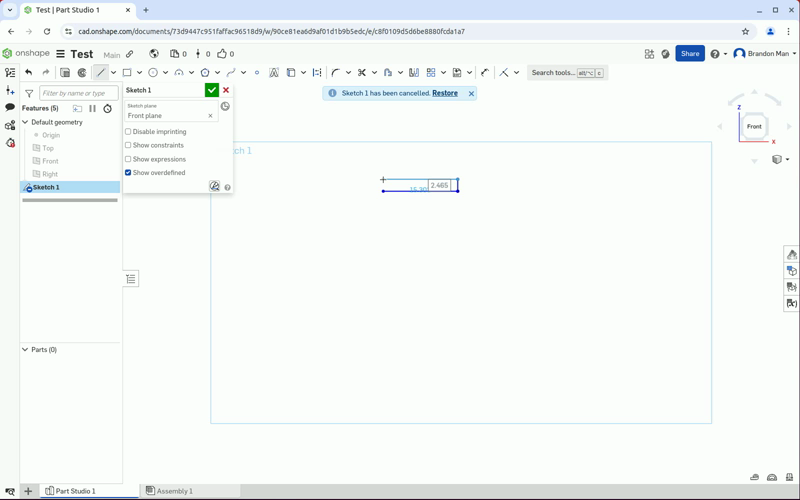
key_up(shift)
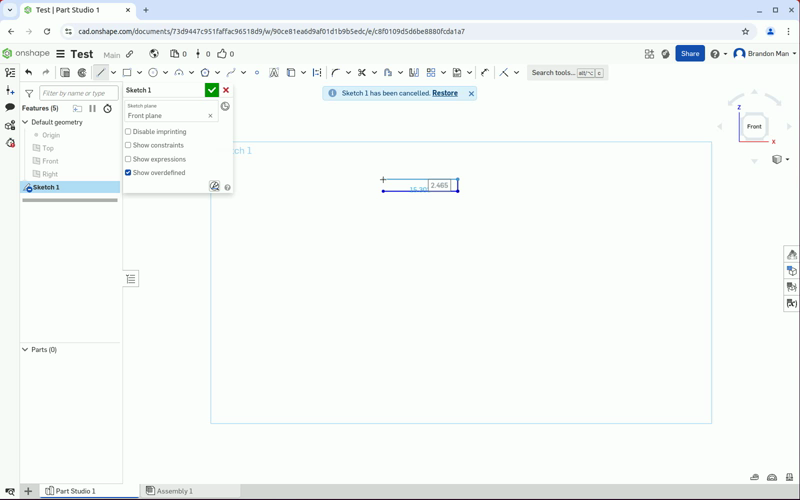
mouse_move(413, 179)
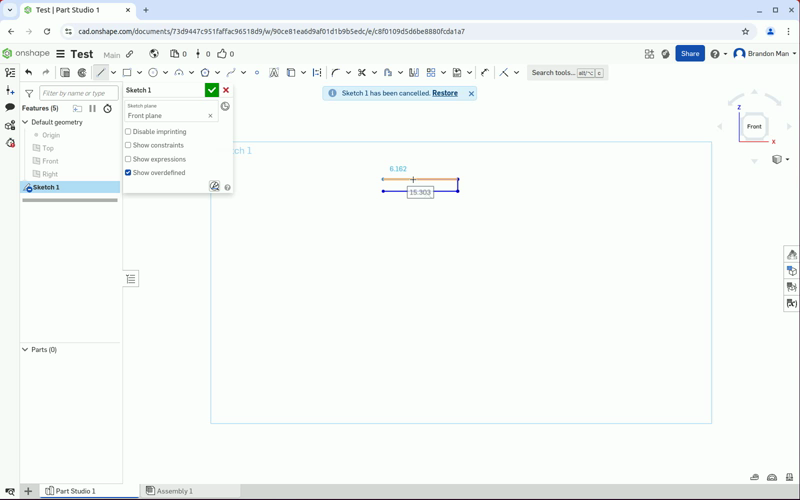
key_down(shift)
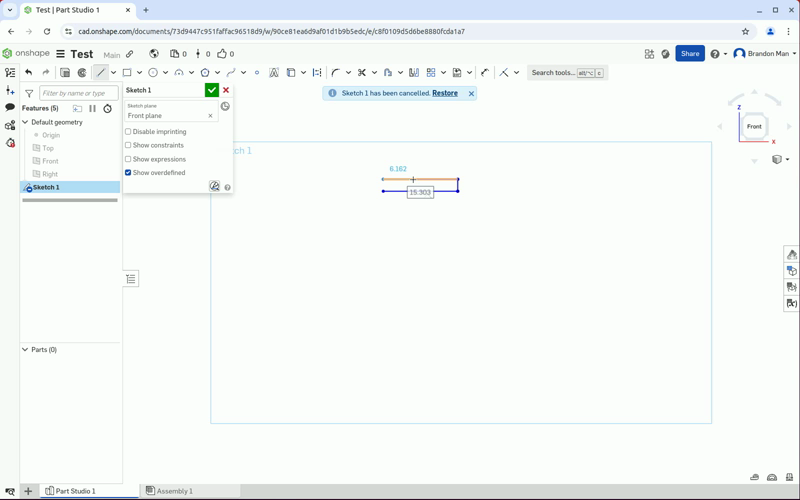
mouse_move(383, 191)
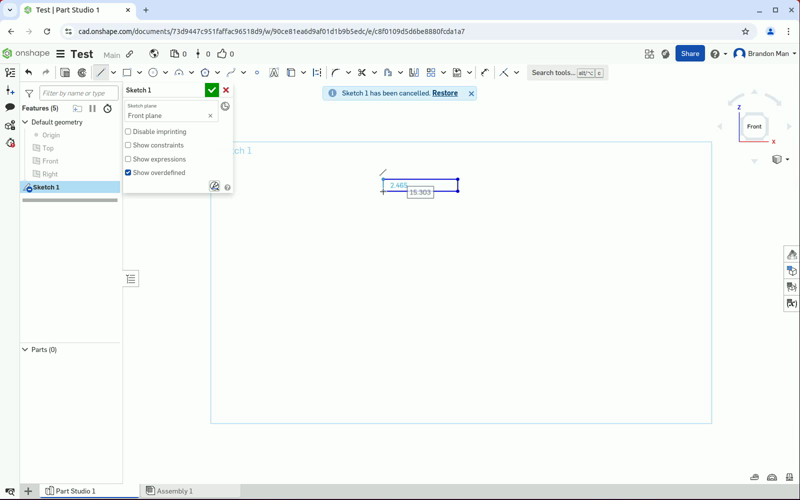
key_up(shift)
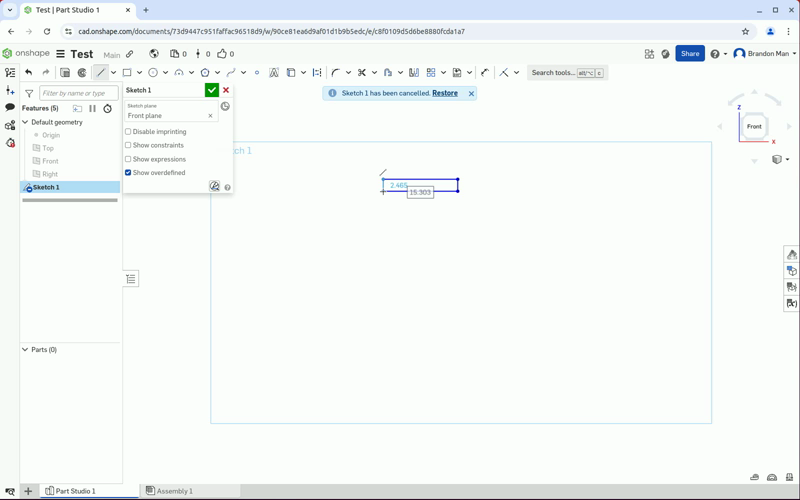
click(383, 191)
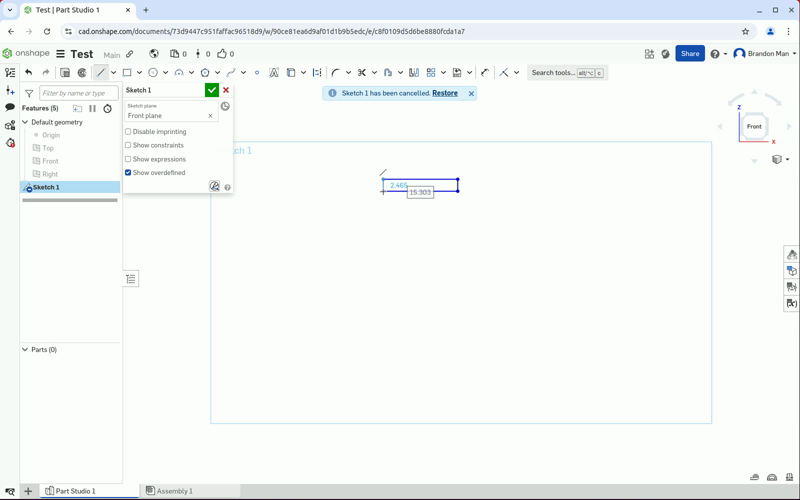
key(esc)
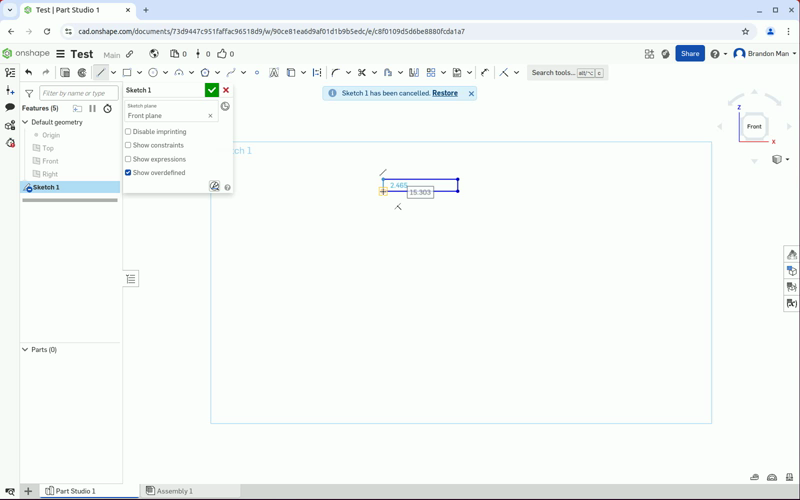
mouse_move(390, 180)
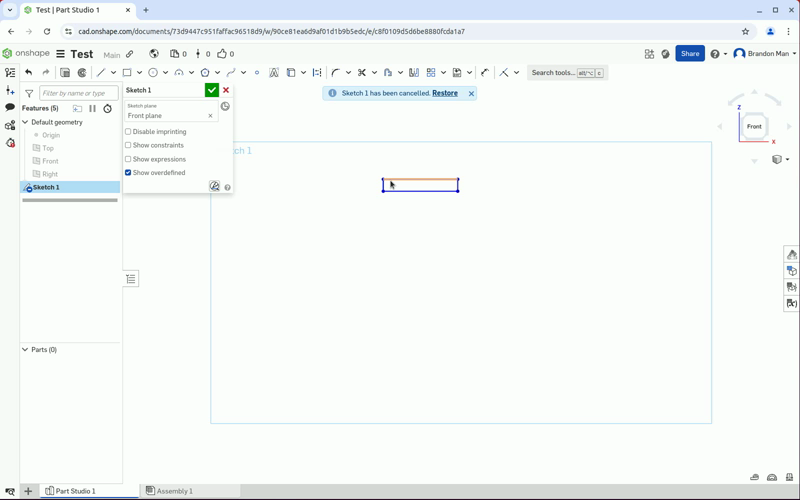
scroll(6)
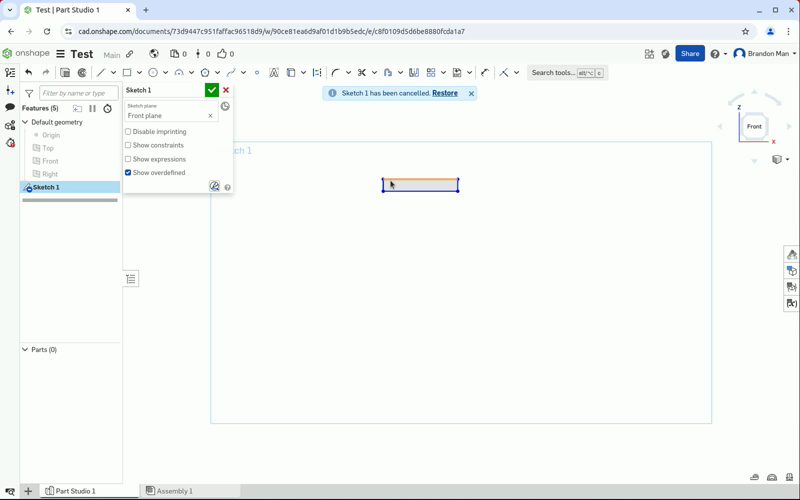
scroll(6)
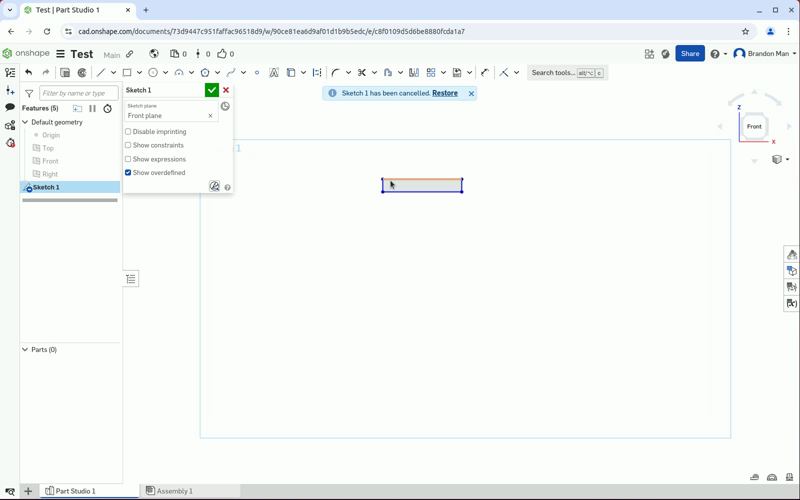
scroll(6)
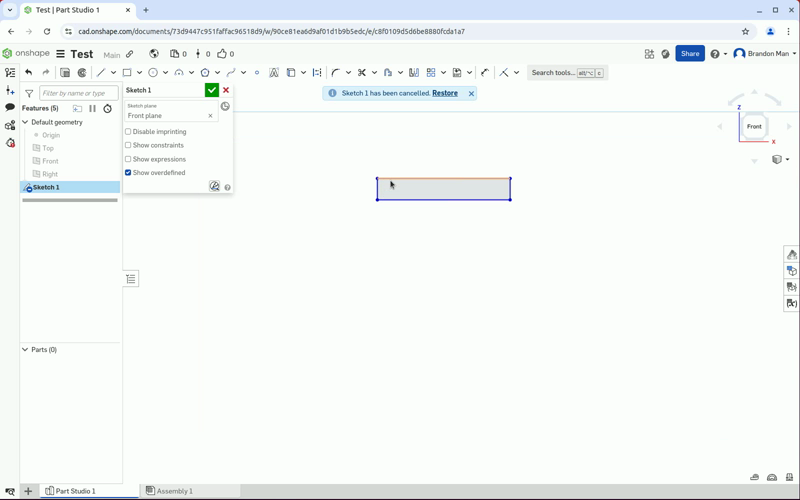
scroll(6)
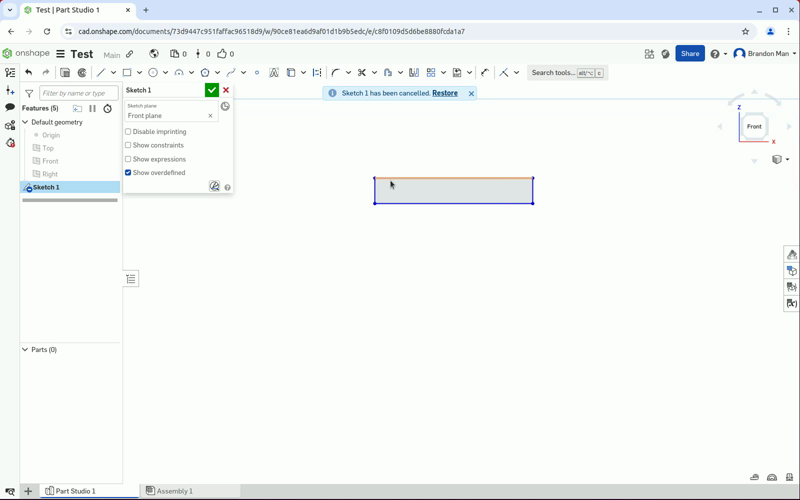
scroll(6)
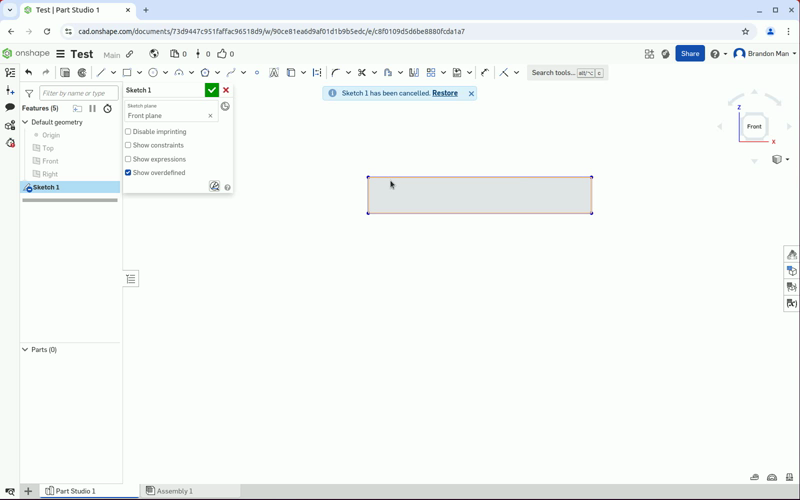
scroll(6)
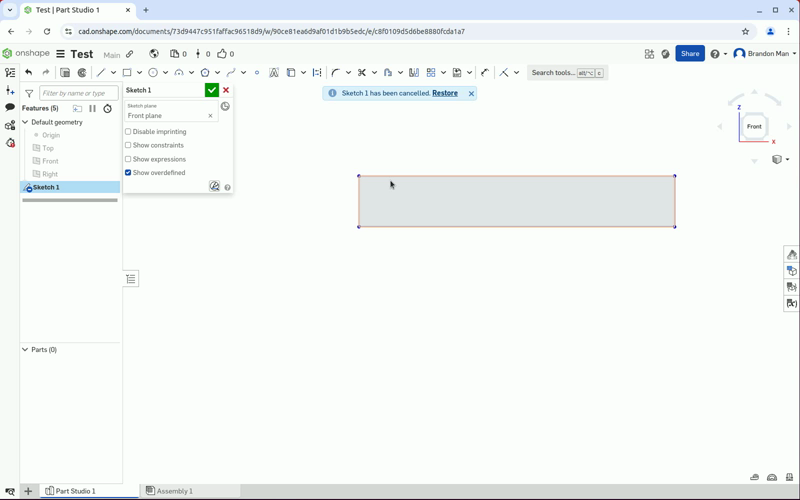
scroll(6)
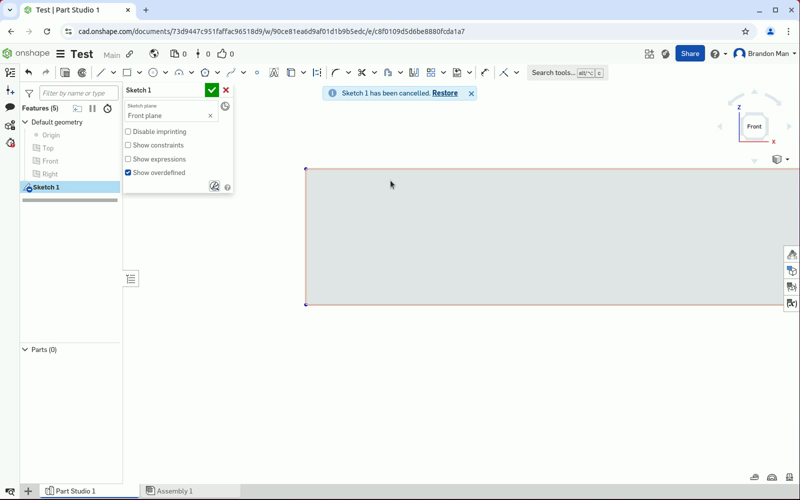
click(390, 180)
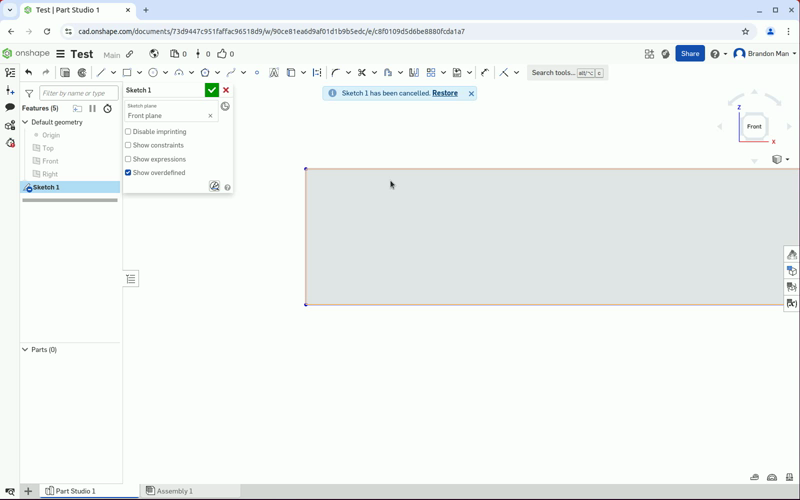
scroll(-6)
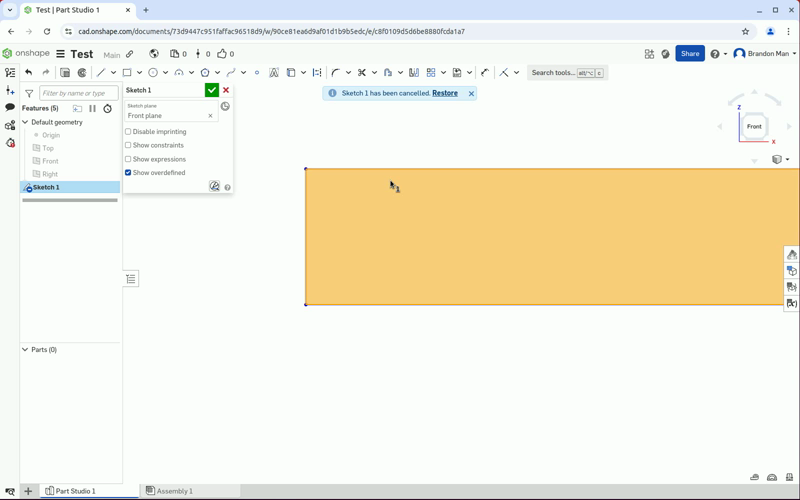
scroll(-6)
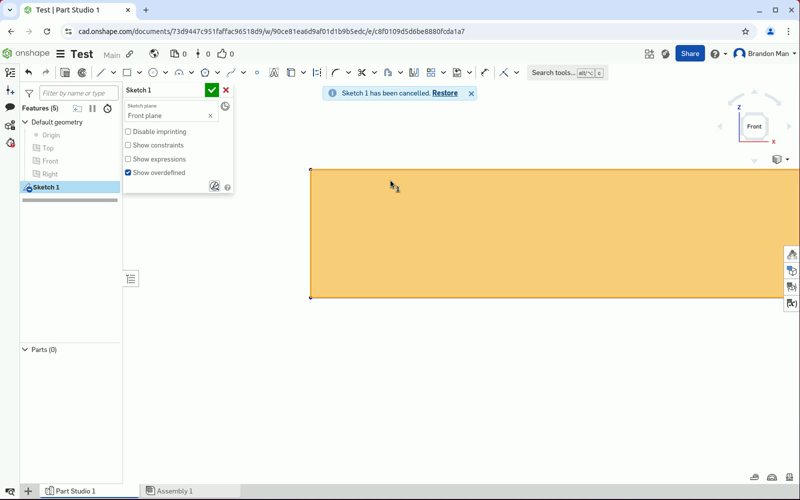
scroll(-6)
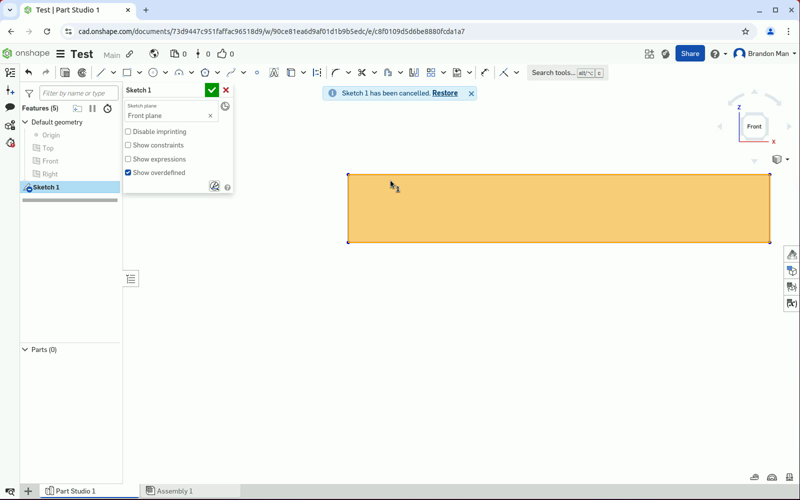
scroll(-6)
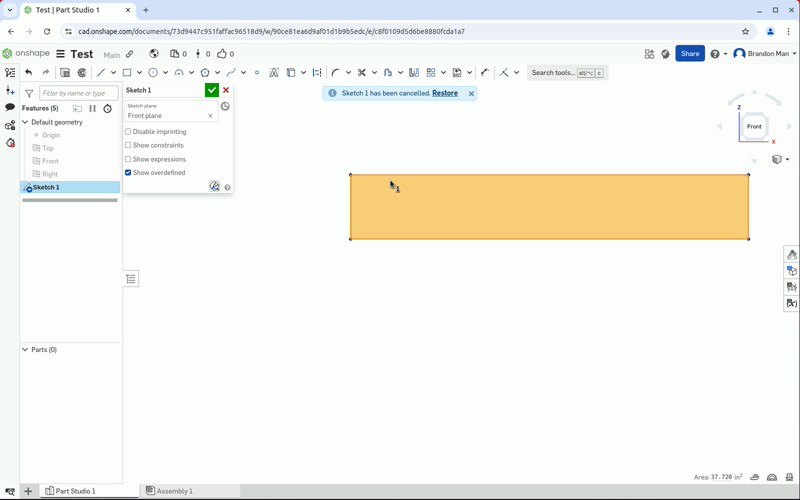
scroll(-6)
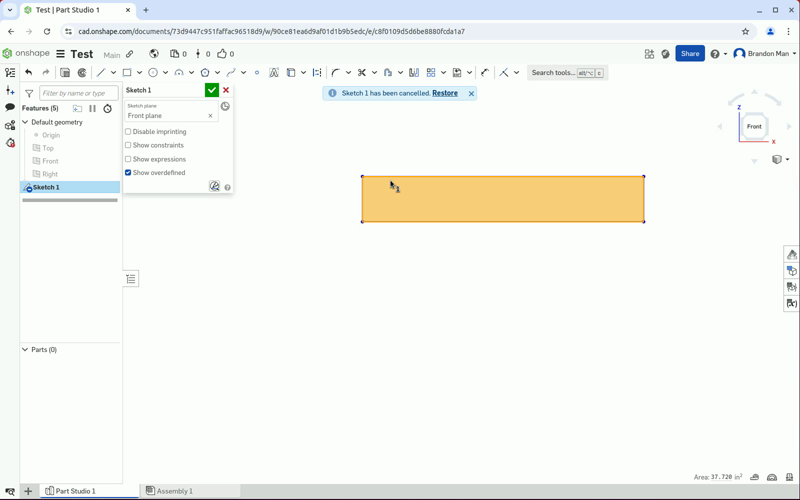
scroll(-6)
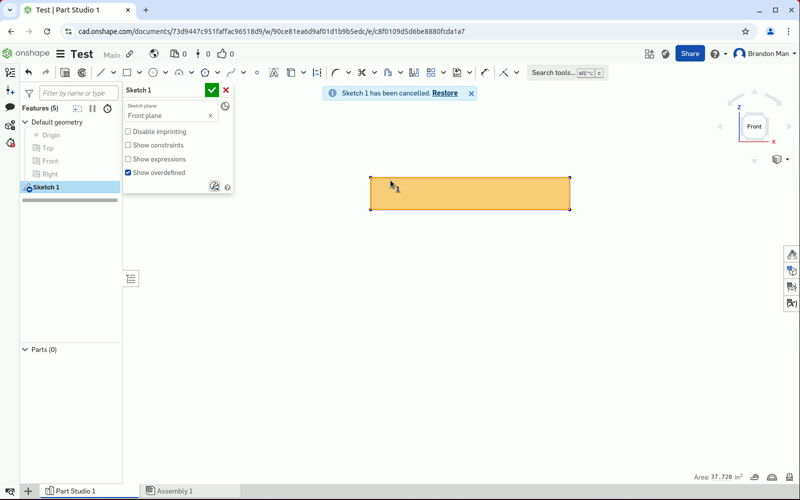
scroll(-6)
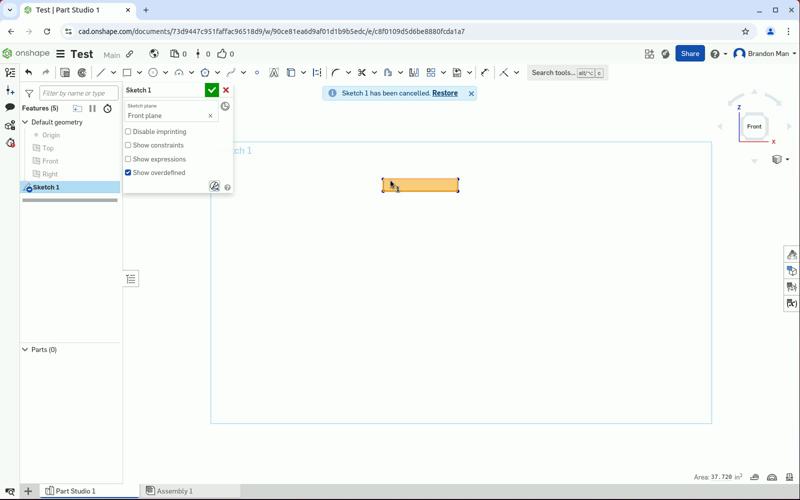
mouse_move(73, 352)
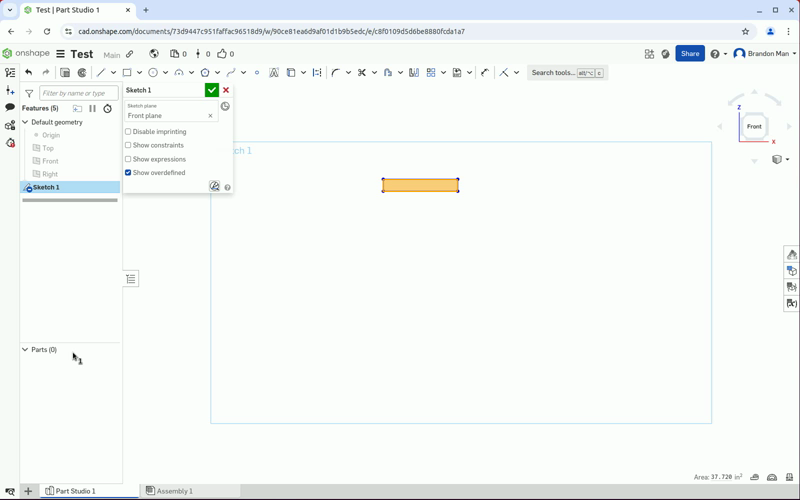
key(shift+y)
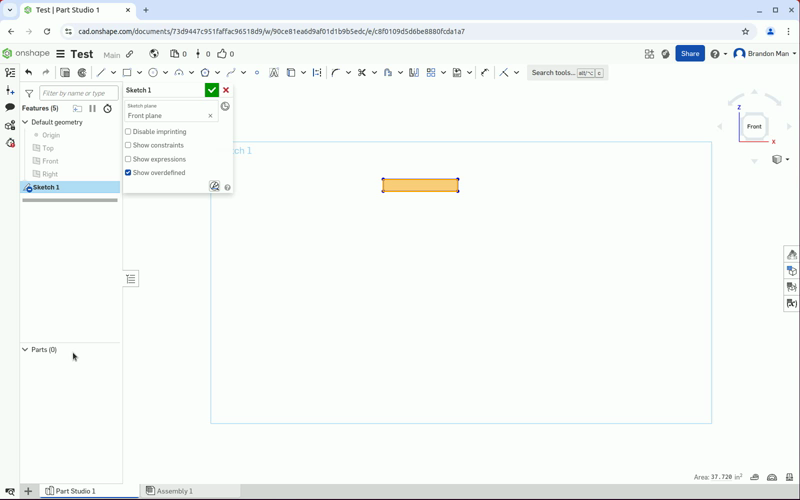
key(shift+e)
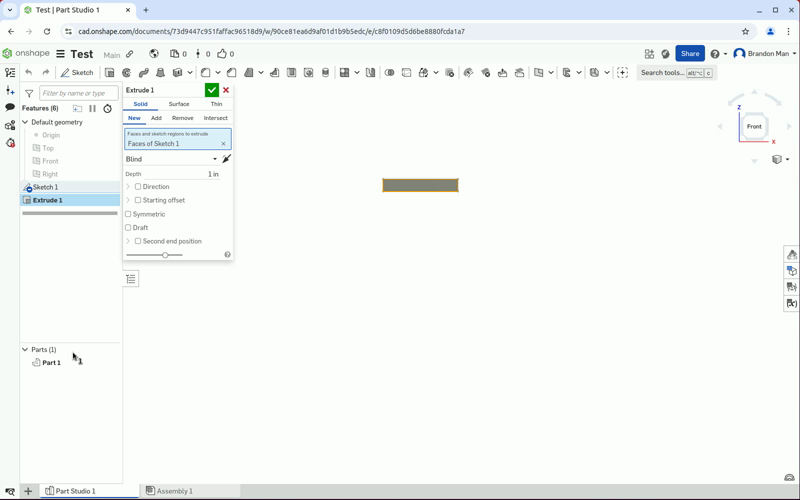
mouse_move(143, 106)
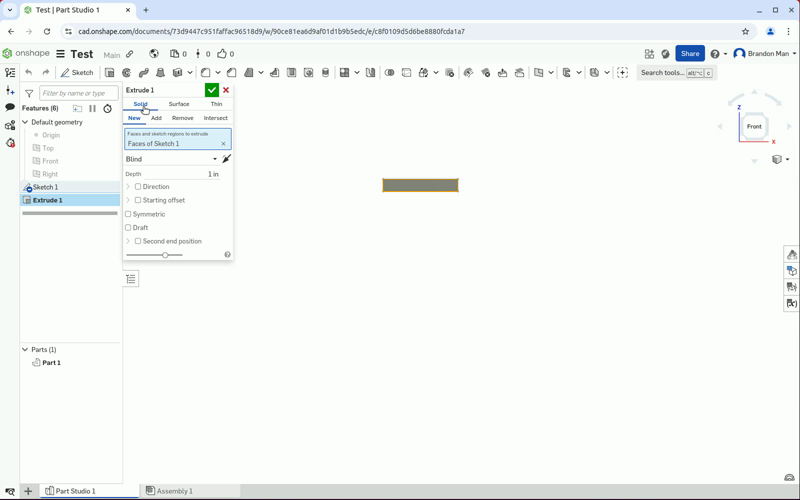
click(143, 106)
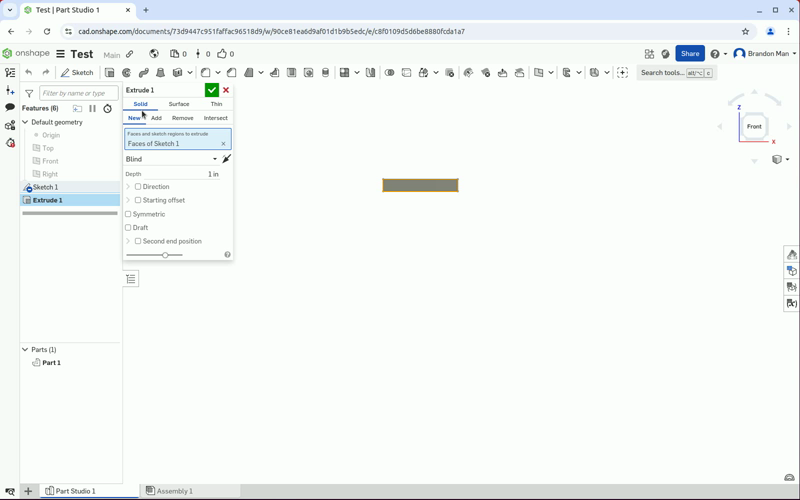
mouse_move(137, 120)
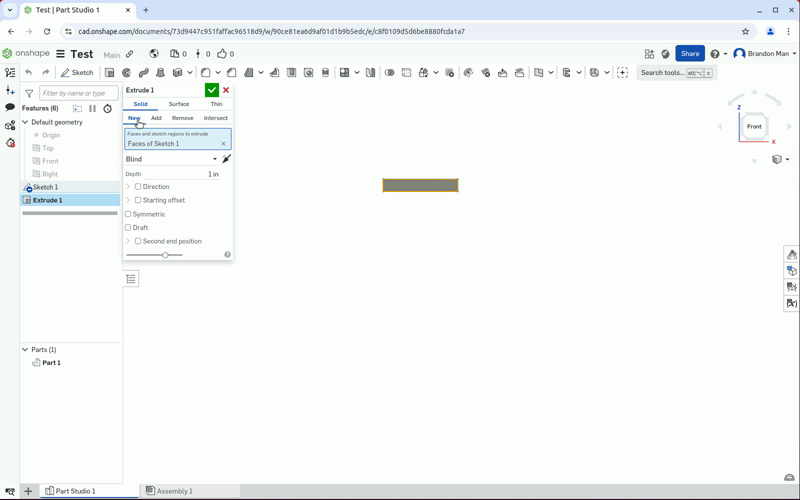
click(137, 120)
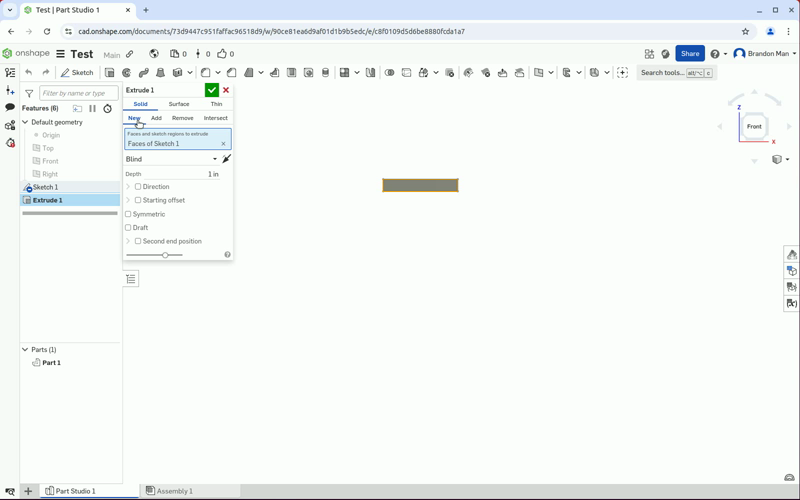
key(tab, 4)
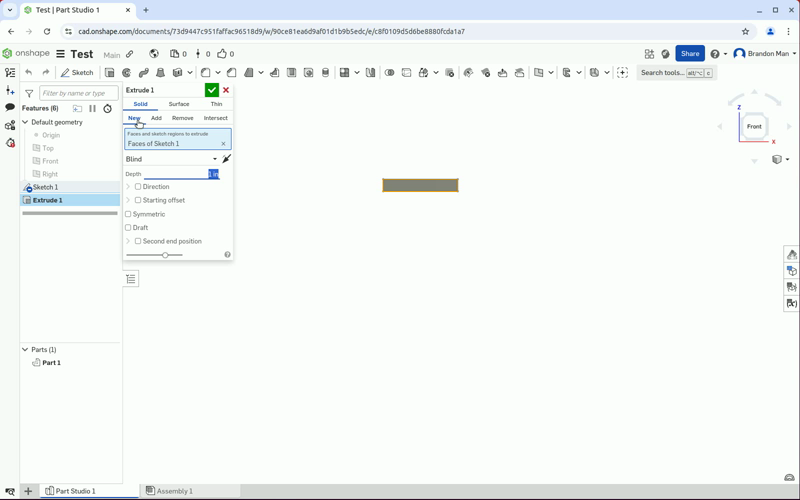
text(5.055)
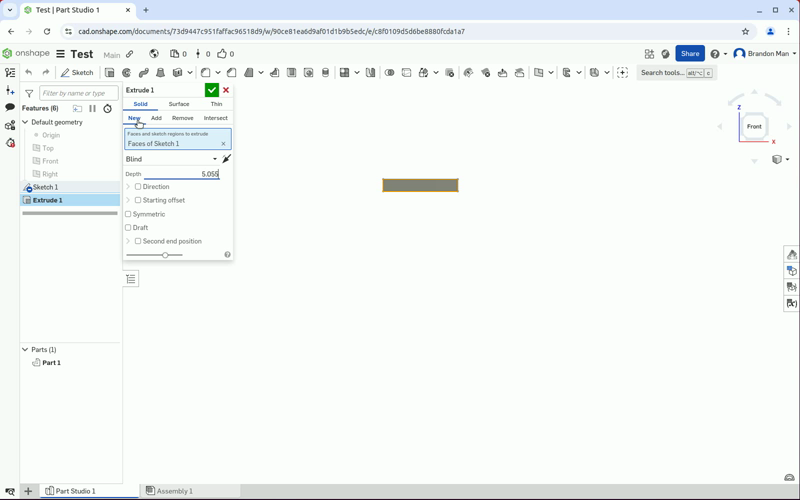
key(enter)
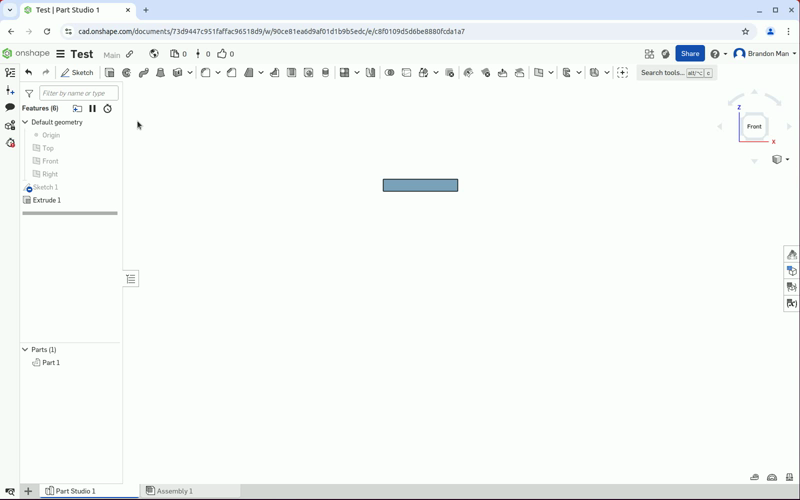
key(shift+h)
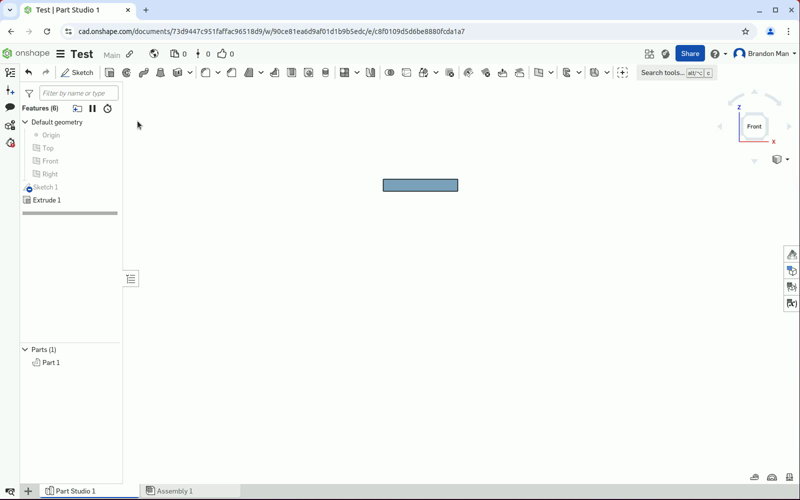
key(shift+h)
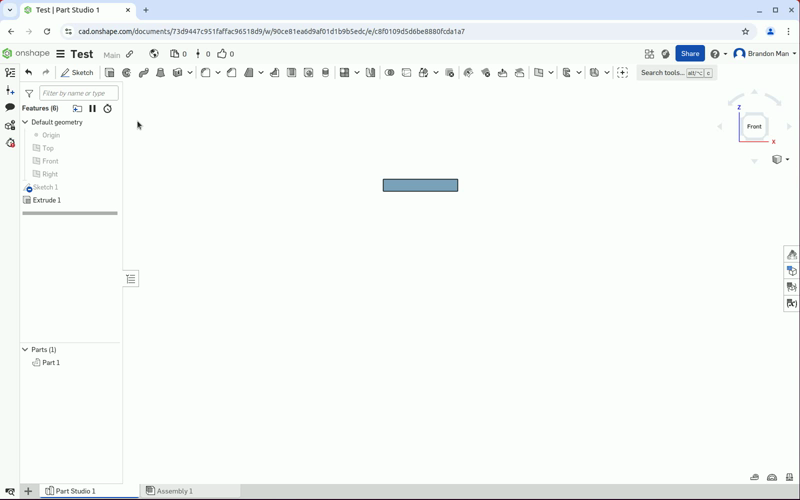
mouse_move(73, 189)
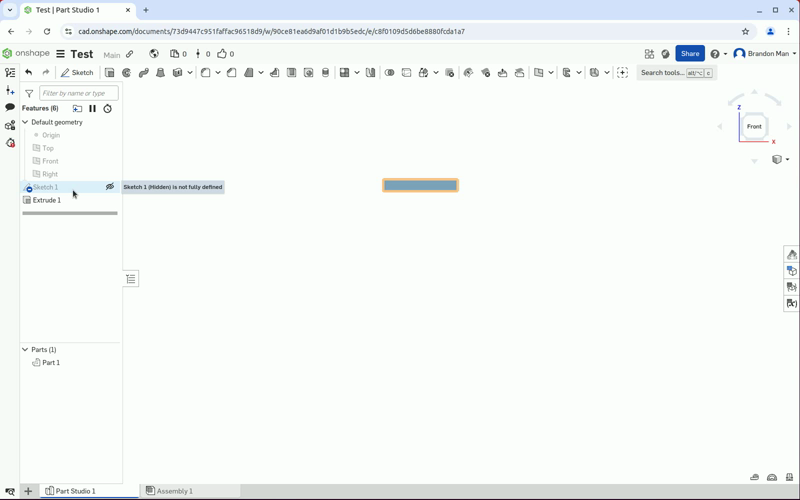
click(73, 189)
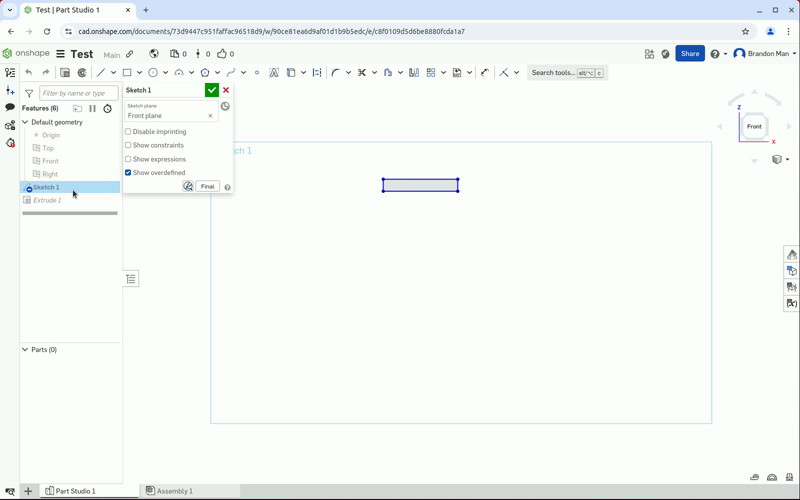
mouse_move(229, 92)
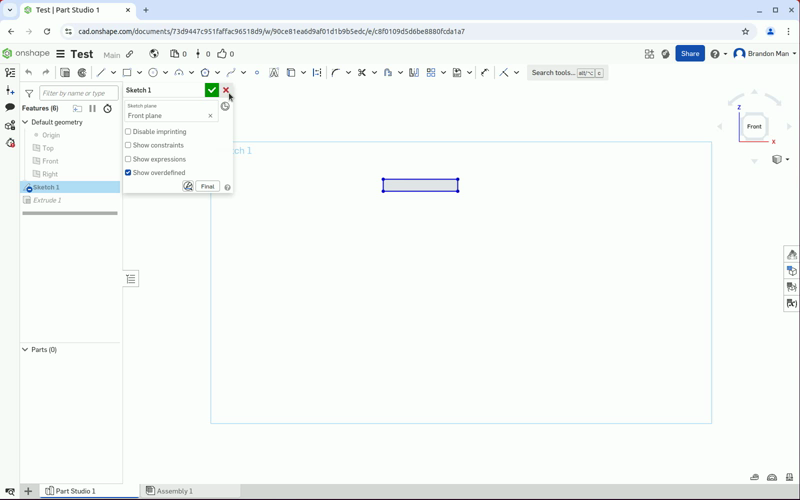
click(229, 92)
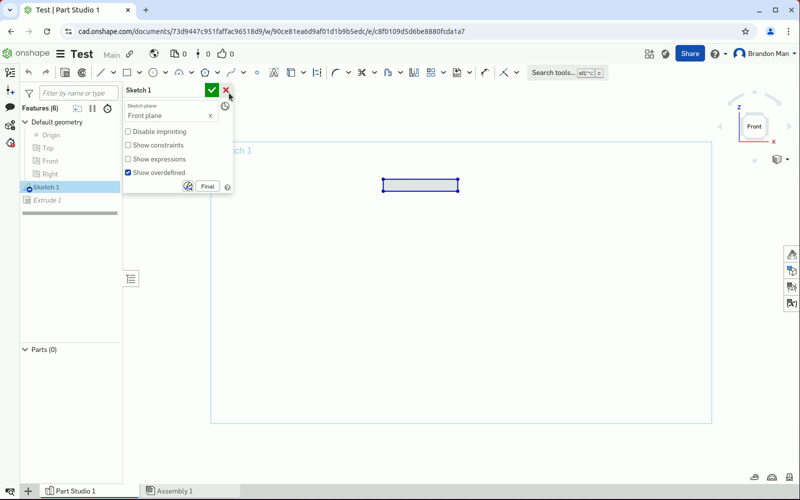
key(shift+s)
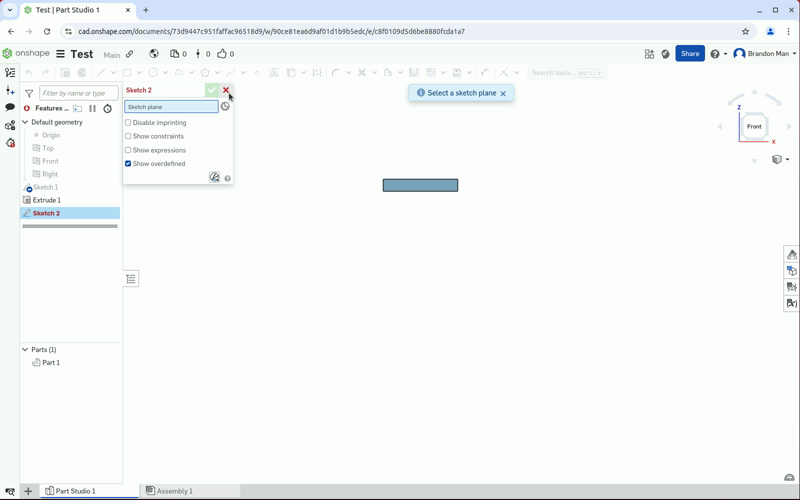
mouse_move(73, 163)
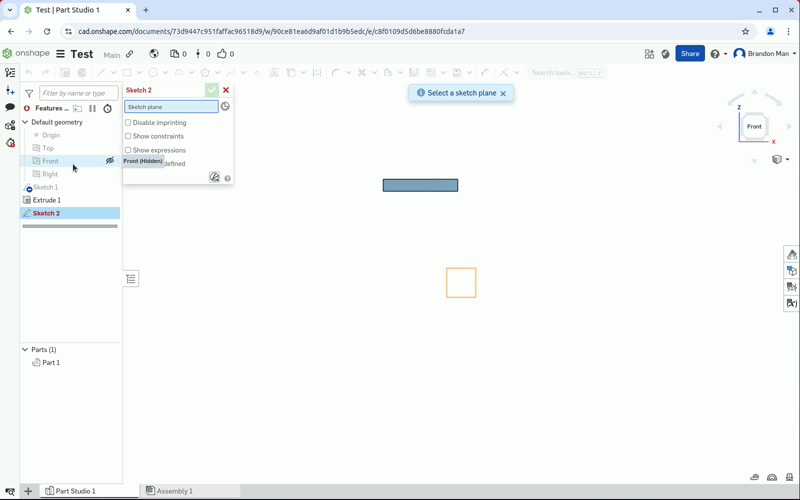
click(73, 163)
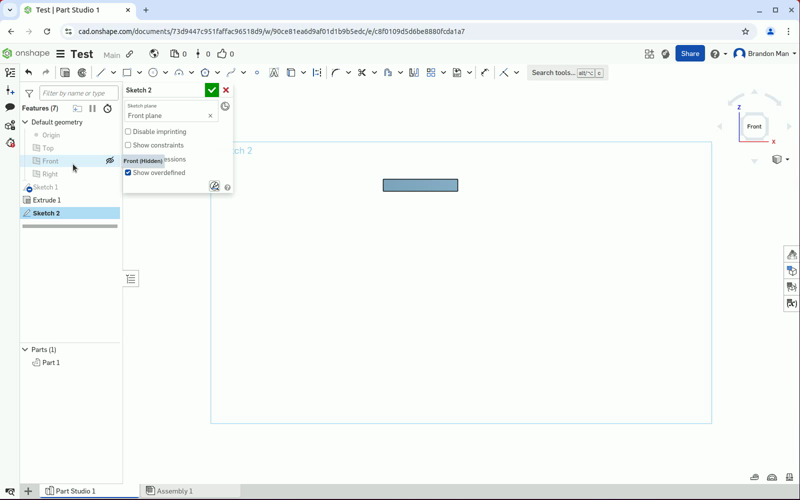
mouse_move(73, 352)
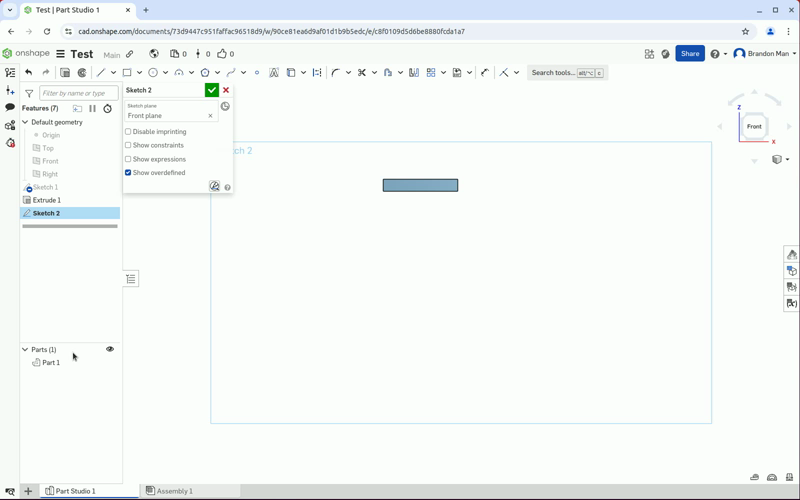
key(y)
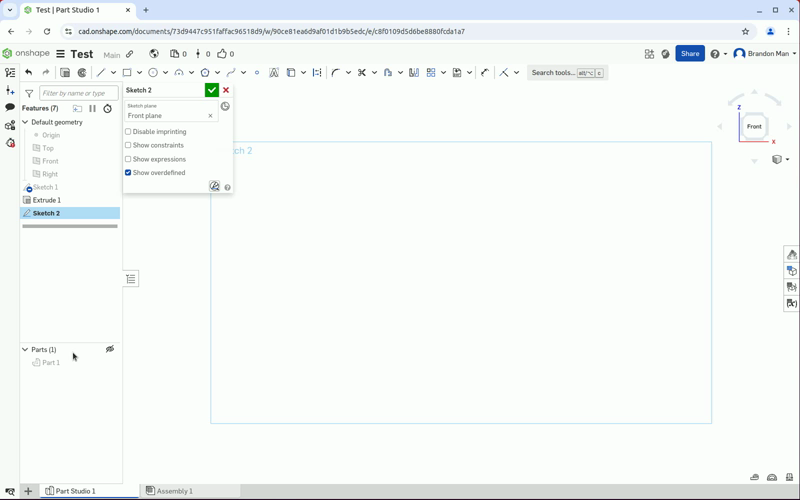
key(l)
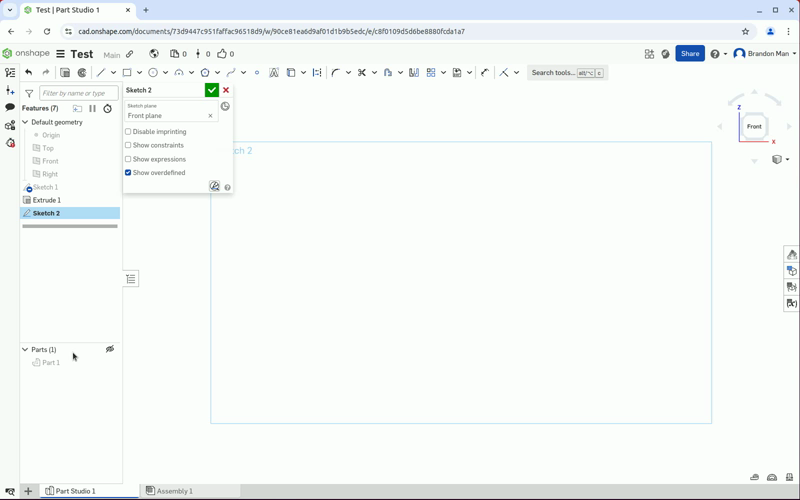
key_down(shift)
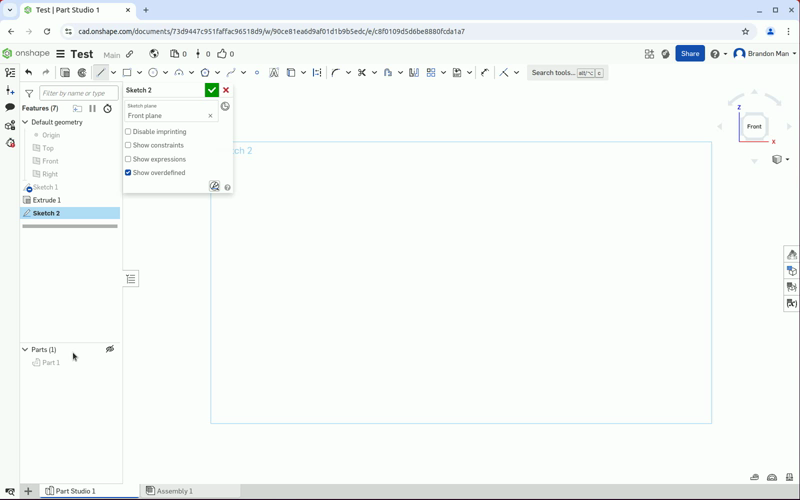
mouse_move(484, 191)
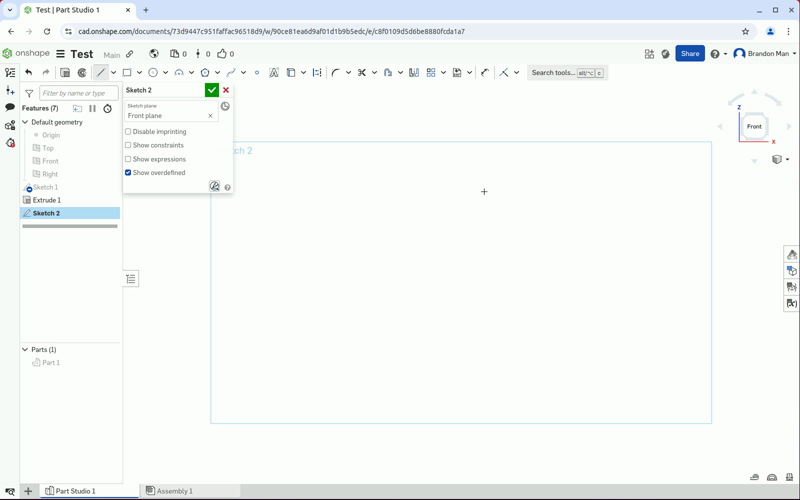
click(484, 191)
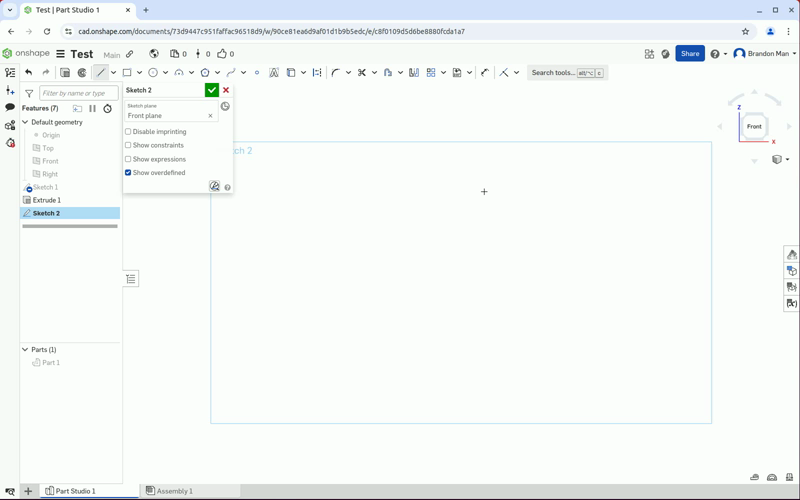
key_up(shift)
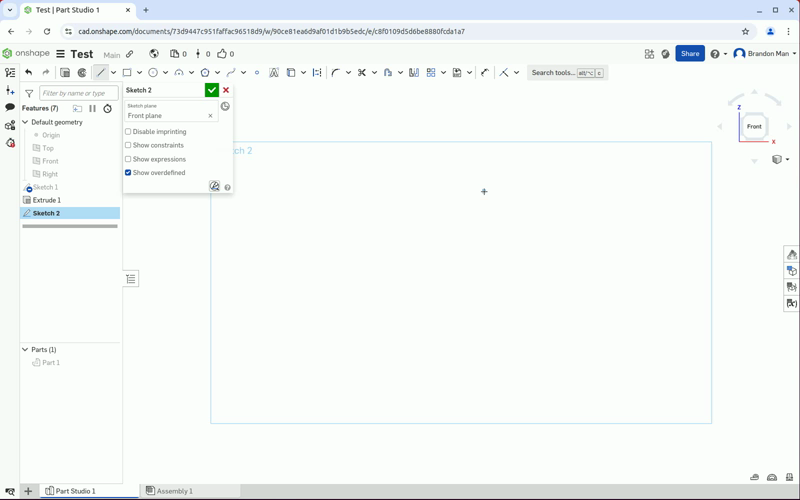
key_down(shift)
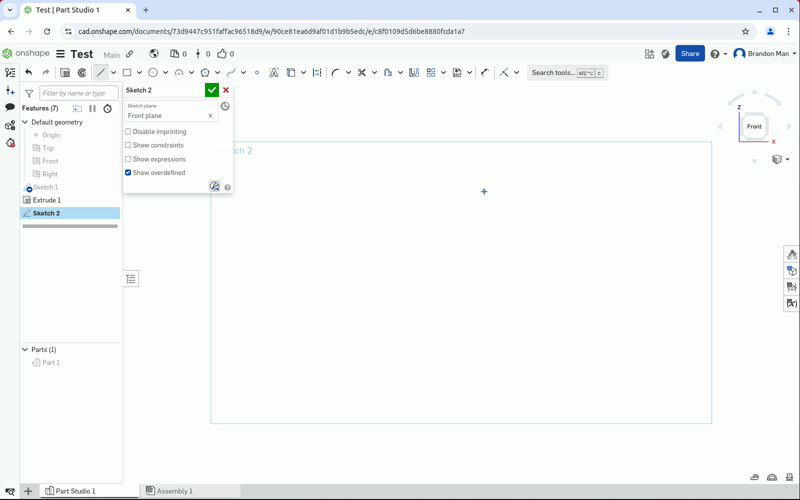
mouse_move(558, 191)
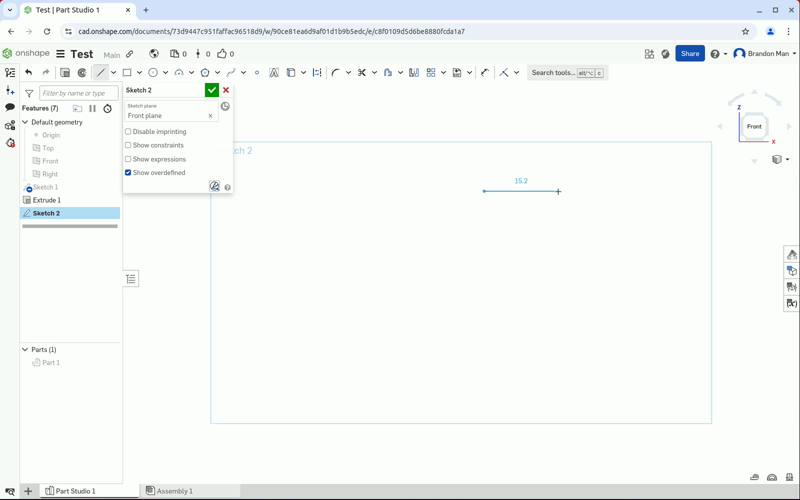
click(558, 191)
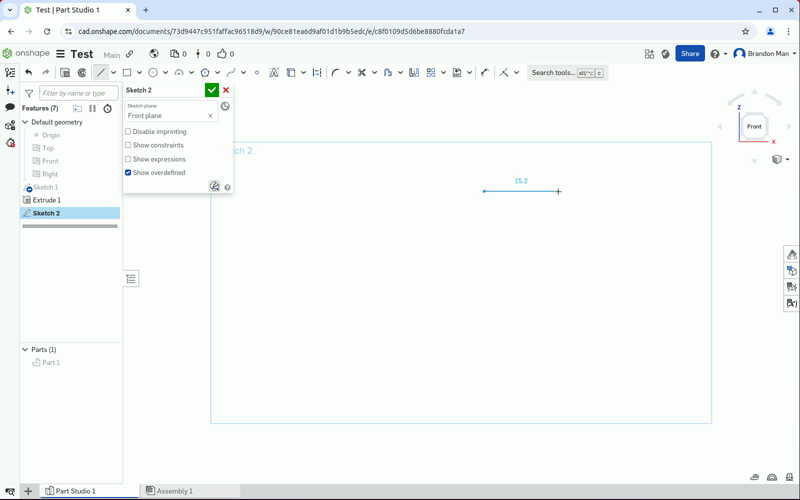
key_up(shift)
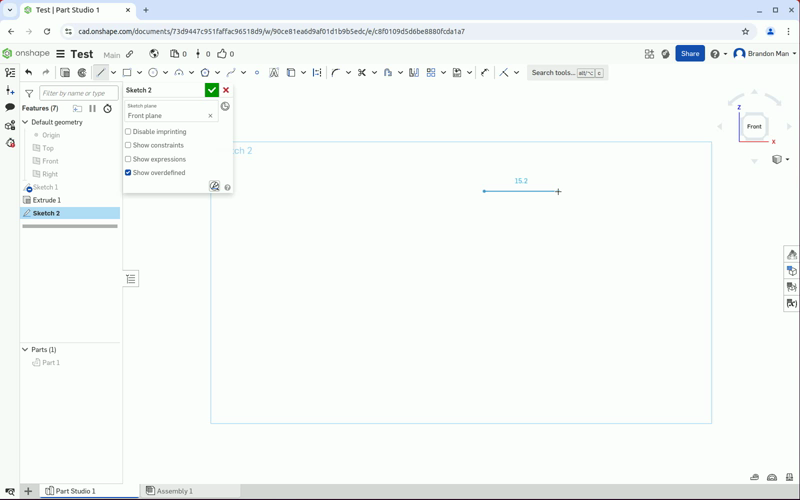
key_down(shift)
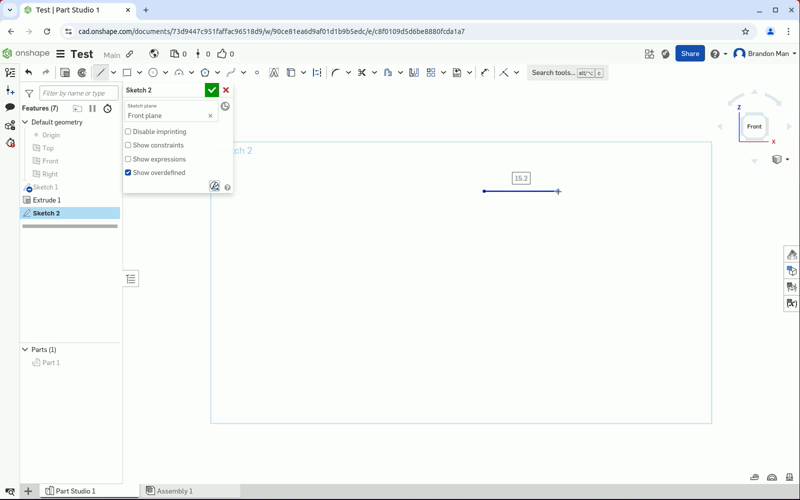
mouse_move(588, 191)
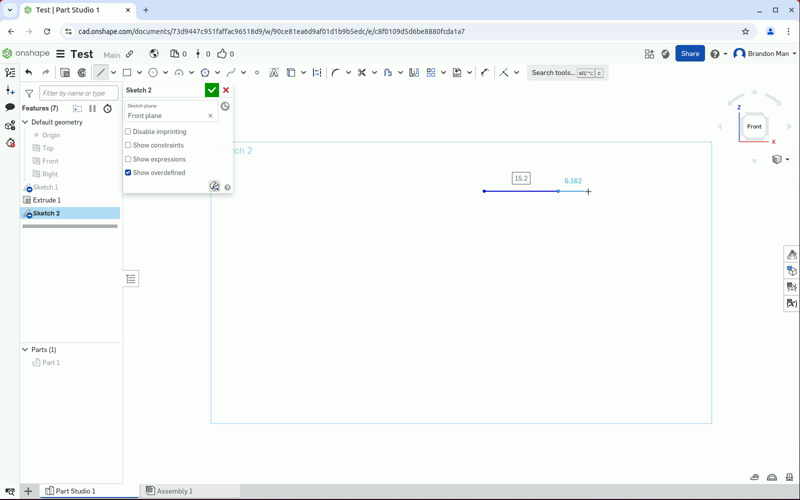
mouse_move(558, 179)
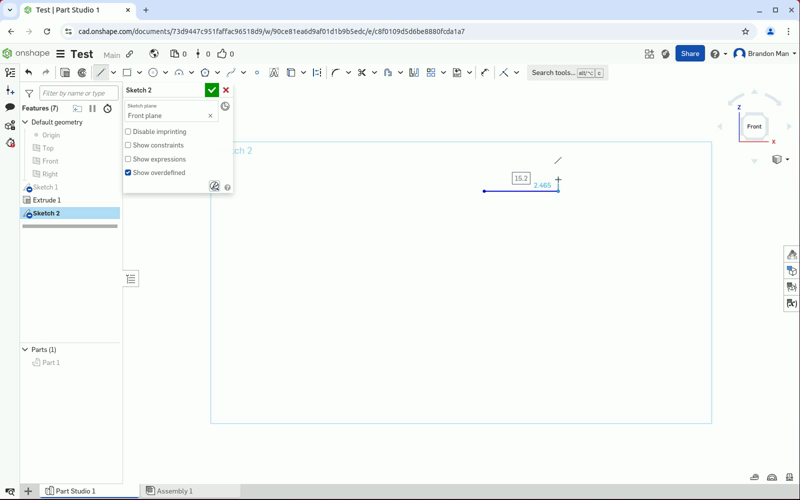
click(558, 179)
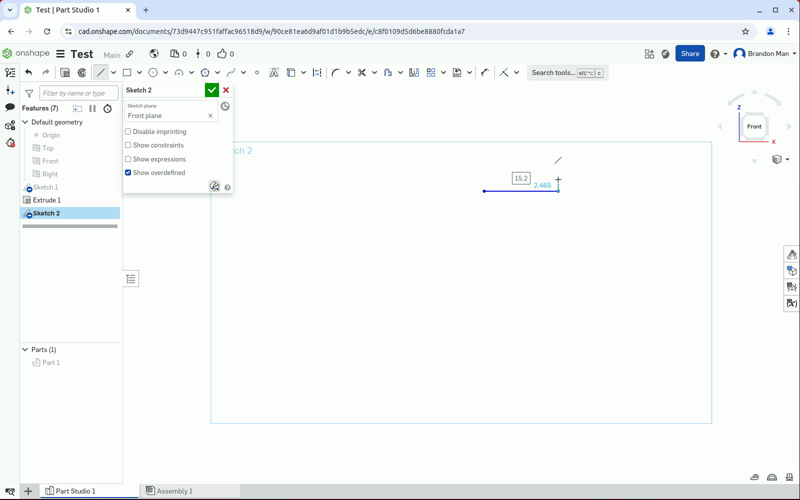
key_up(shift)
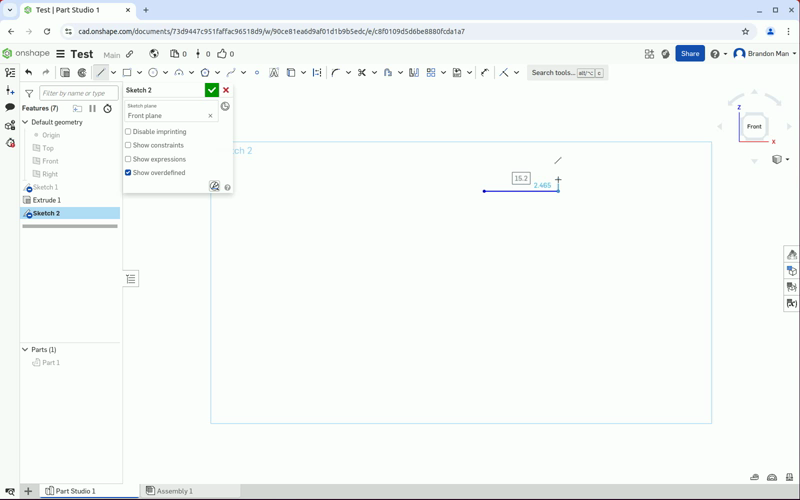
key_down(shift)
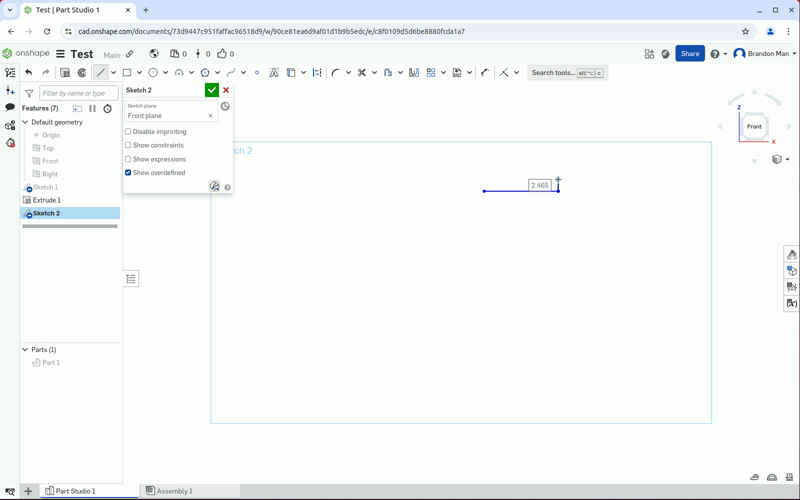
mouse_move(484, 179)
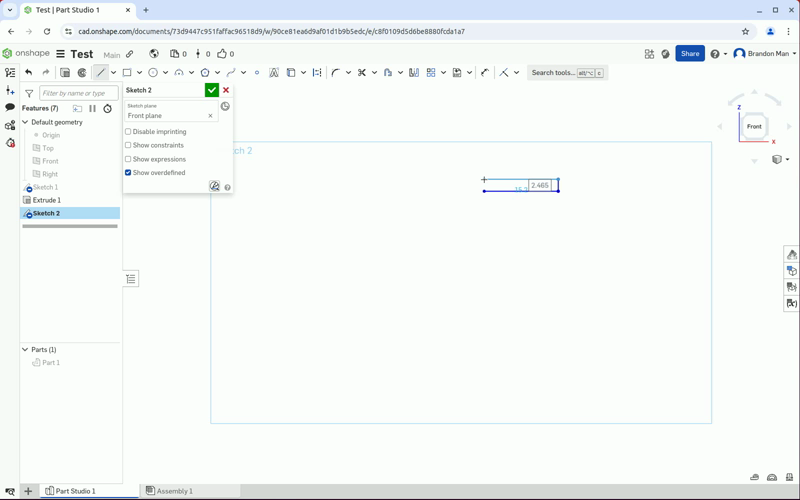
click(484, 179)
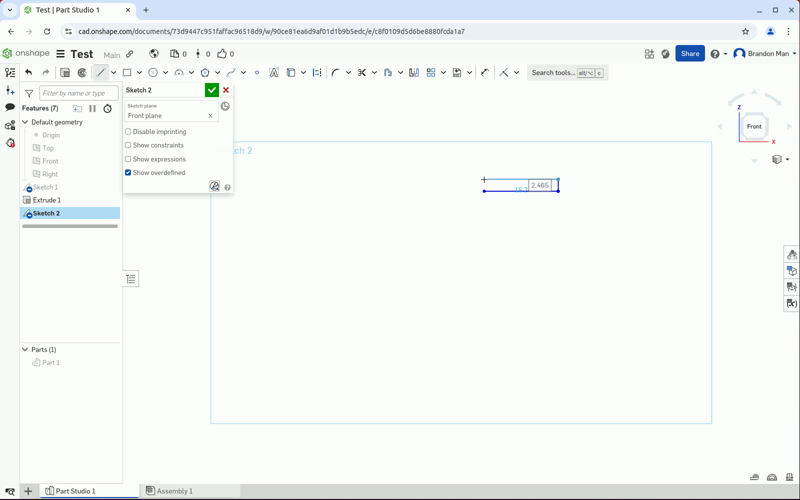
key_up(shift)
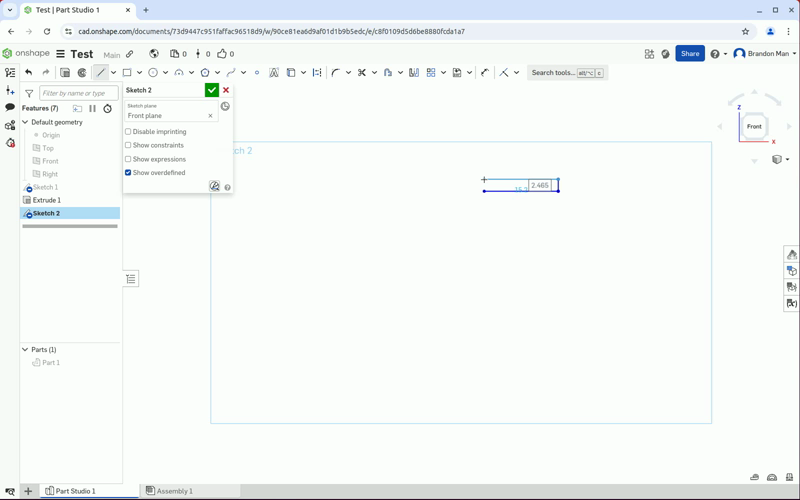
mouse_move(514, 179)
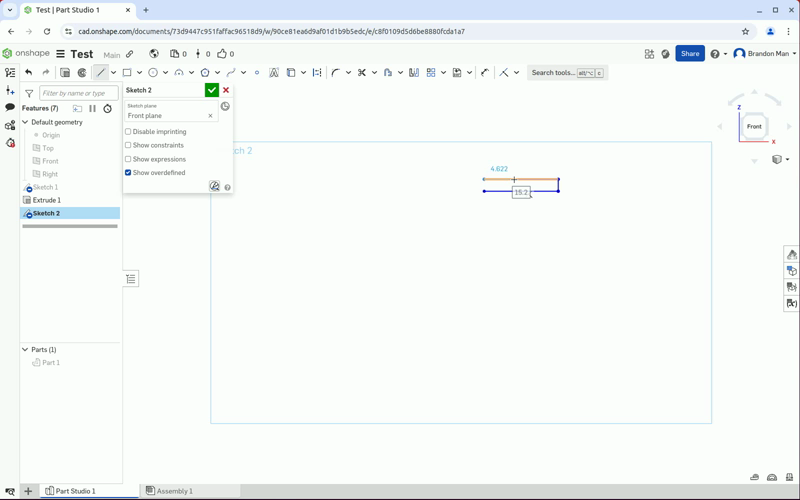
key_down(shift)
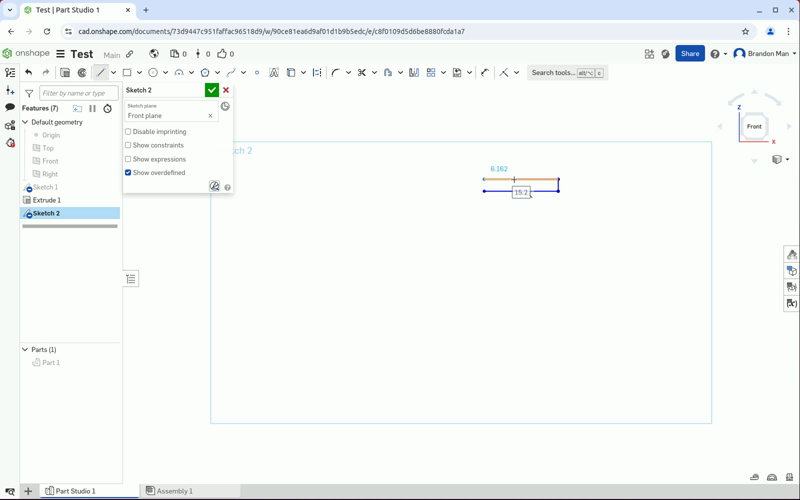
mouse_move(484, 191)
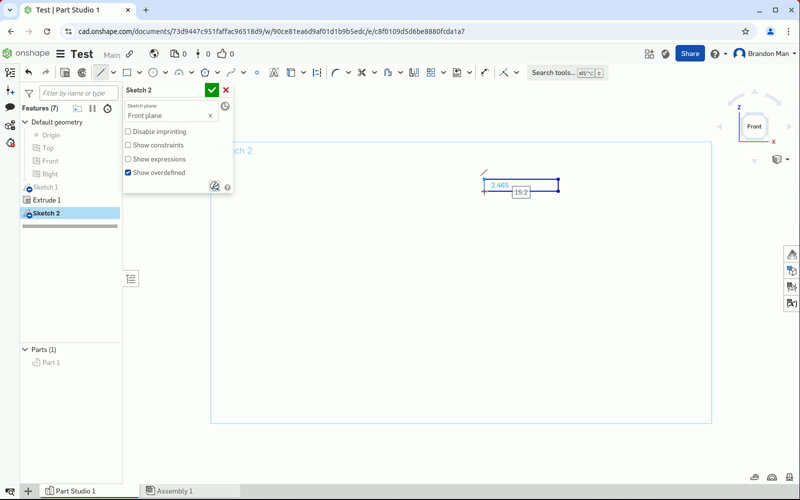
key_up(shift)
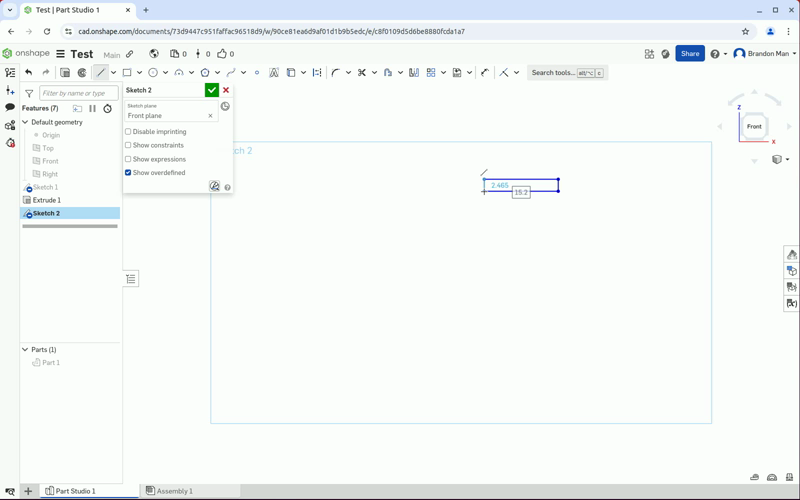
click(484, 191)
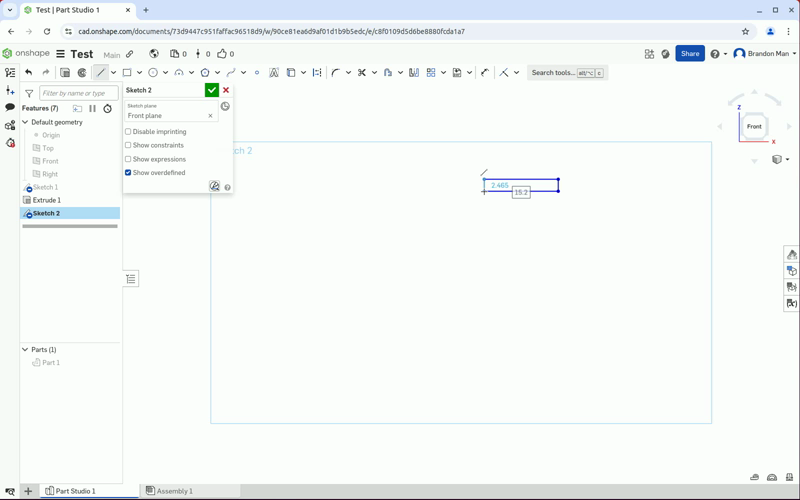
key(esc)
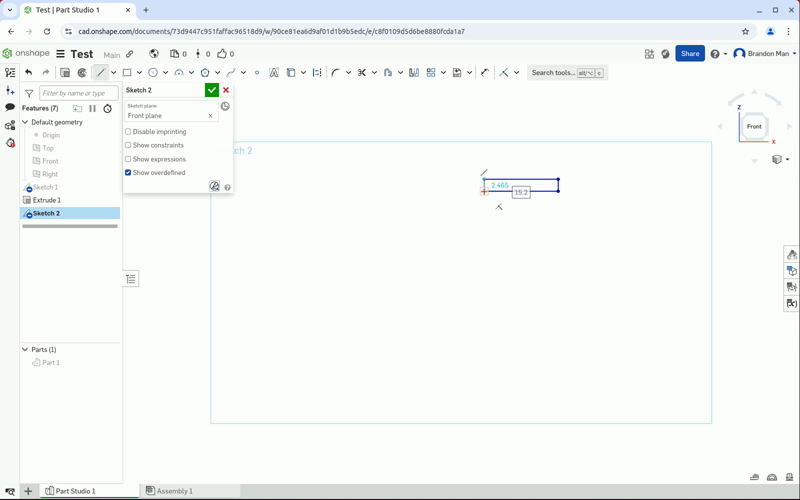
mouse_move(520, 185)
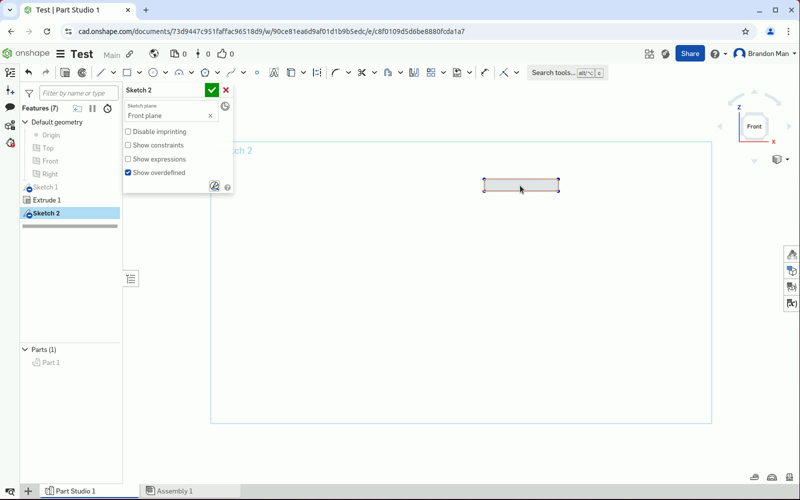
scroll(6)
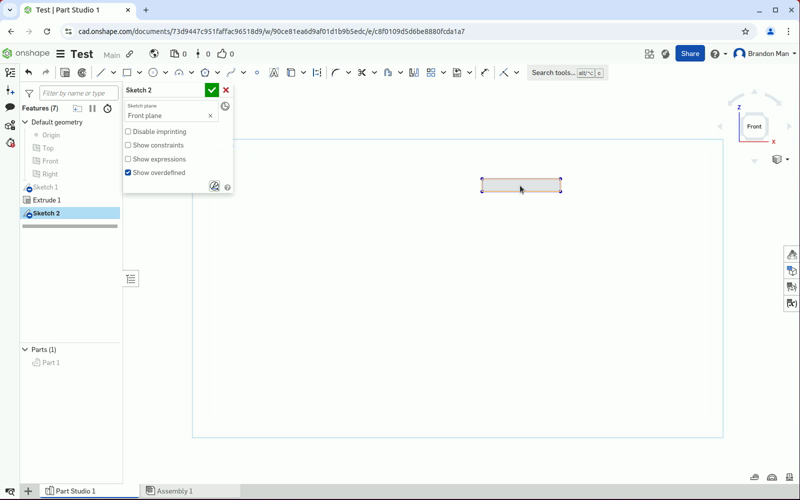
scroll(6)
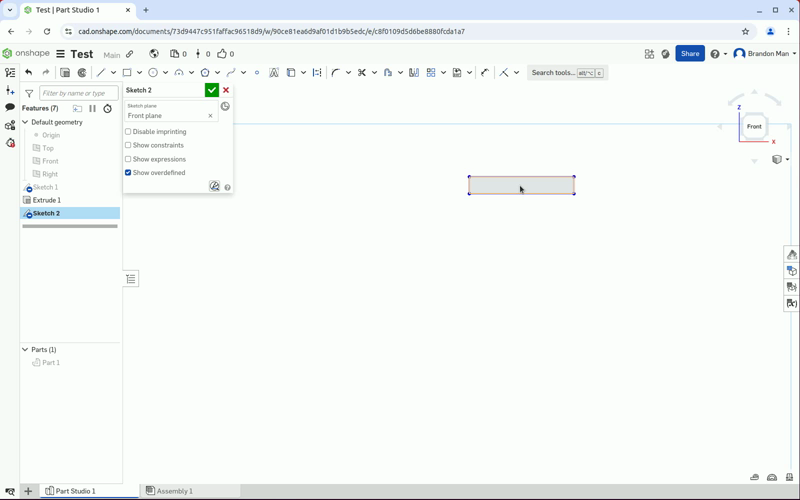
scroll(6)
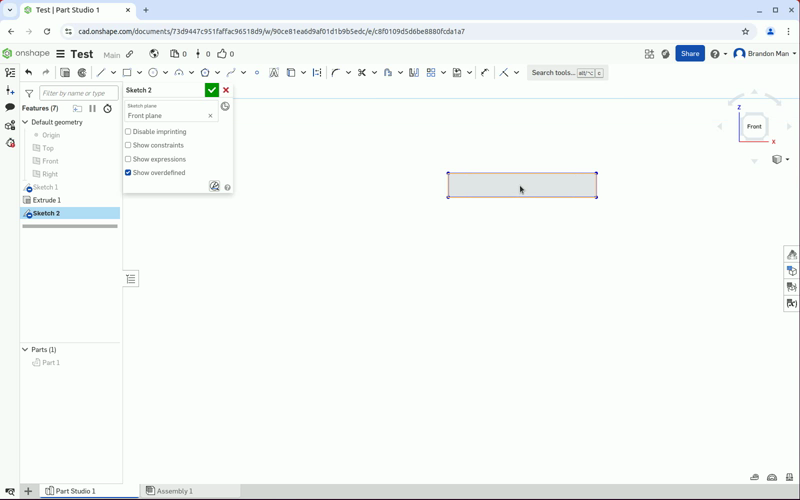
scroll(6)
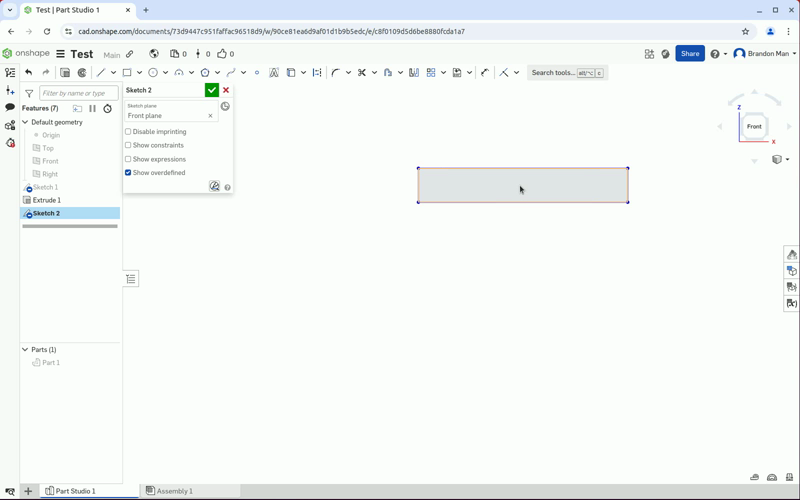
scroll(6)
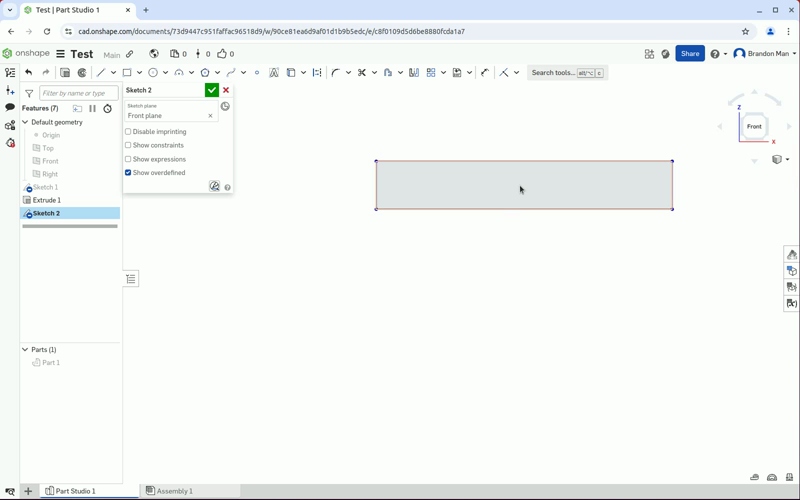
scroll(6)
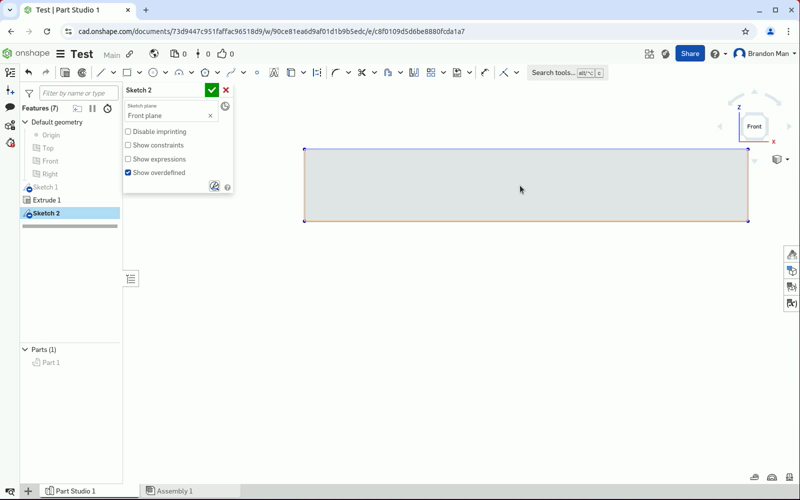
scroll(6)
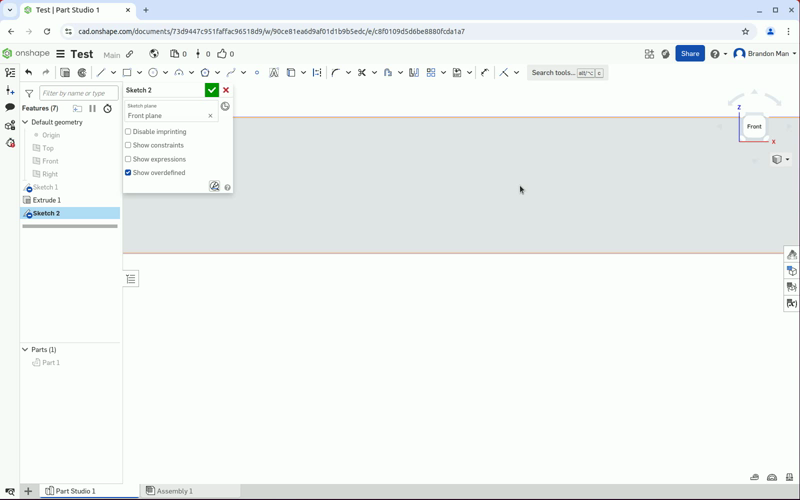
click(520, 185)
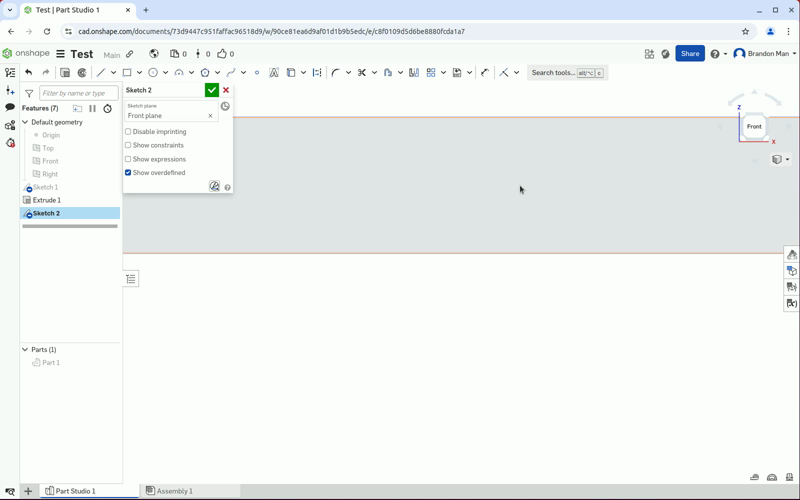
scroll(-6)
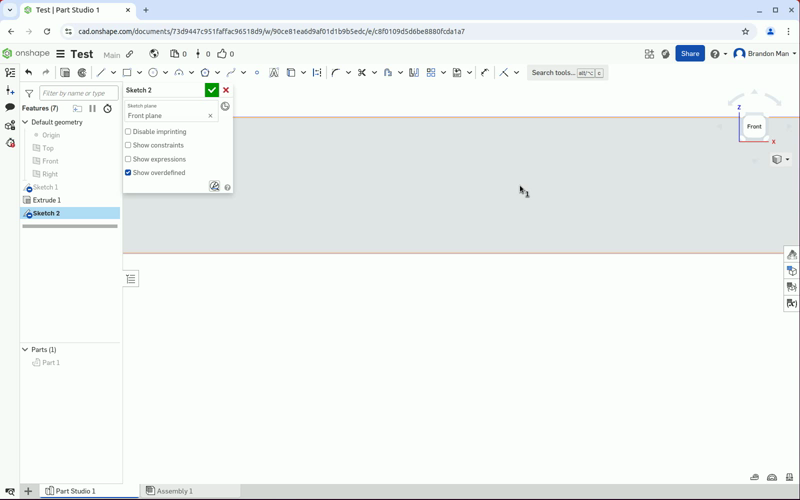
scroll(-6)
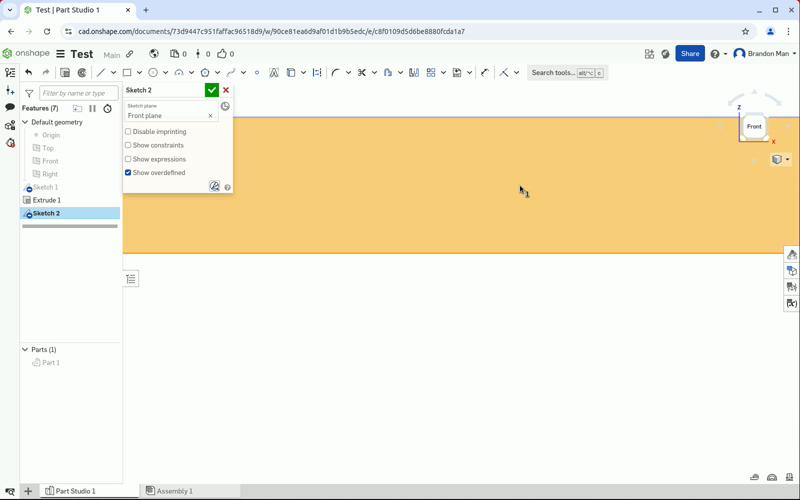
scroll(-6)
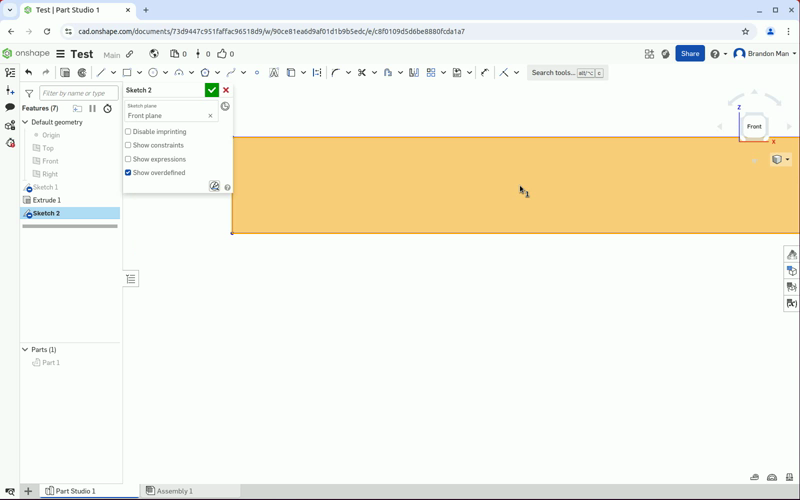
scroll(-6)
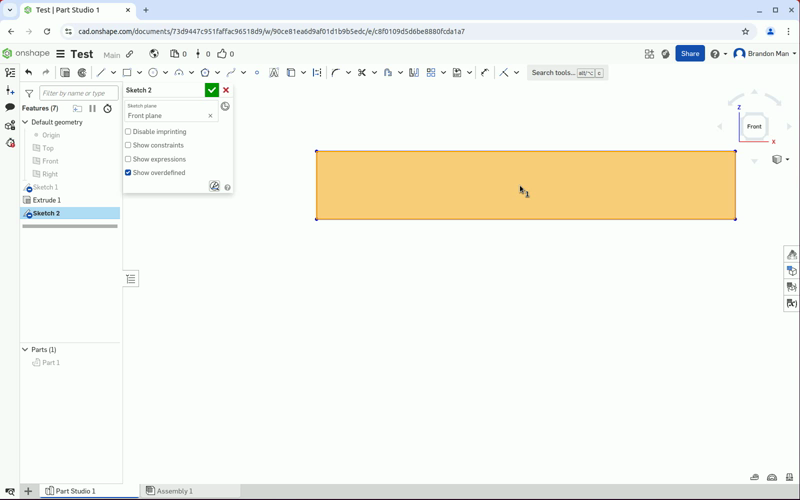
scroll(-6)
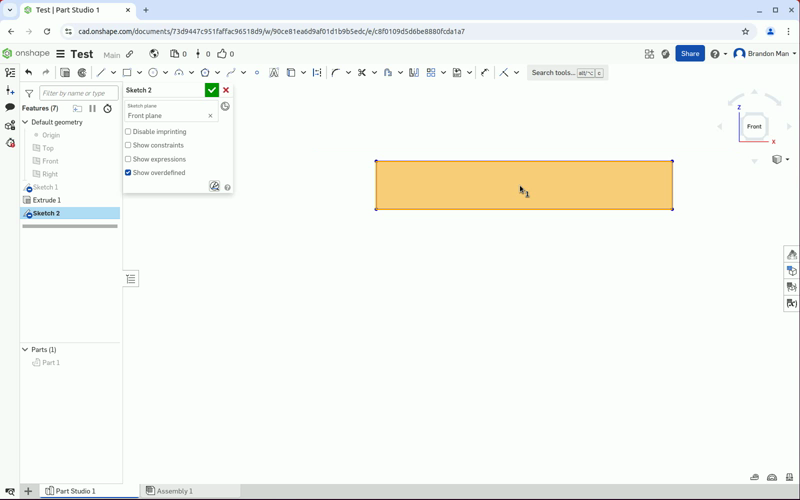
scroll(-6)
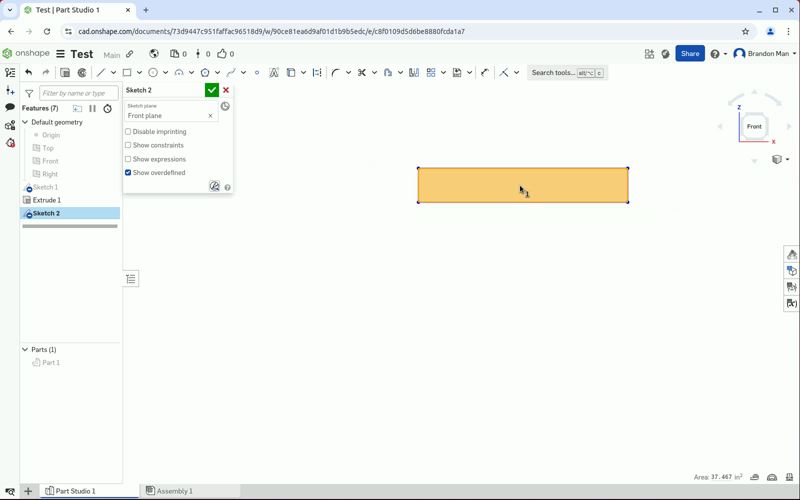
scroll(-6)
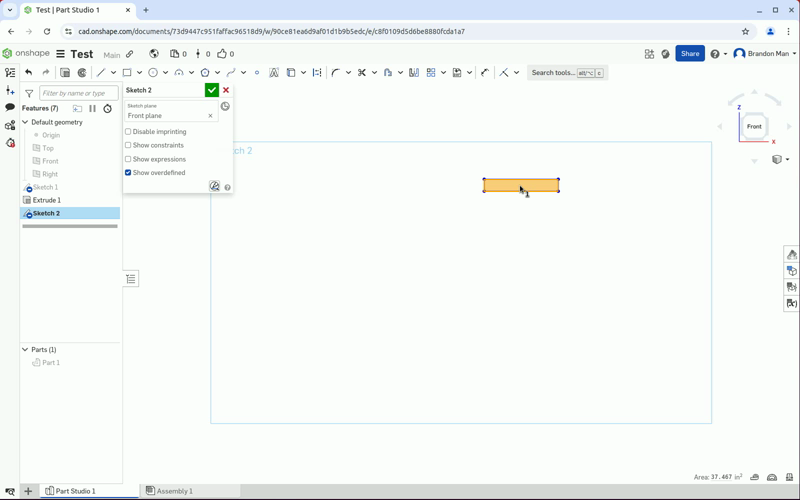
mouse_move(73, 352)
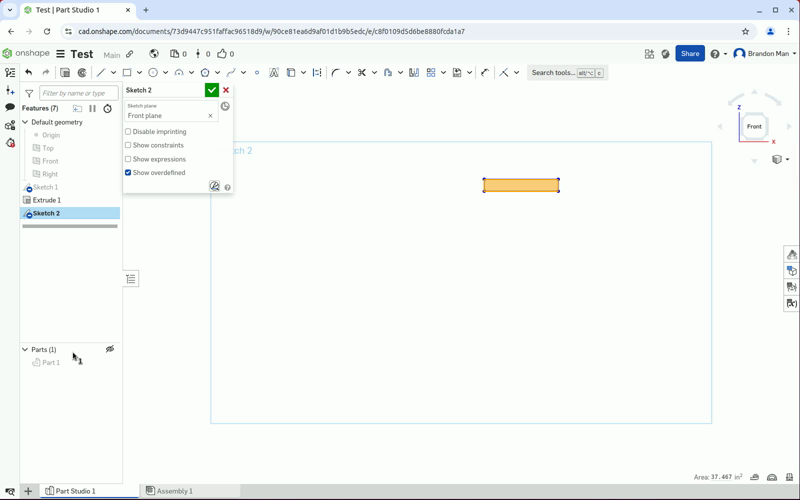
key(shift+y)
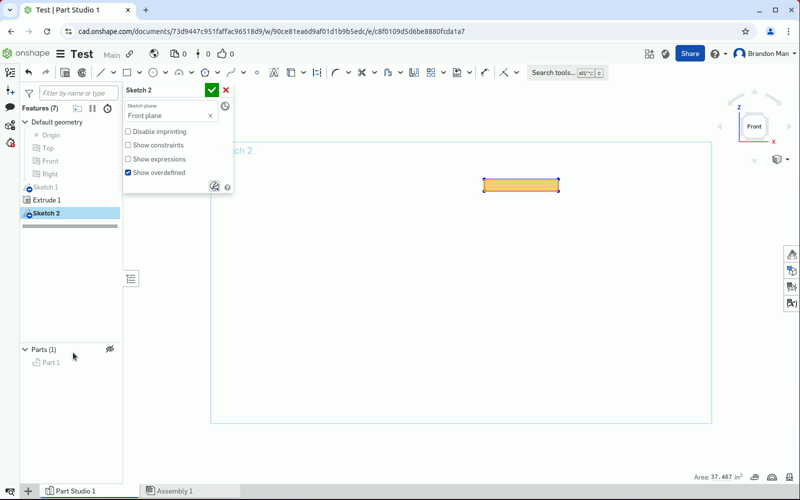
key(shift+e)
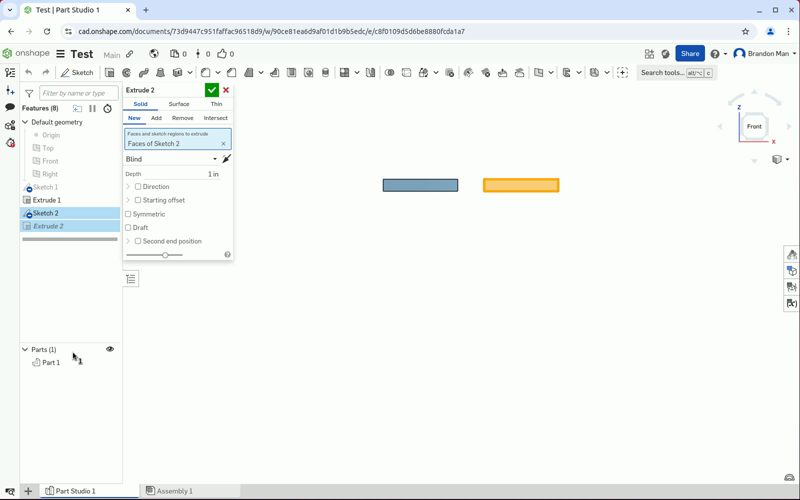
mouse_move(143, 106)
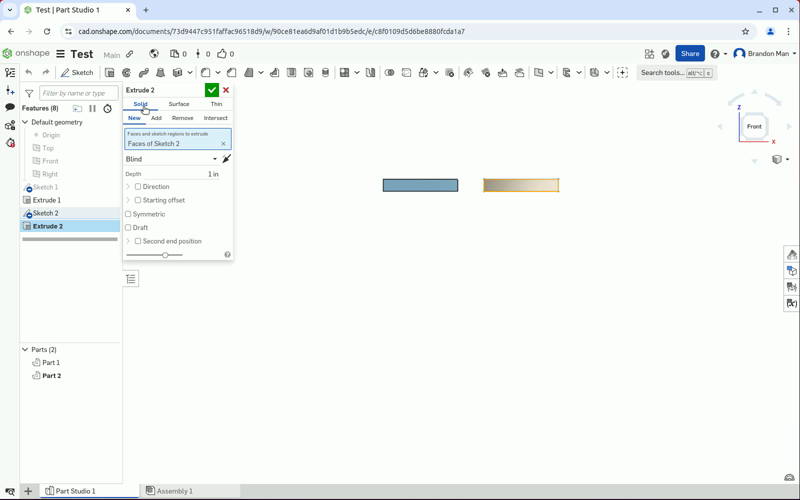
click(143, 106)
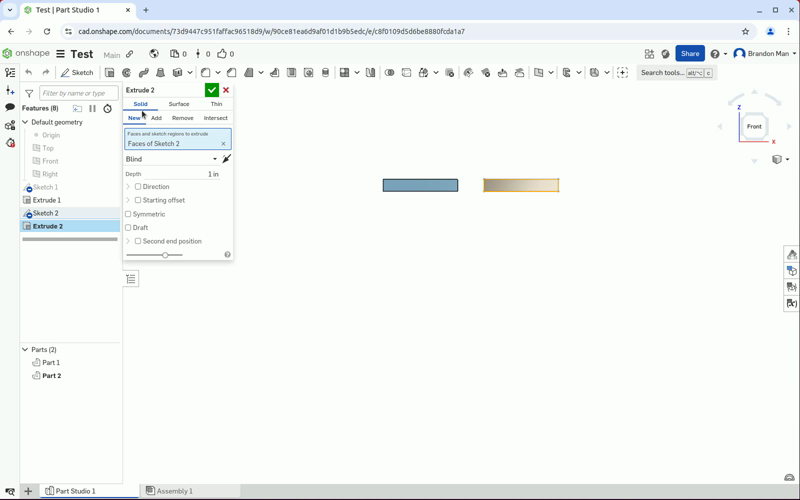
mouse_move(137, 120)
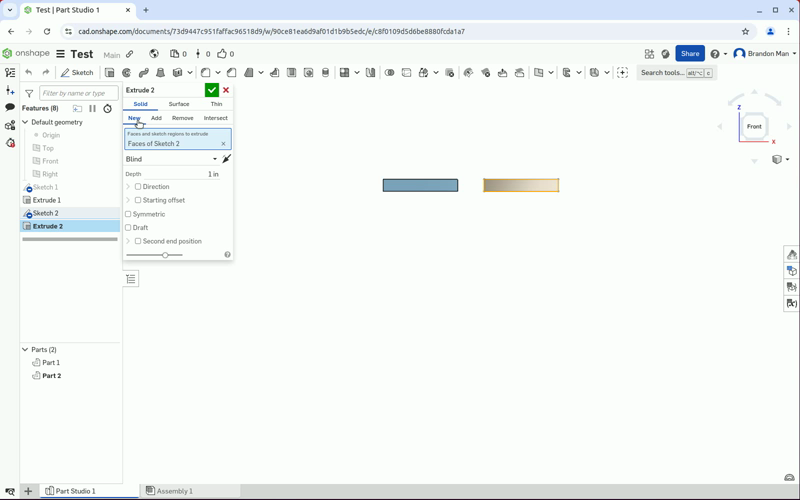
click(137, 120)
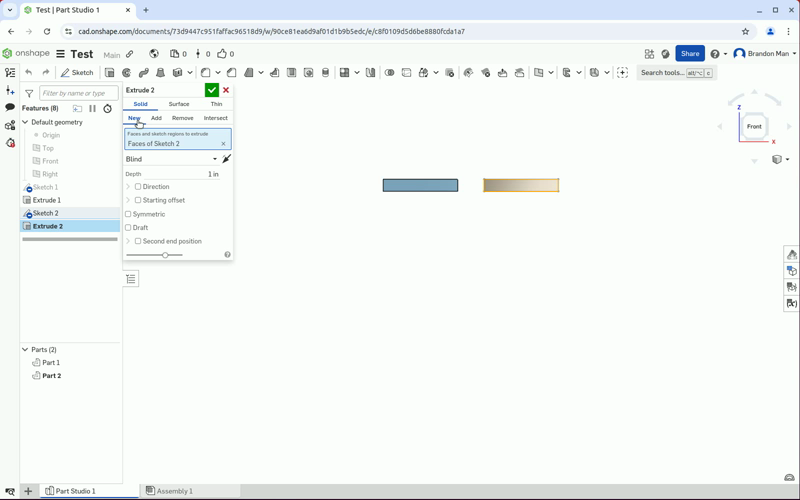
key(tab, 4)
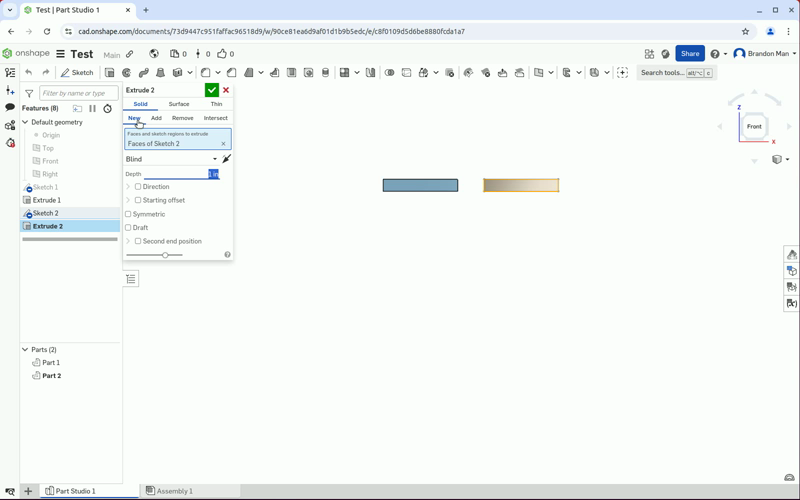
text(5.055)
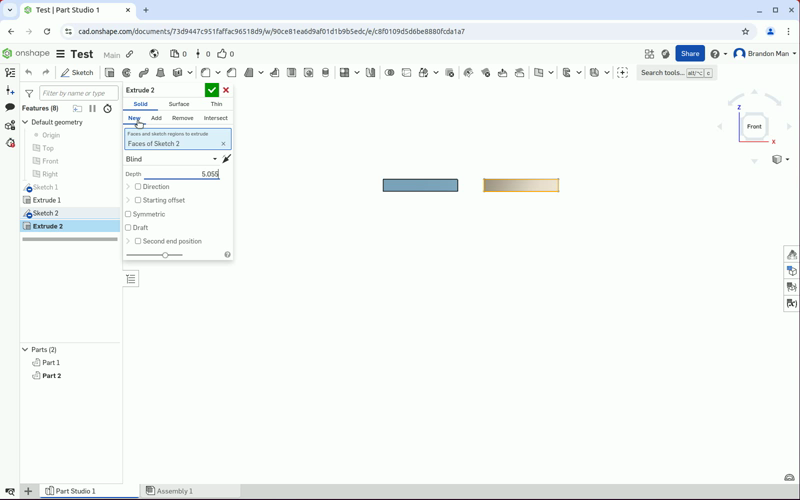
key(enter)
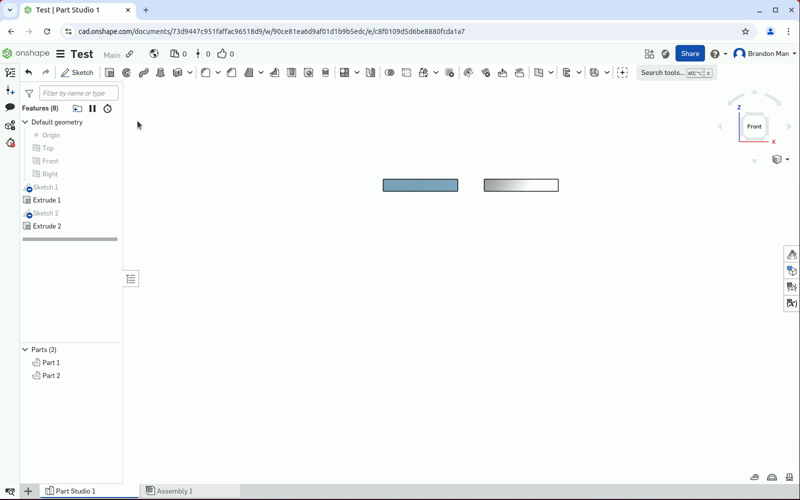
key(shift+h)
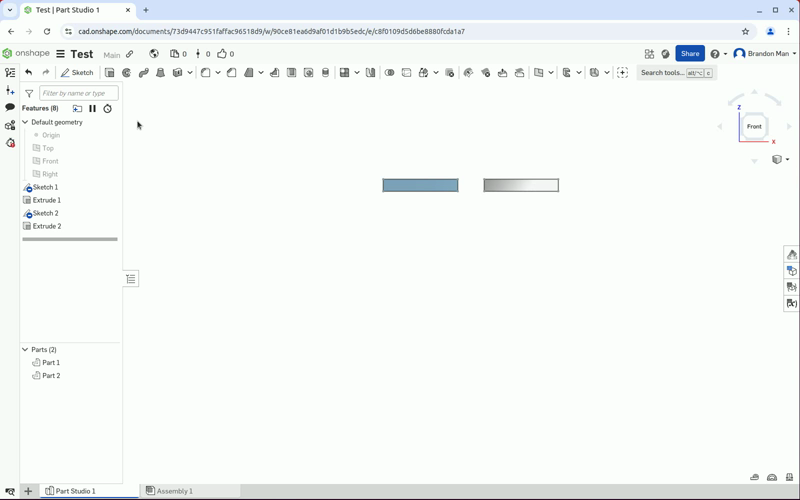
key(shift+h)
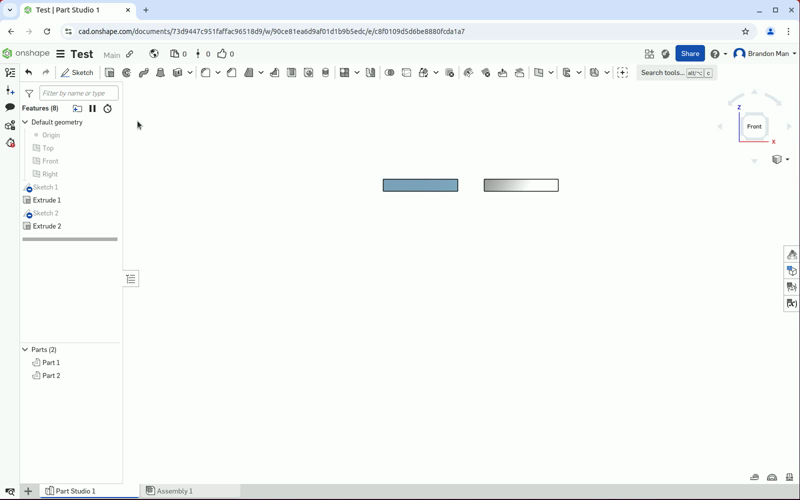
mouse_move(73, 189)
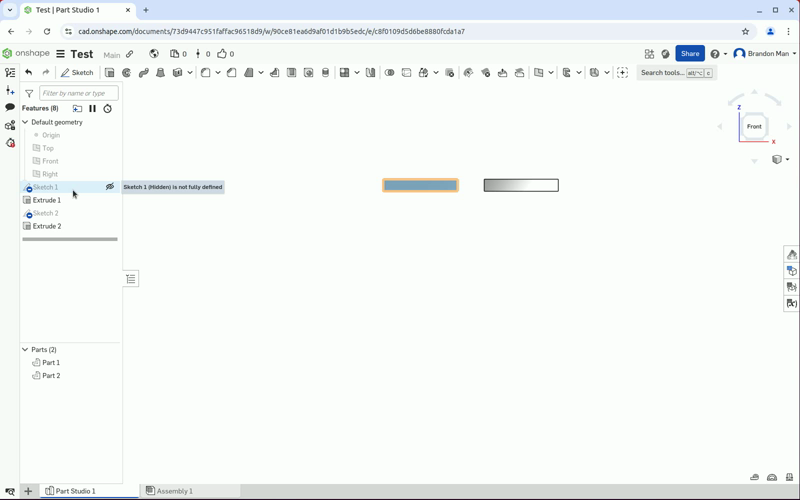
click(73, 189)
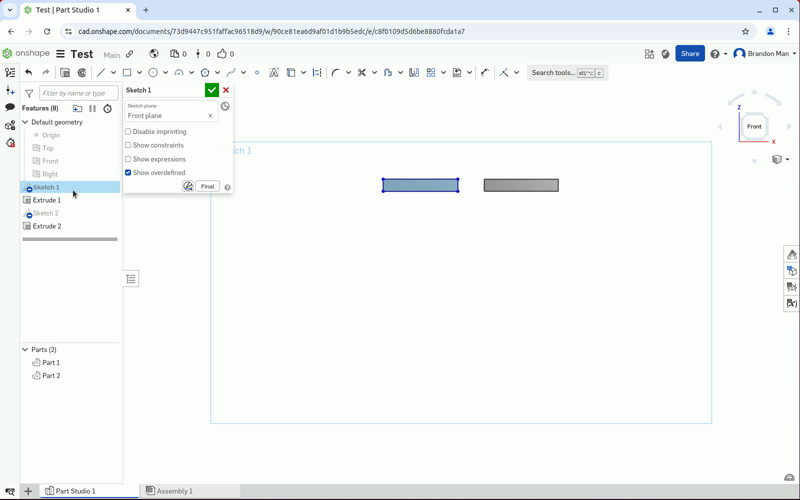
mouse_move(229, 92)
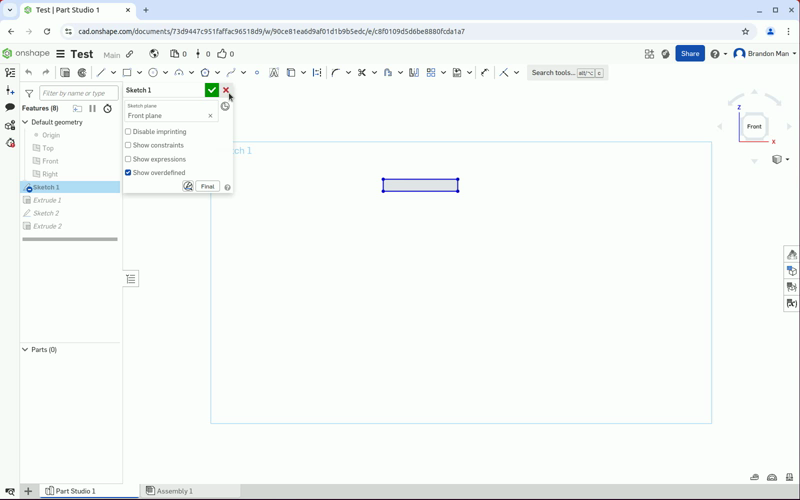
click(229, 92)
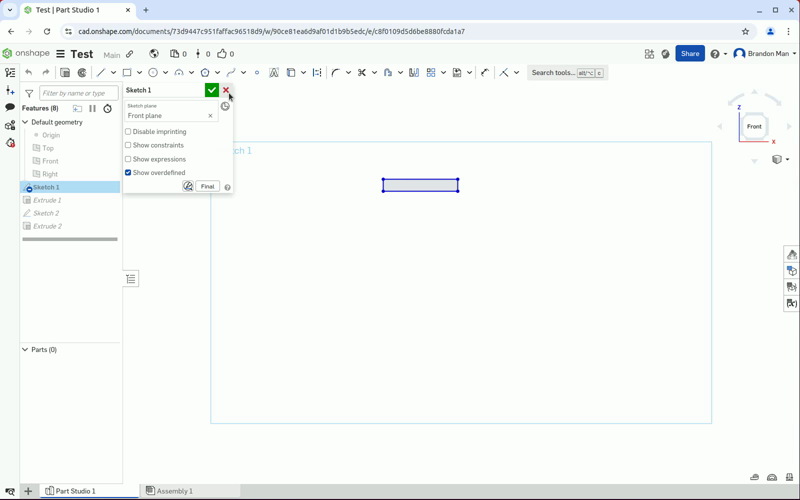
key(shift+s)
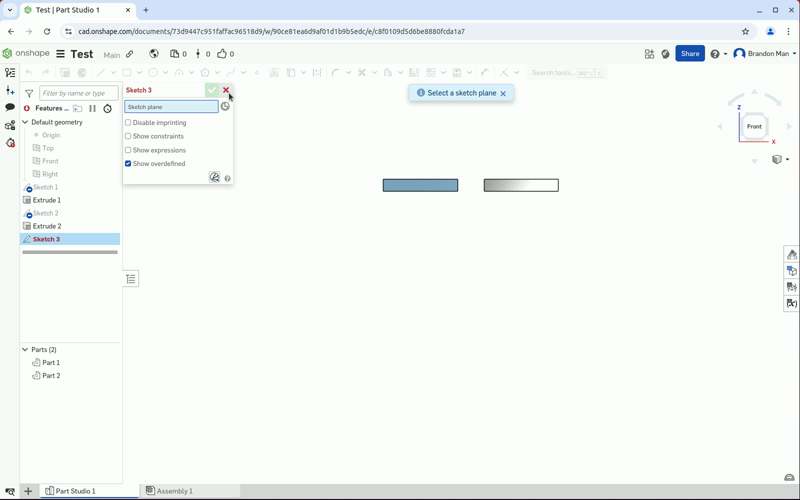
mouse_move(73, 163)
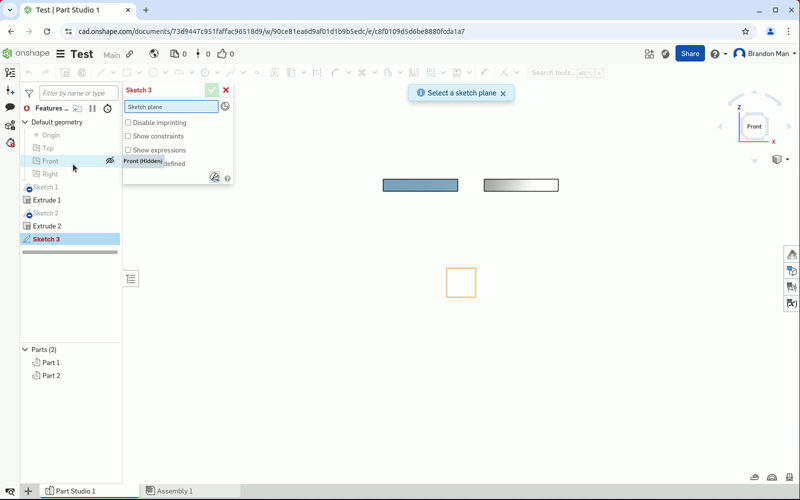
click(73, 163)
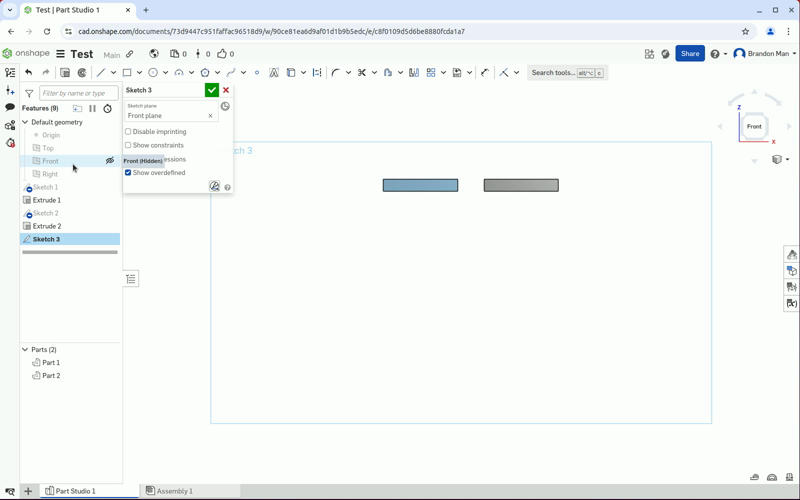
mouse_move(73, 352)
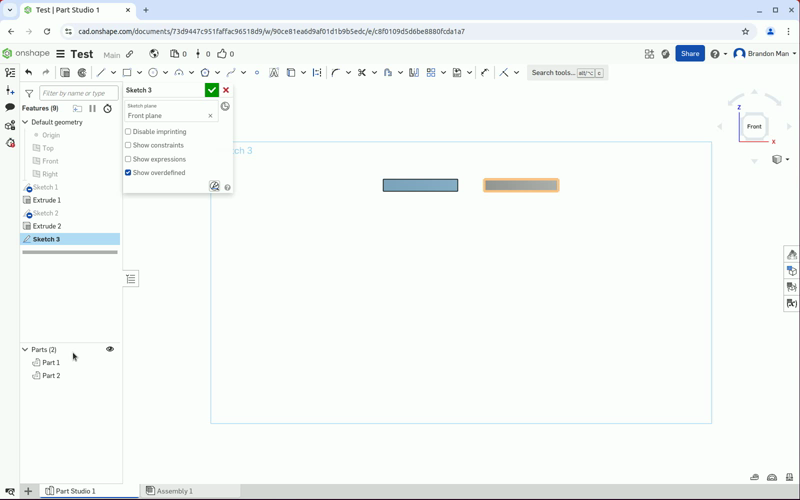
key(y)
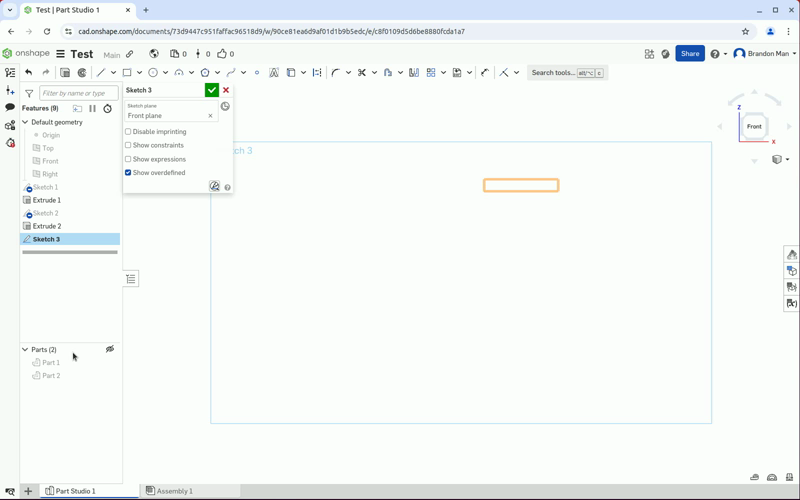
key(l)
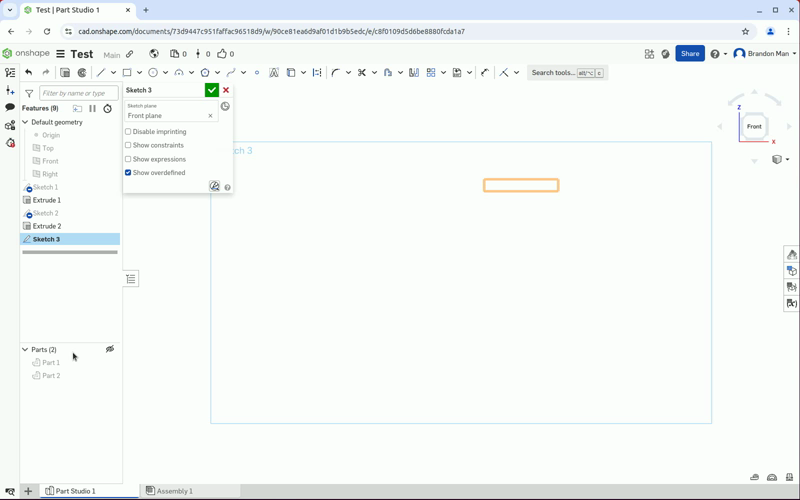
key_down(shift)
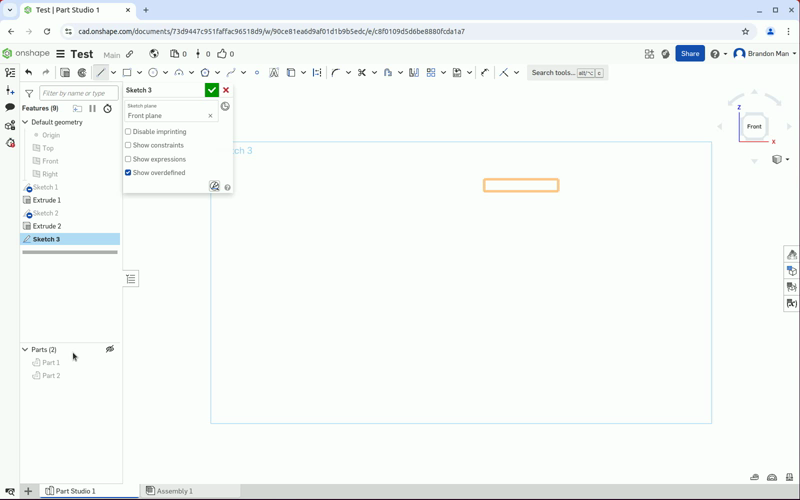
mouse_move(405, 391)
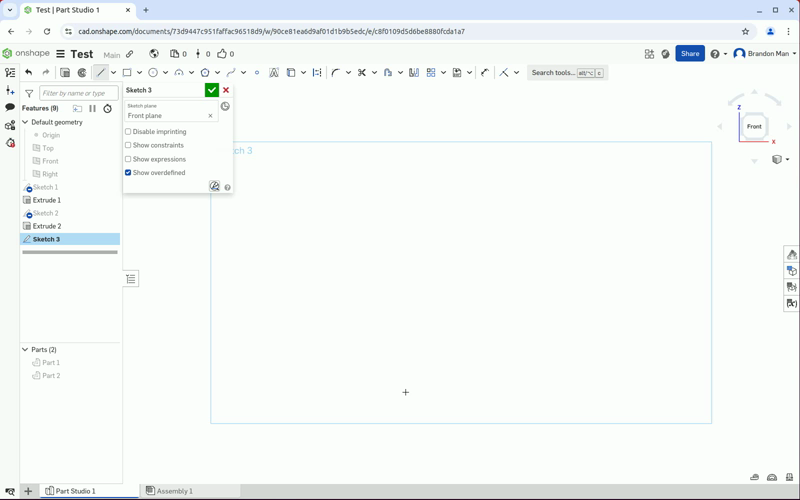
click(405, 391)
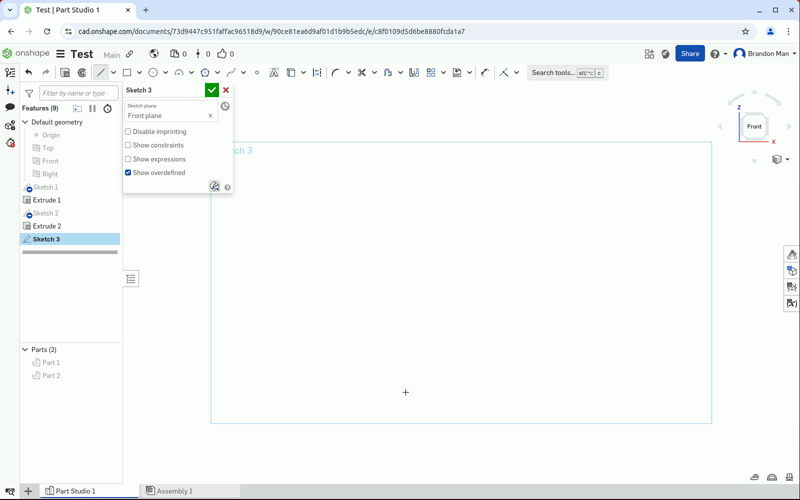
key_up(shift)
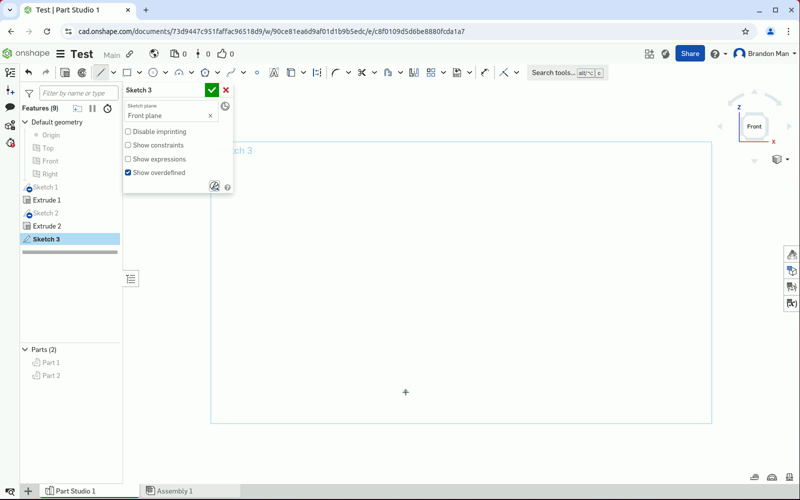
key_down(shift)
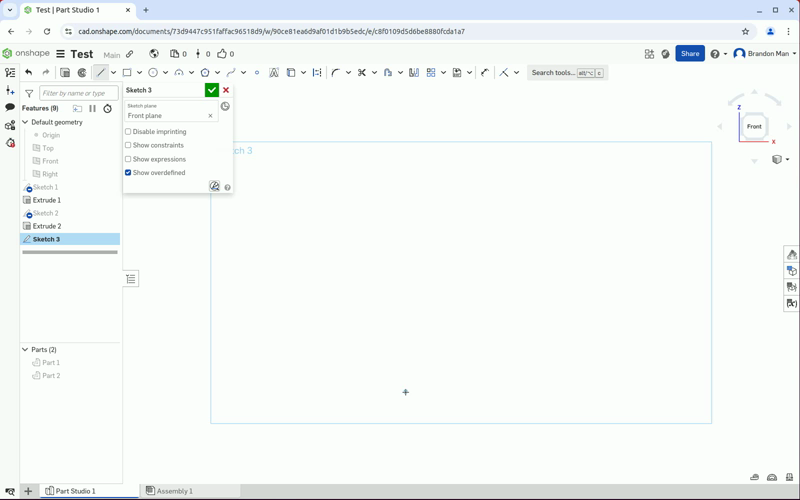
mouse_move(435, 391)
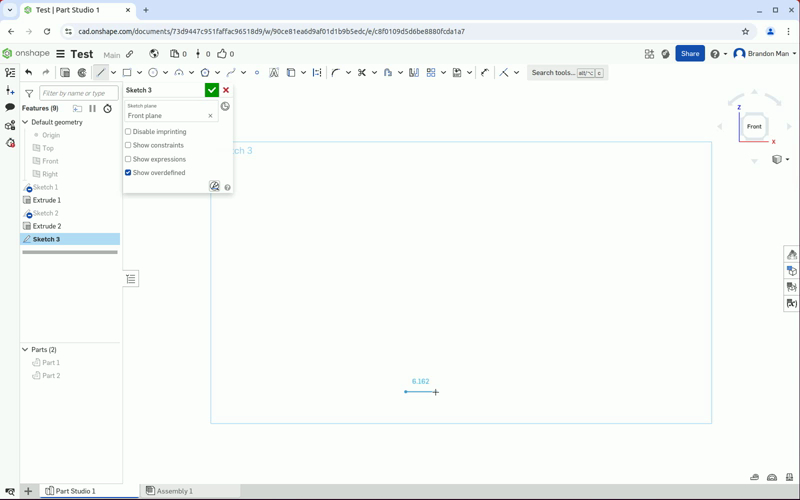
mouse_move(418, 391)
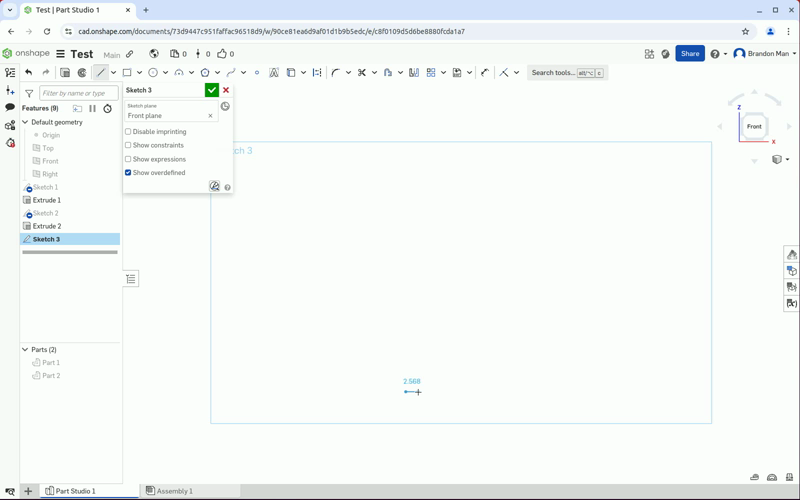
click(418, 391)
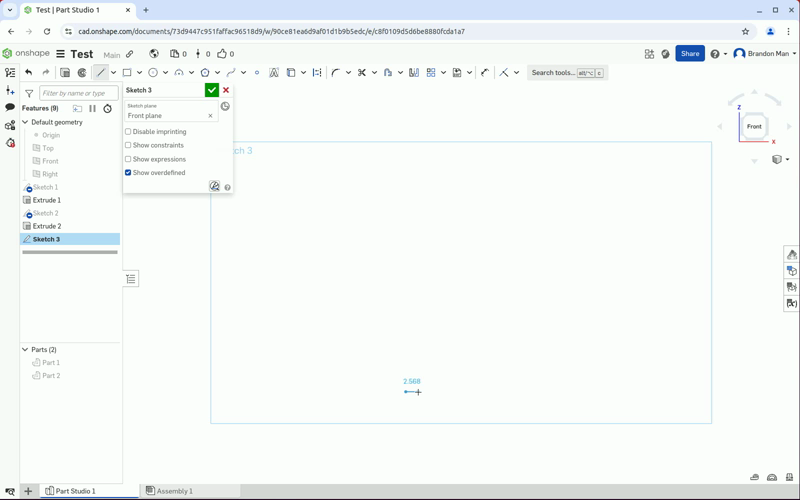
key_up(shift)
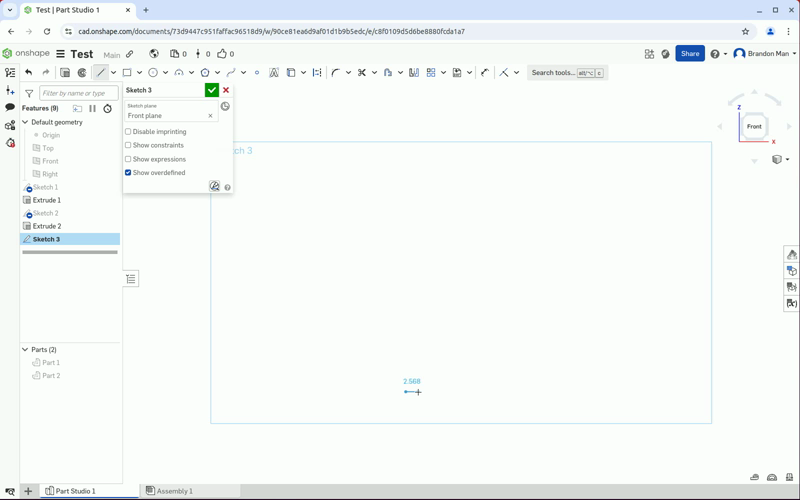
key_down(shift)
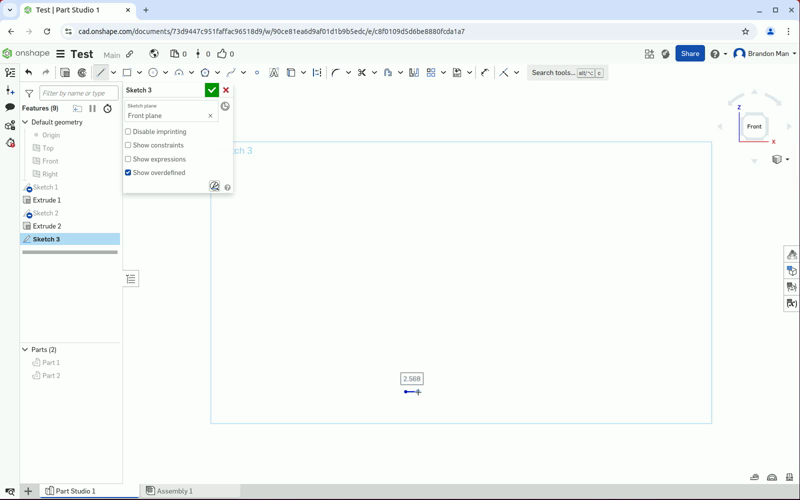
mouse_move(448, 391)
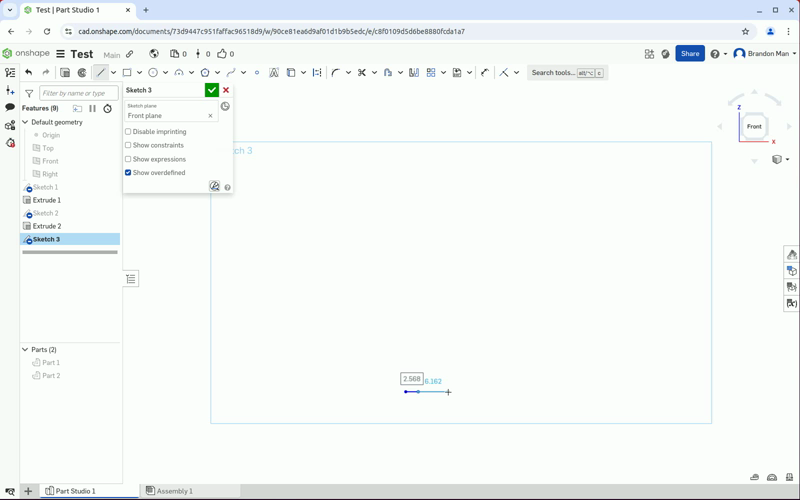
mouse_move(418, 342)
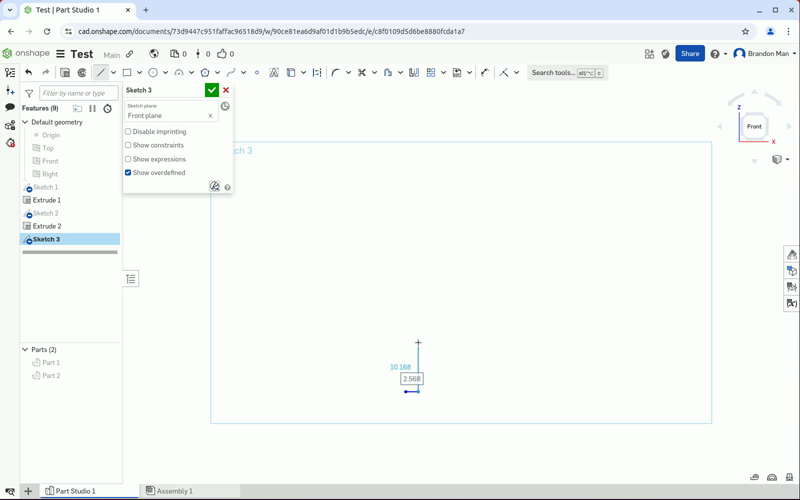
click(418, 342)
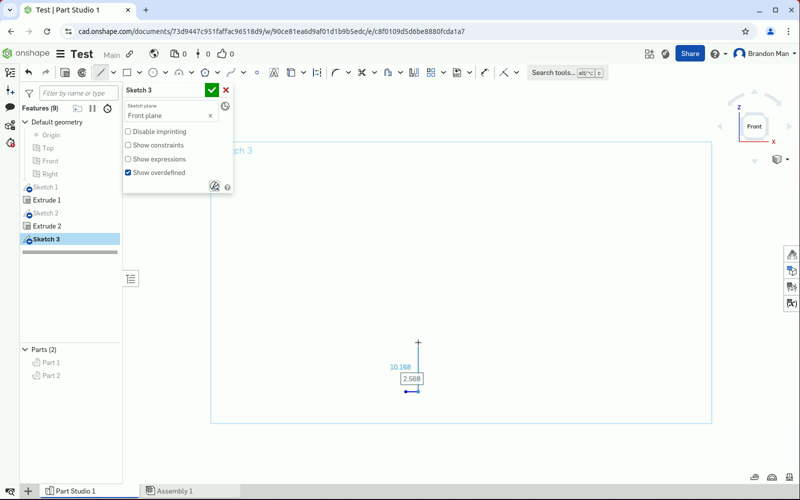
key_up(shift)
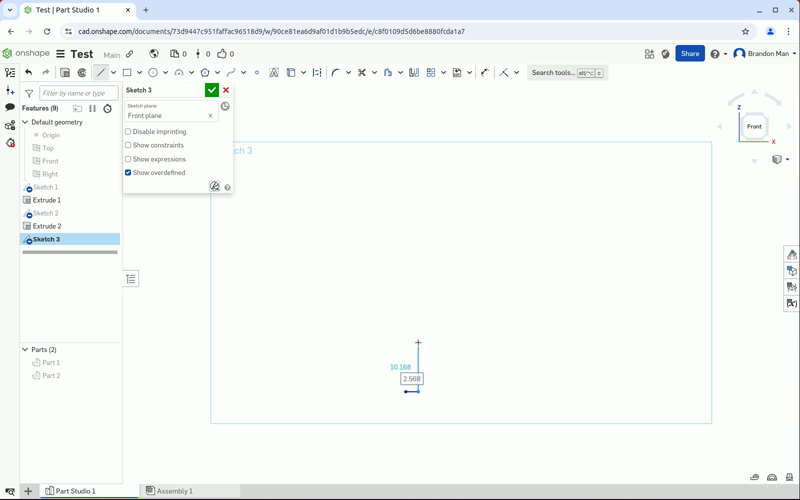
key_down(shift)
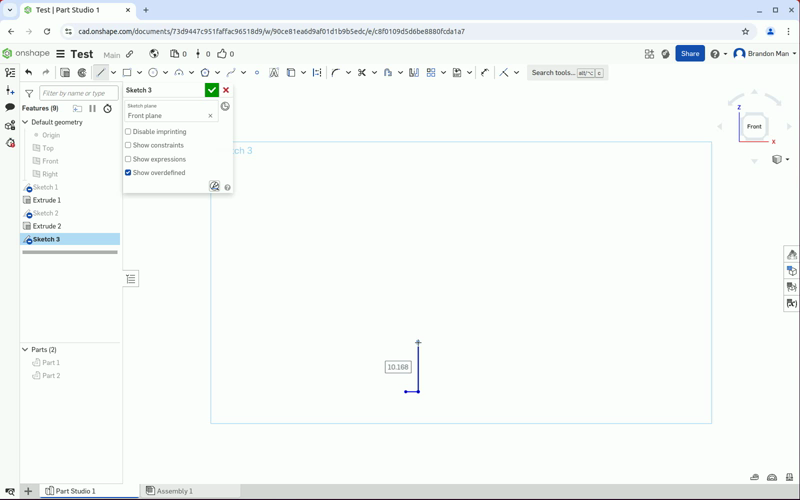
mouse_move(448, 342)
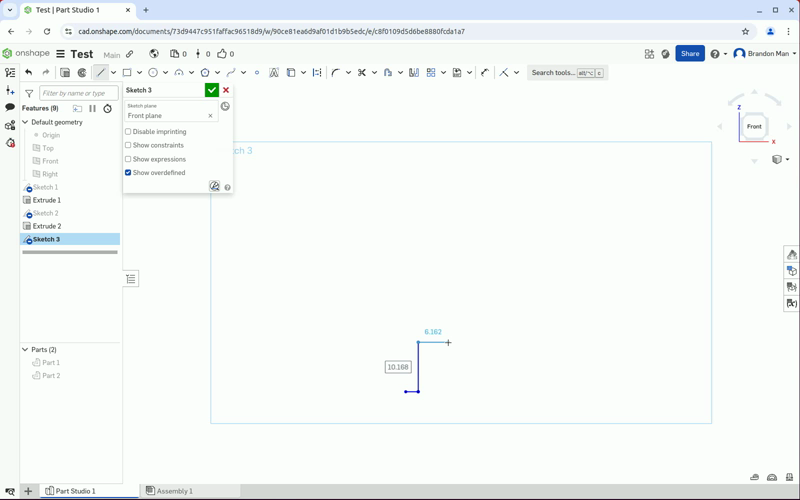
mouse_move(405, 342)
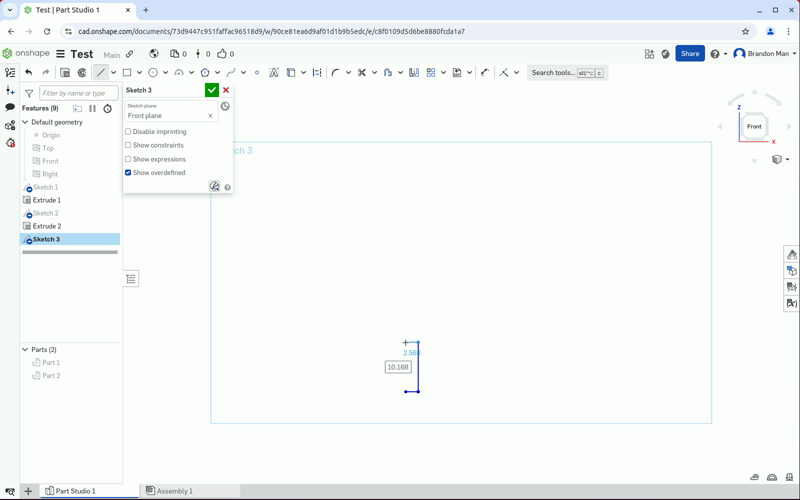
click(405, 342)
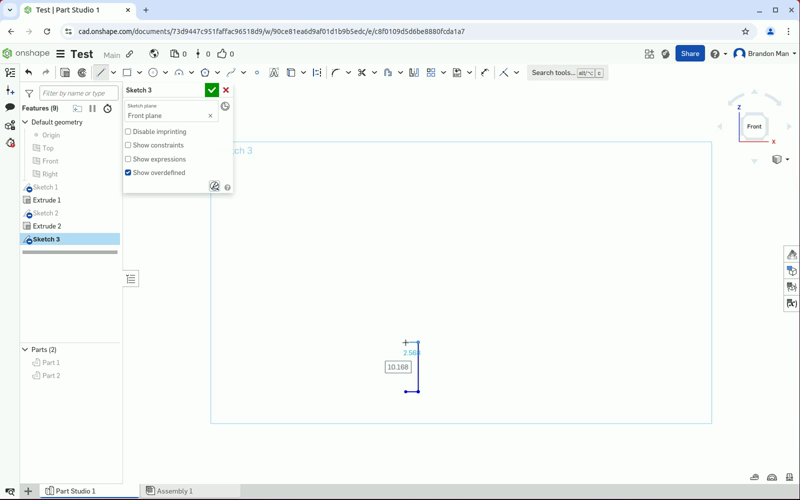
key_up(shift)
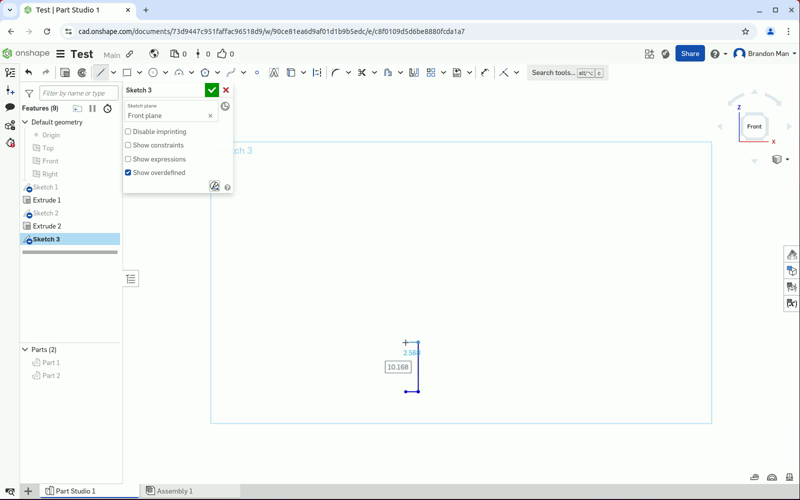
mouse_move(435, 342)
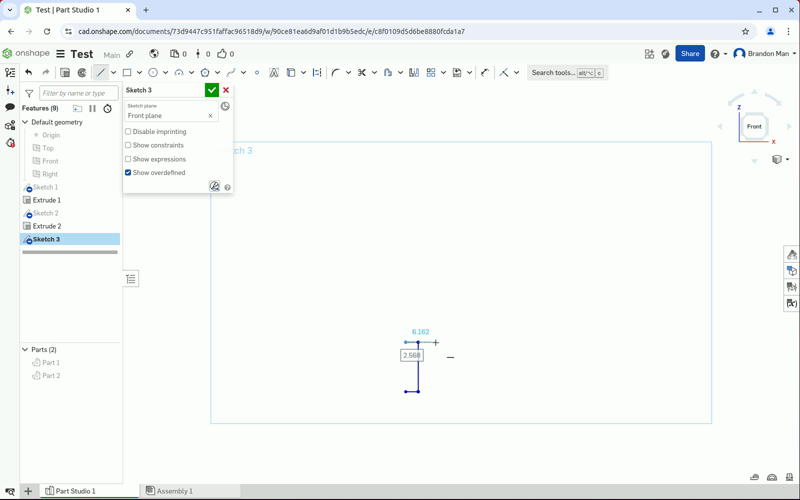
key_down(shift)
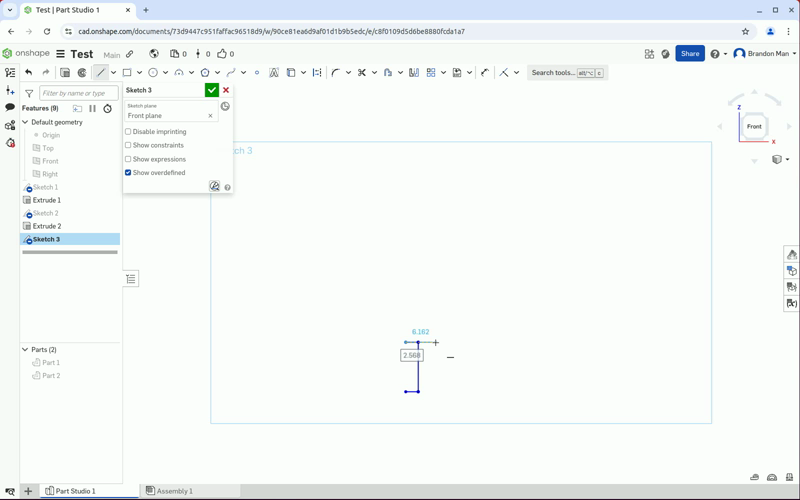
mouse_move(405, 391)
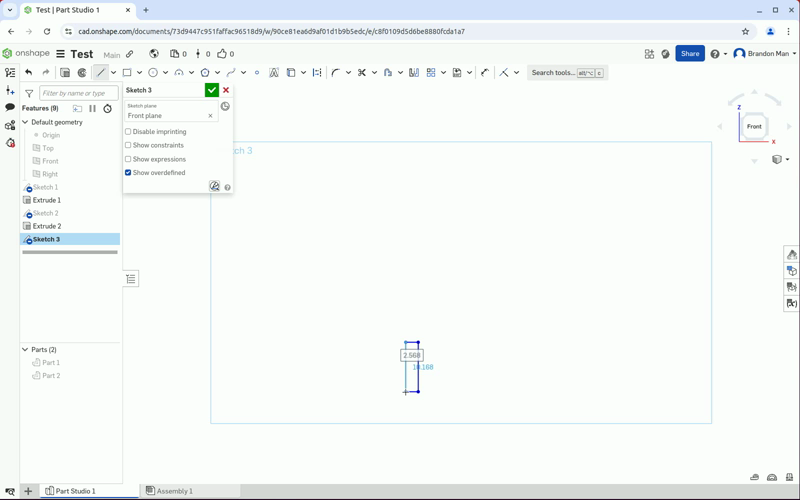
key_up(shift)
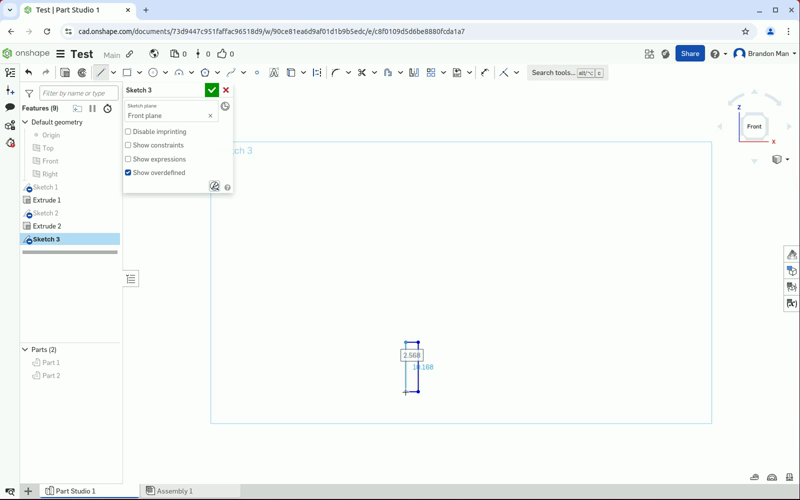
click(405, 391)
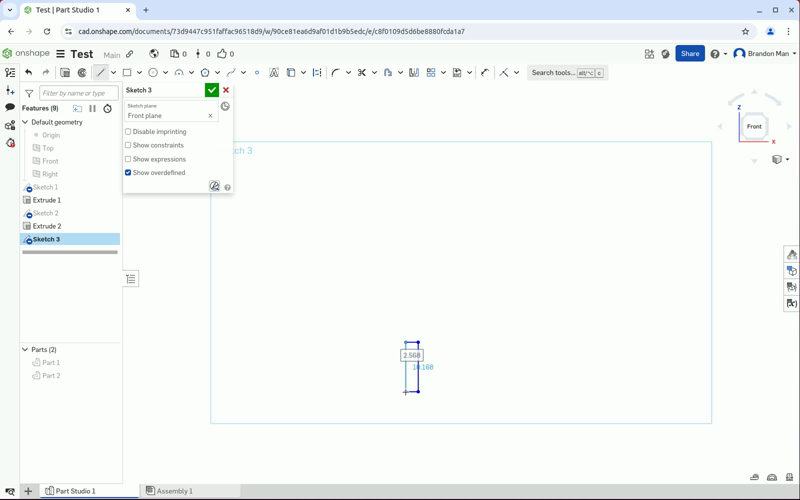
key(esc)
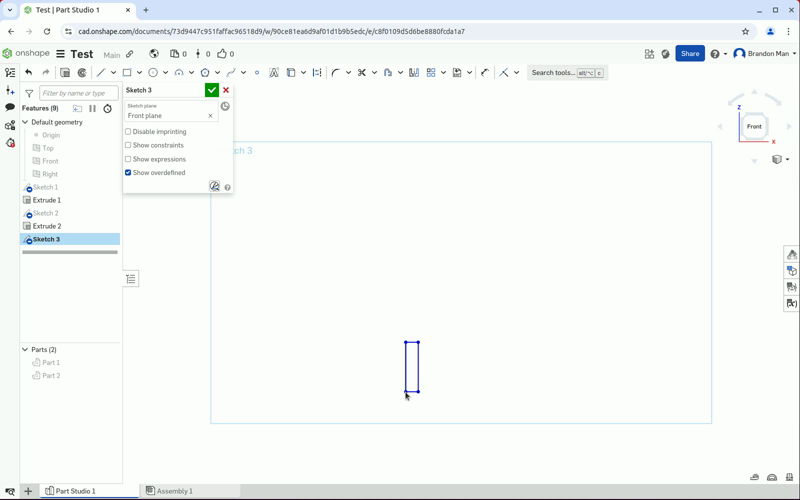
mouse_move(413, 360)
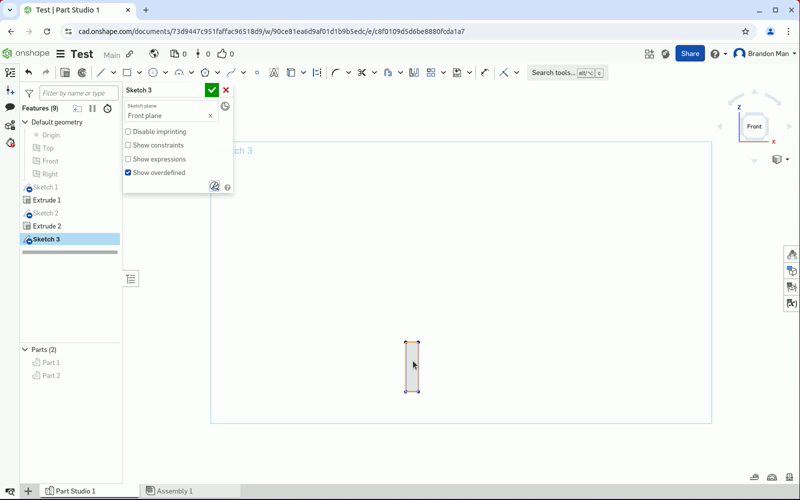
scroll(6)
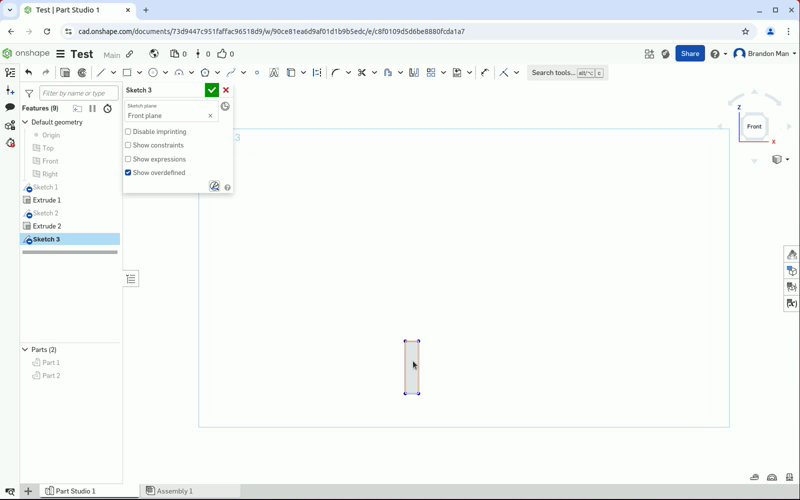
scroll(6)
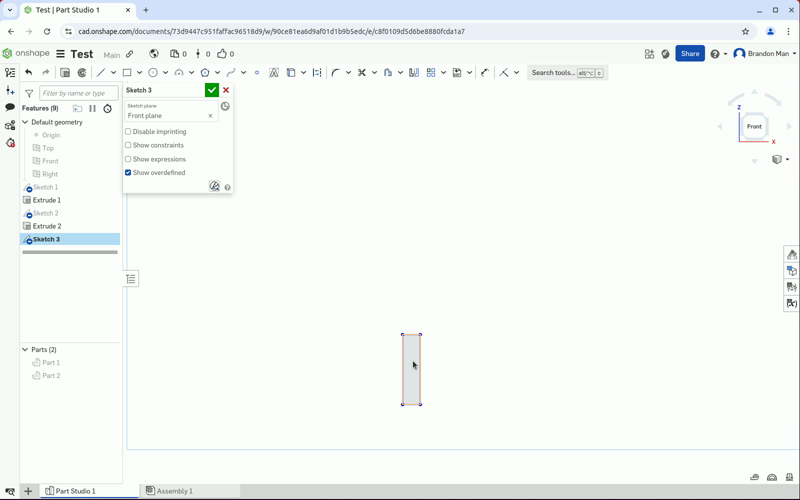
scroll(6)
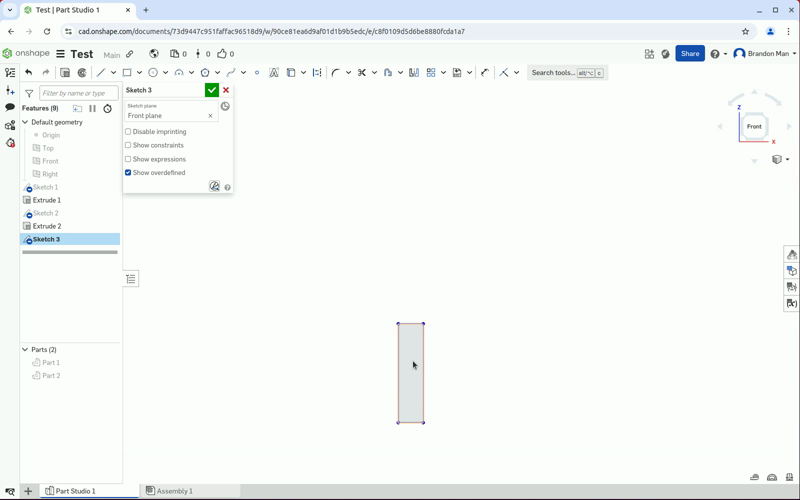
scroll(6)
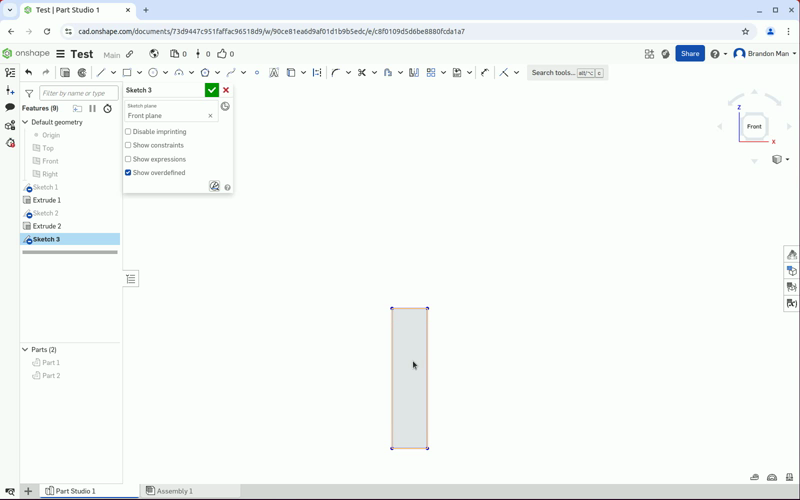
scroll(6)
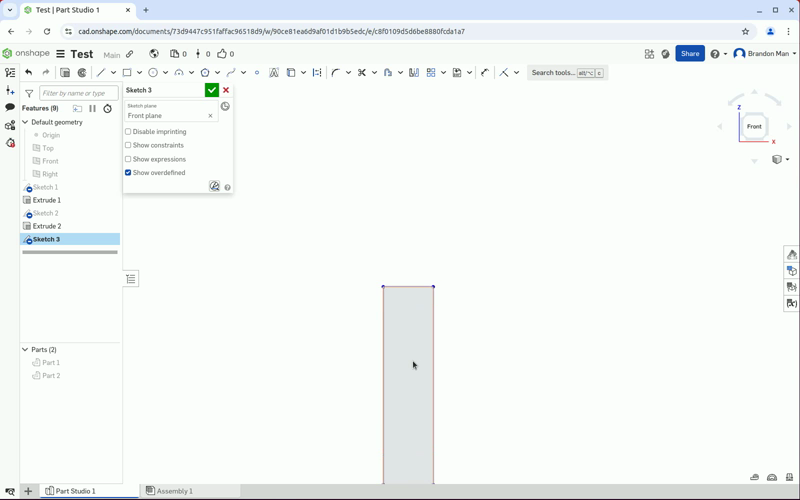
scroll(6)
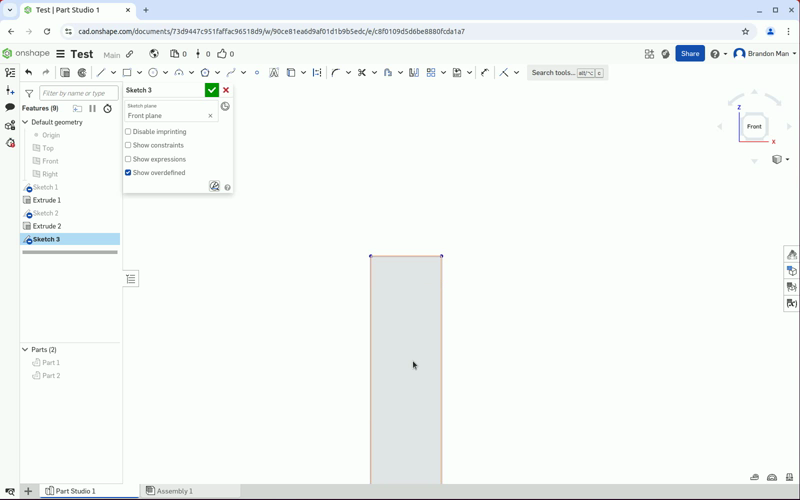
scroll(6)
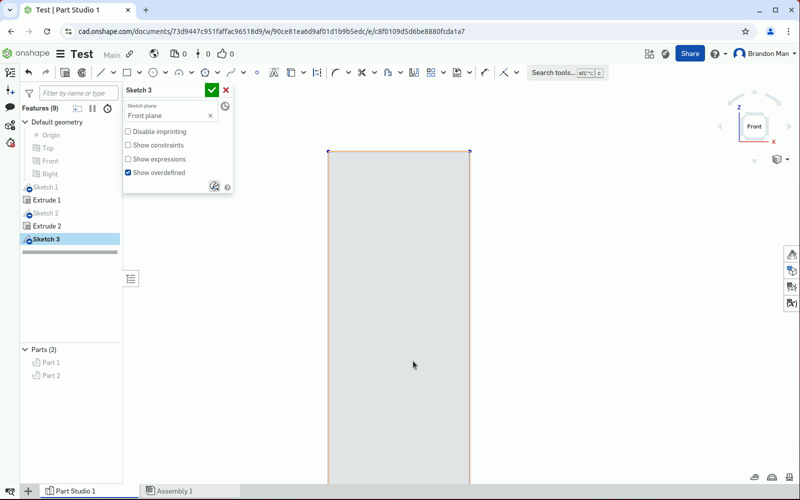
click(413, 360)
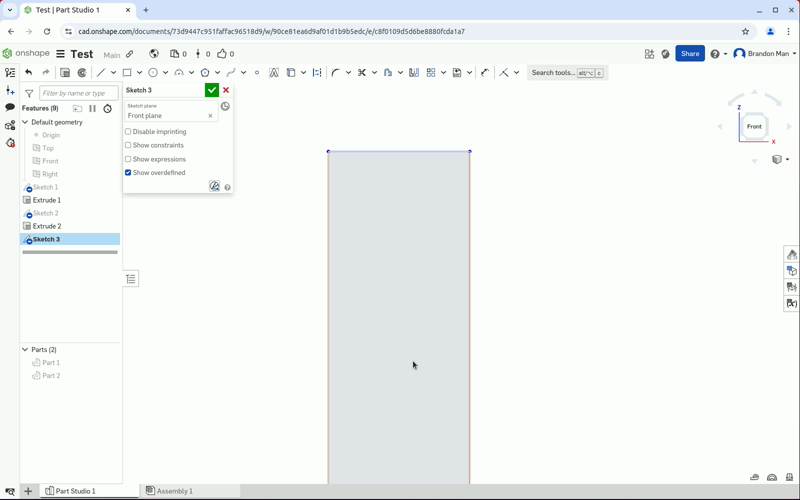
scroll(-6)
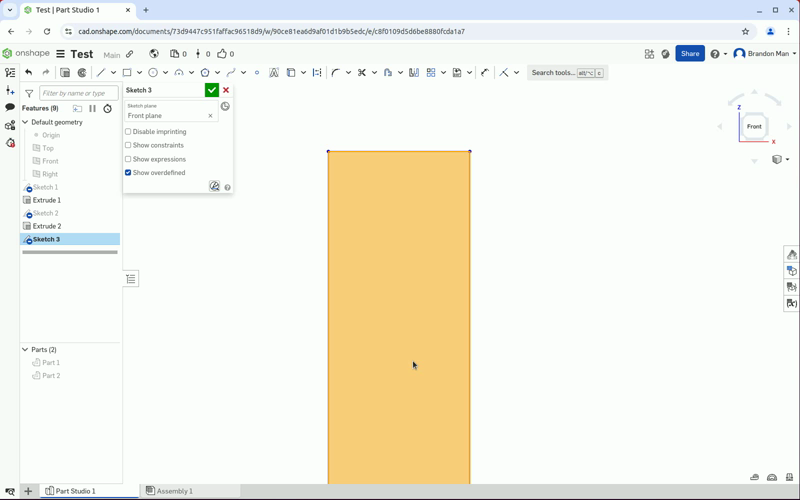
scroll(-6)
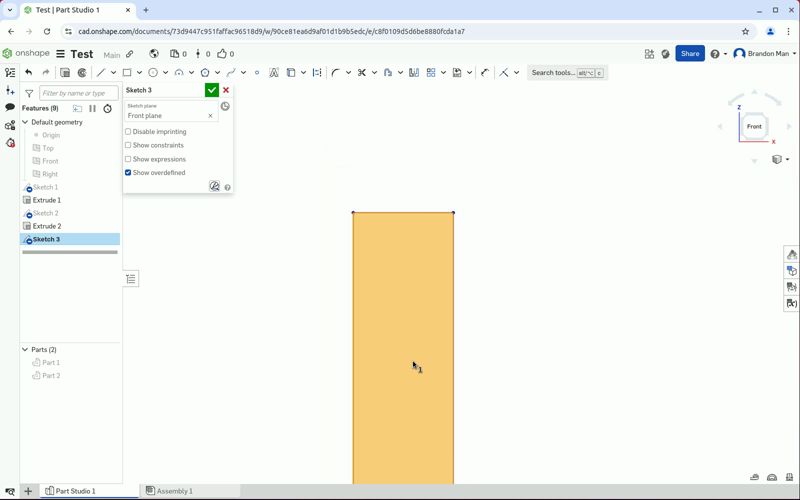
scroll(-6)
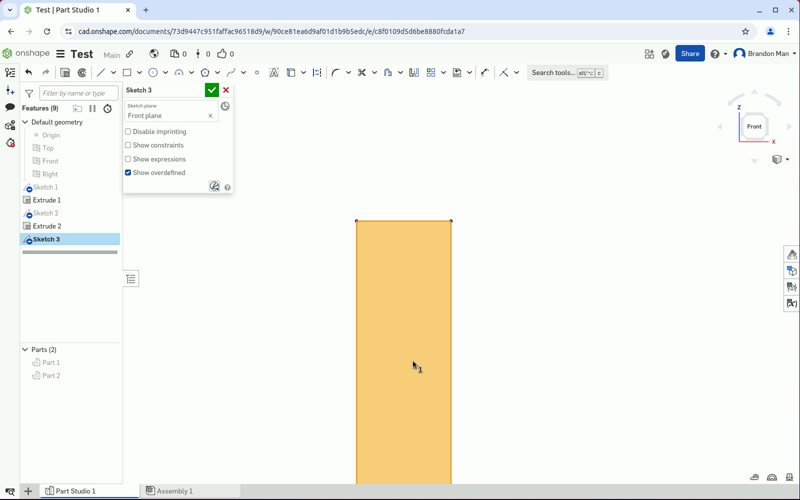
scroll(-6)
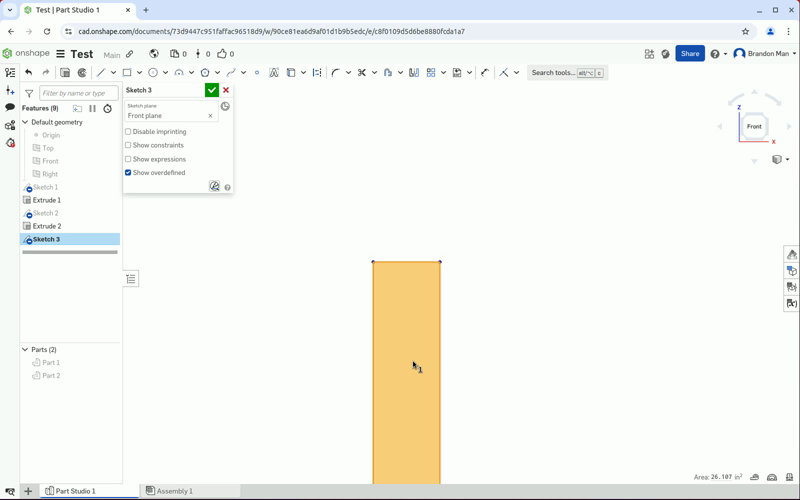
scroll(-6)
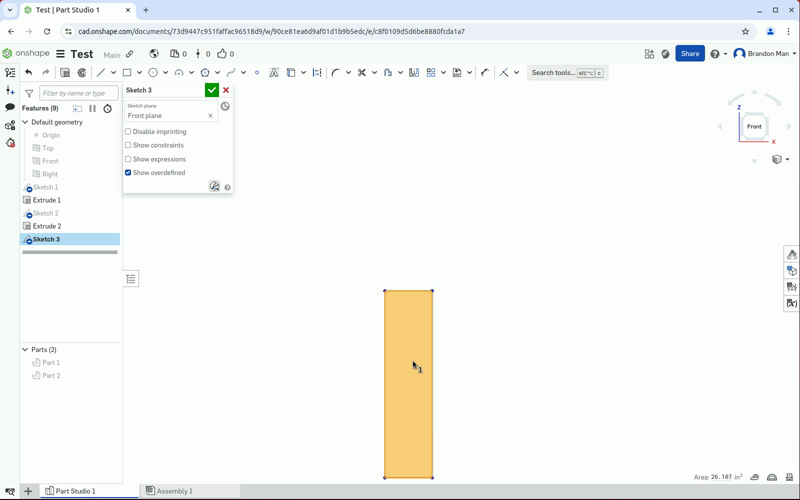
scroll(-6)
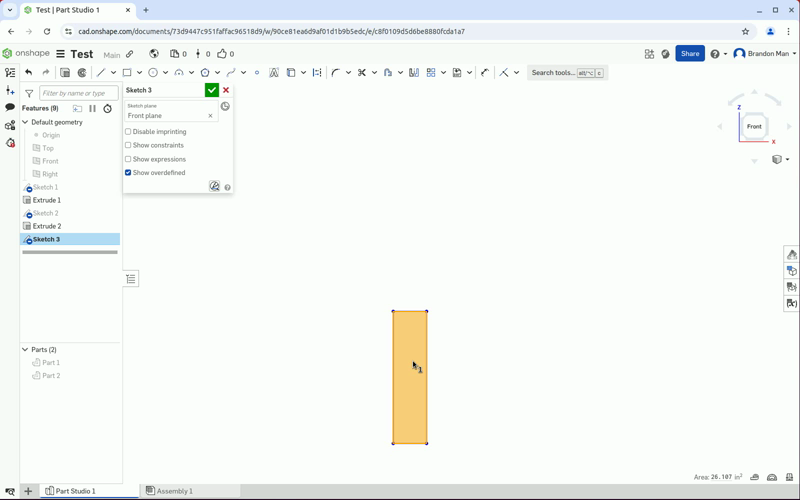
scroll(-6)
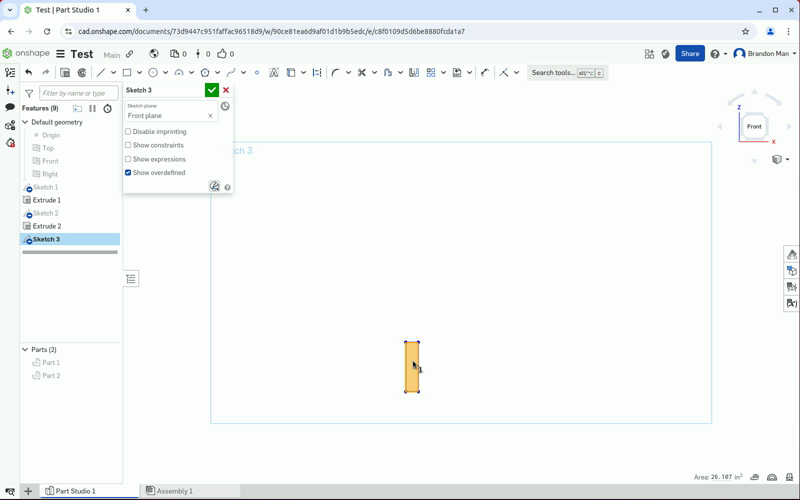
mouse_move(73, 352)
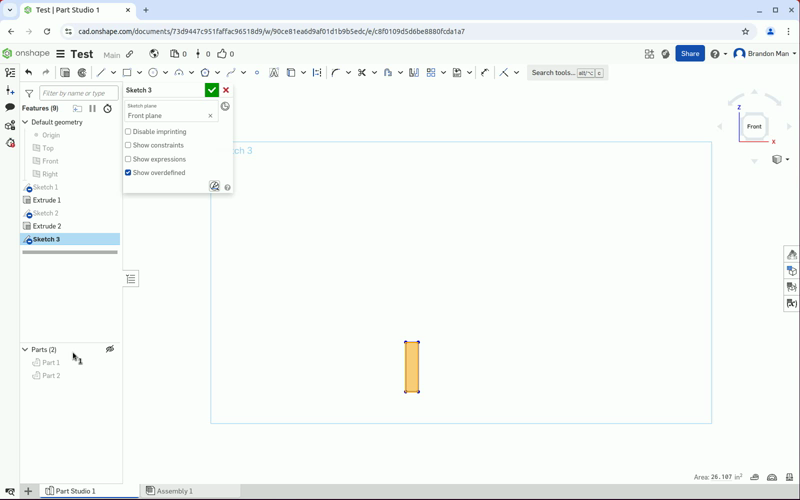
key(shift+y)
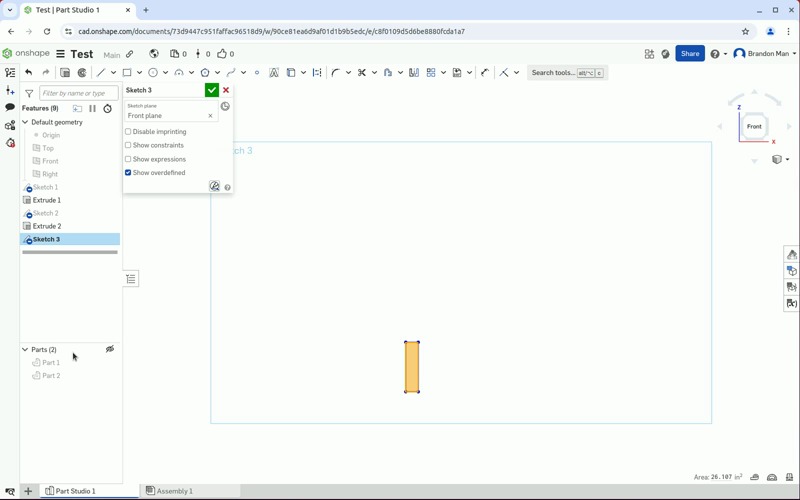
key(shift+e)
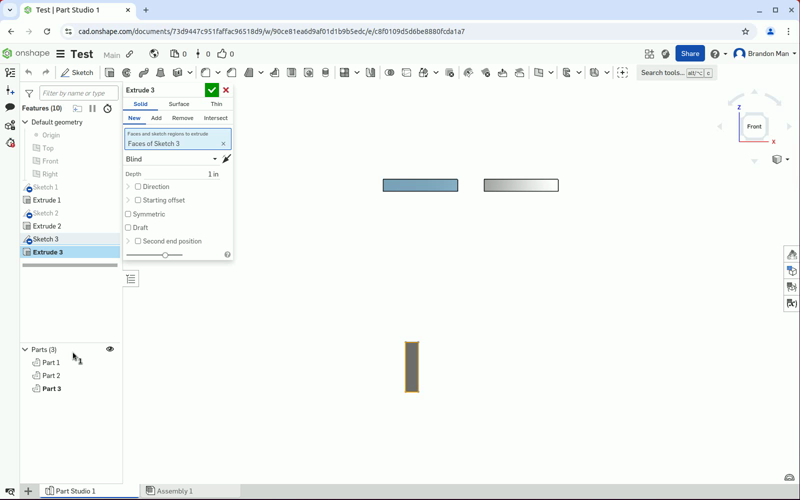
mouse_move(143, 106)
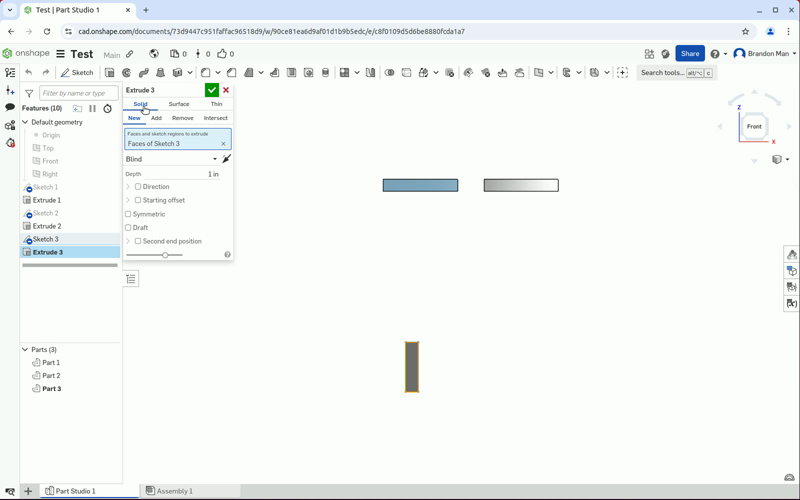
click(143, 106)
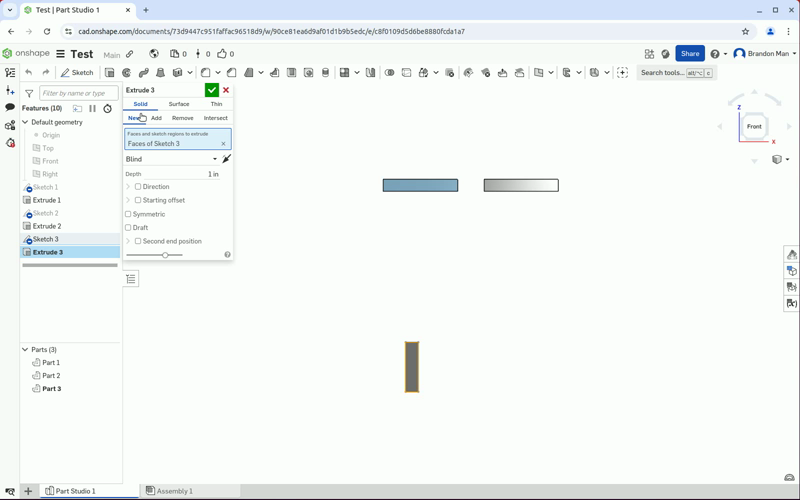
mouse_move(137, 120)
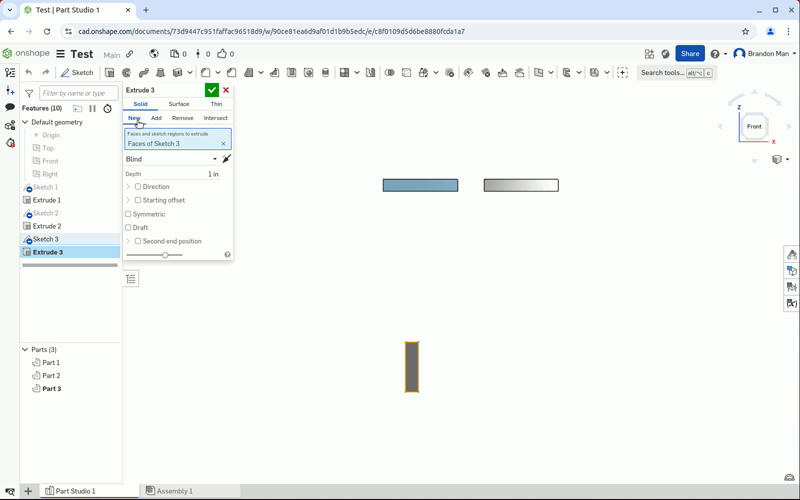
click(137, 120)
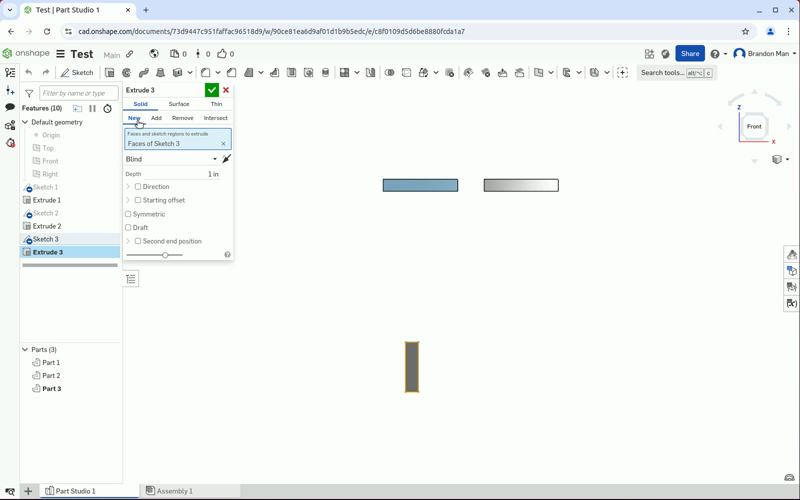
key(tab, 4)
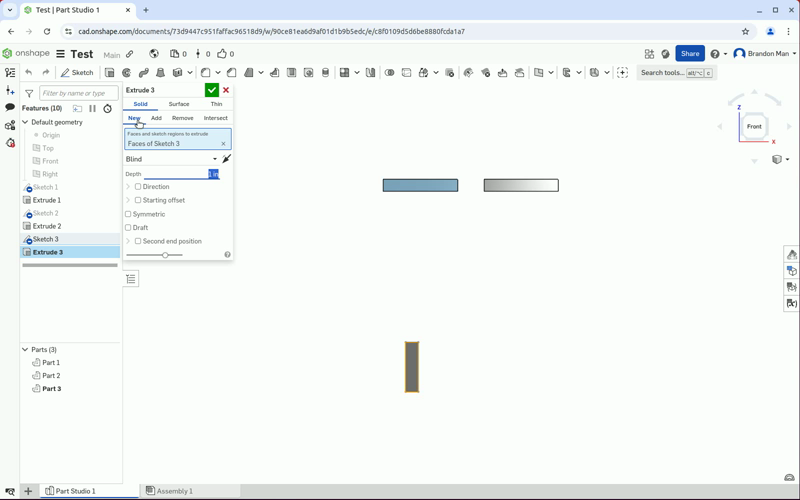
text(5.055)
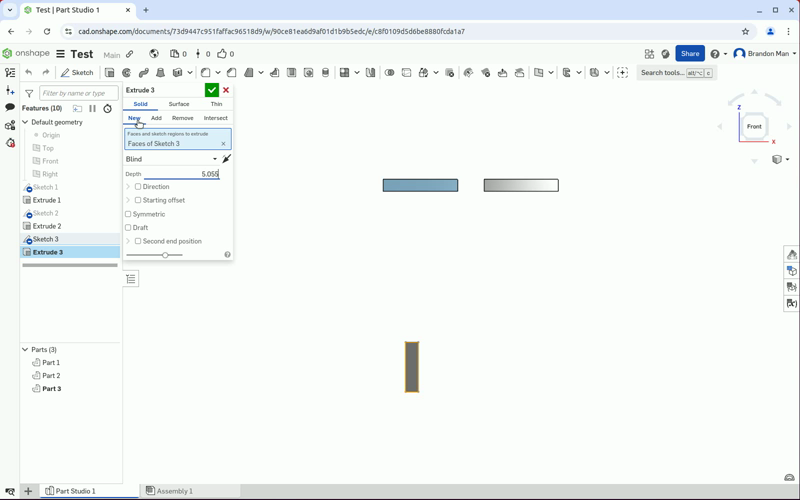
key(enter)
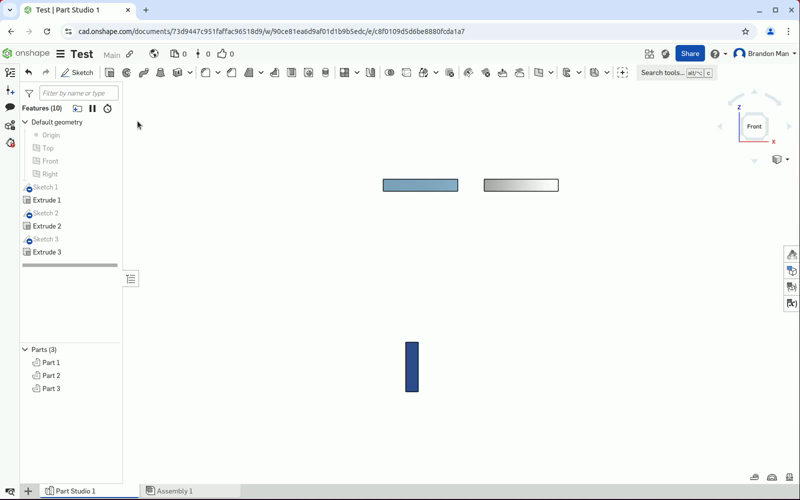
key(shift+h)
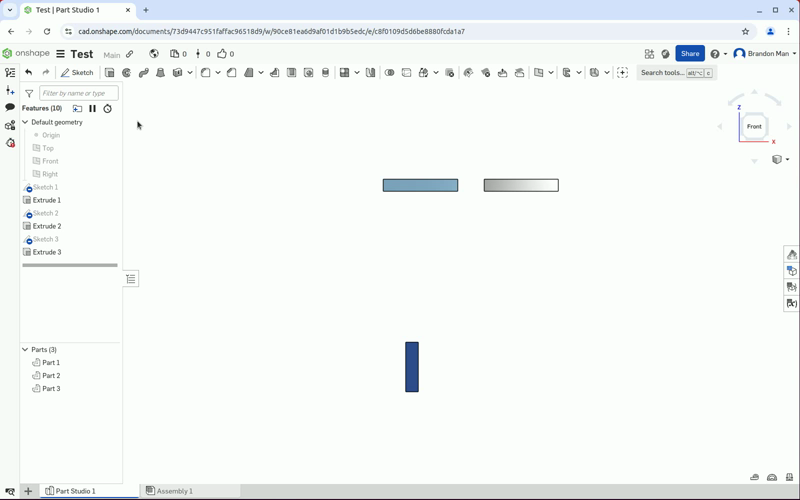
key(shift+h)
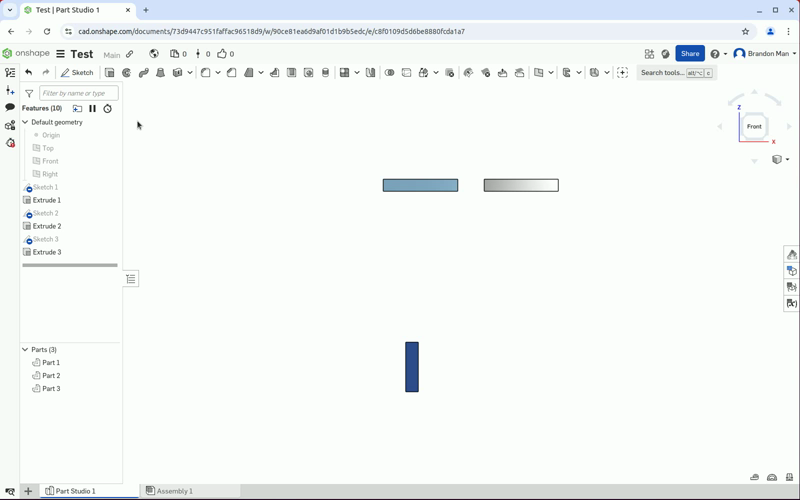
mouse_move(73, 189)
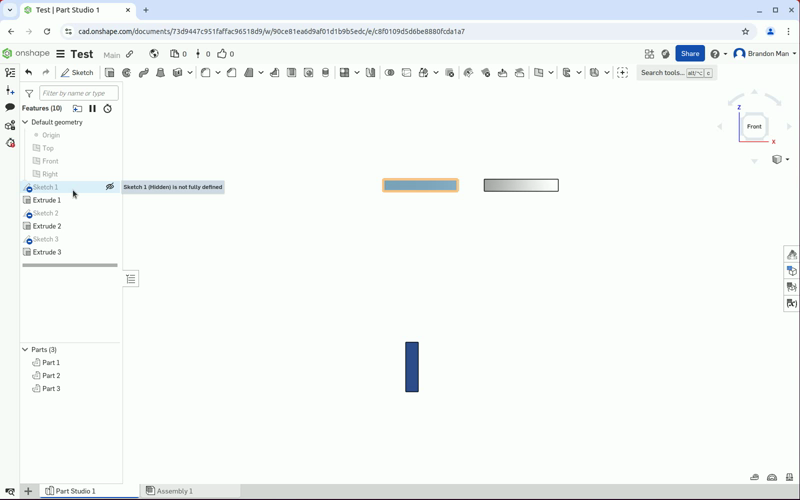
click(73, 189)
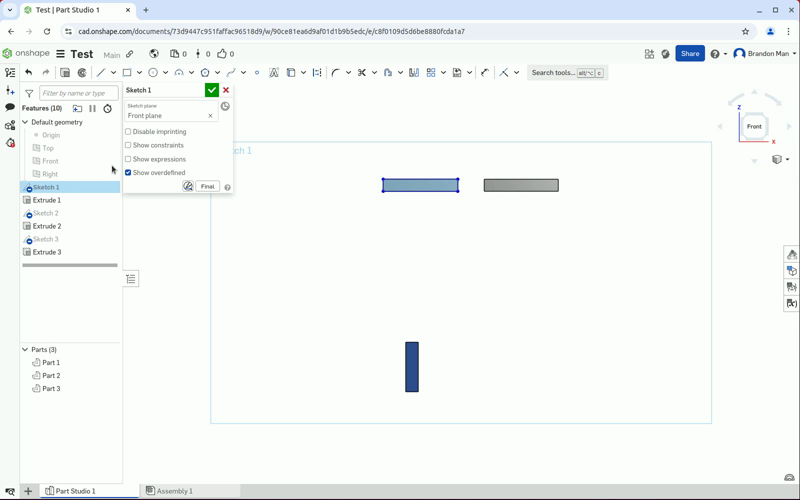
mouse_move(229, 92)
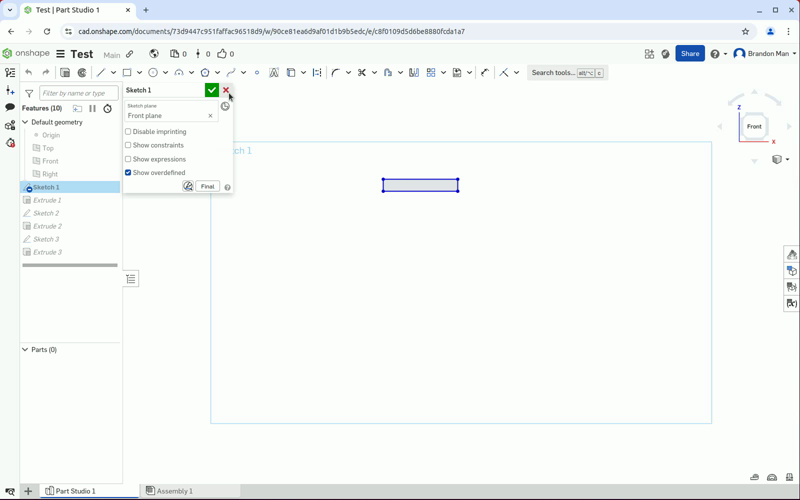
click(229, 92)
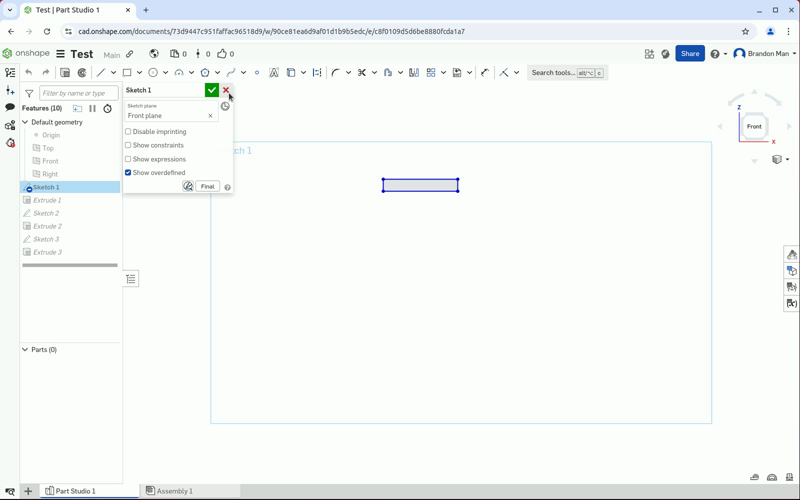
key(shift+s)
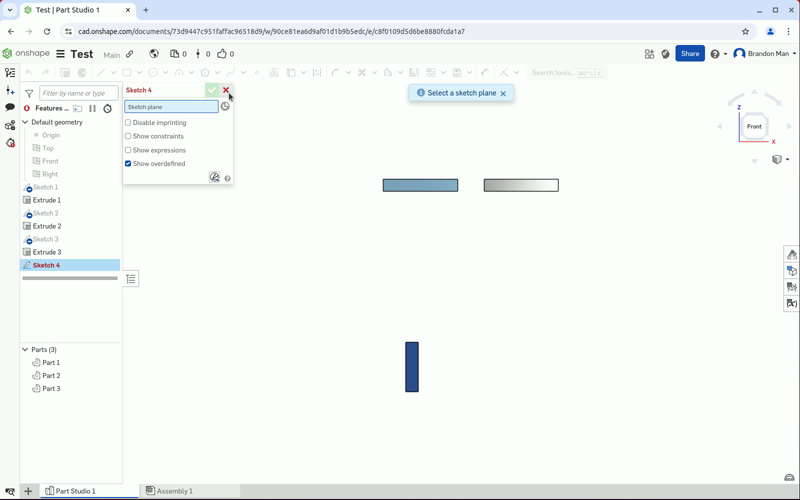
mouse_move(73, 163)
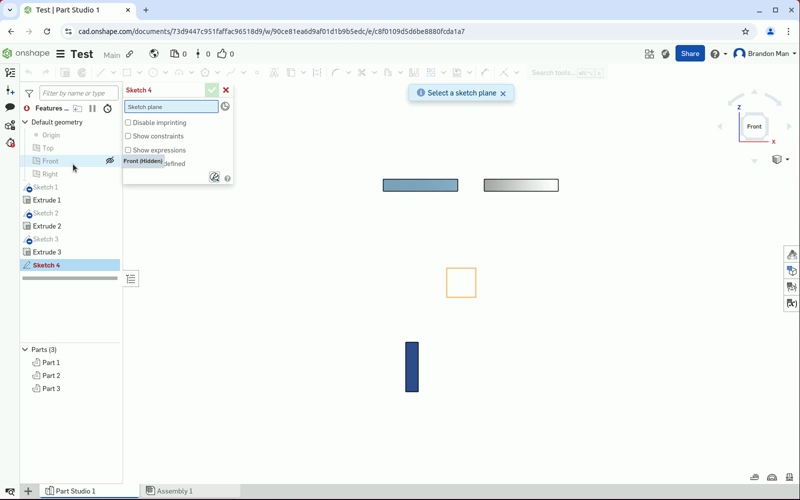
click(73, 163)
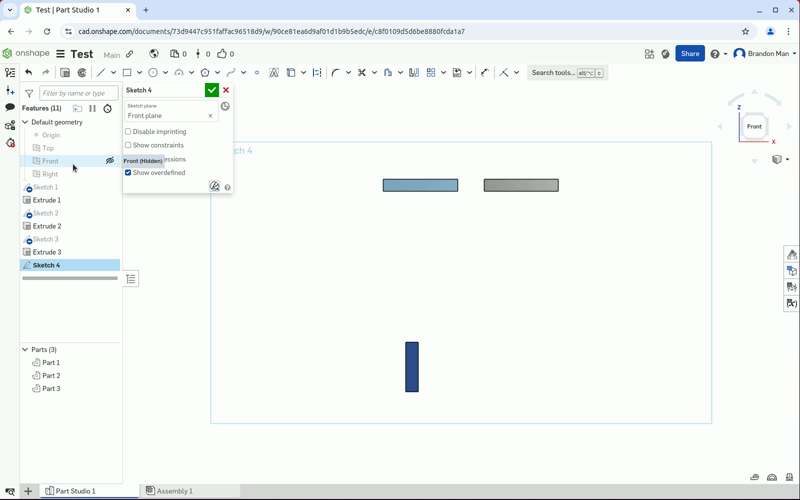
mouse_move(73, 352)
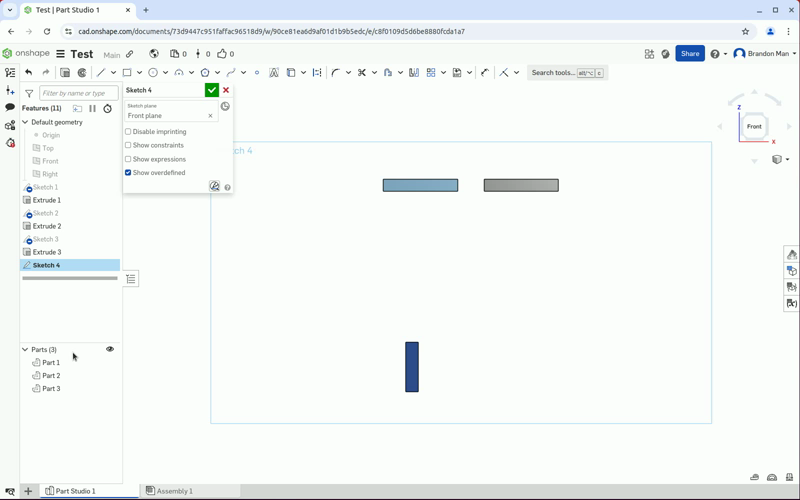
key(y)
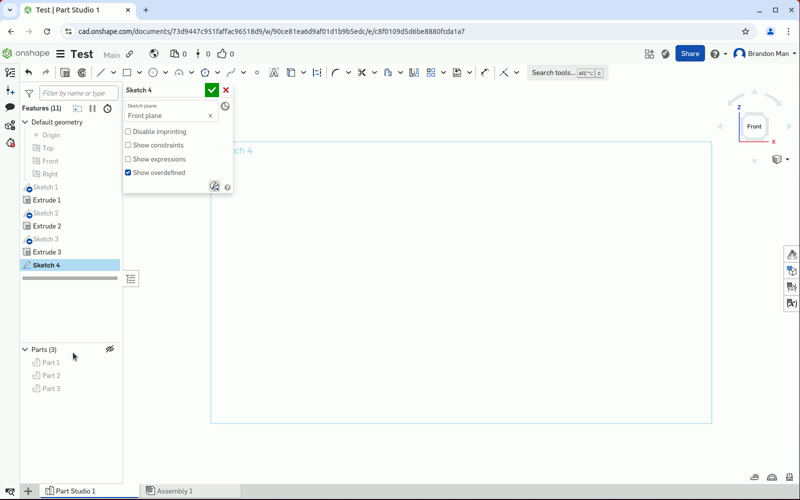
key(l)
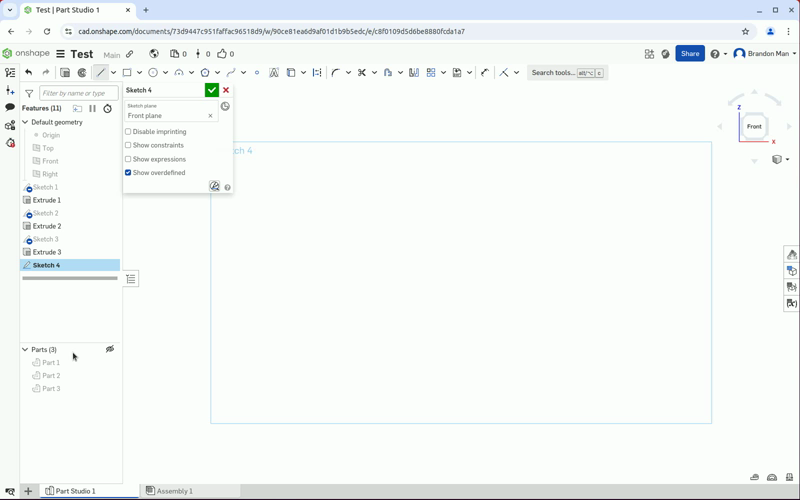
key_down(shift)
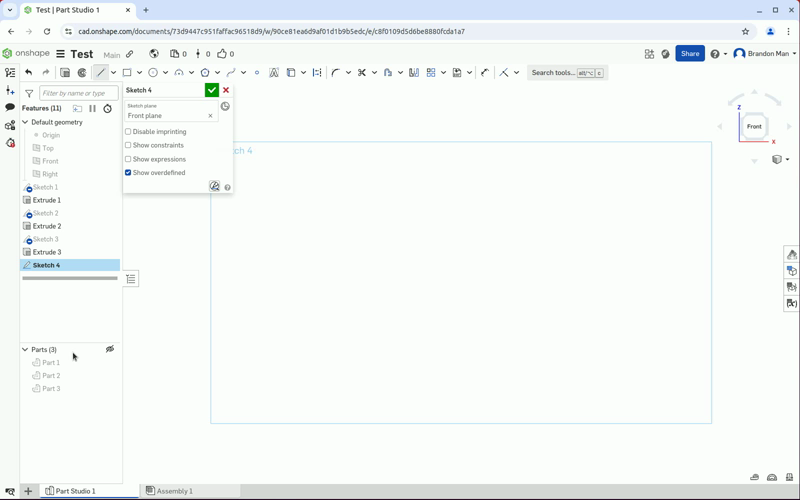
mouse_move(492, 391)
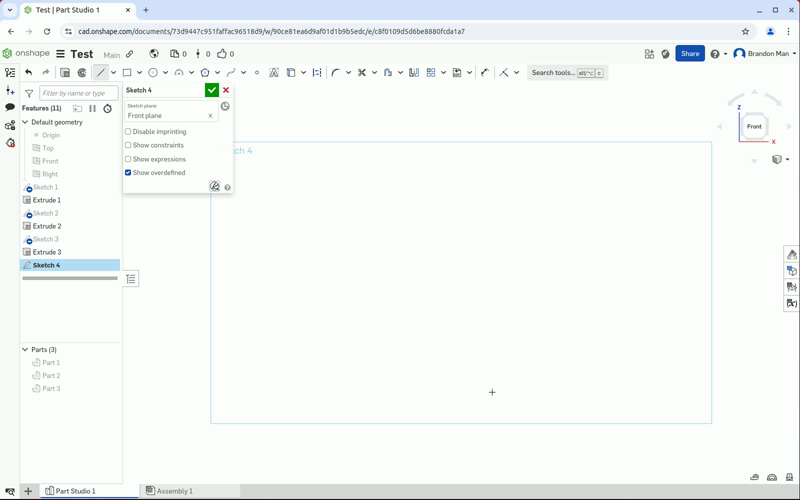
click(492, 391)
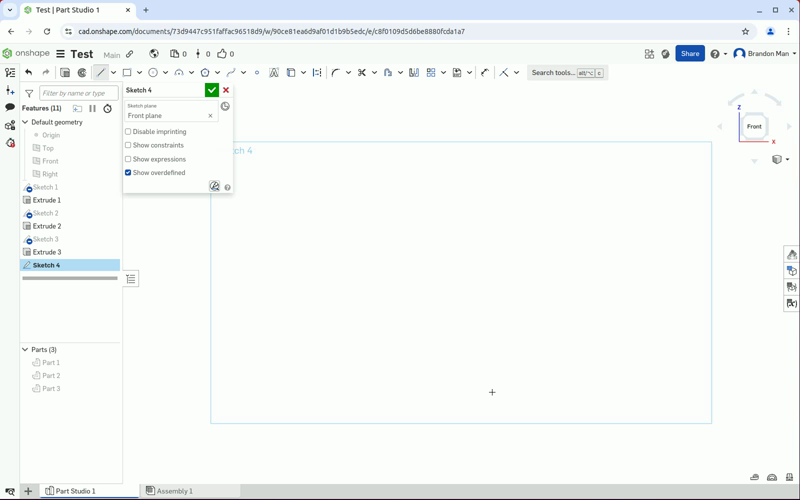
key_up(shift)
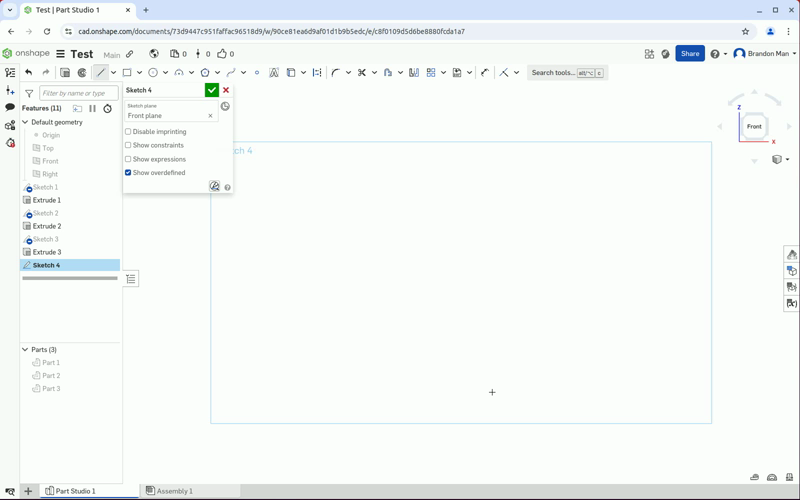
key_down(shift)
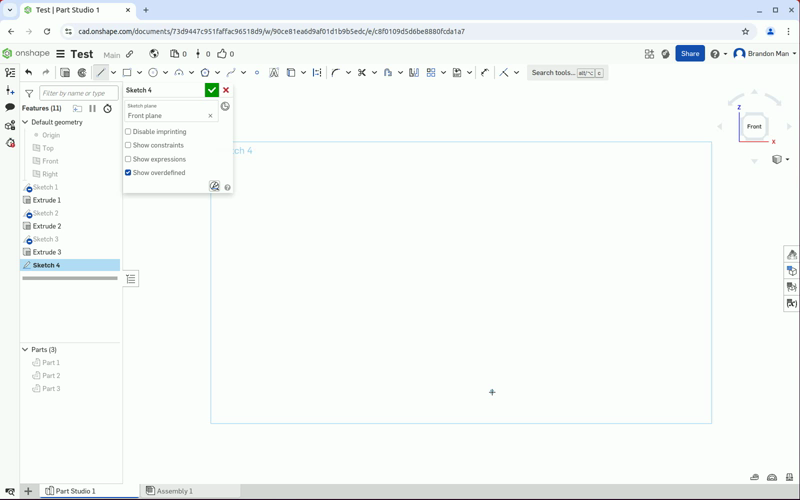
mouse_move(522, 391)
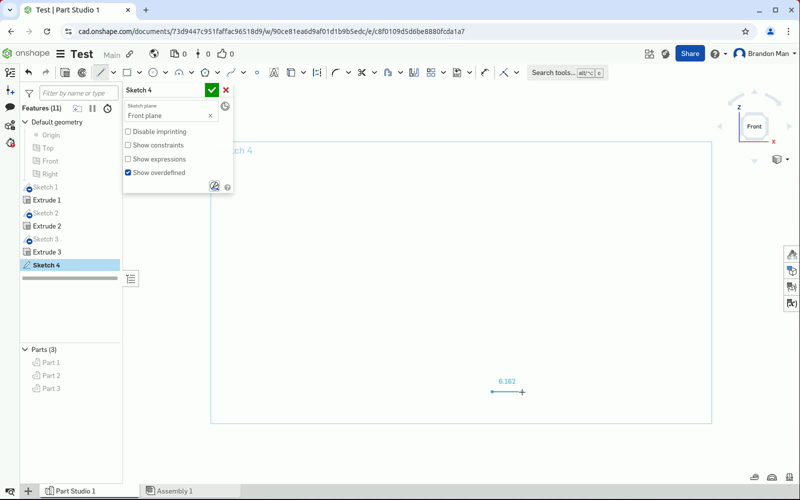
mouse_move(504, 391)
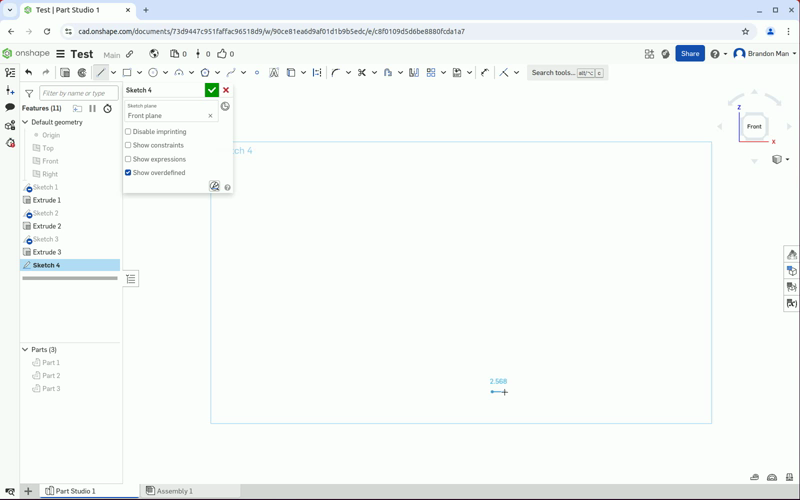
click(504, 391)
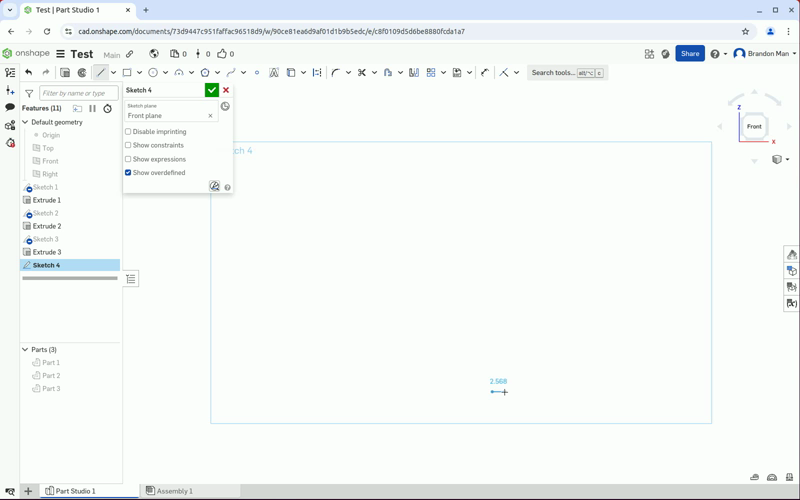
key_up(shift)
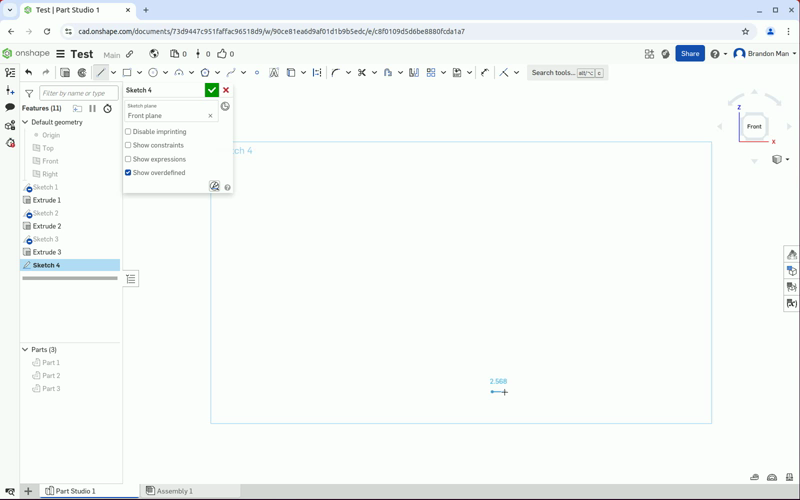
key_down(shift)
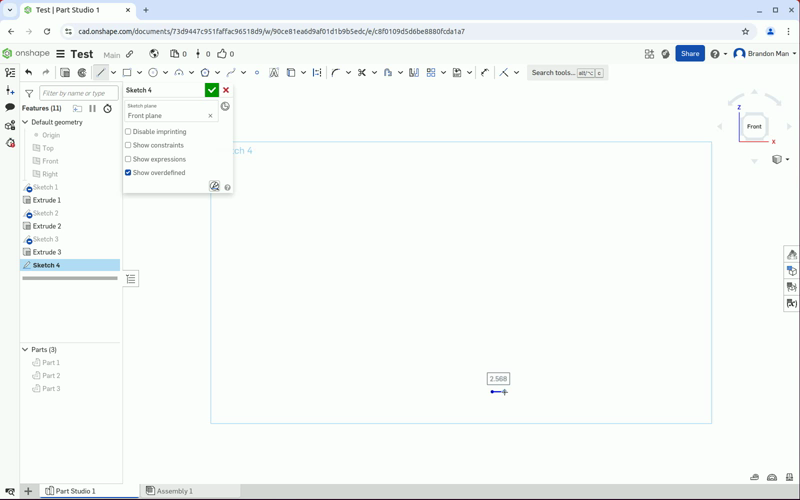
mouse_move(534, 391)
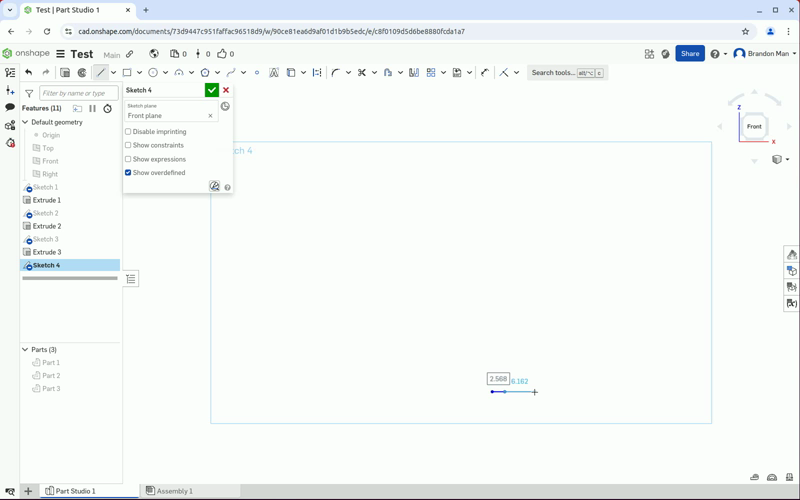
mouse_move(504, 342)
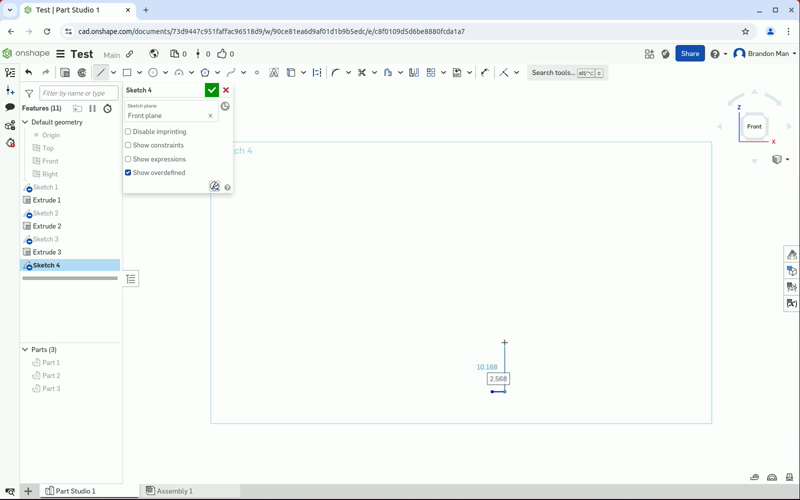
click(504, 342)
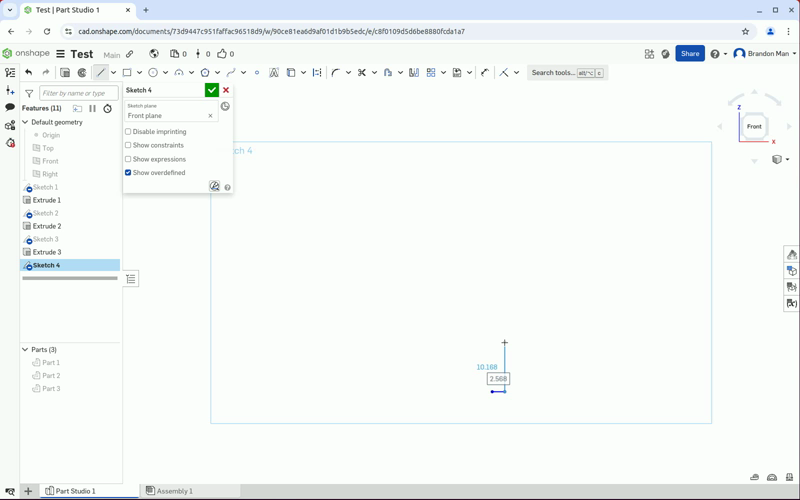
key_up(shift)
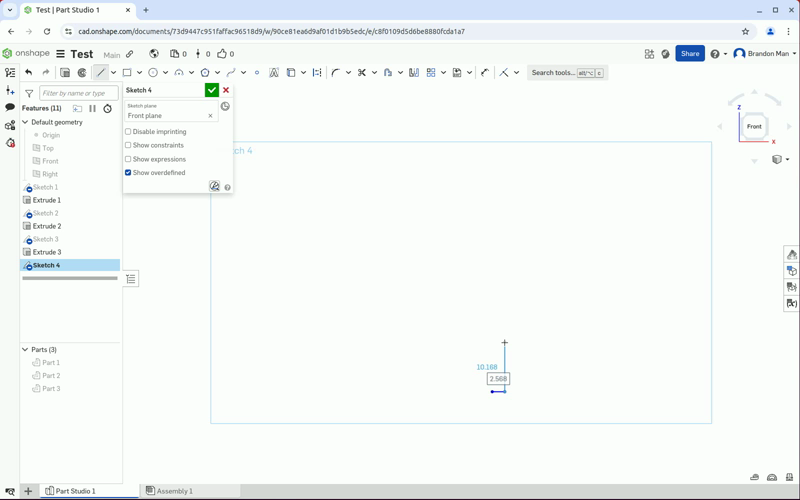
key_down(shift)
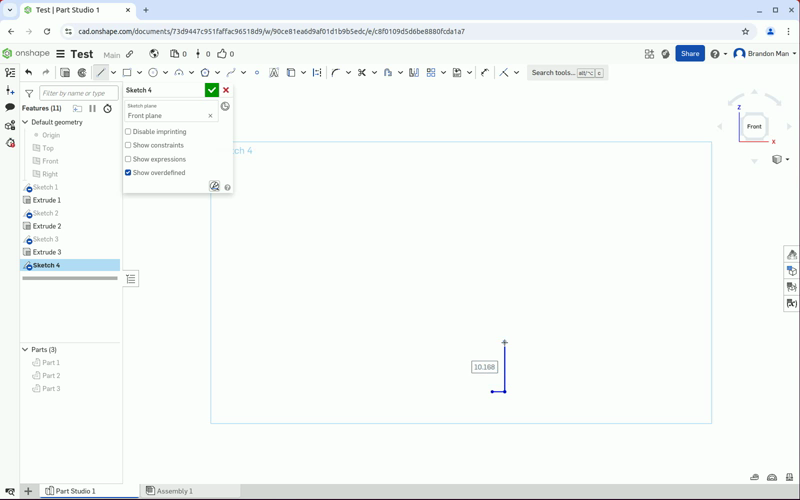
mouse_move(534, 342)
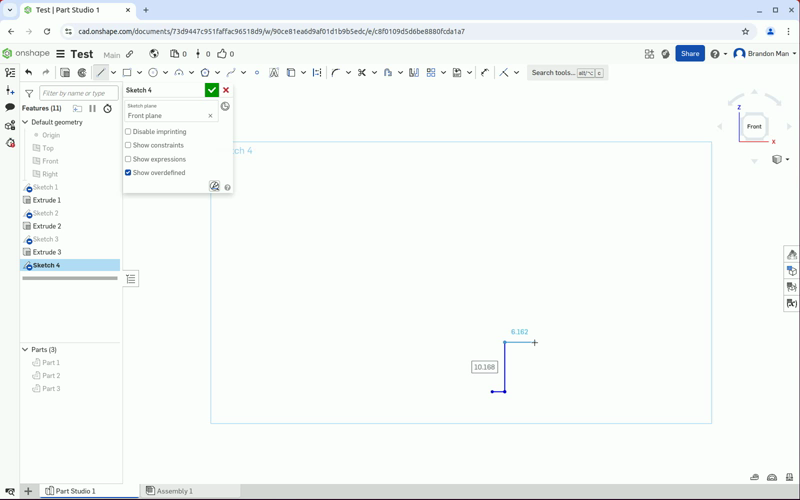
mouse_move(492, 342)
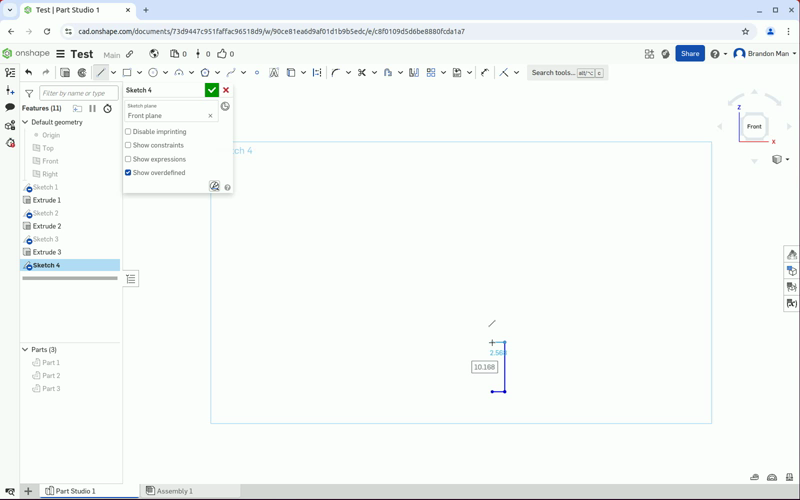
click(492, 342)
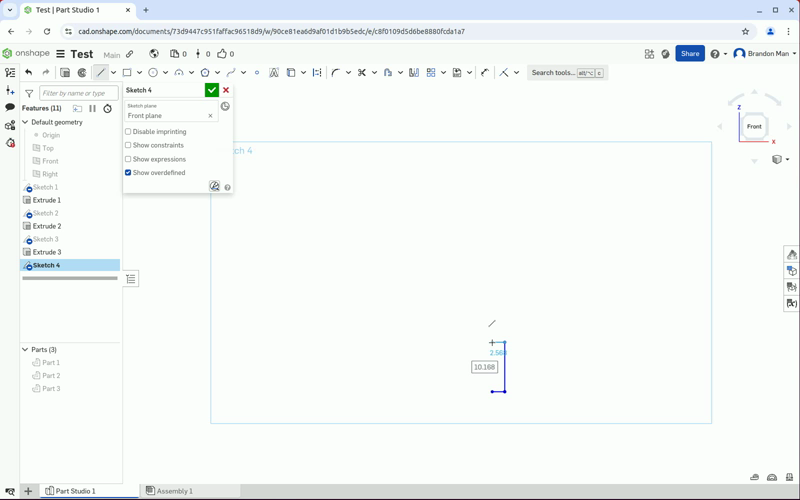
key_up(shift)
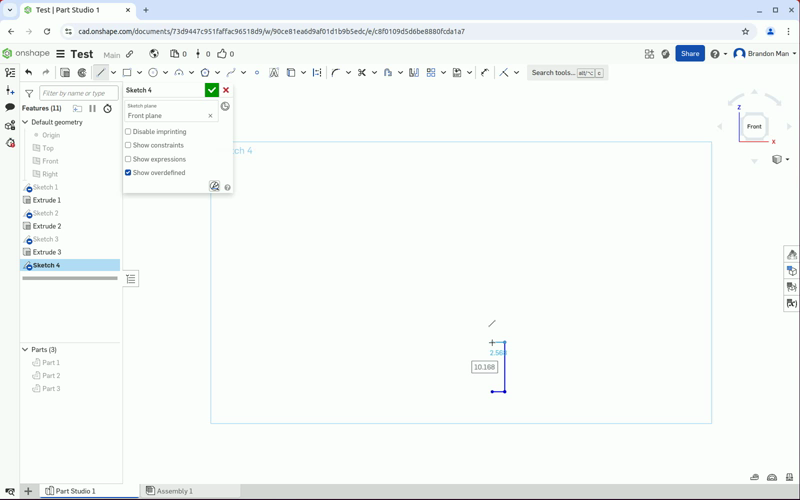
mouse_move(522, 342)
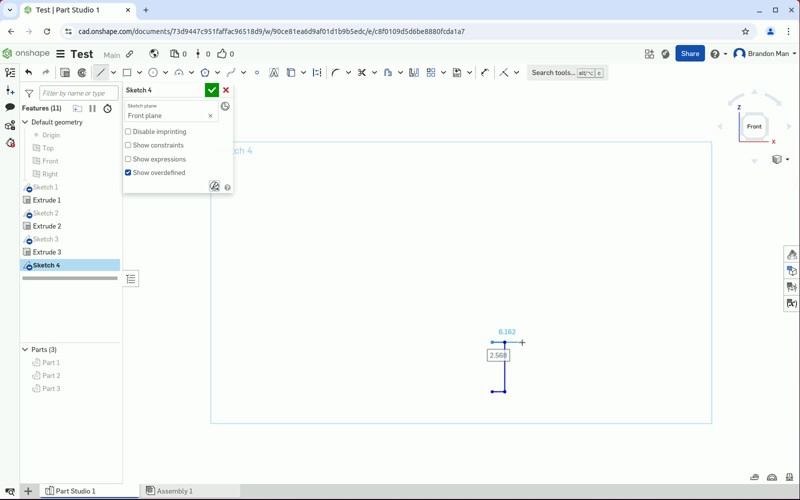
key_down(shift)
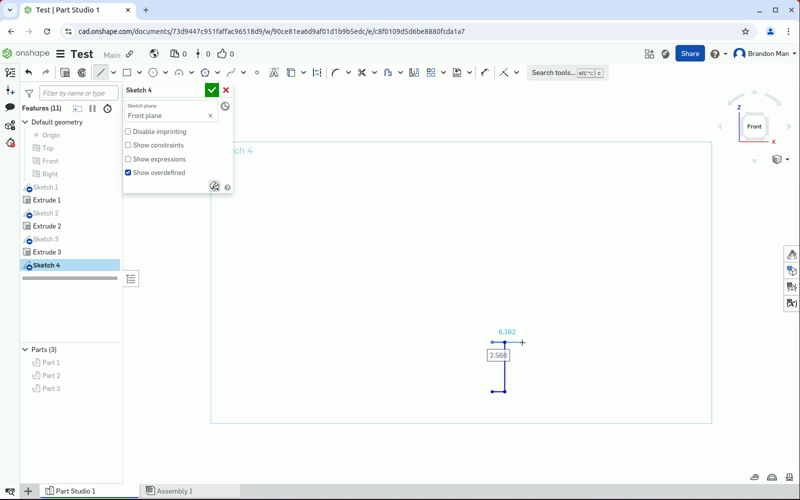
mouse_move(492, 391)
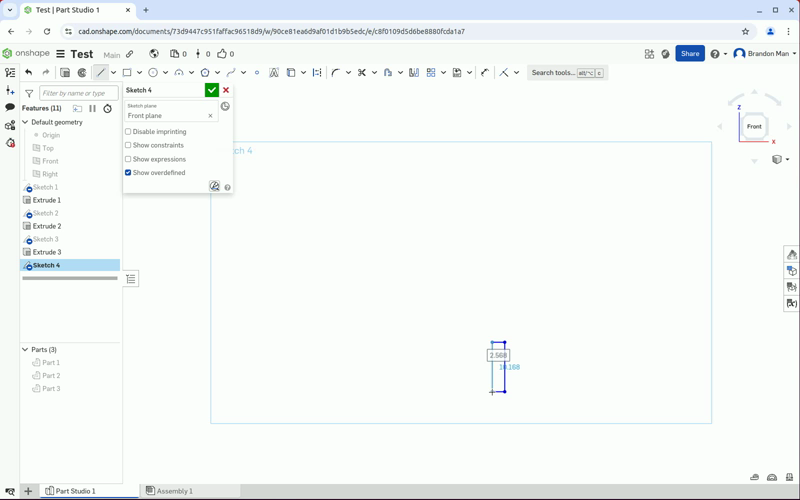
key_up(shift)
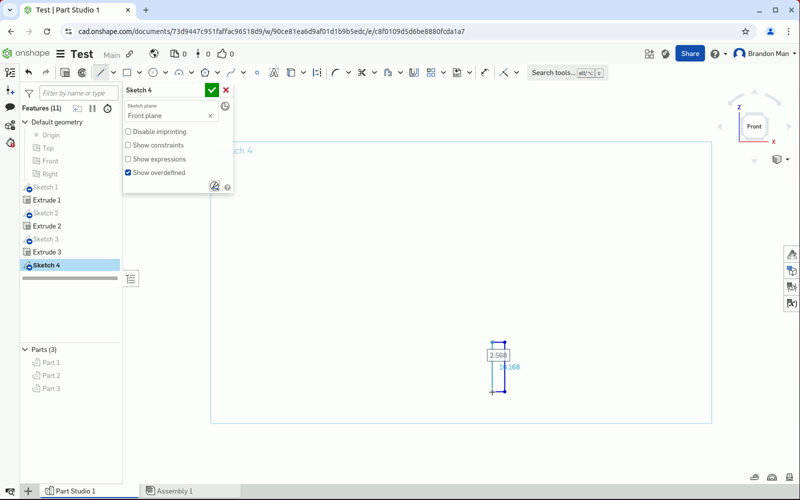
click(492, 391)
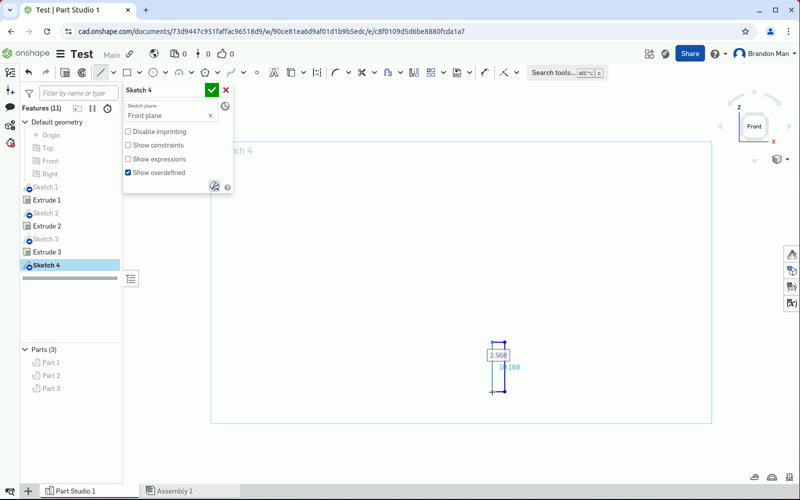
key(esc)
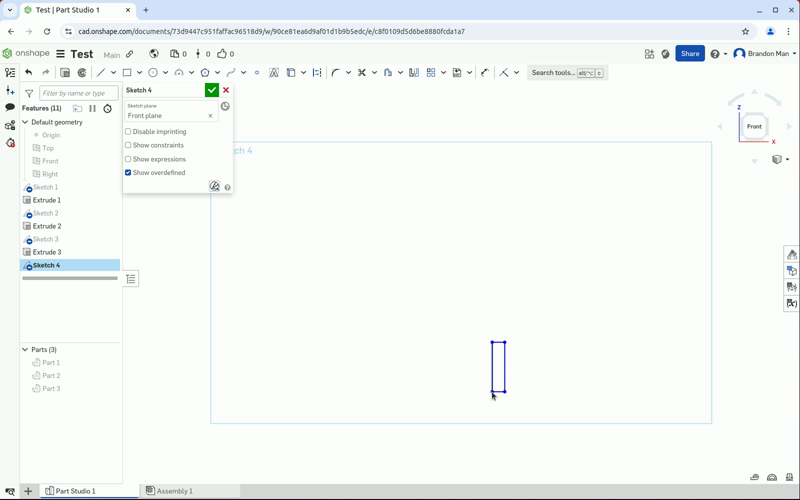
mouse_move(501, 373)
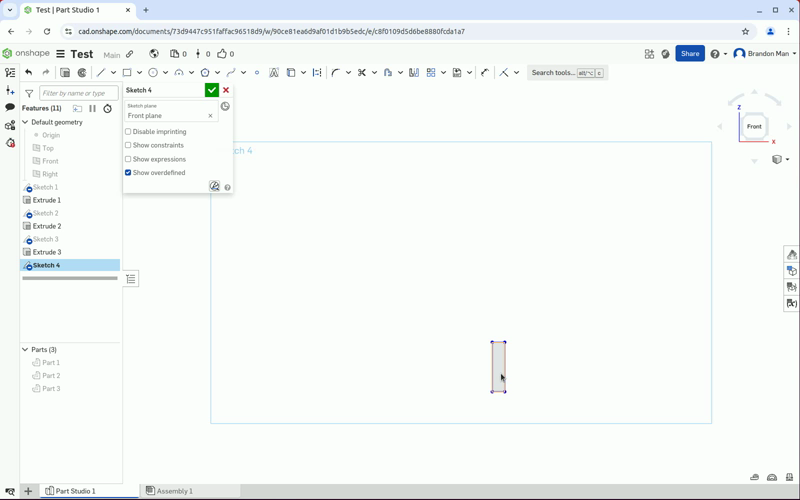
scroll(6)
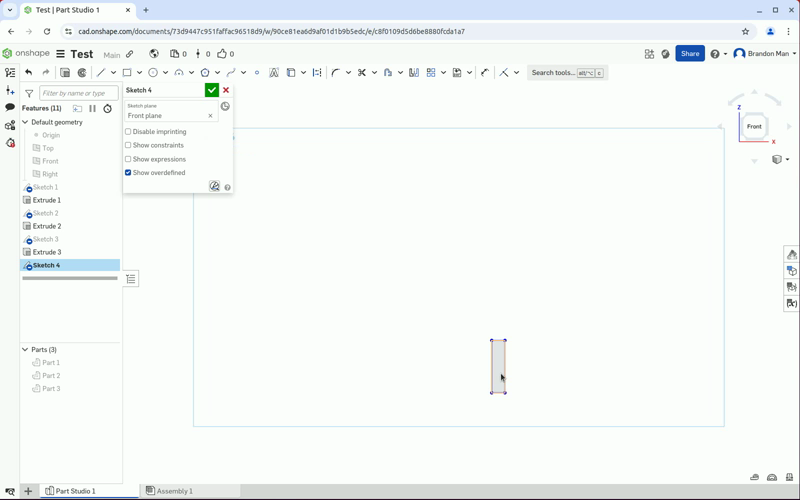
scroll(6)
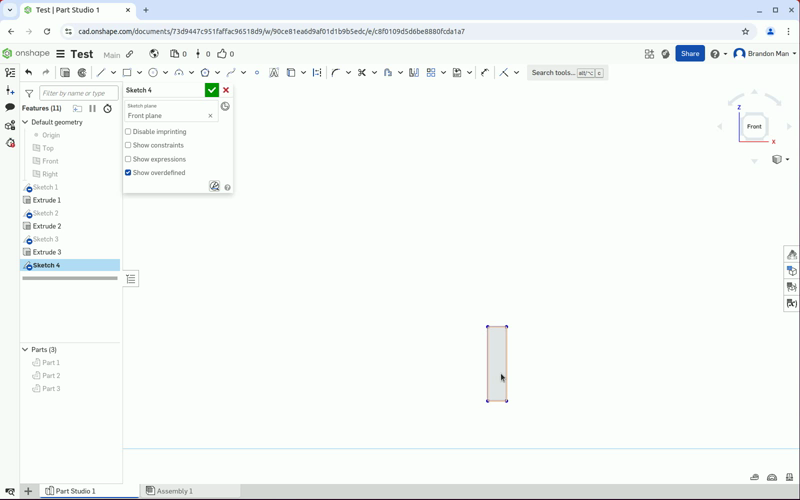
scroll(6)
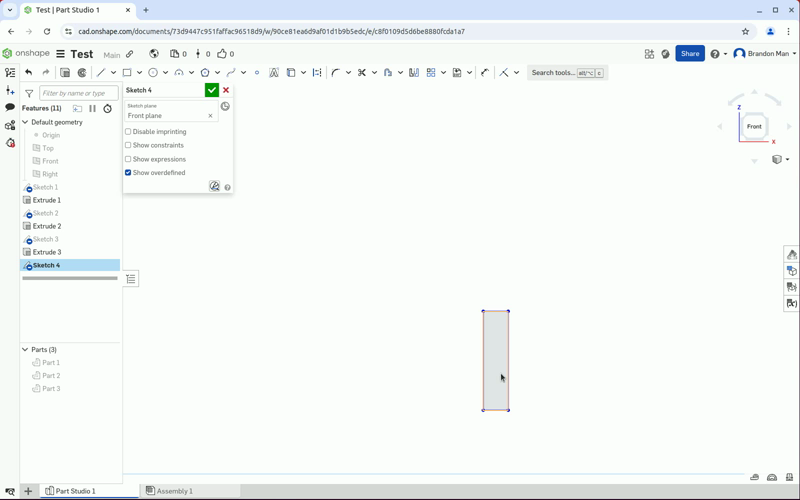
scroll(6)
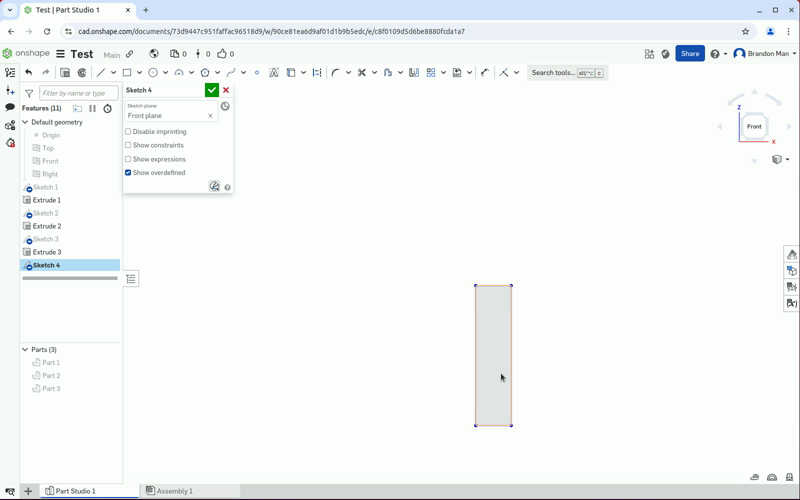
scroll(6)
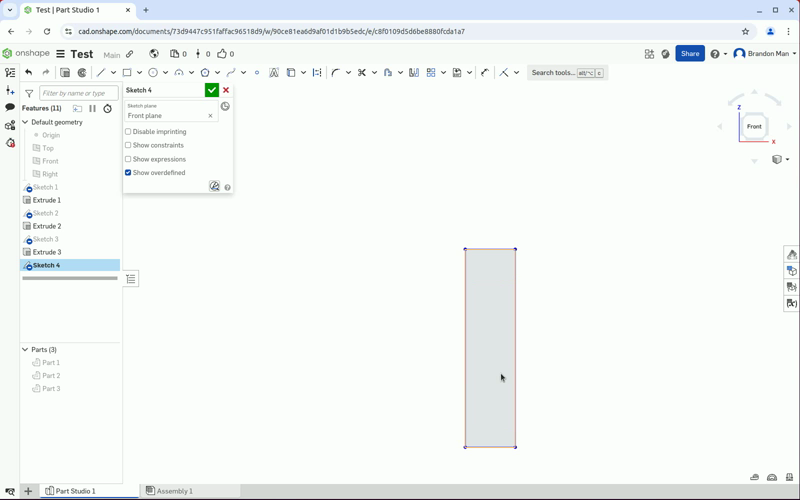
scroll(6)
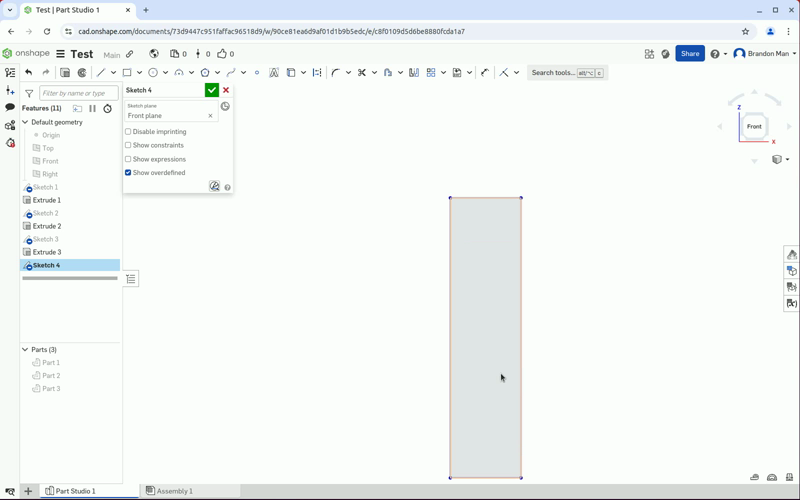
scroll(6)
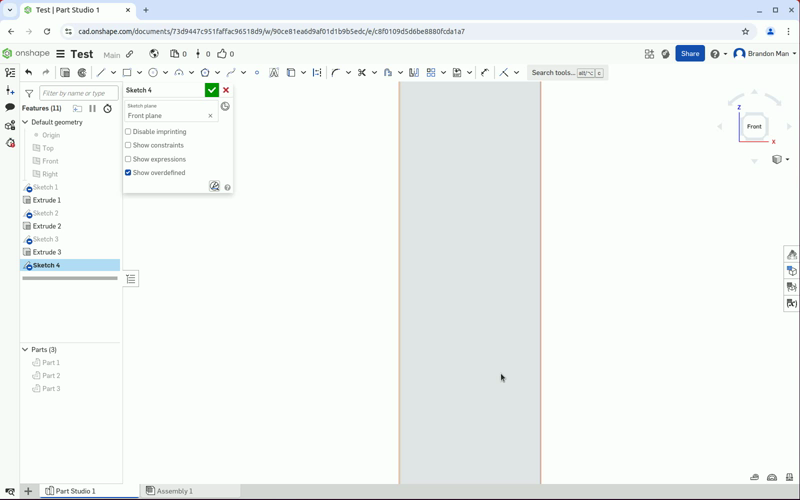
click(501, 373)
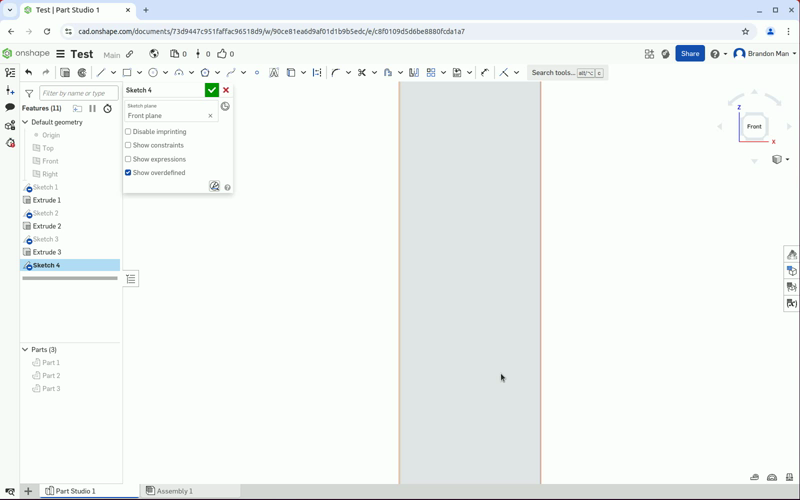
scroll(-6)
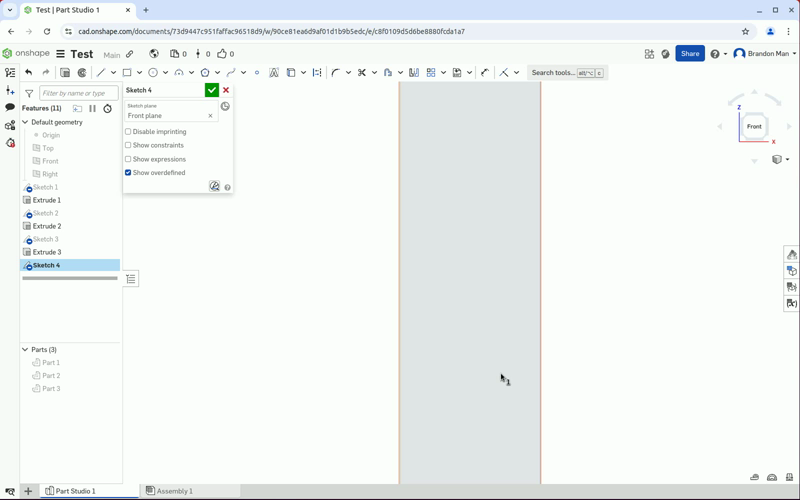
scroll(-6)
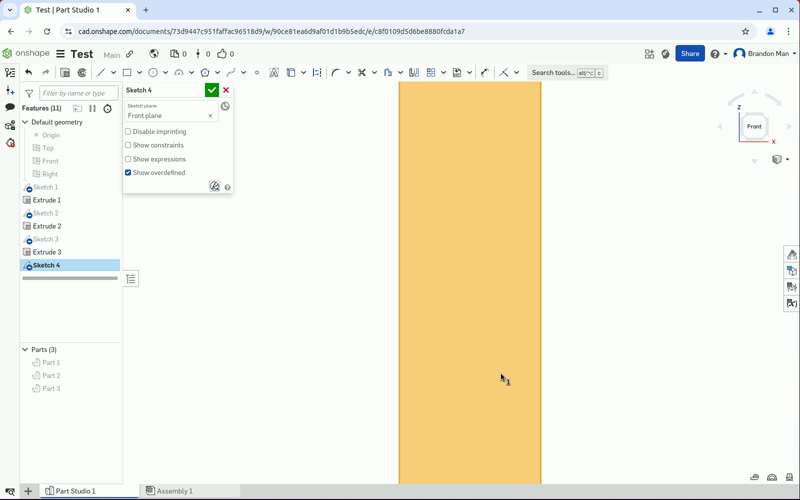
scroll(-6)
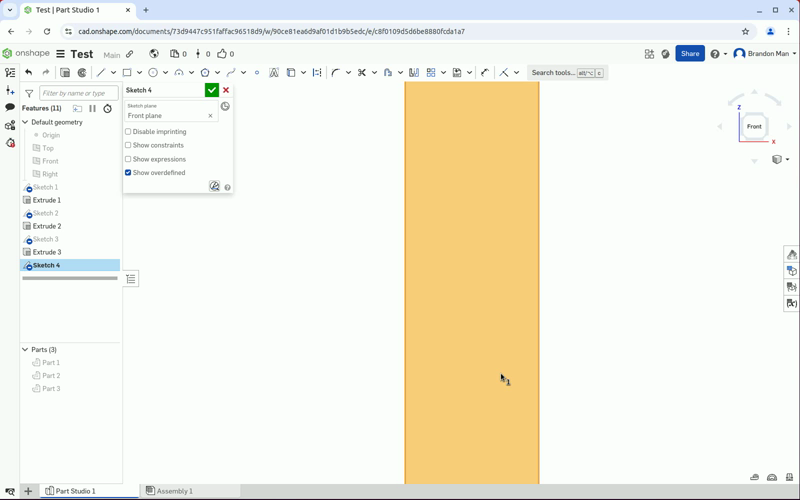
scroll(-6)
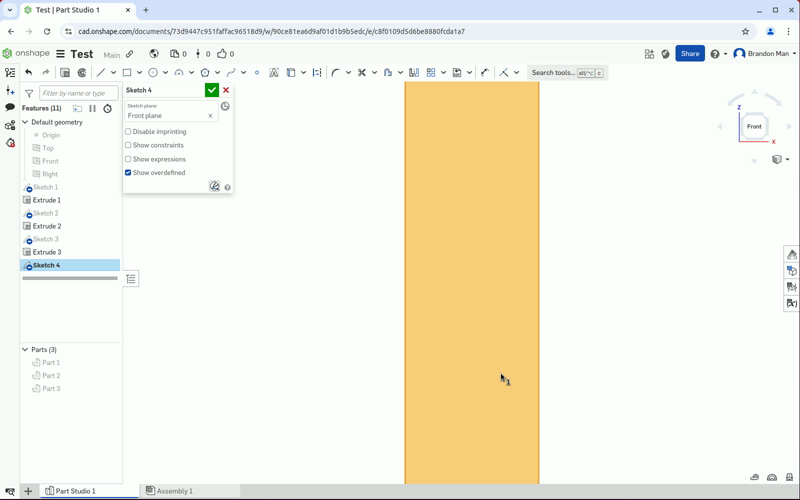
scroll(-6)
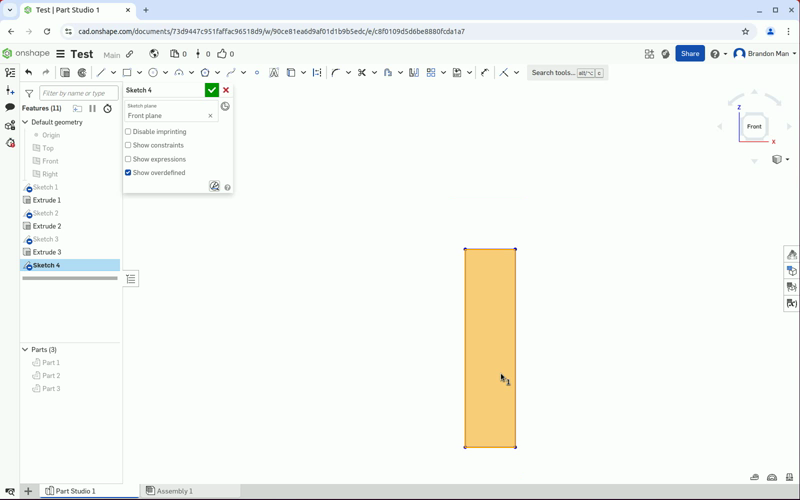
scroll(-6)
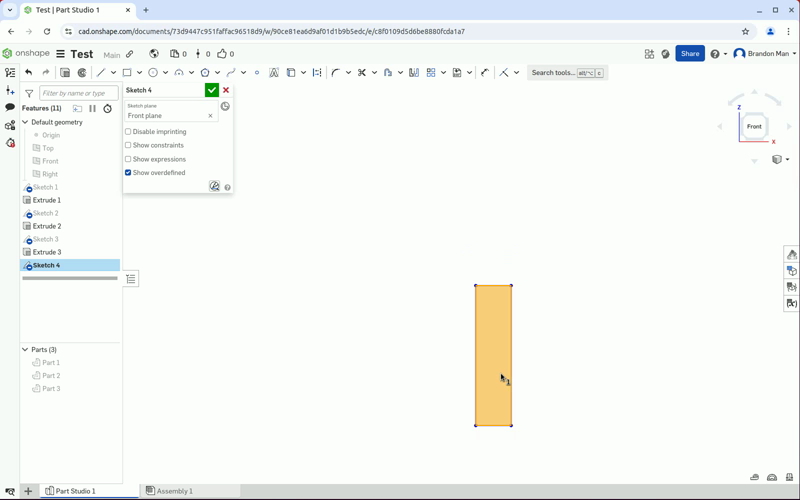
scroll(-6)
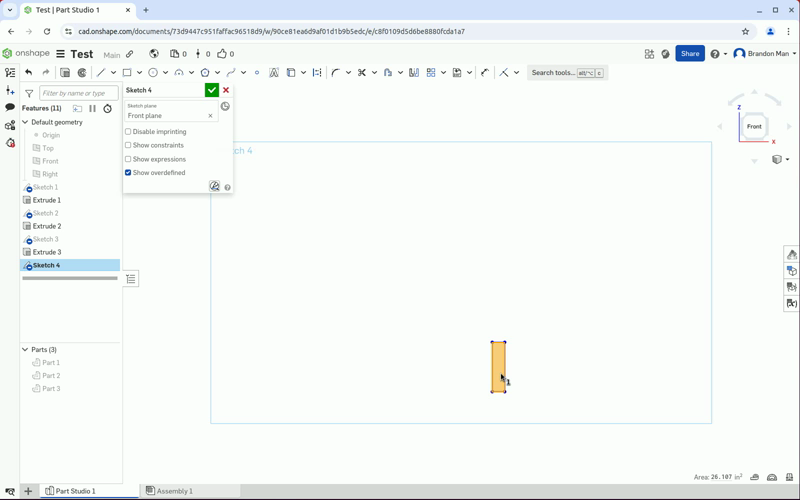
mouse_move(73, 352)
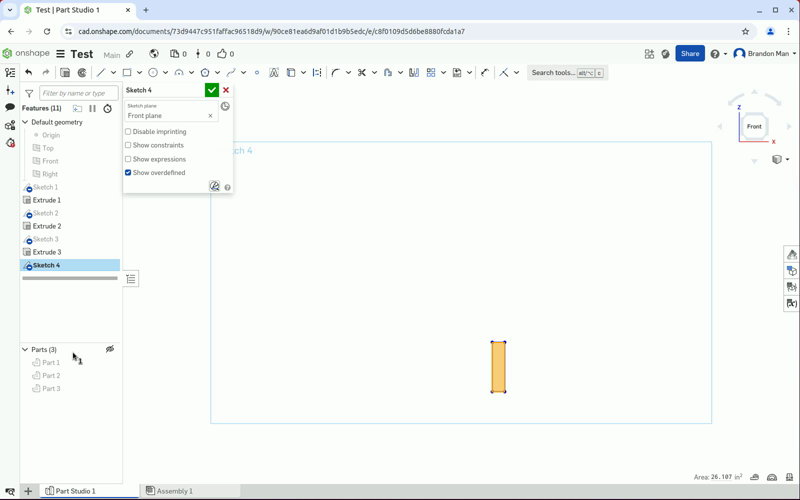
key(shift+y)
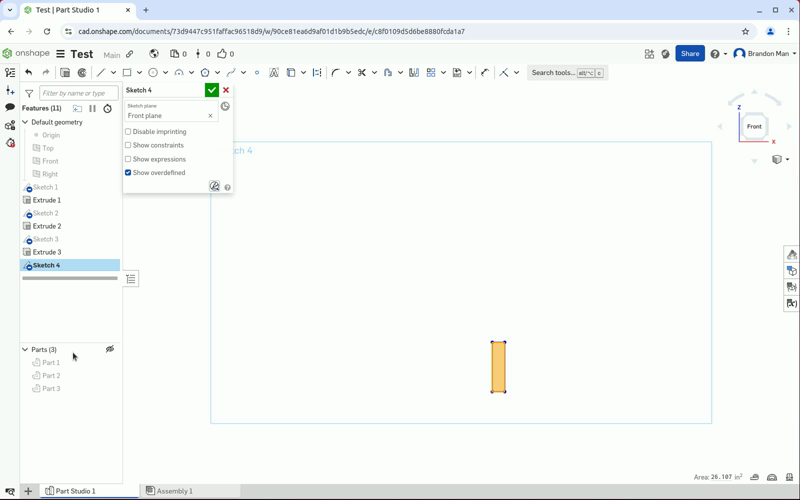
key(shift+e)
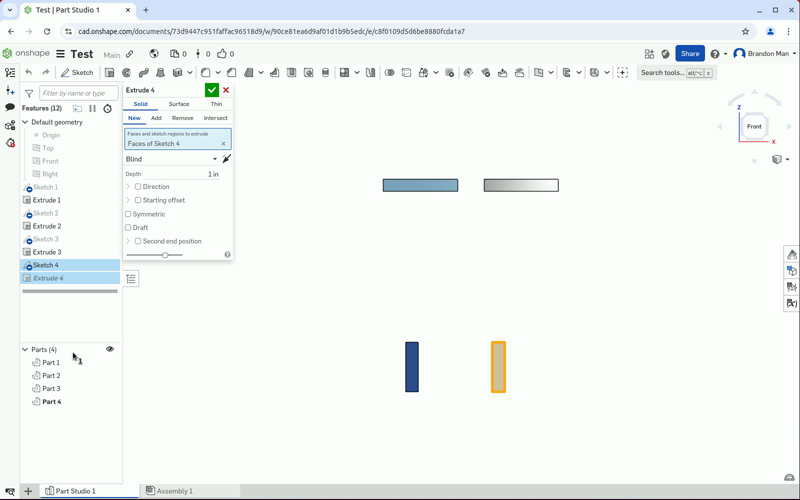
mouse_move(143, 106)
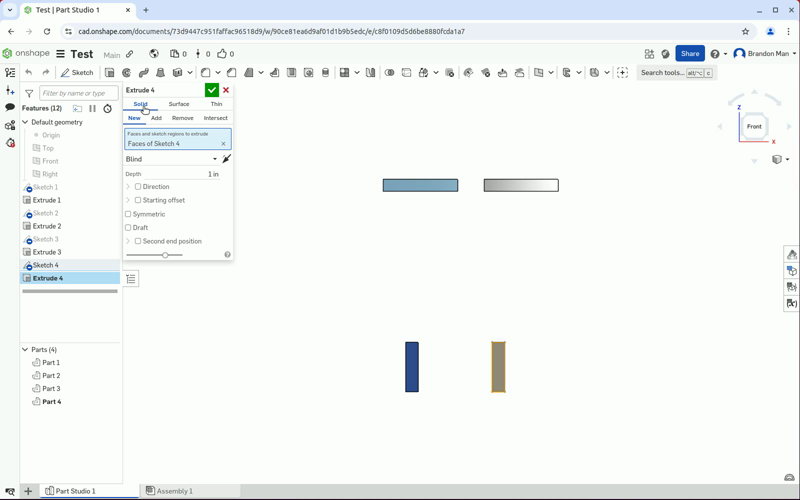
click(143, 106)
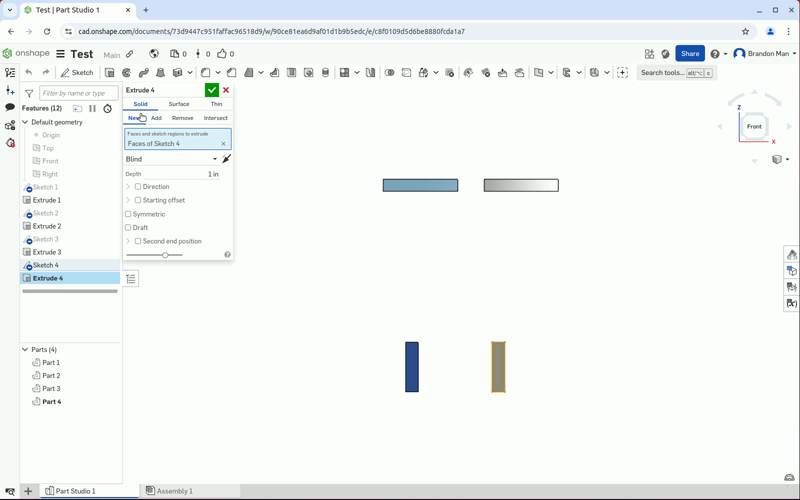
mouse_move(137, 120)
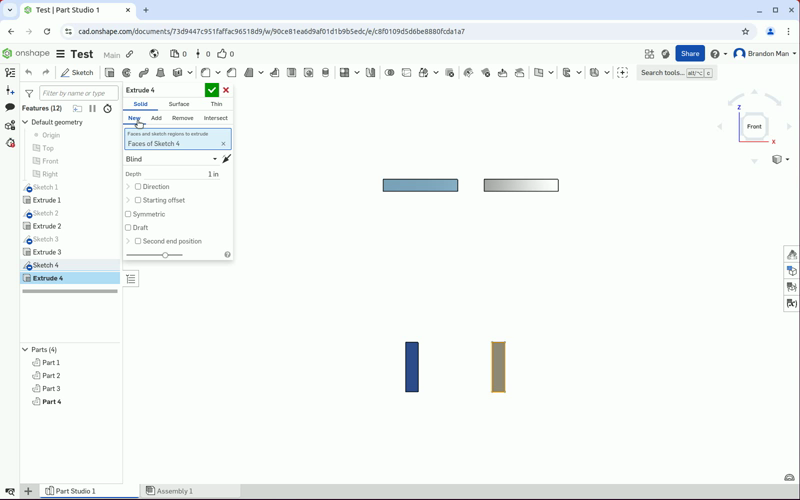
click(137, 120)
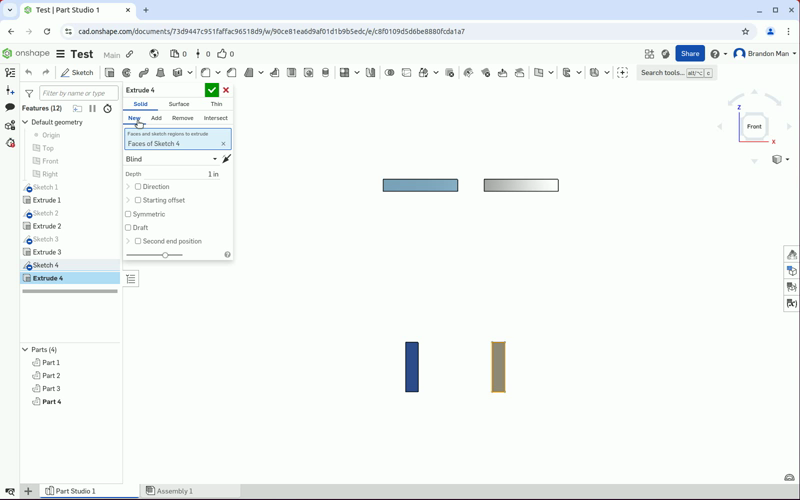
key(tab, 4)
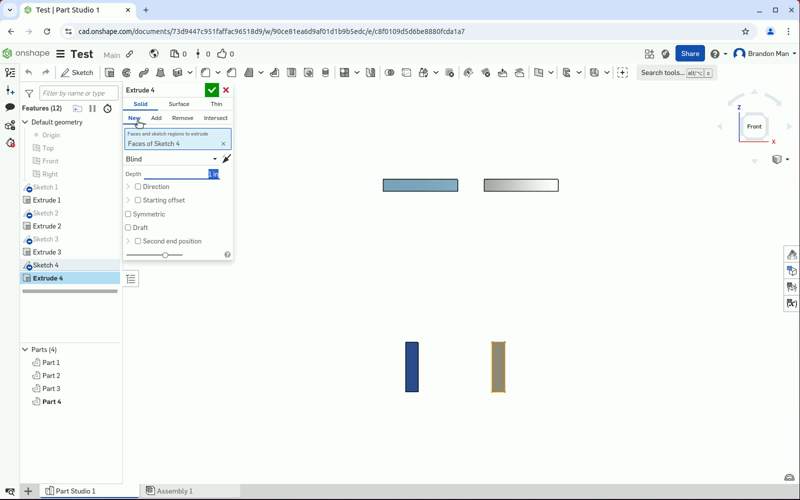
text(5.055)
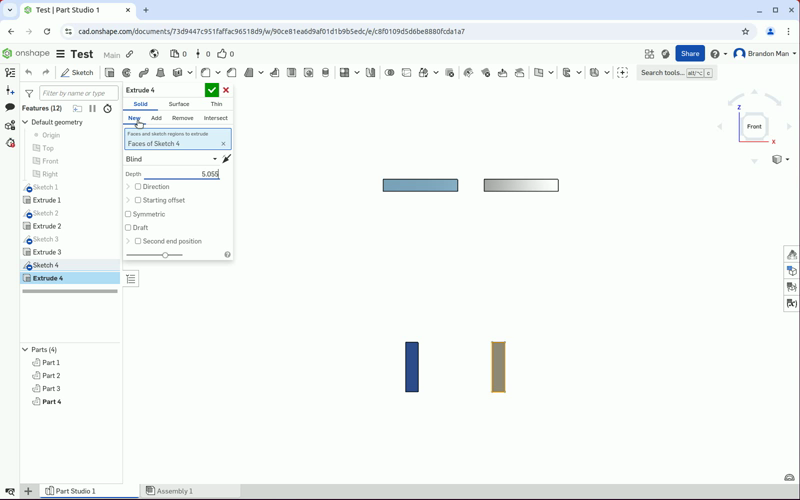
key(enter)
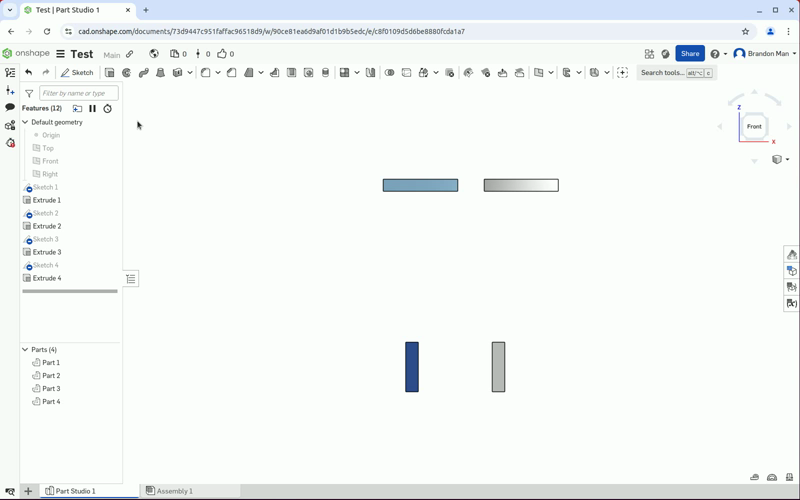
key(shift+h)
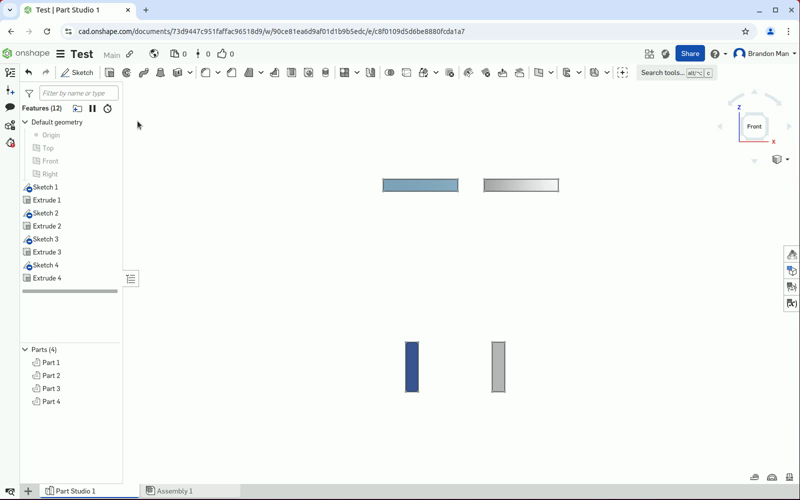
key(shift+h)
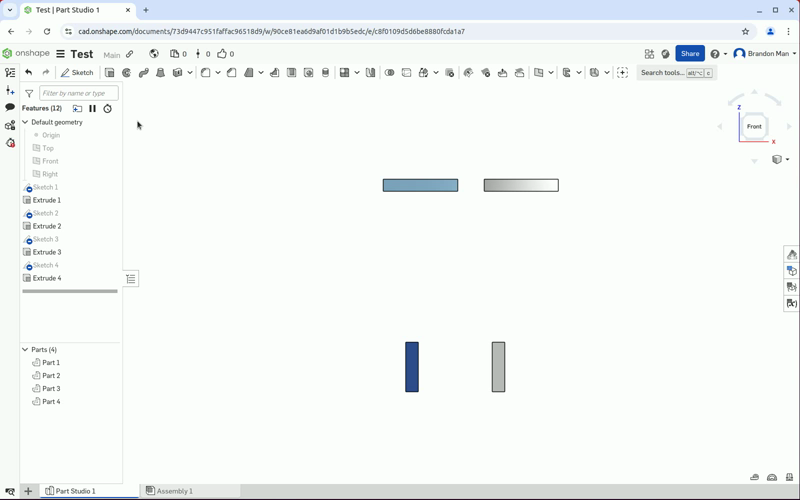
mouse_move(73, 189)
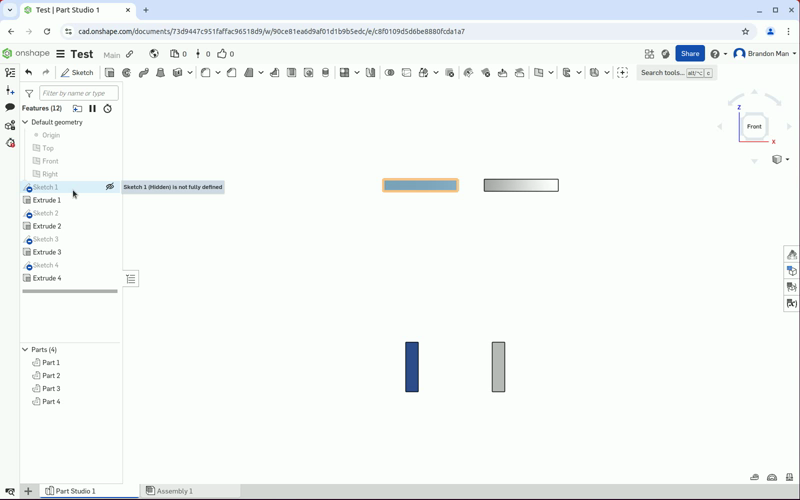
click(73, 189)
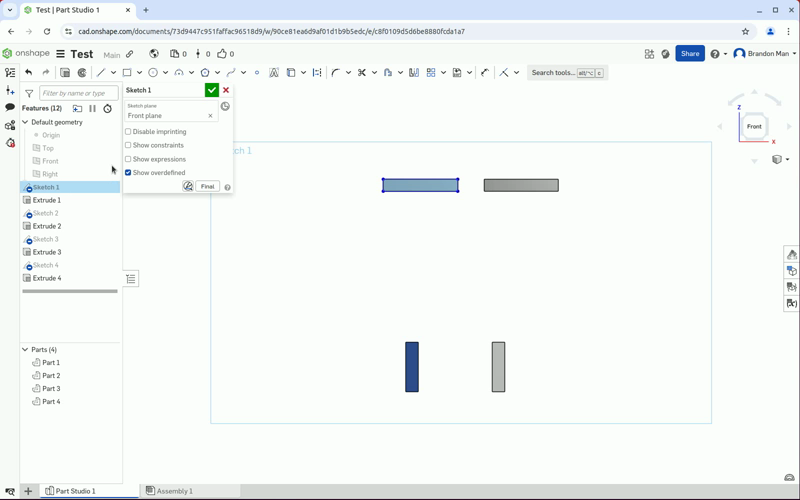
mouse_move(229, 92)
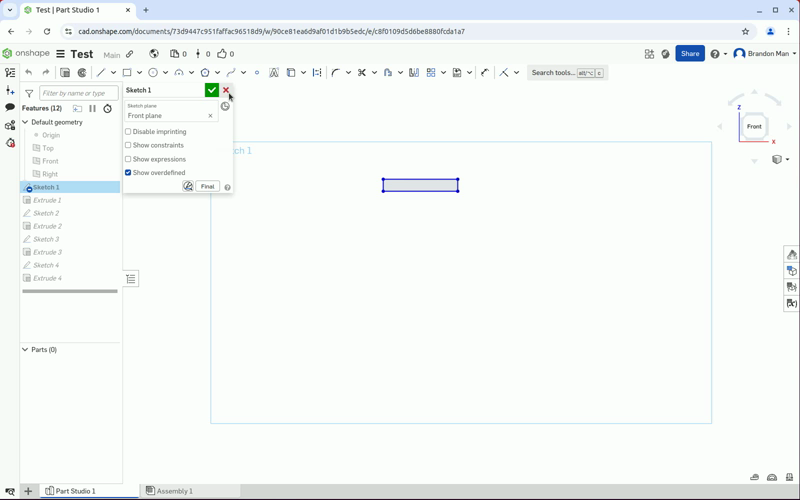
click(229, 92)
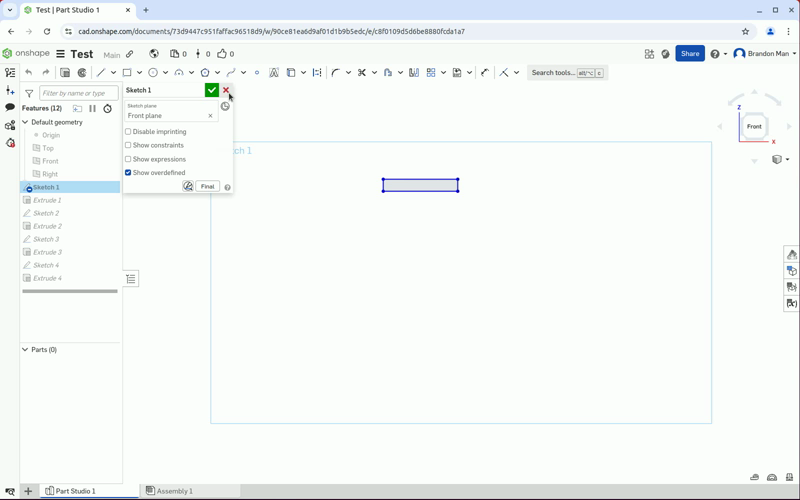
key(shift+s)
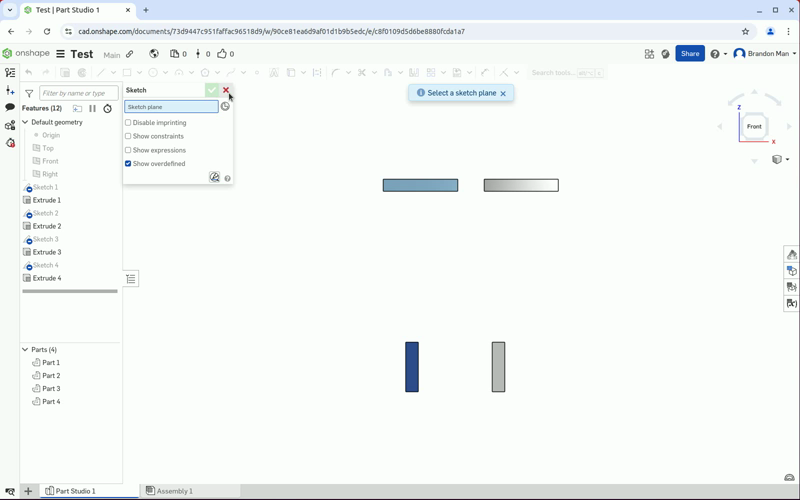
mouse_move(73, 163)
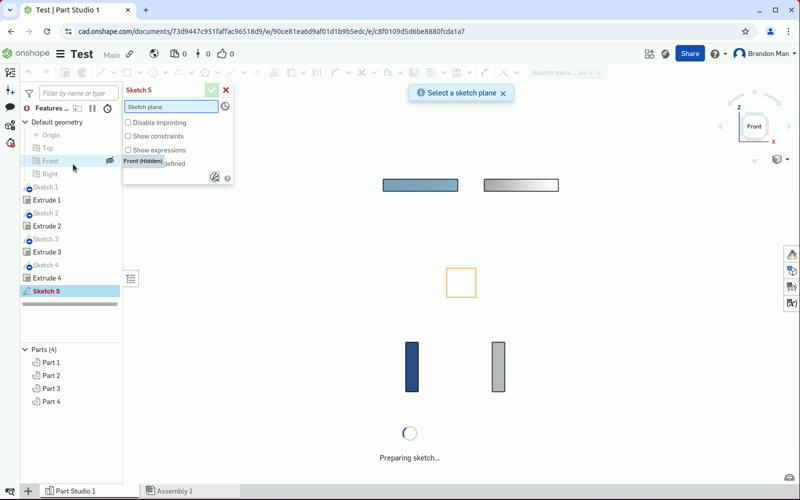
click(73, 163)
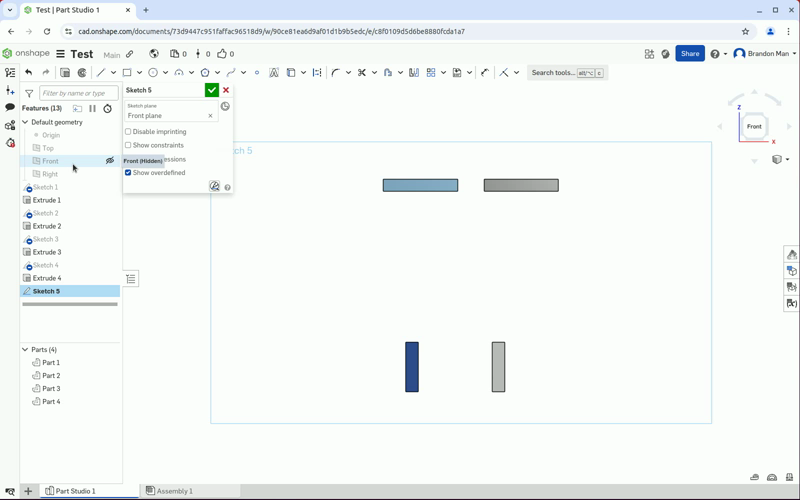
mouse_move(73, 352)
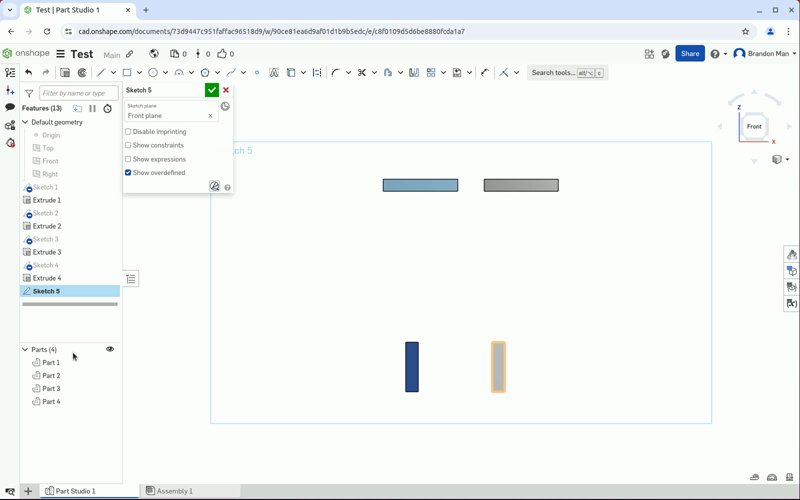
key(y)
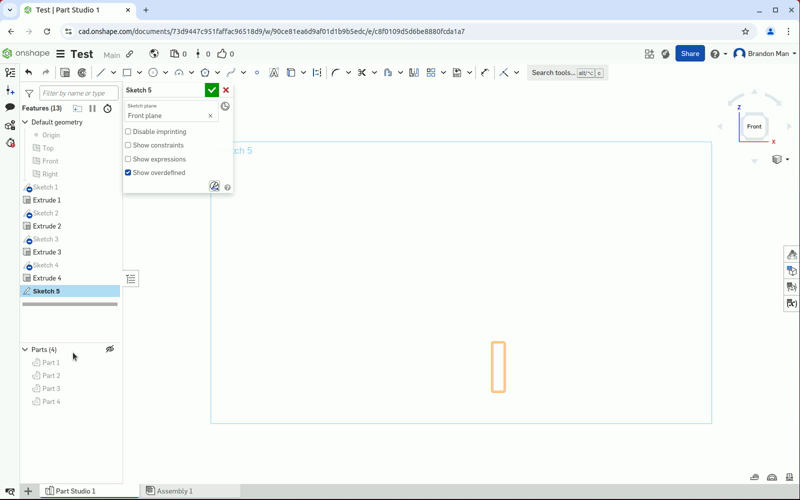
key(l)
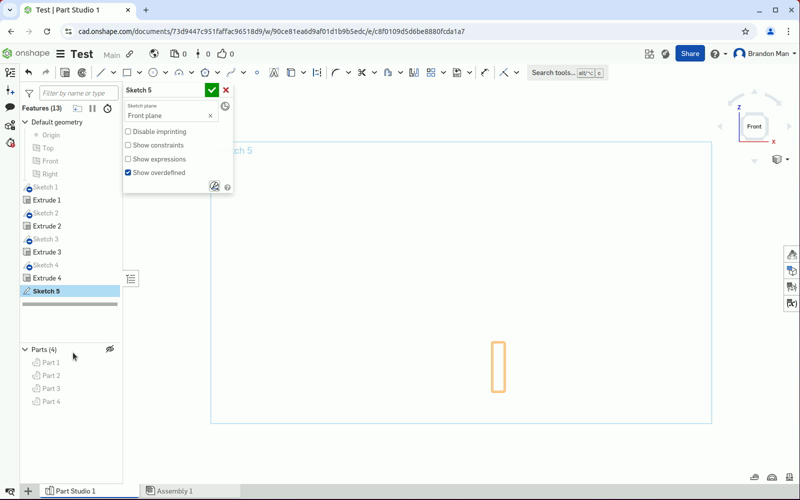
key_down(shift)
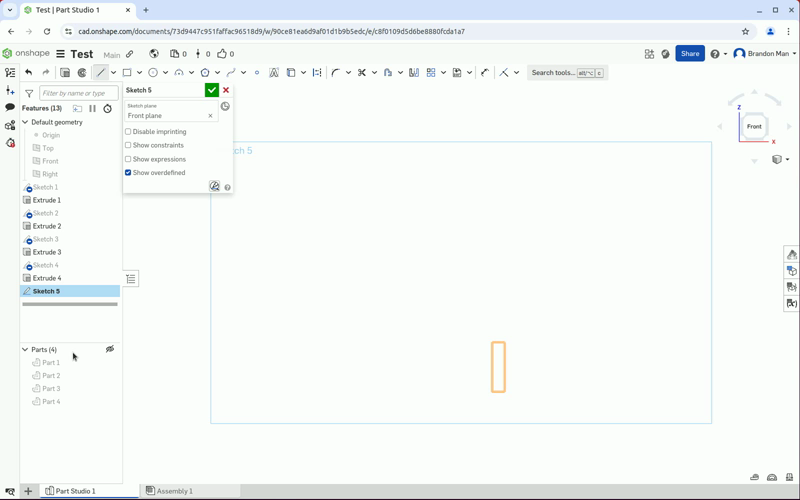
mouse_move(401, 311)
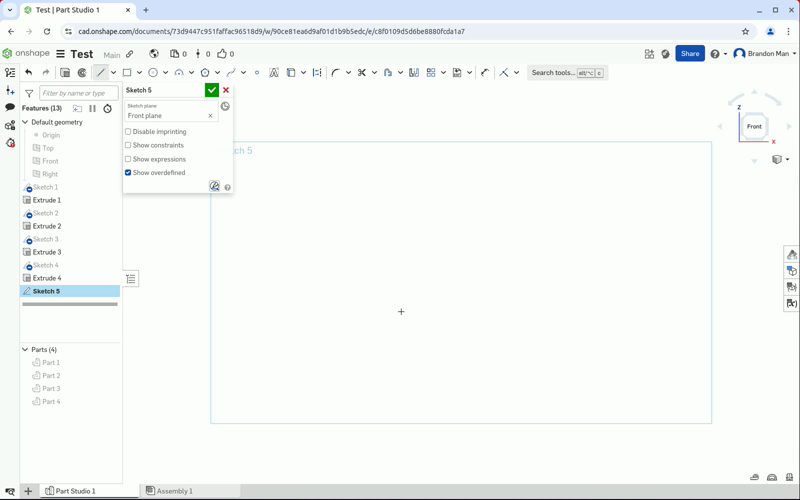
click(401, 311)
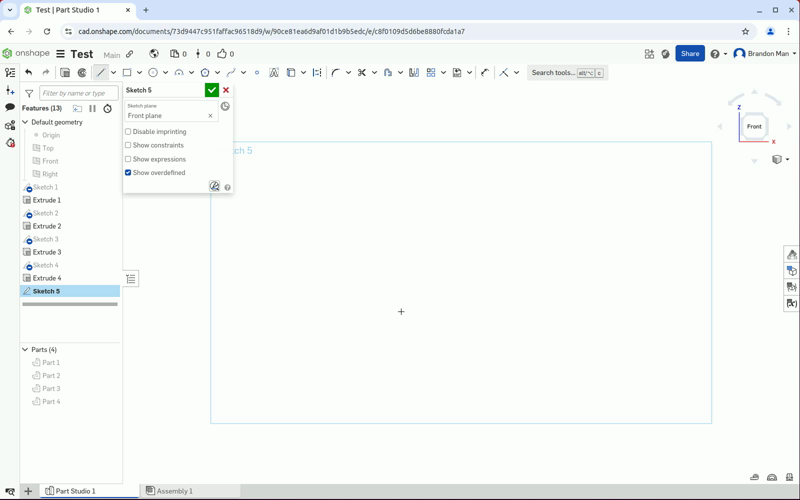
key_up(shift)
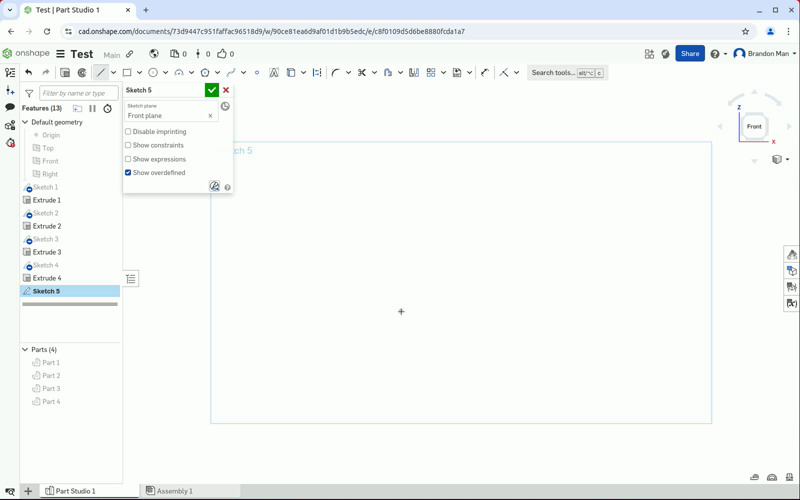
key_down(shift)
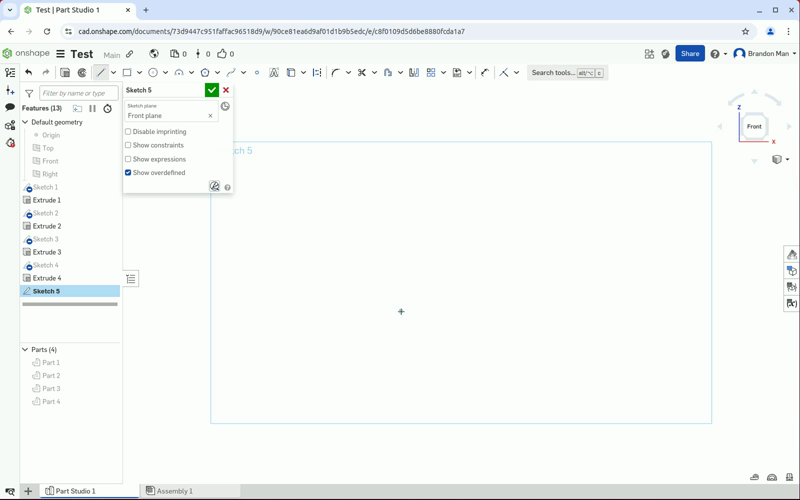
mouse_move(572, 311)
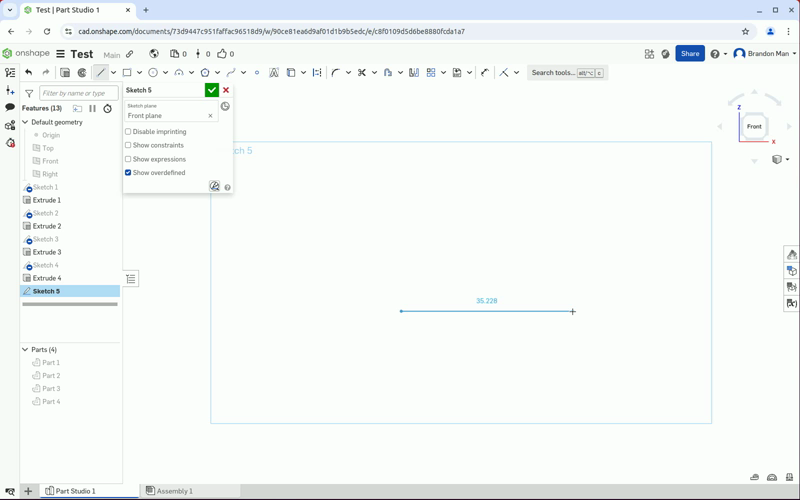
click(572, 311)
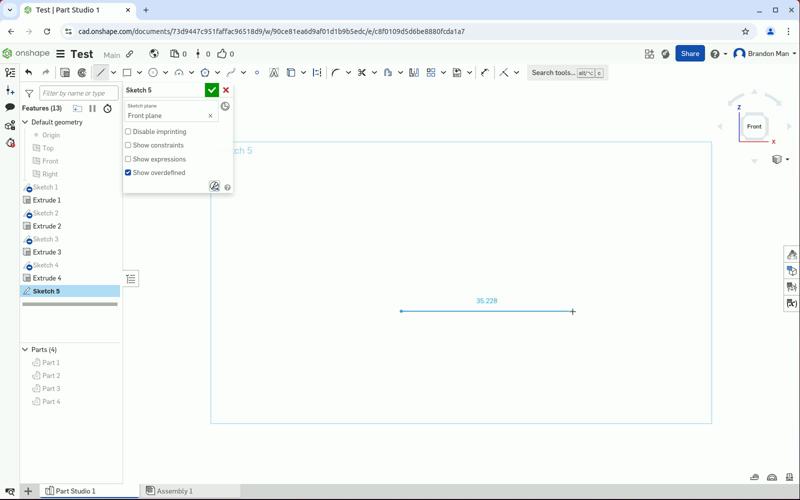
key_up(shift)
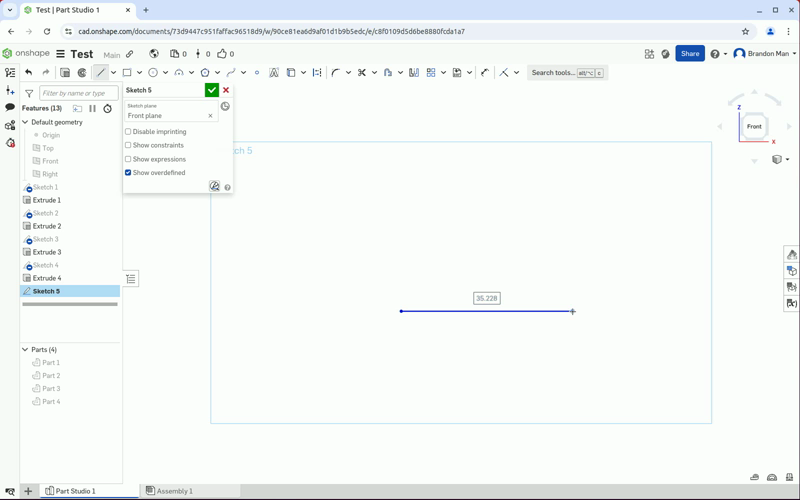
key_down(shift)
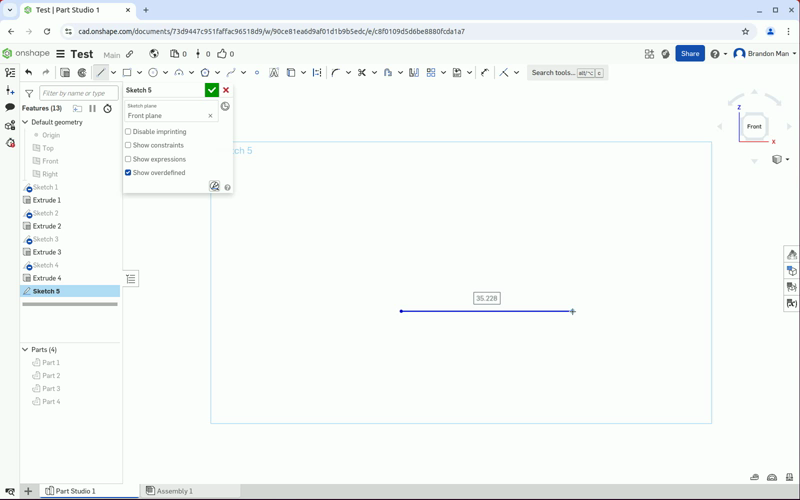
mouse_move(572, 206)
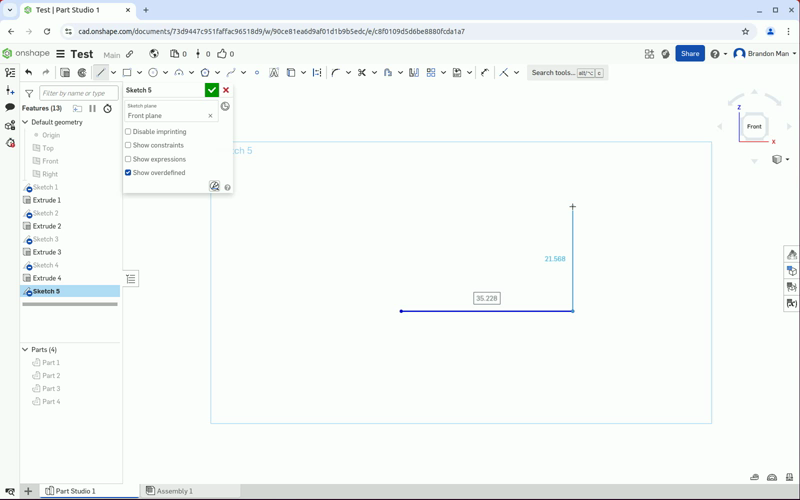
click(572, 206)
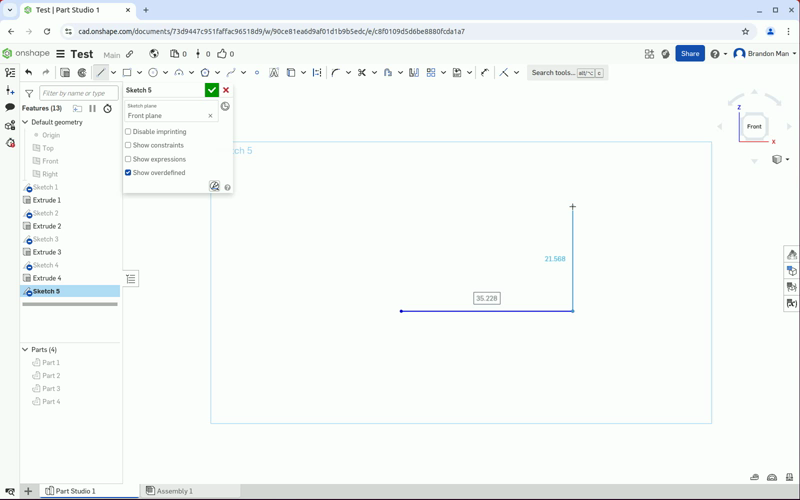
key_up(shift)
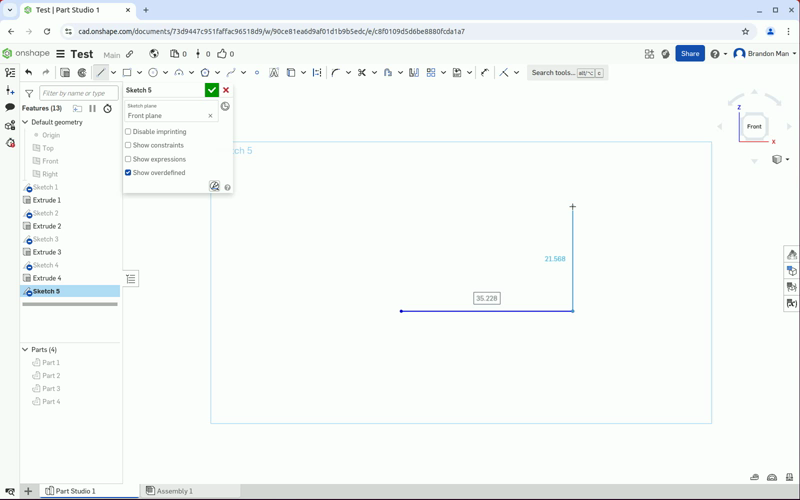
key_down(shift)
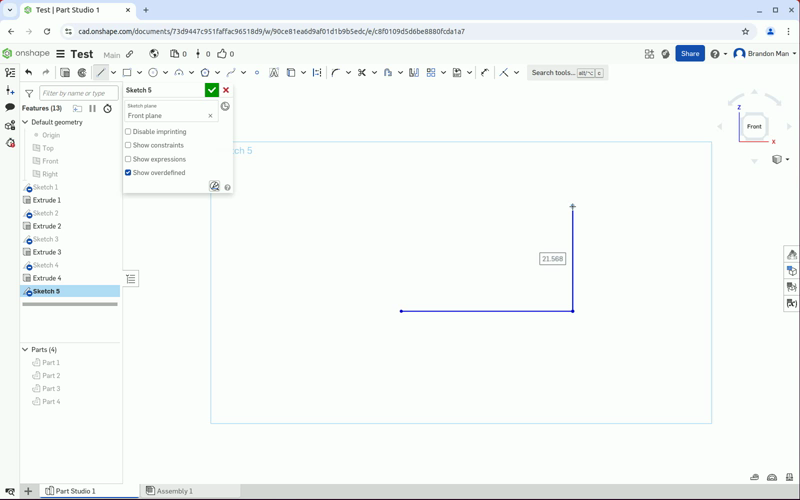
mouse_move(401, 206)
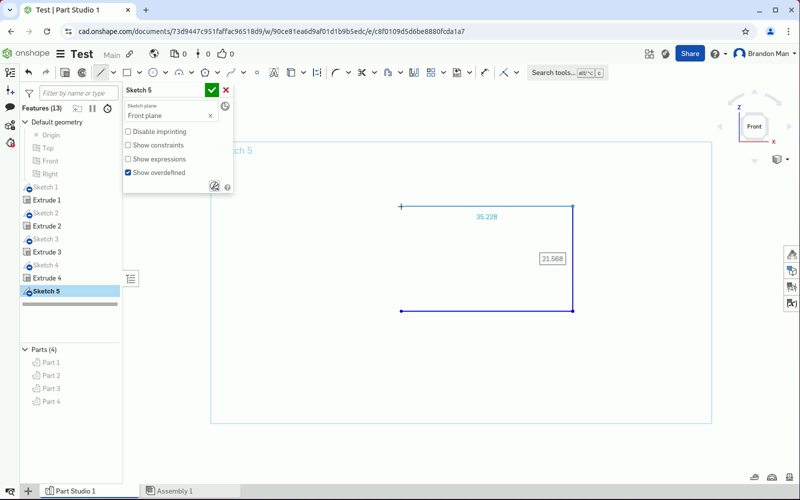
click(401, 206)
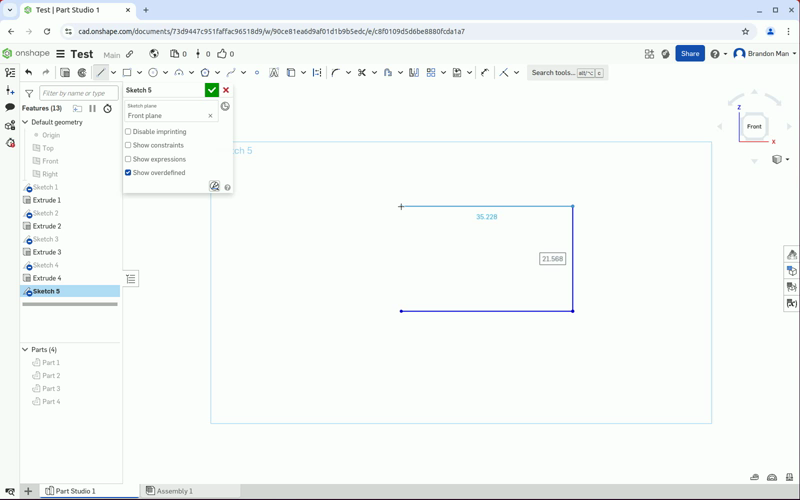
key_up(shift)
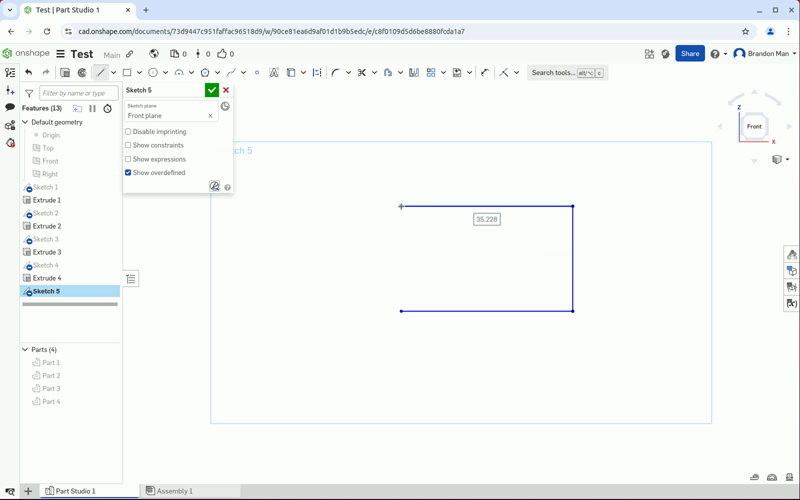
key_down(shift)
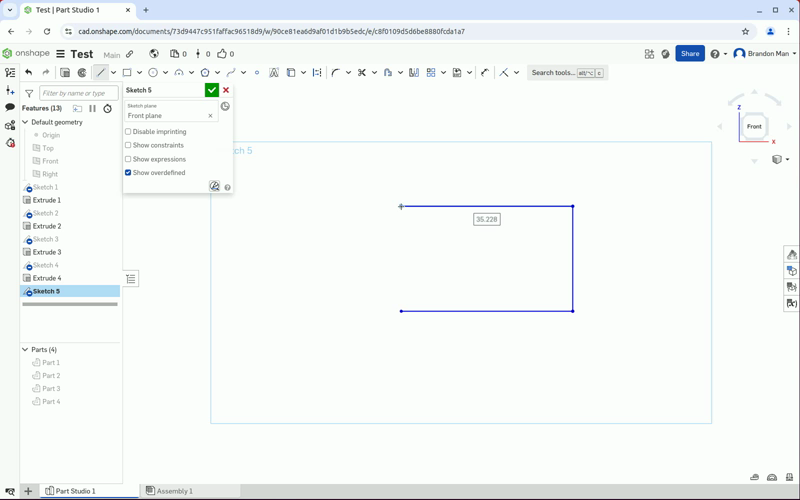
mouse_move(401, 311)
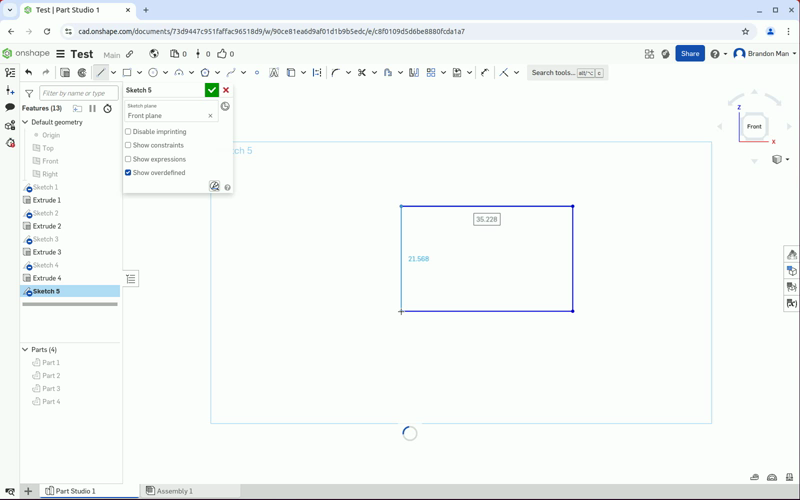
key_up(shift)
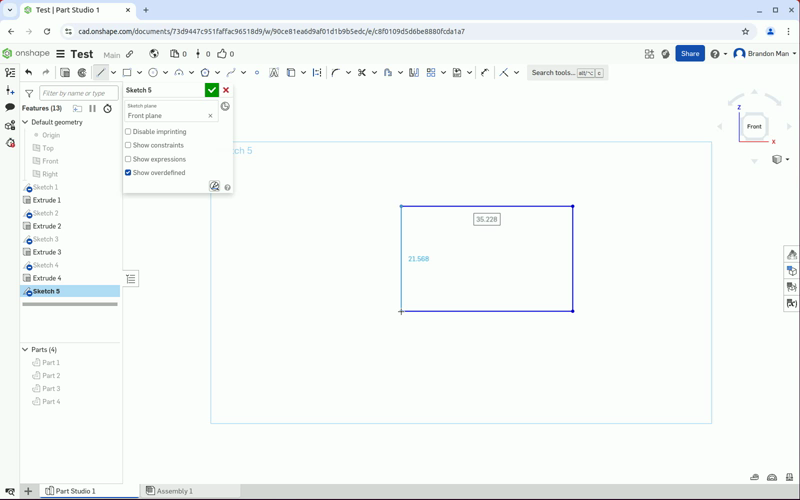
click(401, 311)
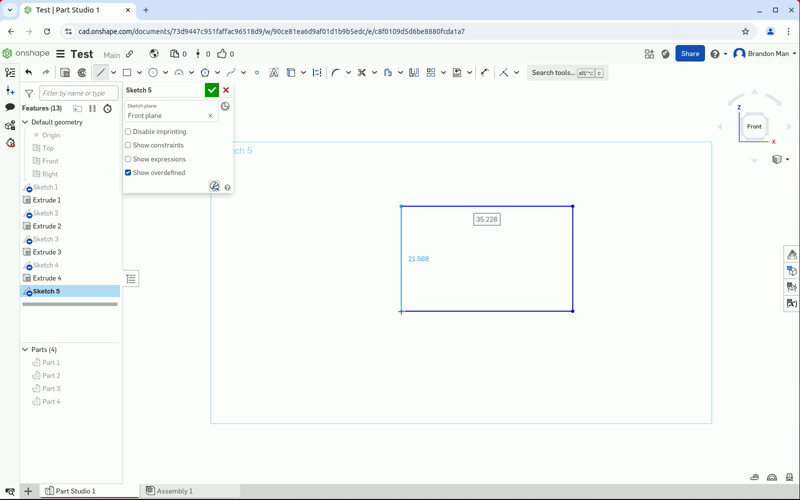
key(esc)
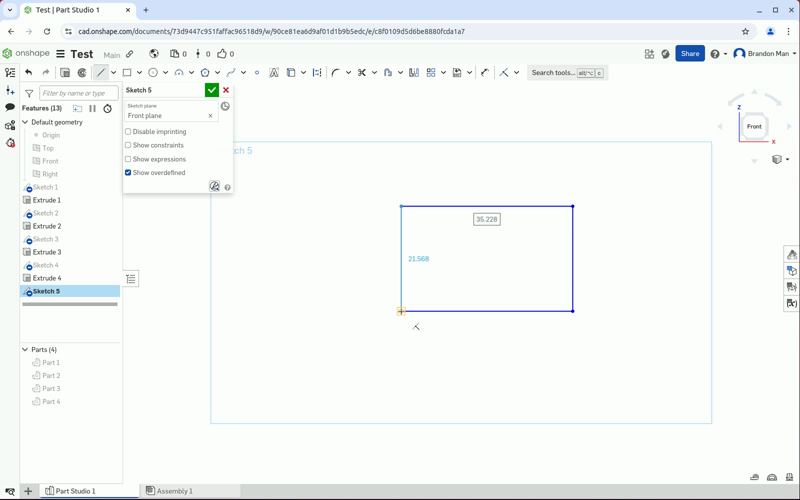
key(l)
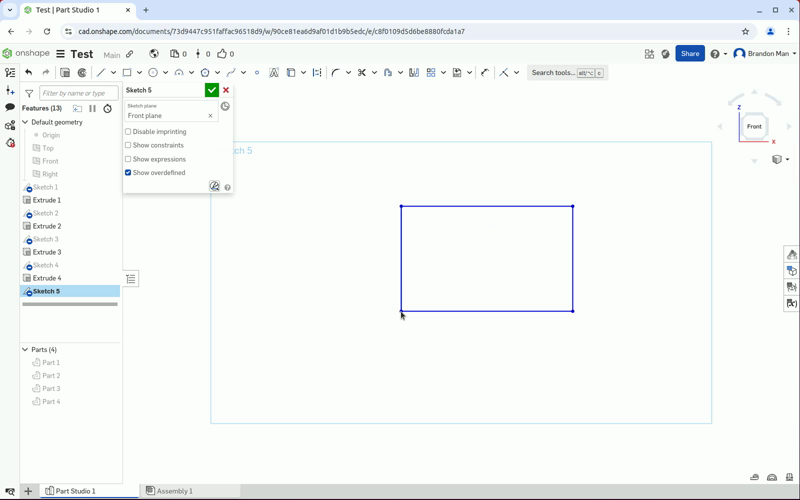
key_down(shift)
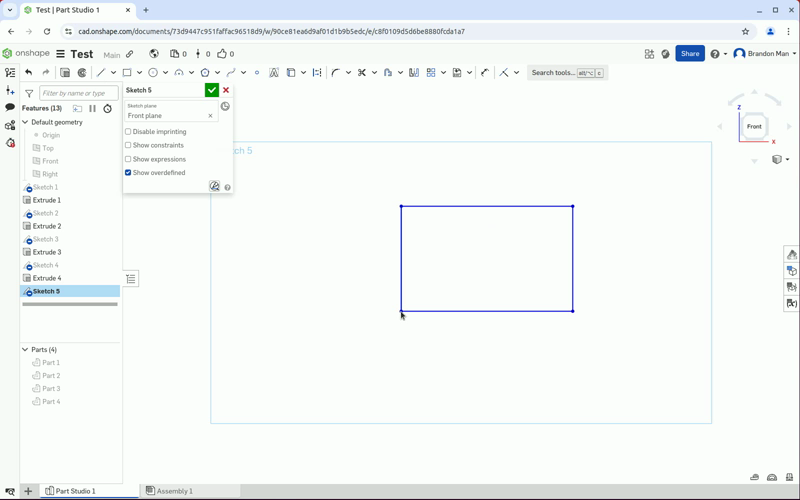
mouse_move(417, 298)
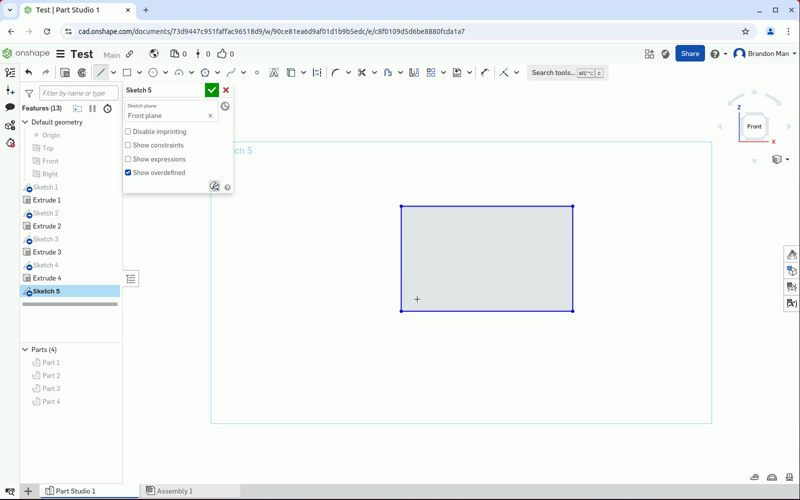
click(417, 298)
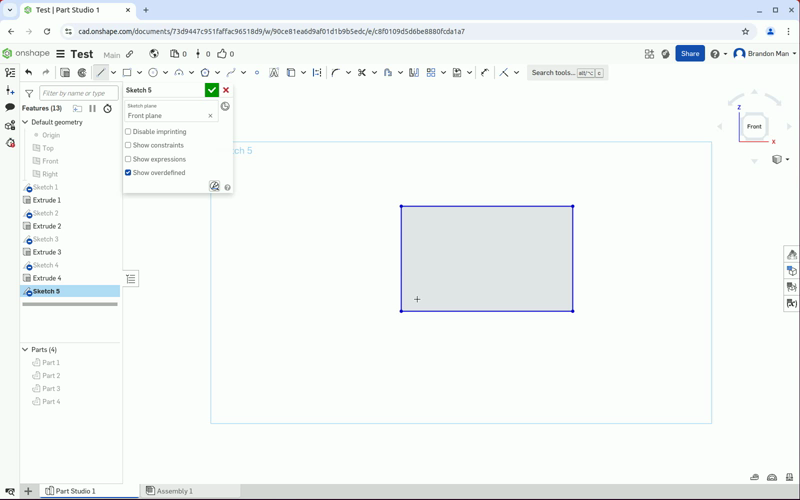
key_up(shift)
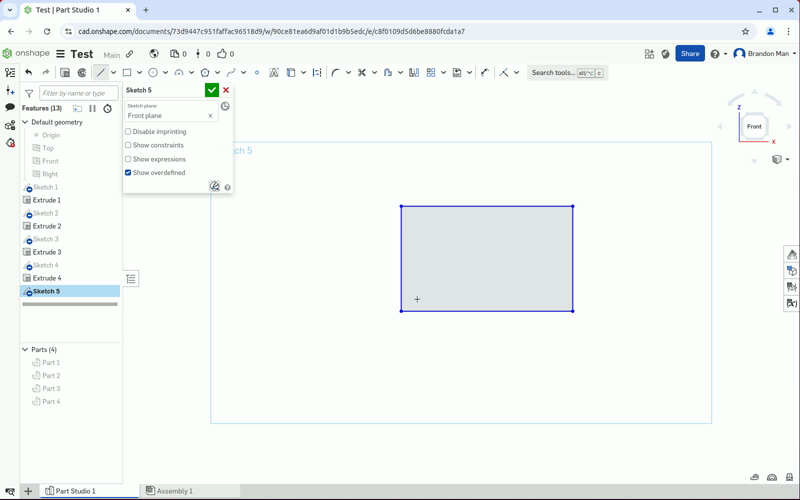
key_down(shift)
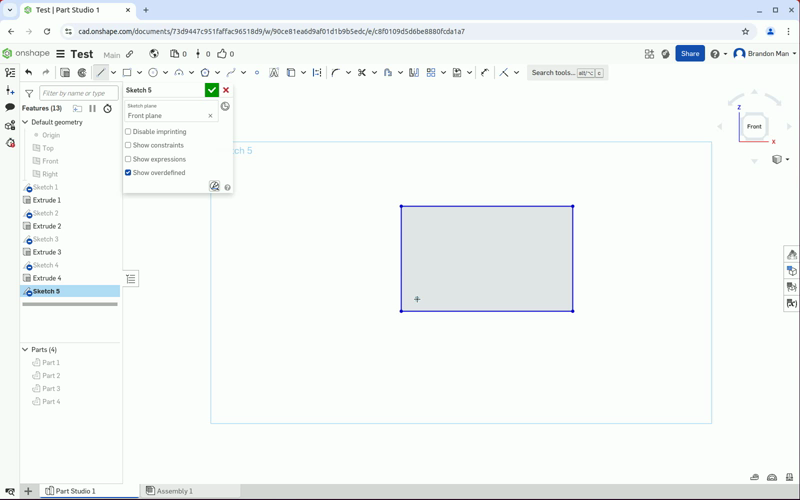
mouse_move(495, 298)
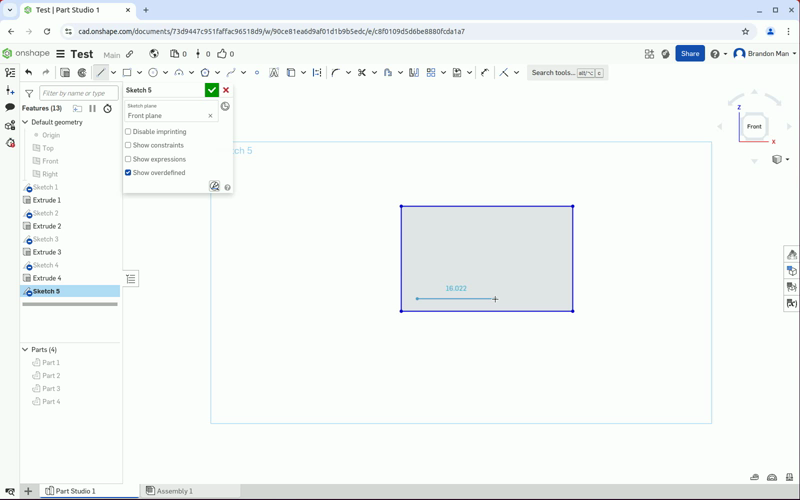
click(495, 298)
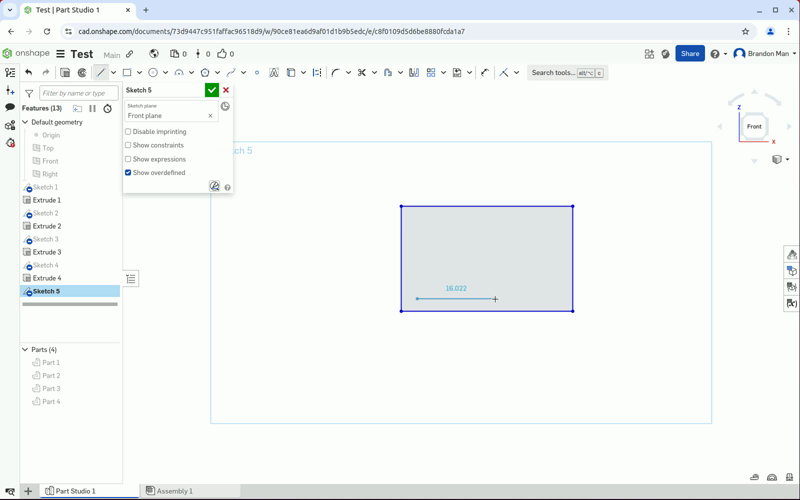
key_up(shift)
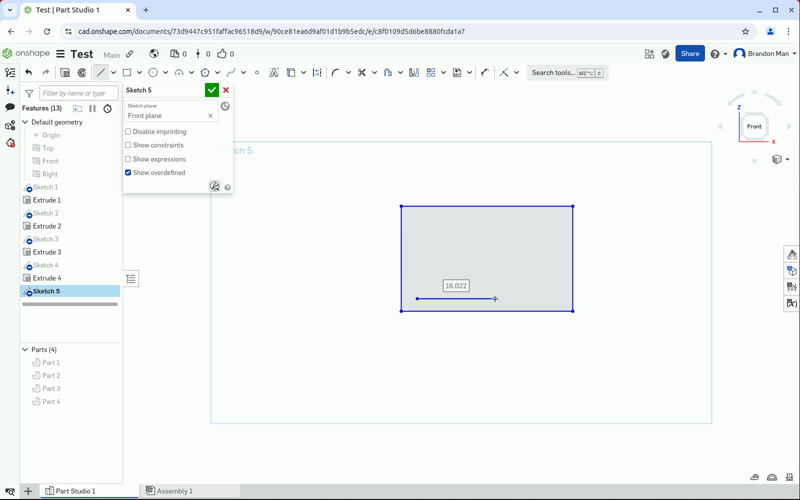
key_down(shift)
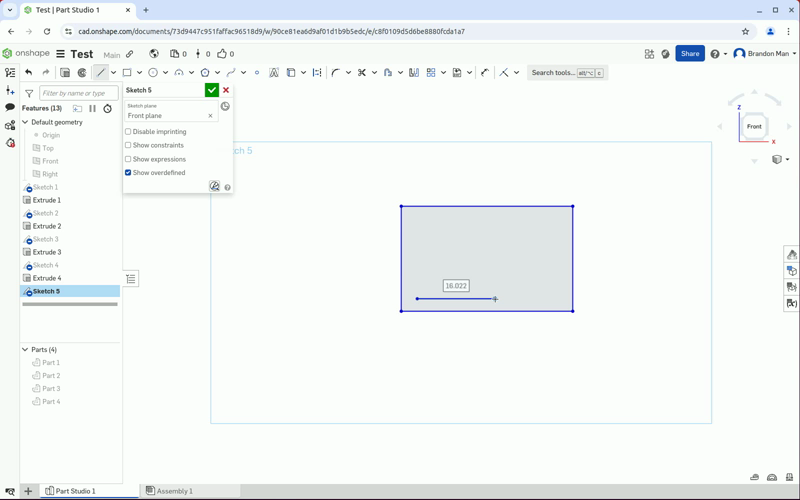
mouse_move(495, 224)
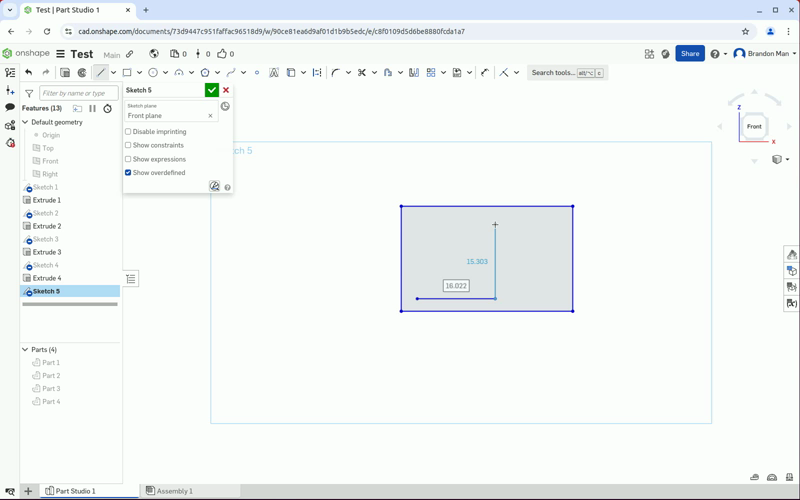
click(495, 224)
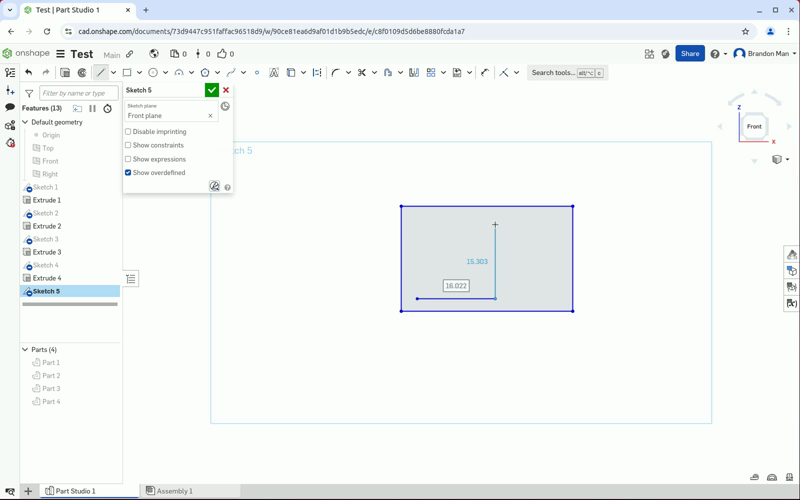
key_up(shift)
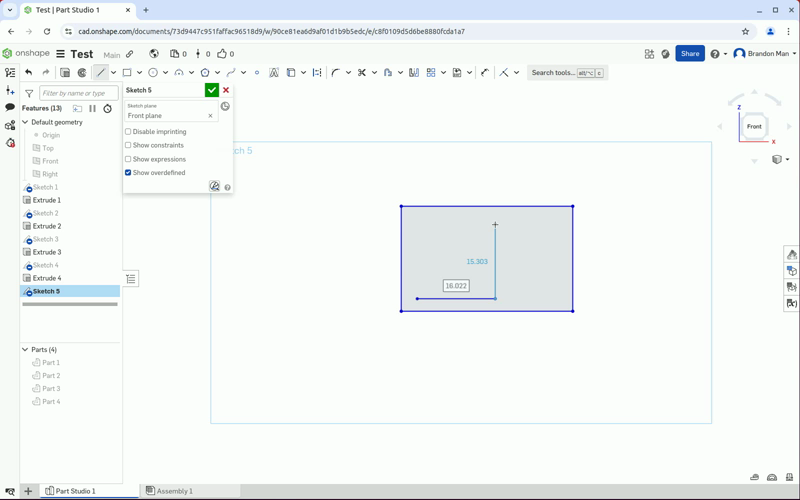
key_down(shift)
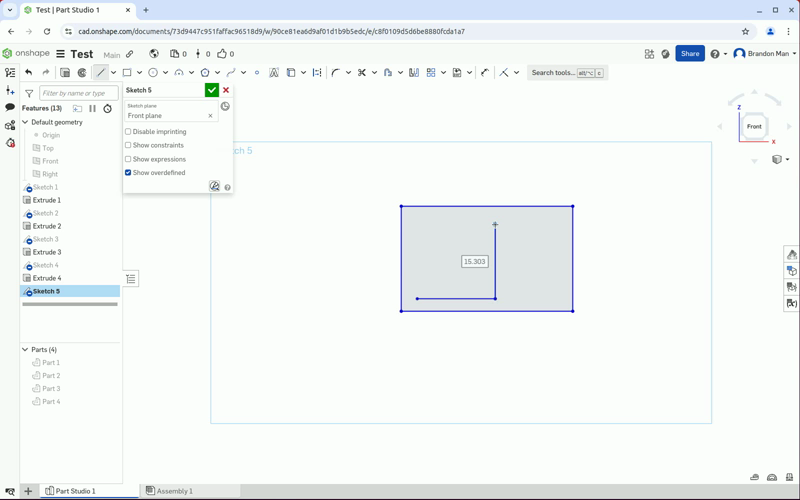
mouse_move(417, 224)
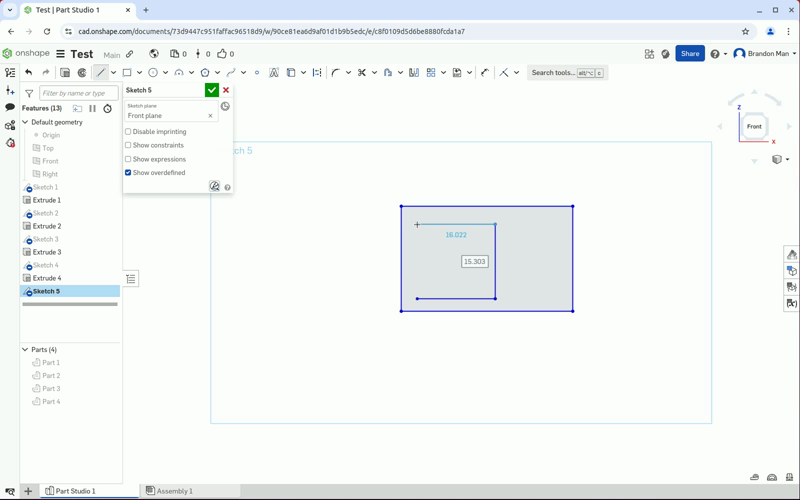
click(417, 224)
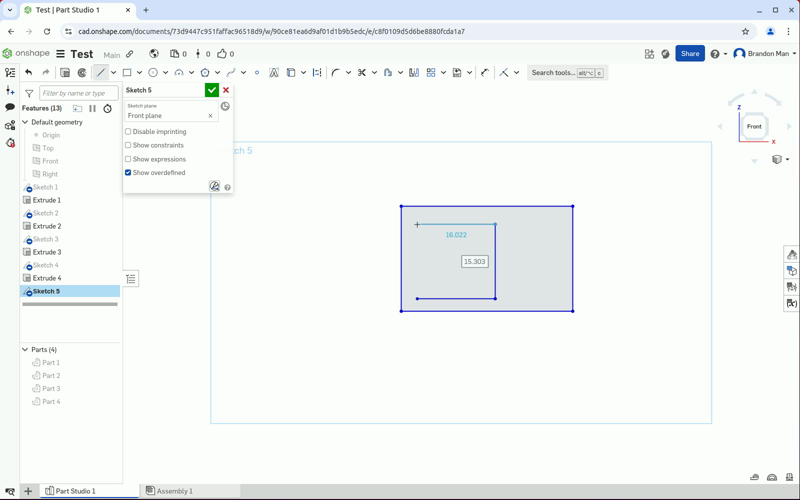
key_up(shift)
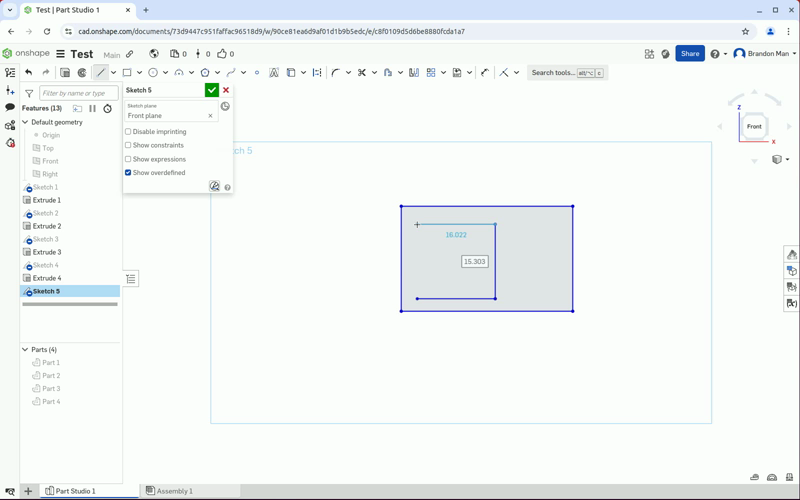
key_down(shift)
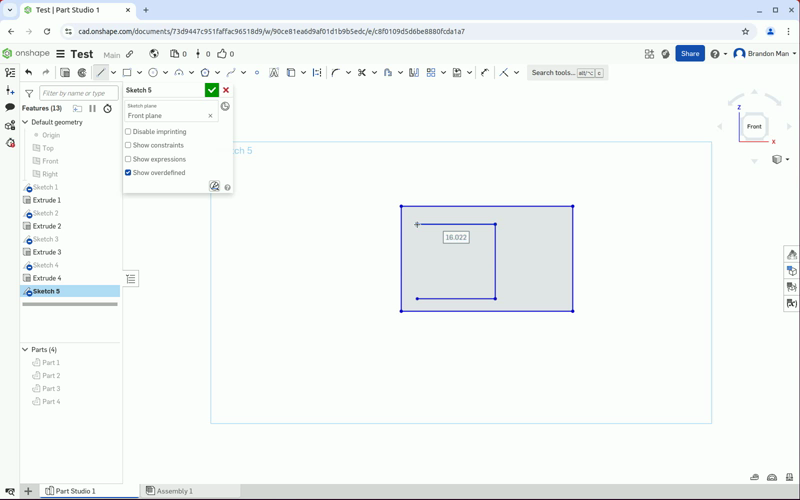
mouse_move(417, 298)
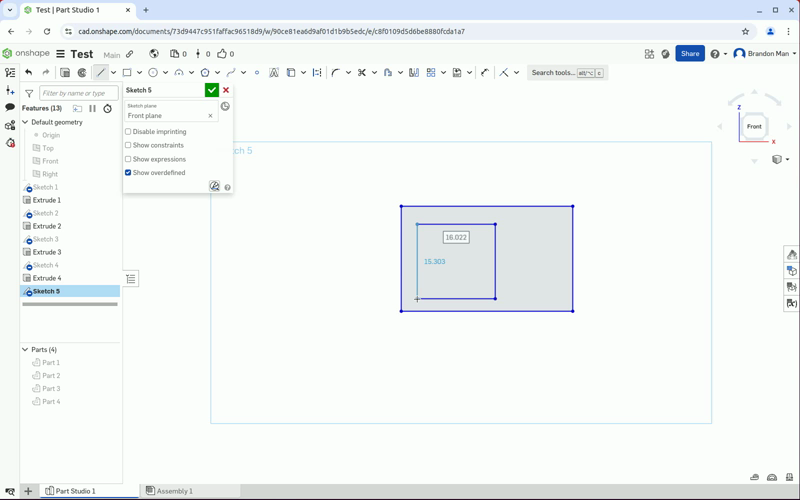
key_up(shift)
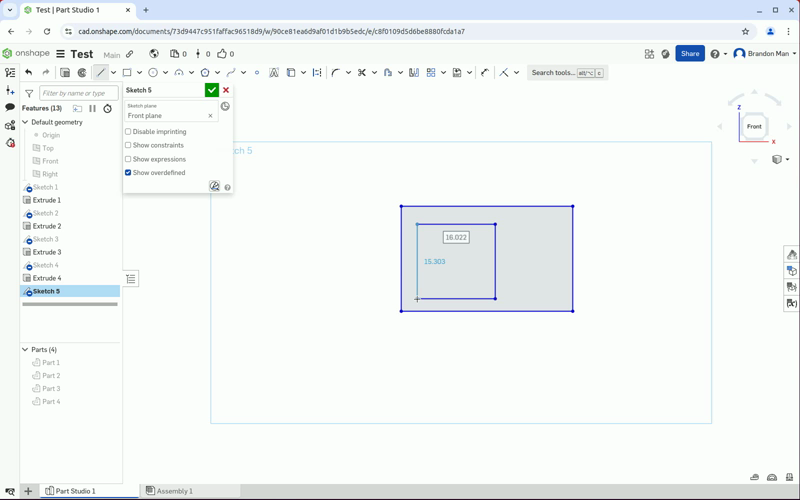
click(417, 298)
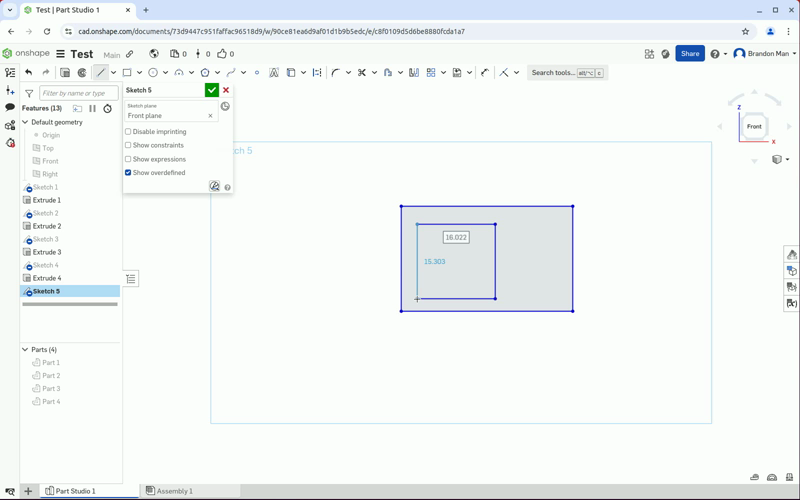
key(esc)
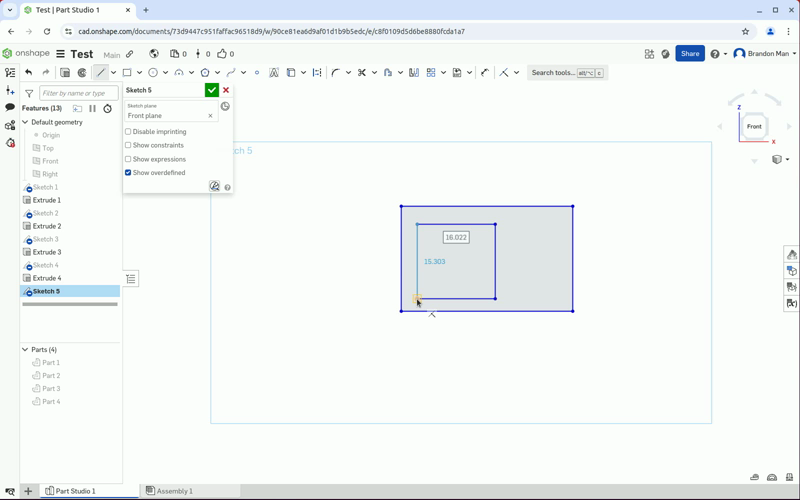
key(l)
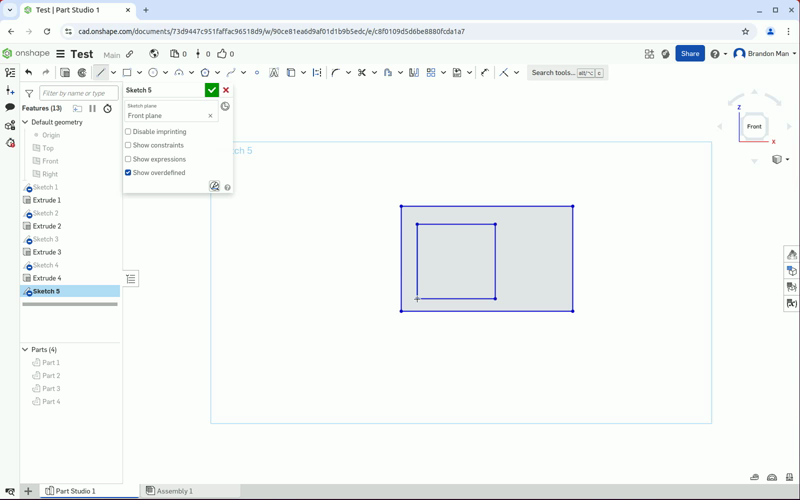
key_down(shift)
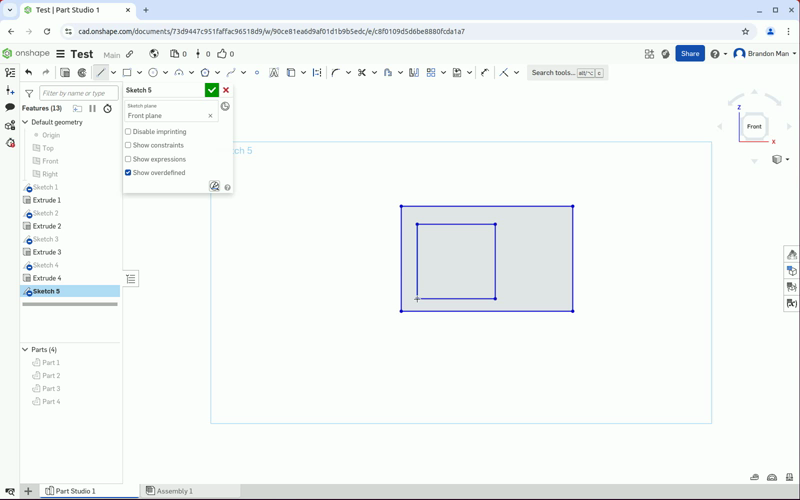
mouse_move(513, 303)
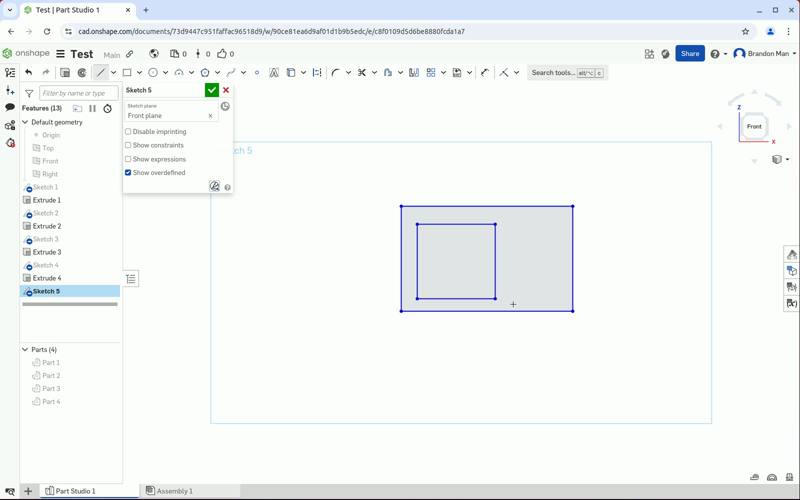
click(513, 303)
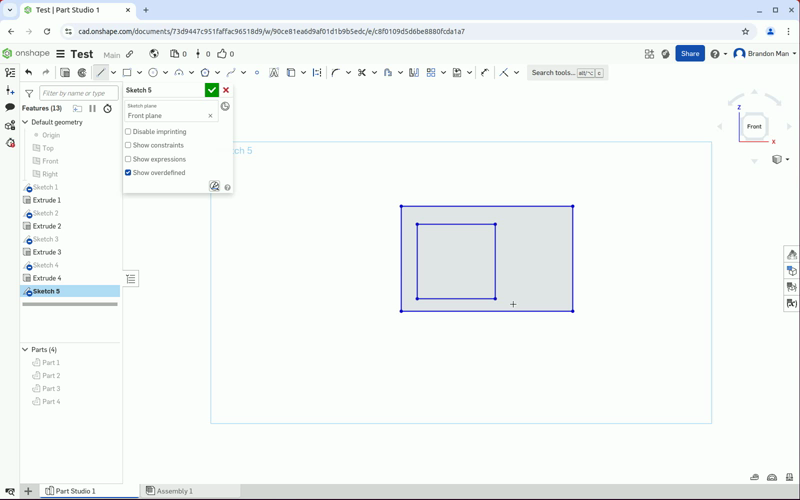
key_up(shift)
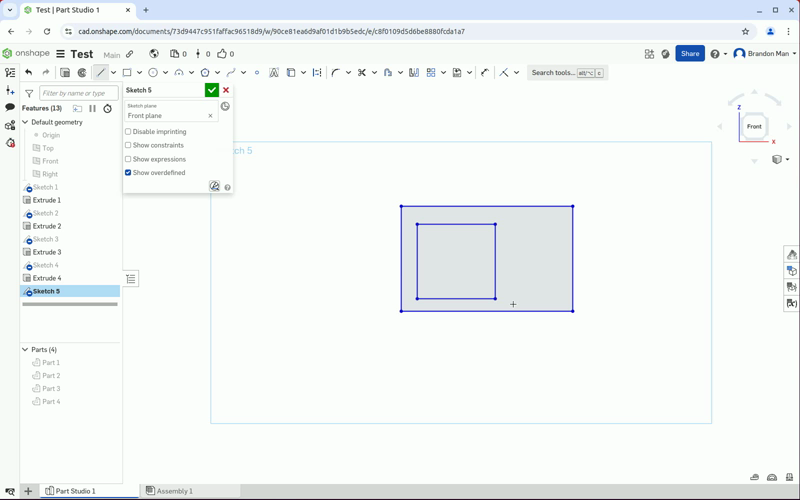
key_down(shift)
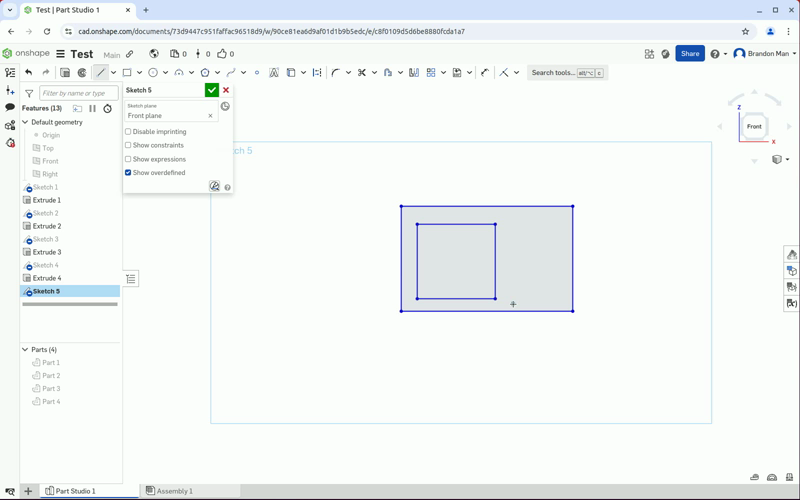
mouse_move(543, 303)
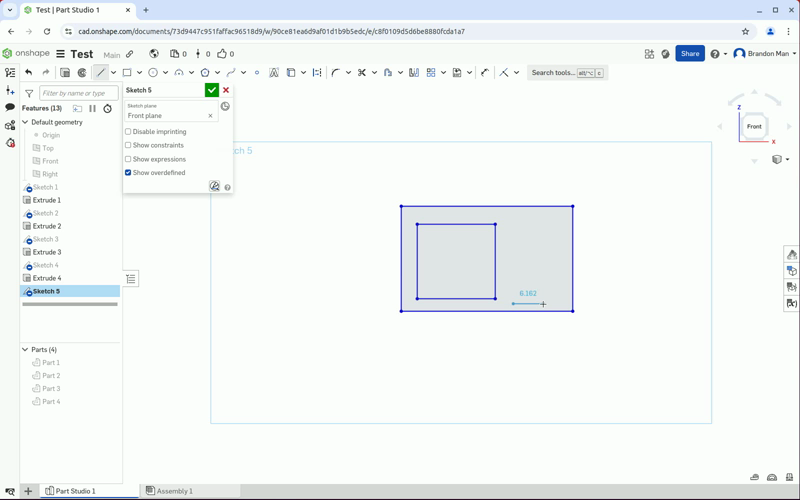
mouse_move(567, 303)
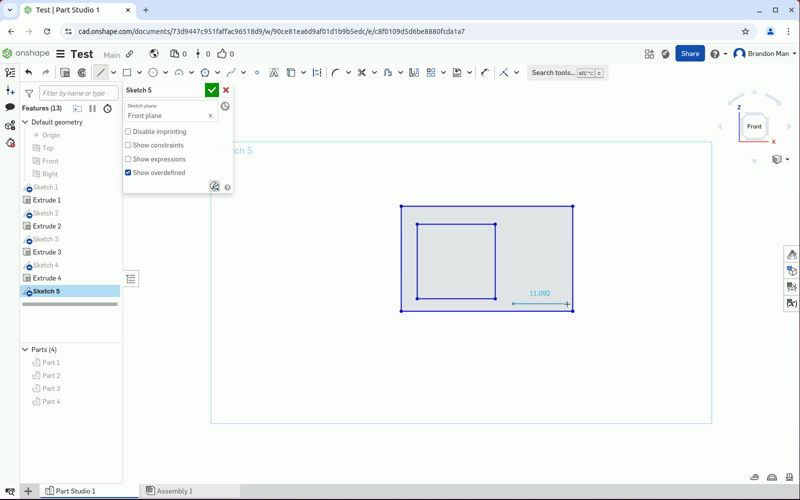
click(567, 303)
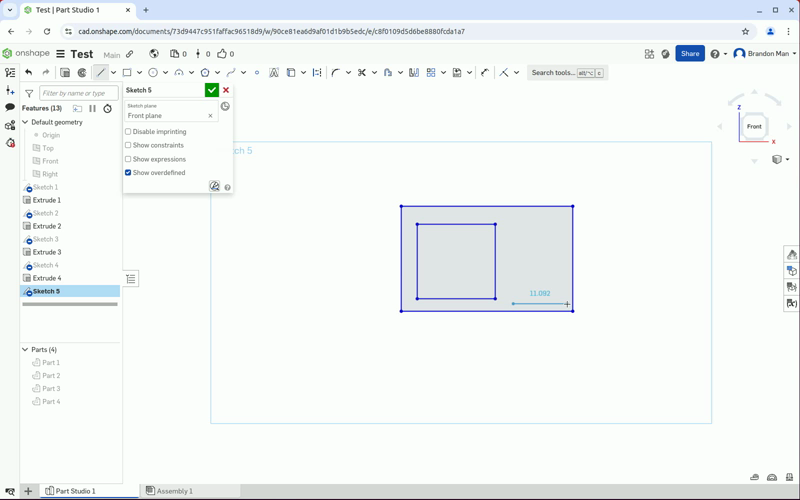
key_up(shift)
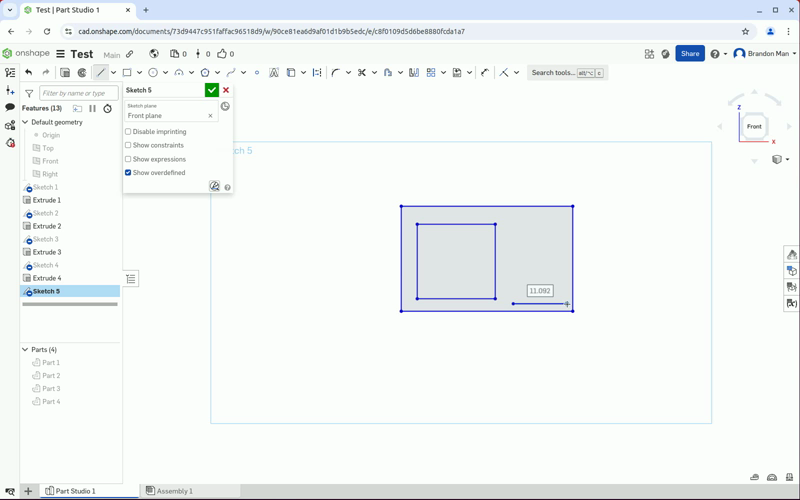
key_down(shift)
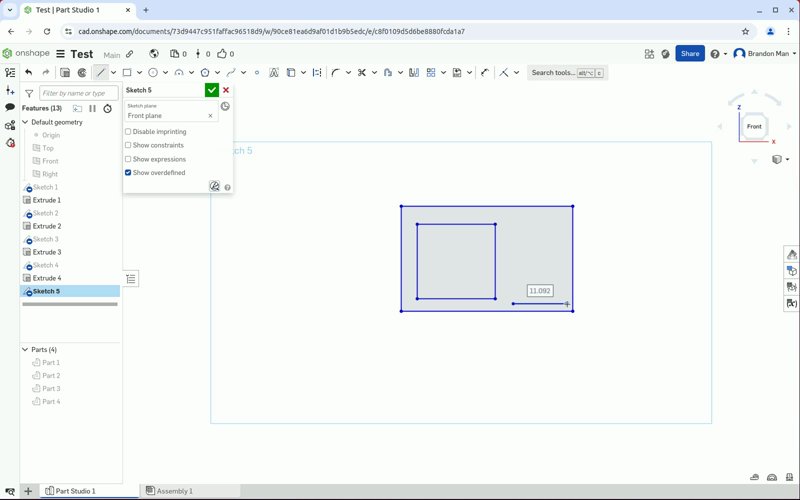
mouse_move(589, 303)
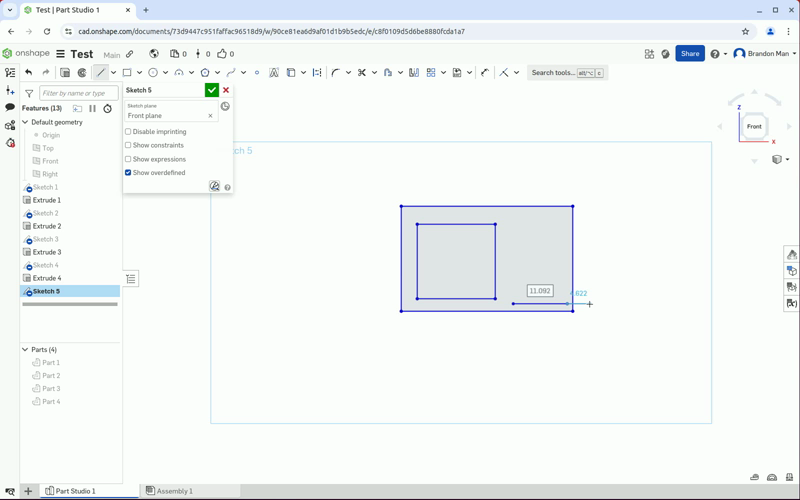
mouse_move(567, 287)
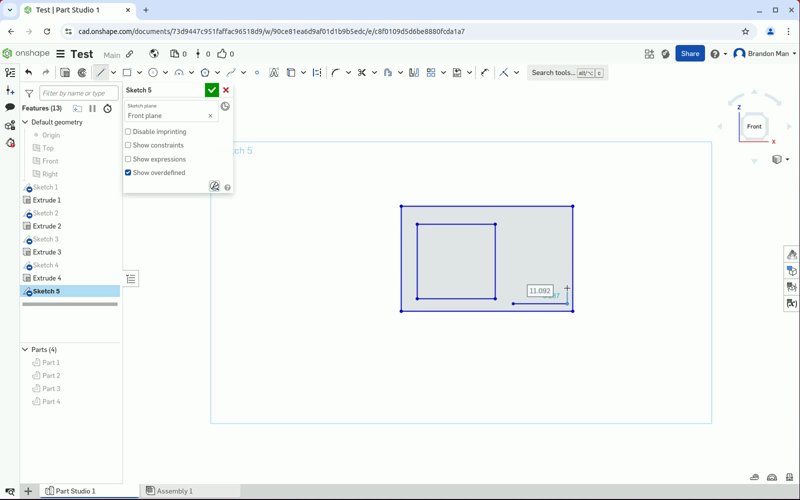
click(567, 287)
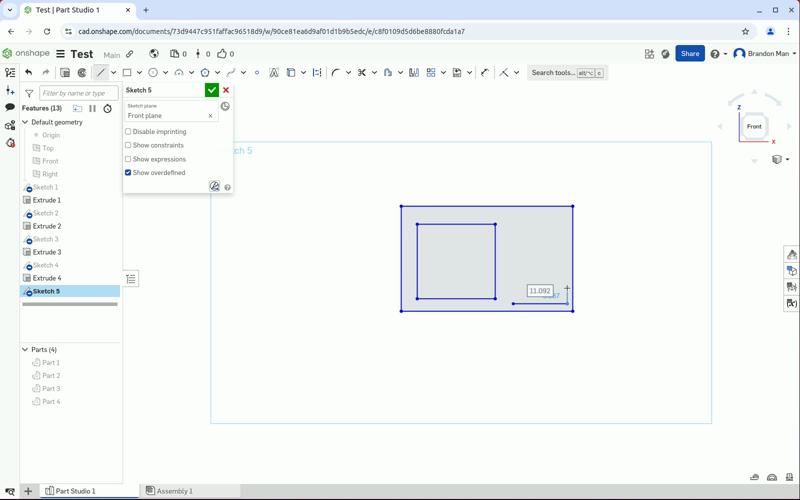
key_up(shift)
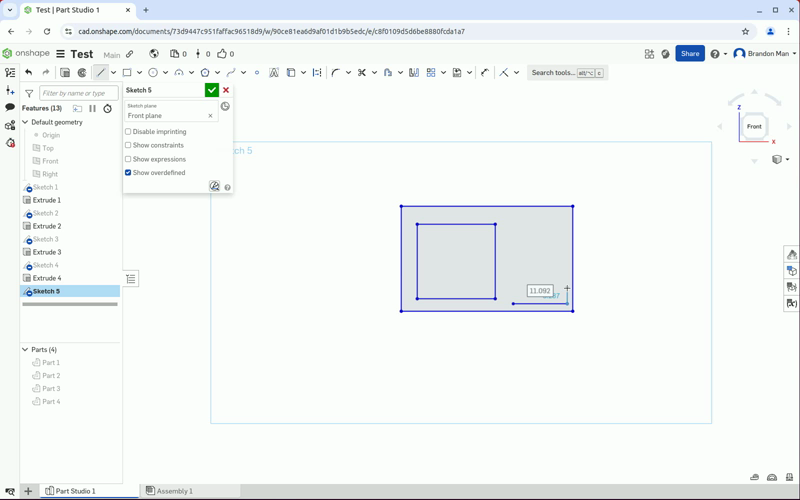
key_down(shift)
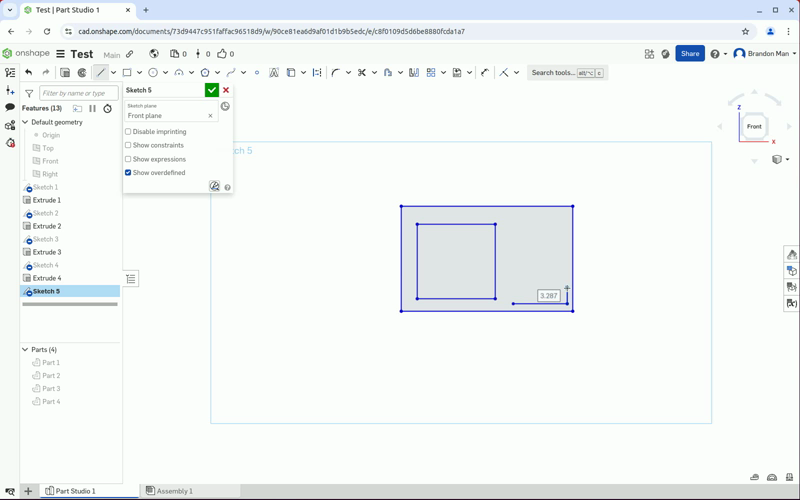
mouse_move(589, 287)
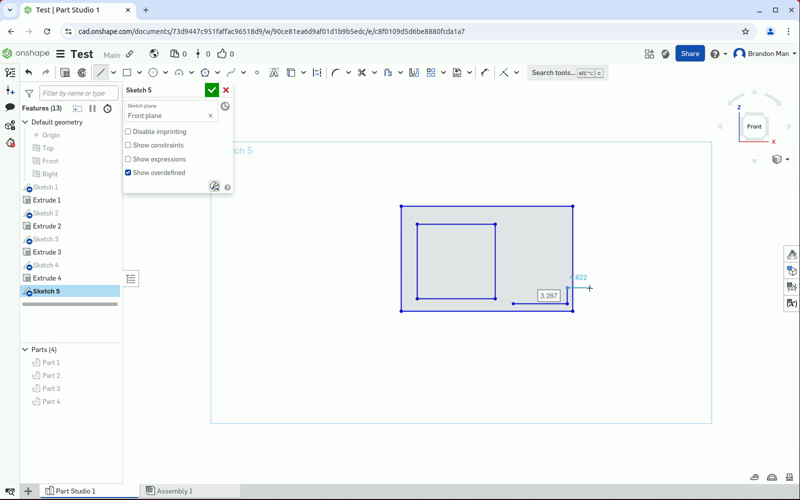
mouse_move(513, 287)
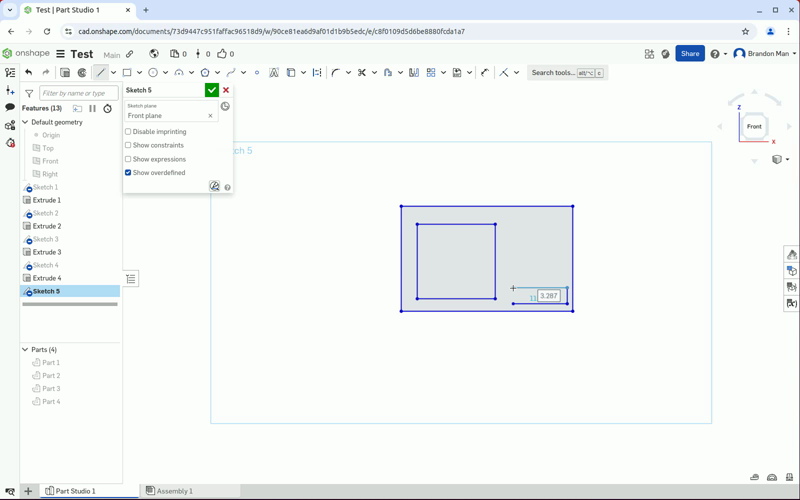
click(513, 287)
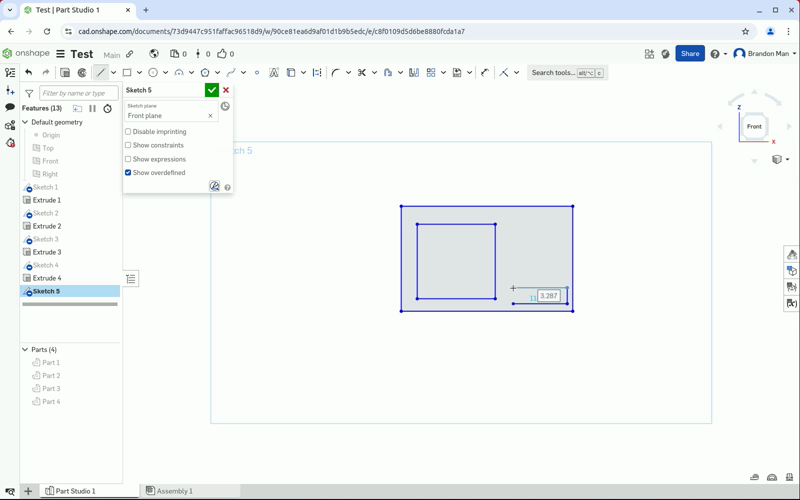
key_up(shift)
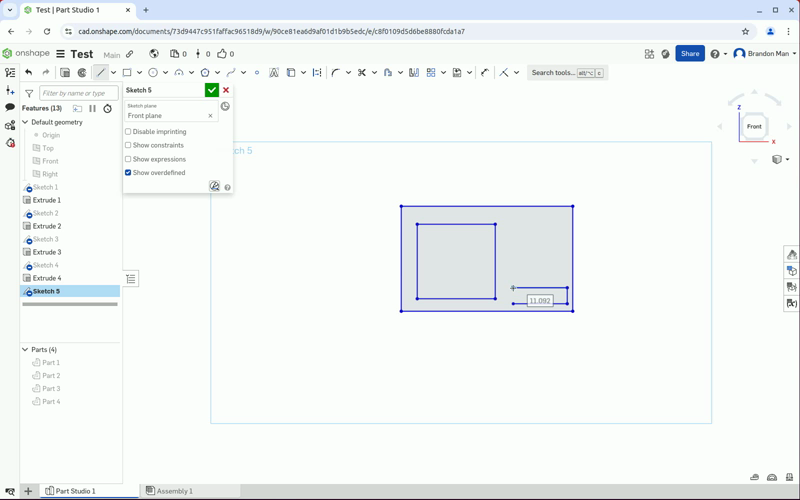
mouse_move(543, 287)
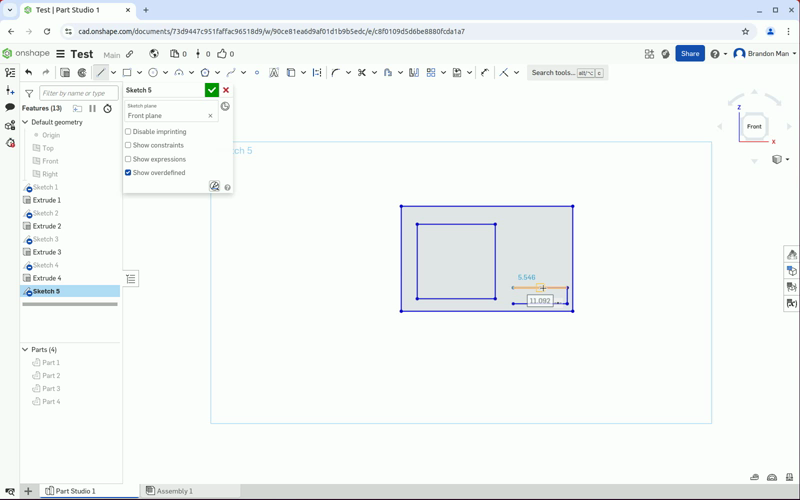
key_down(shift)
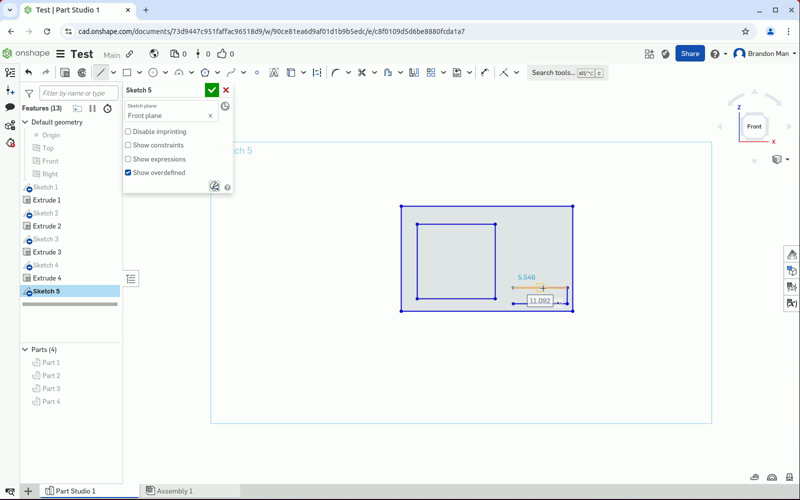
mouse_move(513, 303)
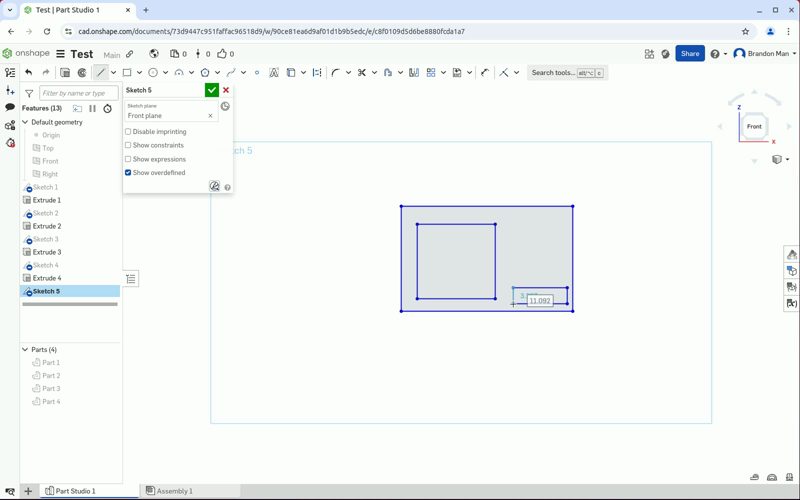
key_up(shift)
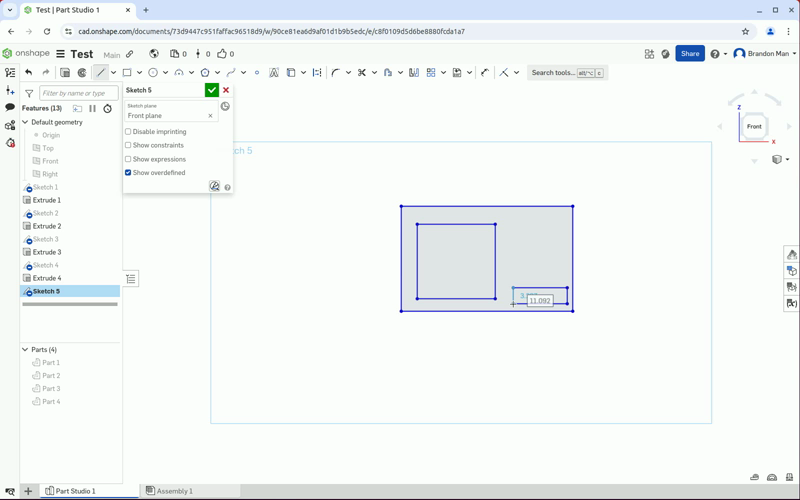
click(513, 303)
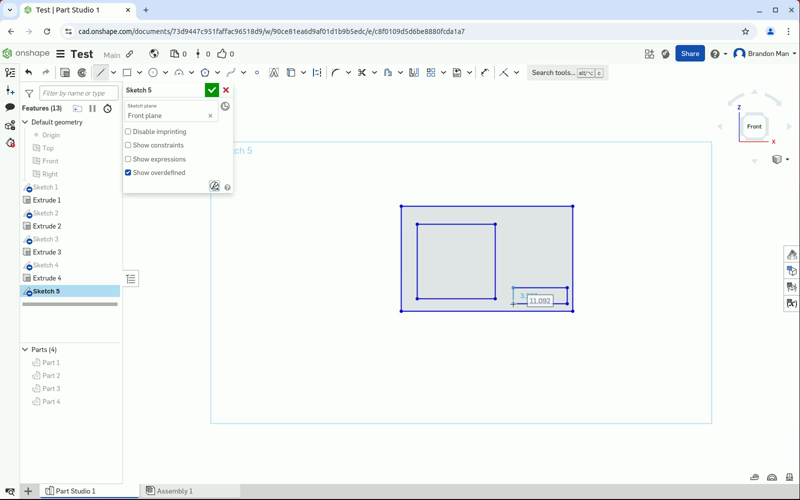
key(esc)
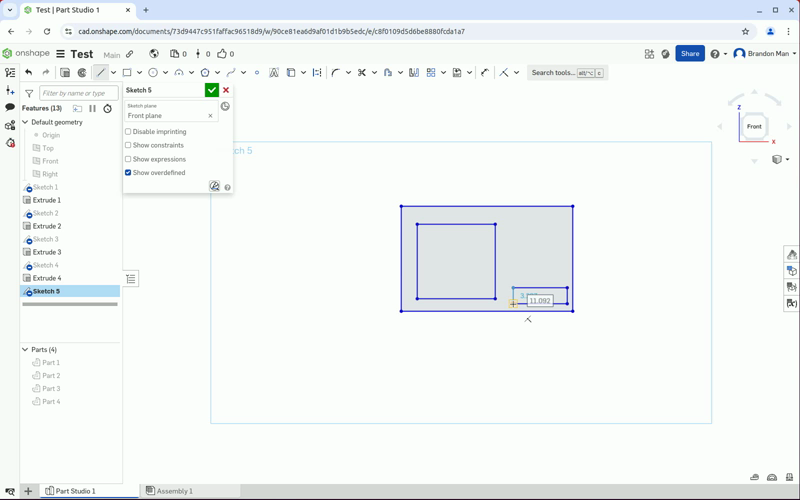
key(l)
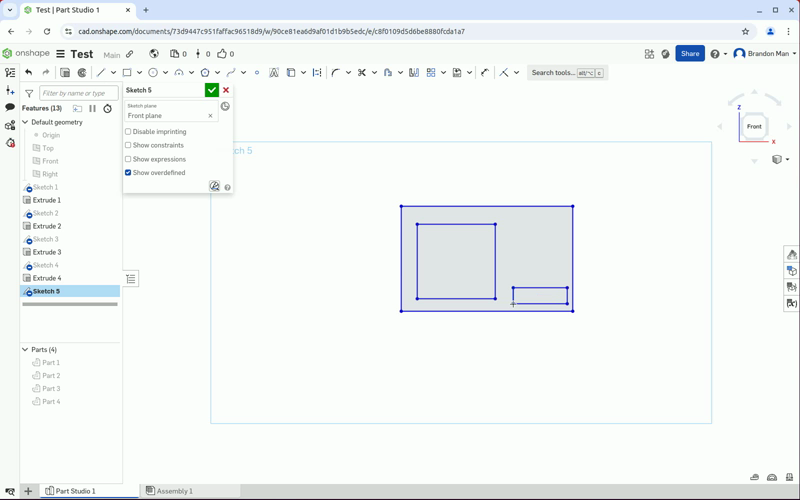
key_down(shift)
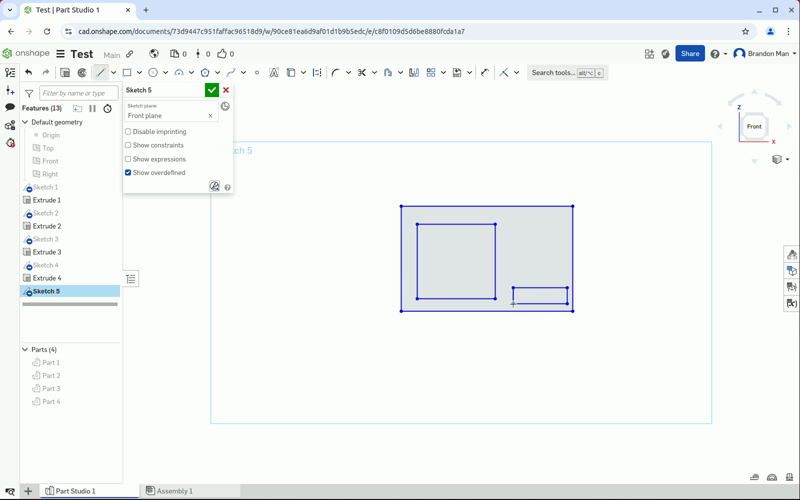
mouse_move(513, 228)
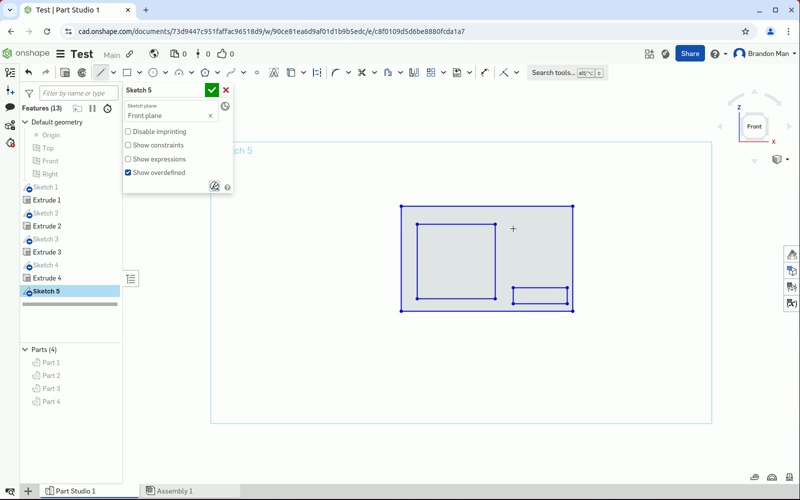
click(513, 228)
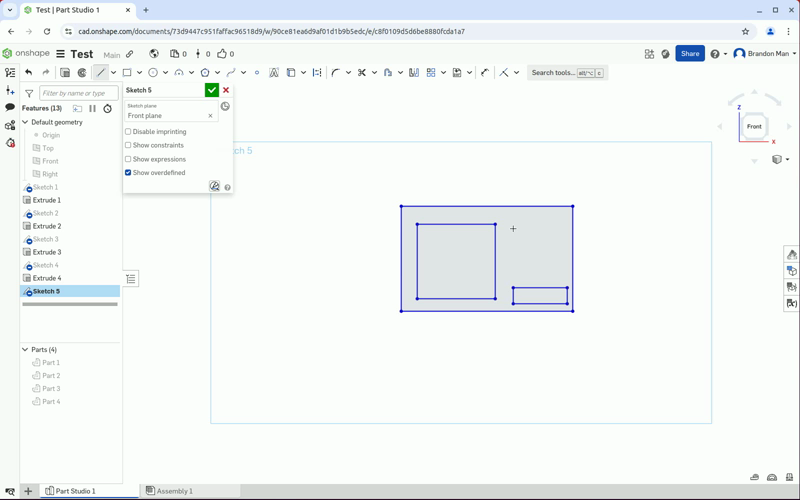
key_up(shift)
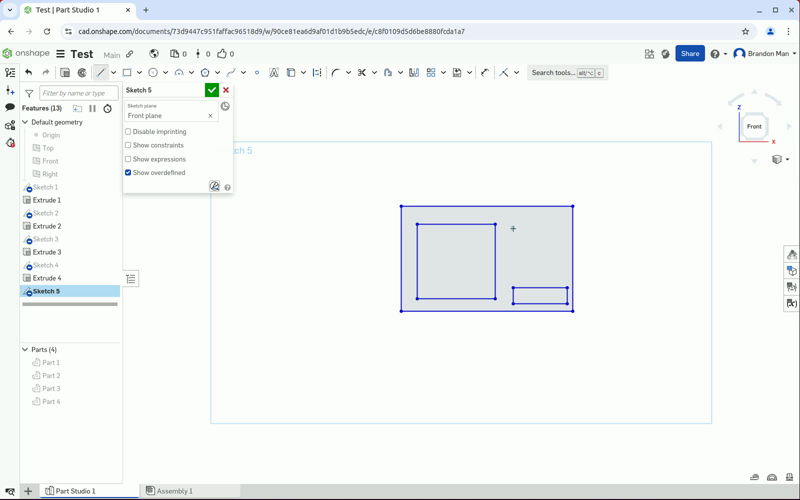
key_down(shift)
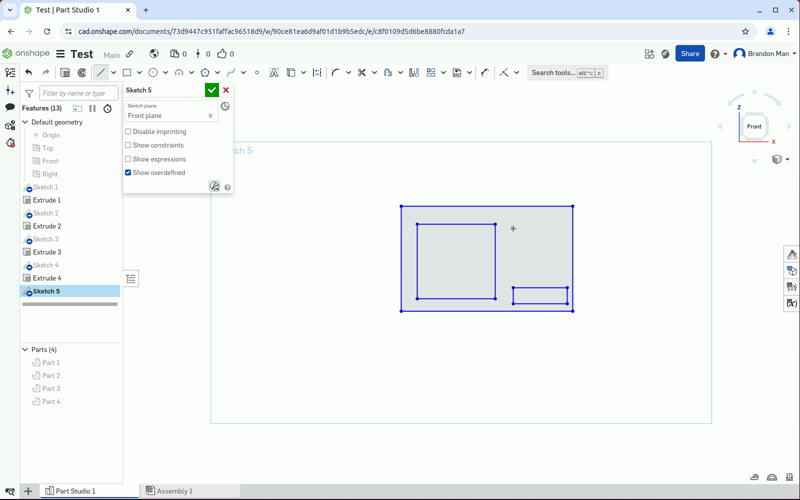
mouse_move(543, 228)
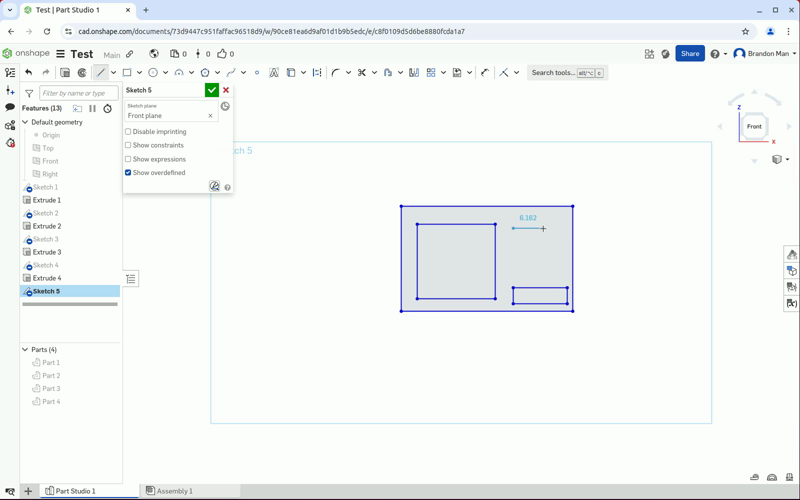
mouse_move(567, 228)
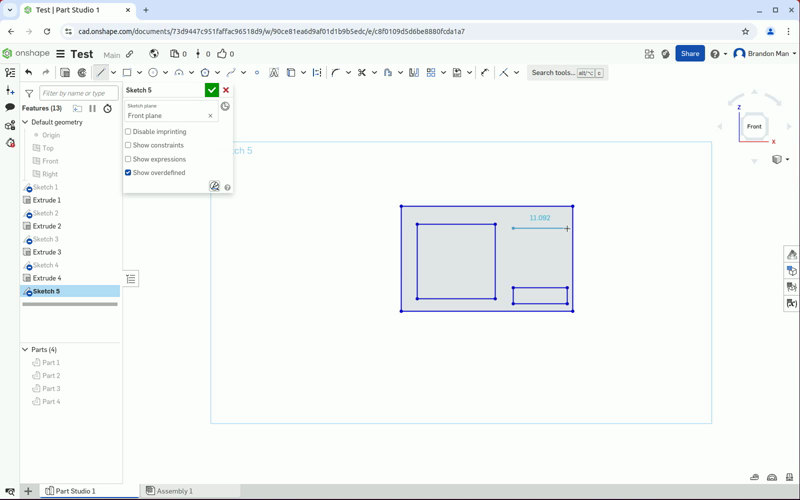
click(567, 228)
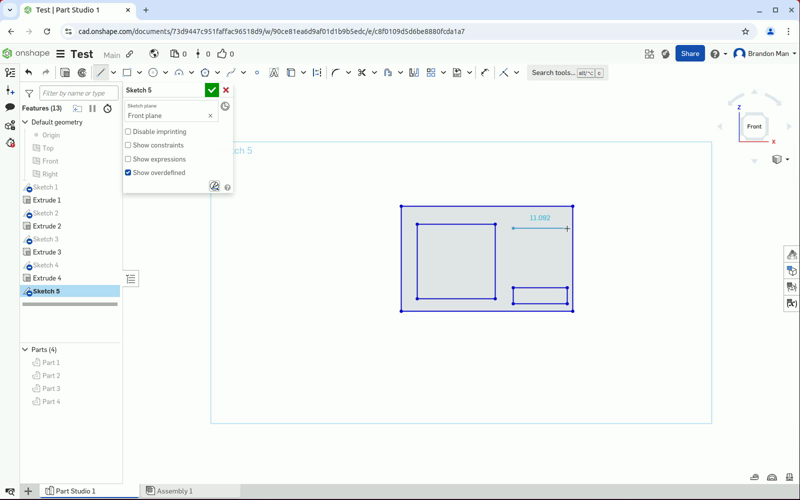
key_up(shift)
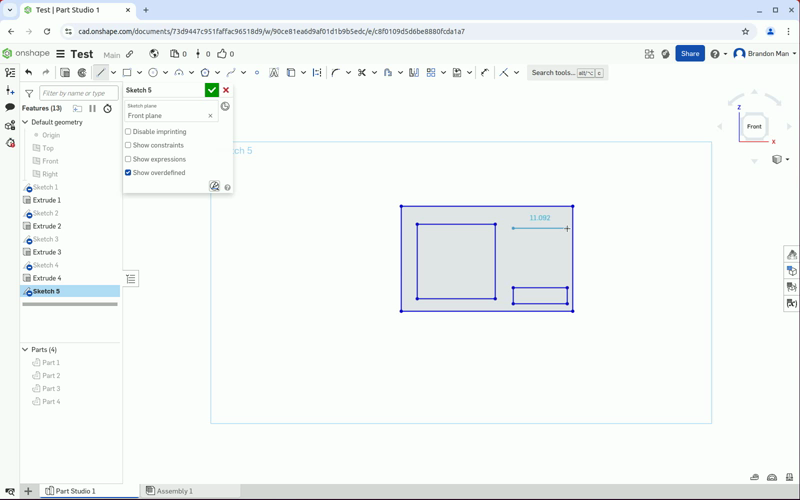
key_down(shift)
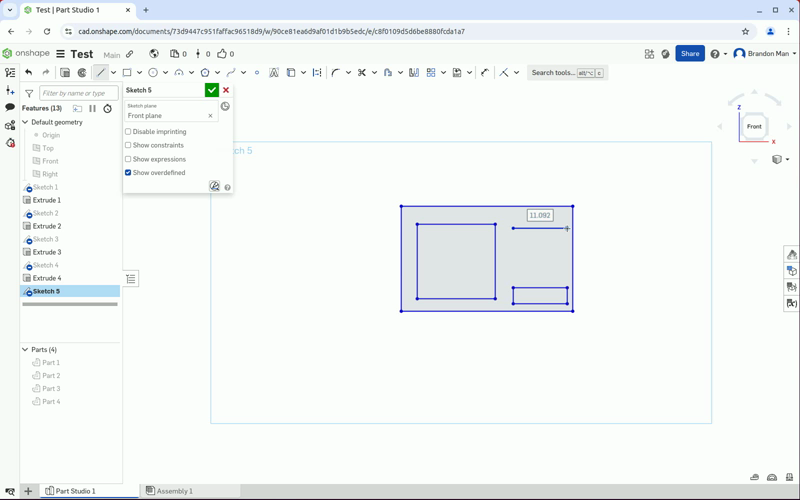
mouse_move(589, 228)
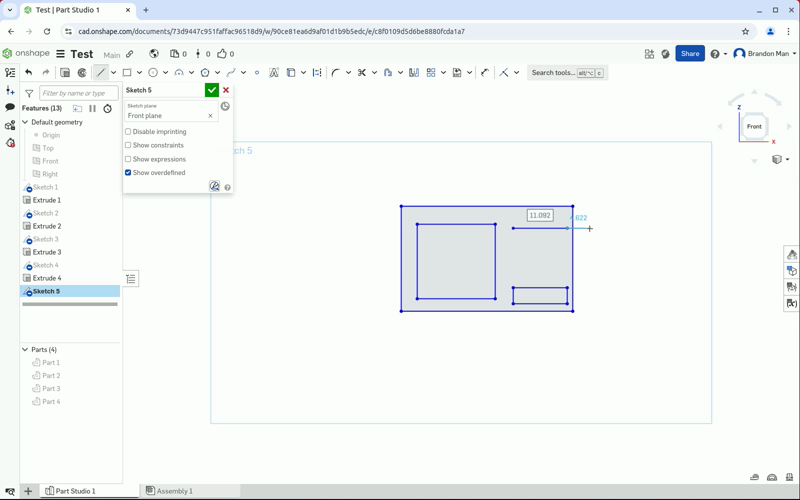
mouse_move(567, 211)
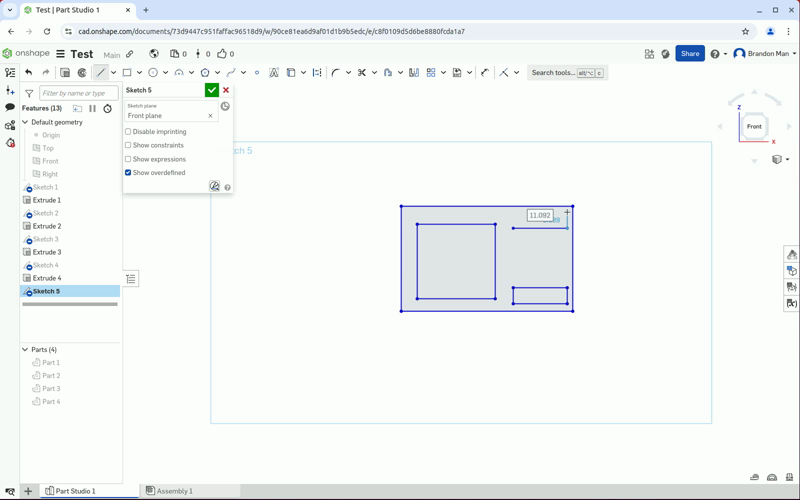
click(567, 211)
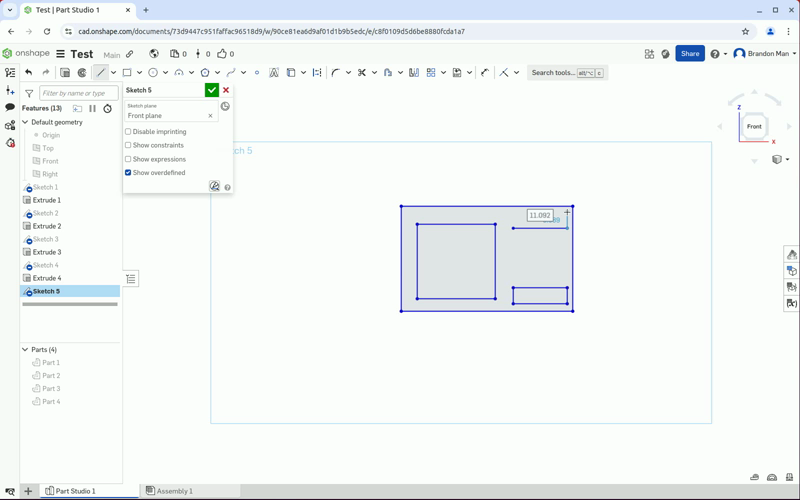
key_up(shift)
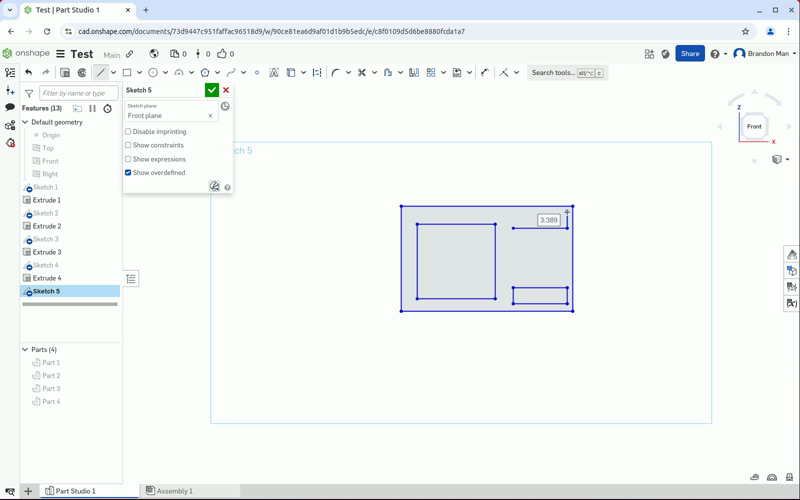
key_down(shift)
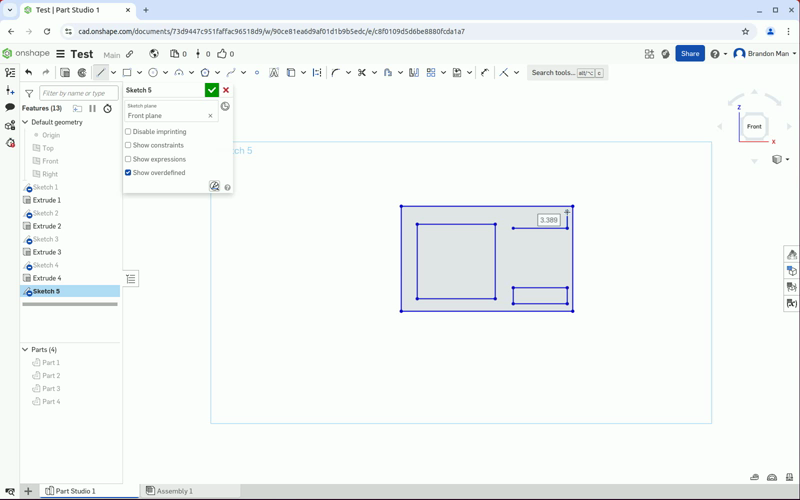
mouse_move(589, 211)
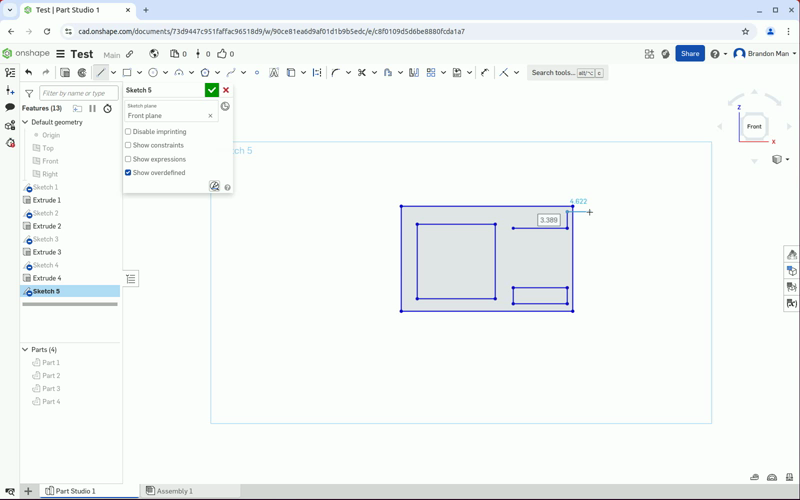
mouse_move(513, 211)
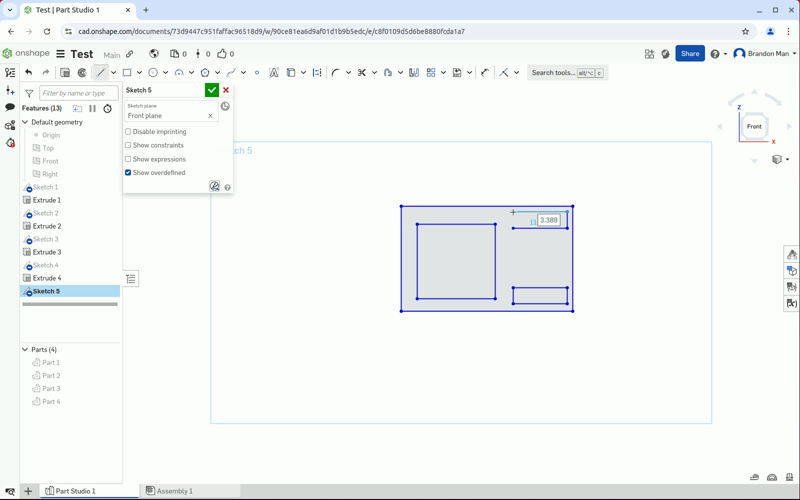
click(513, 211)
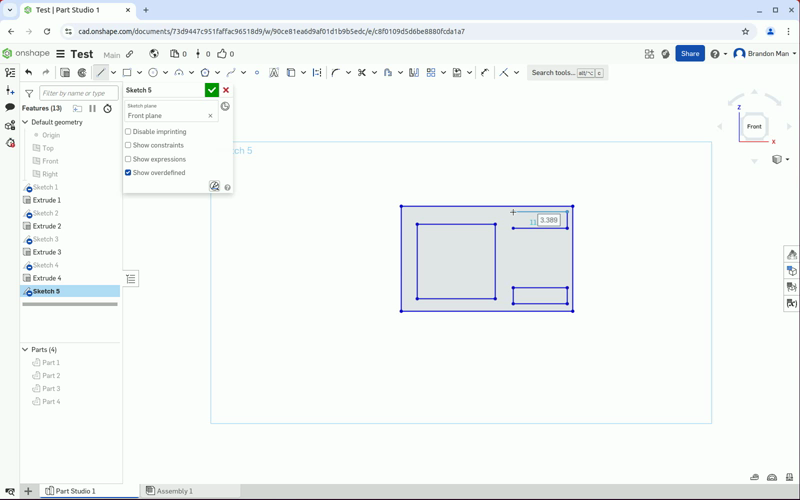
key_up(shift)
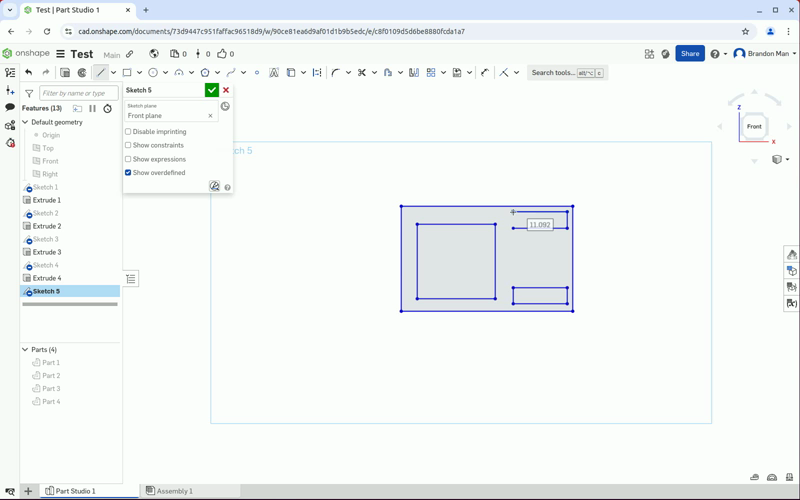
mouse_move(543, 211)
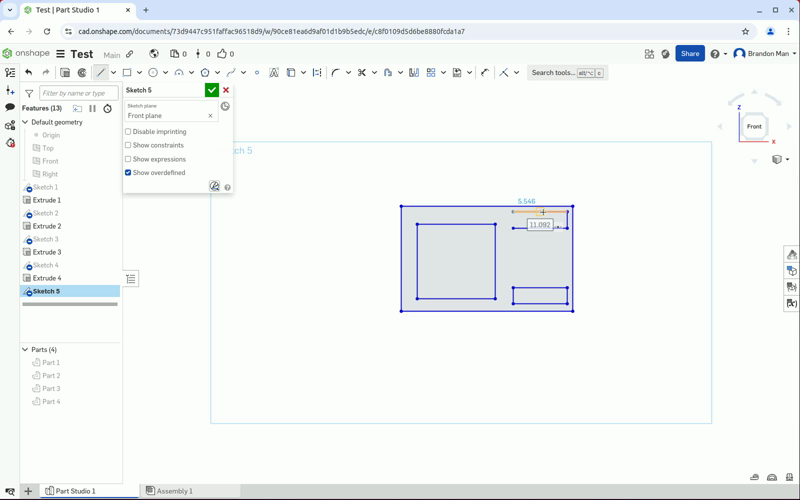
key_down(shift)
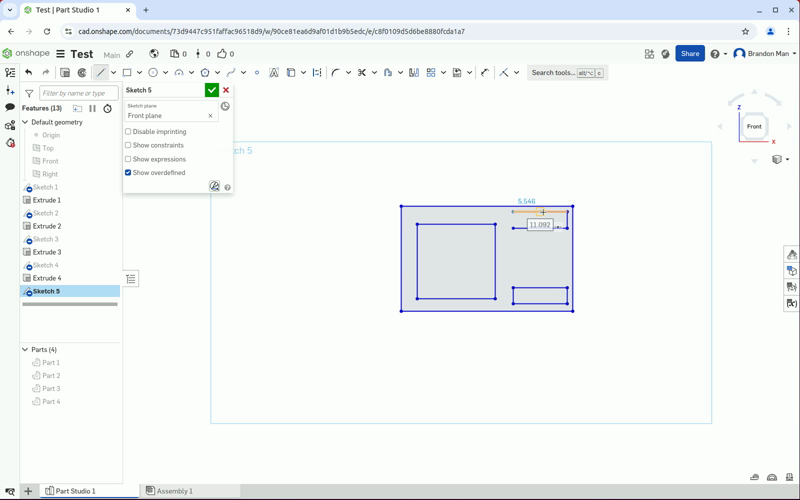
mouse_move(513, 228)
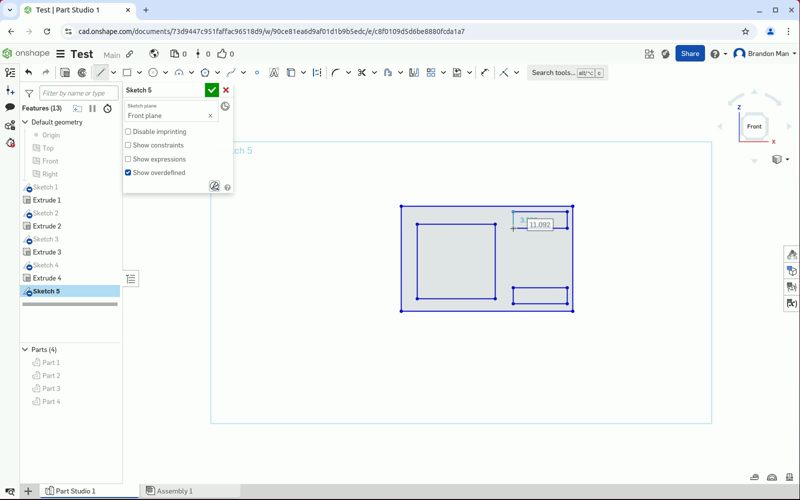
key_up(shift)
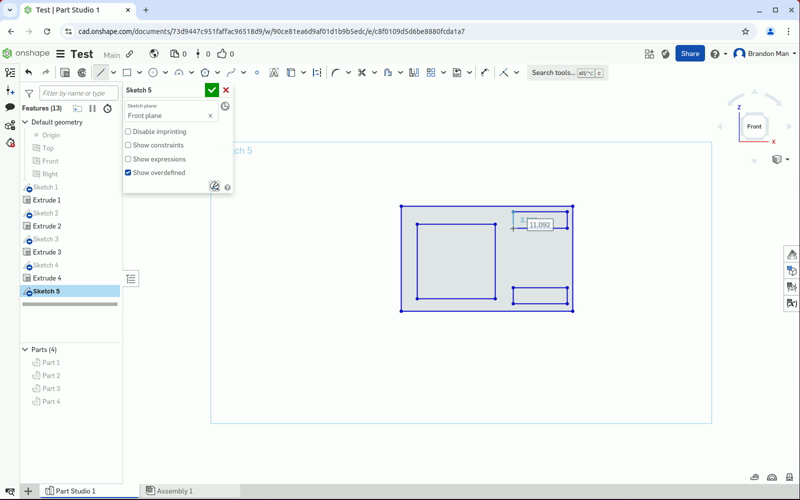
click(513, 228)
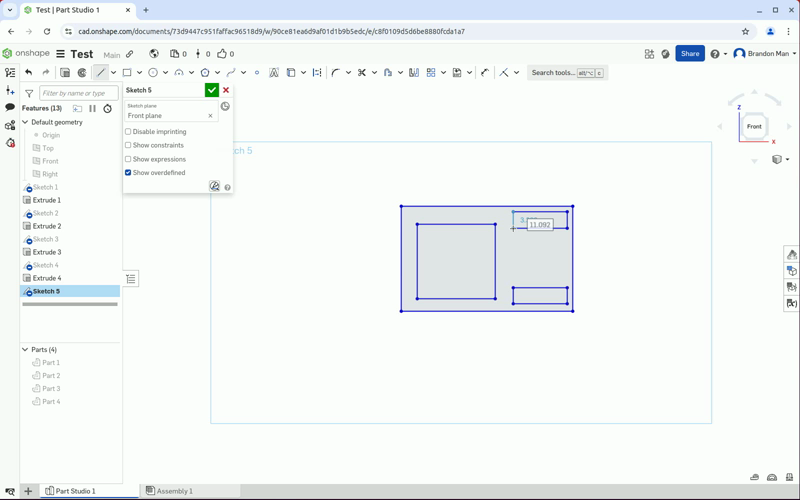
key(esc)
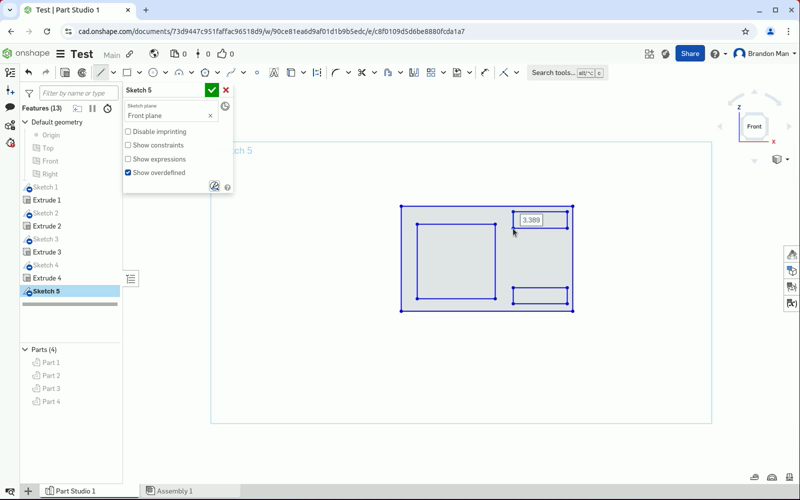
mouse_move(509, 257)
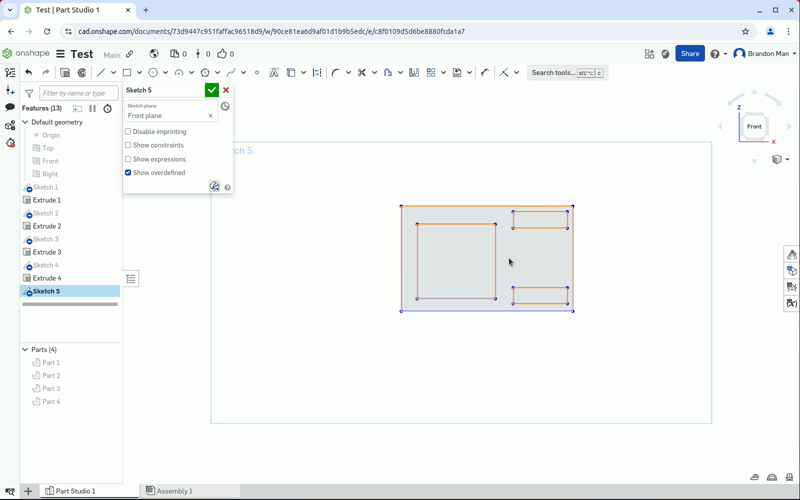
click(509, 257)
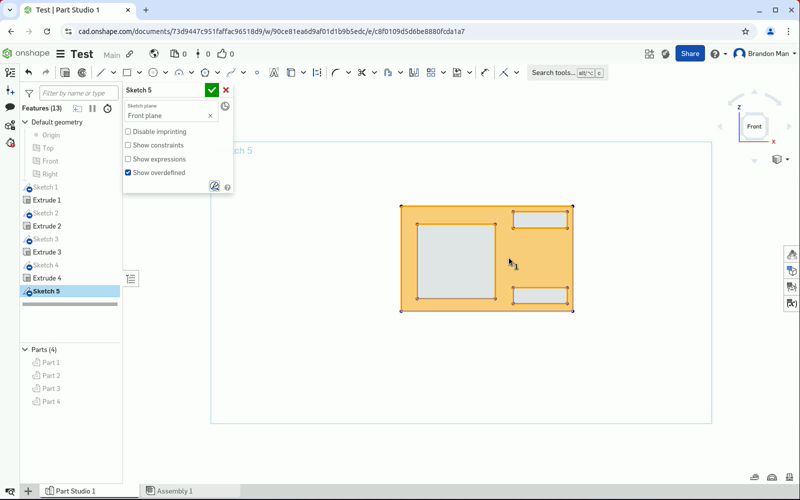
mouse_move(73, 352)
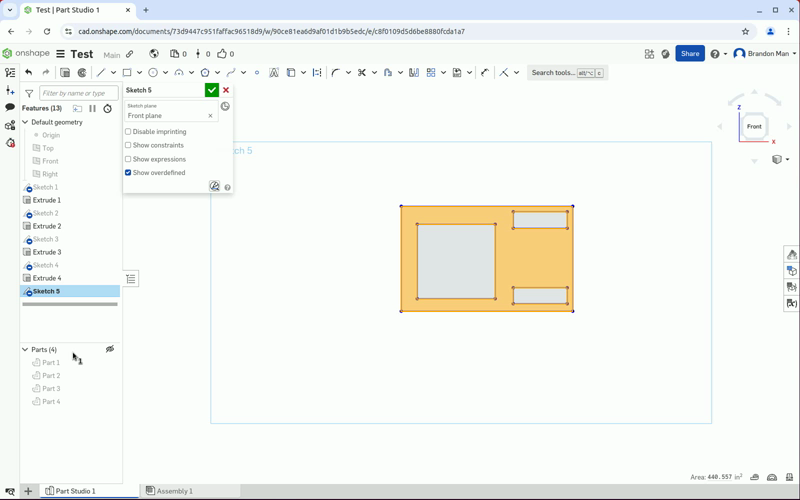
key(shift+y)
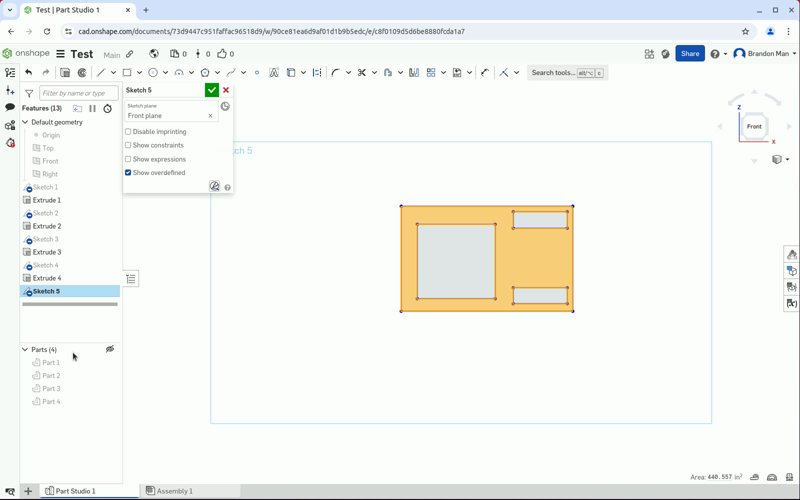
key(shift+e)
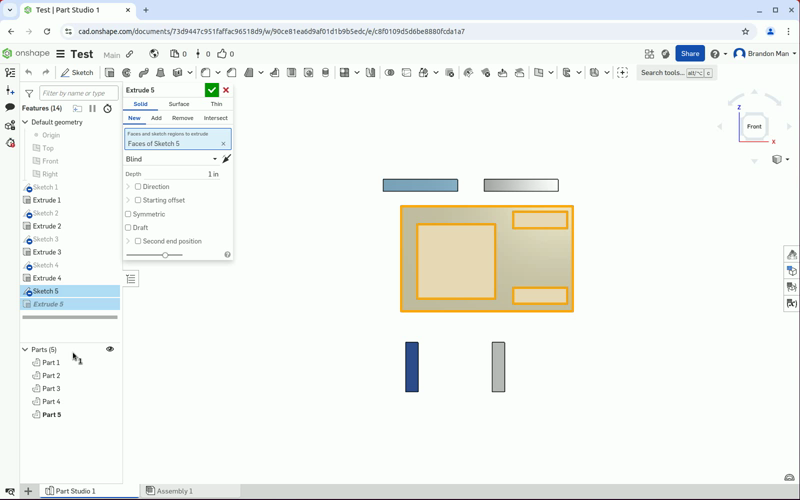
mouse_move(143, 106)
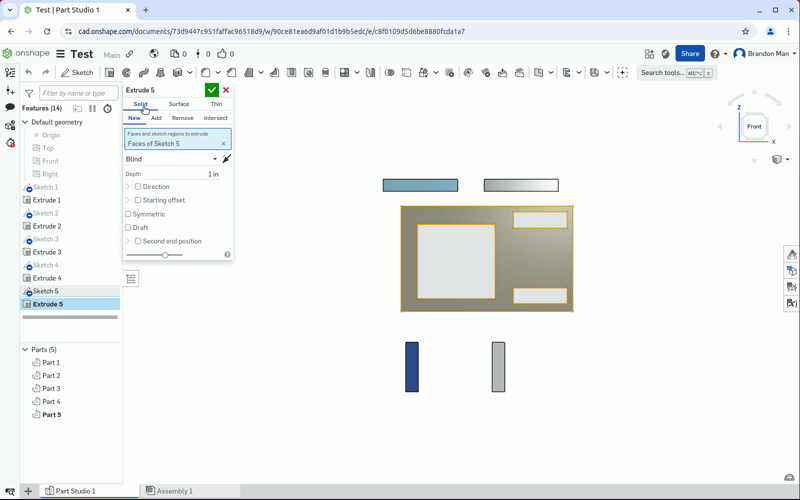
click(143, 106)
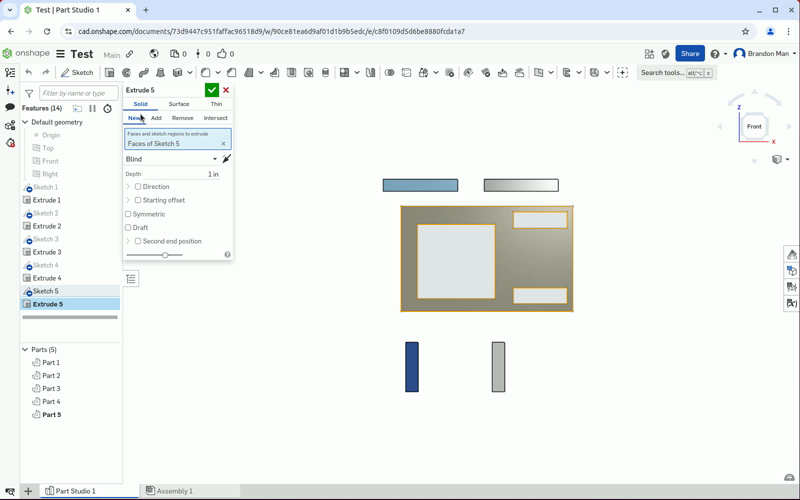
mouse_move(137, 120)
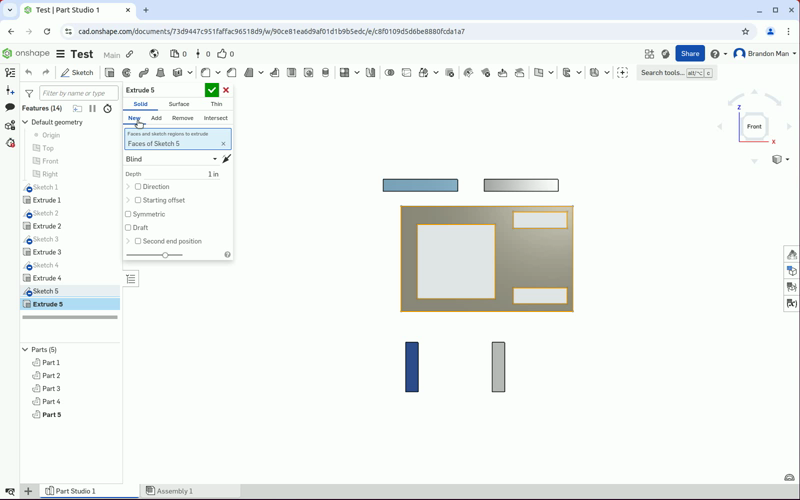
click(137, 120)
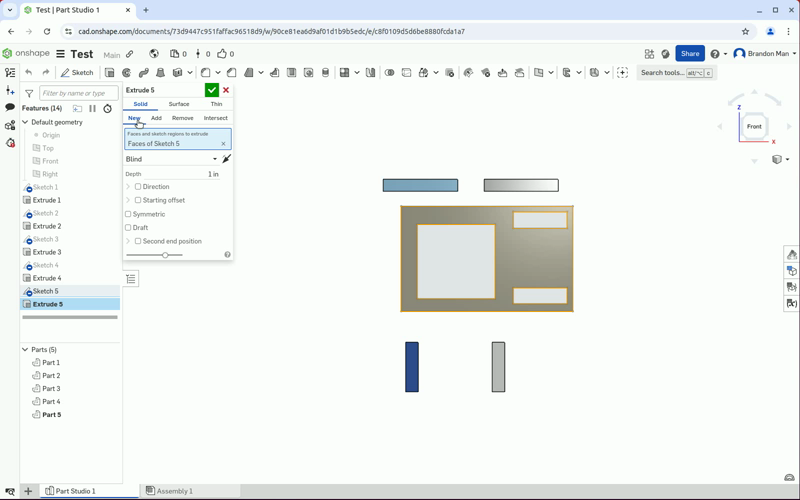
key(tab, 4)
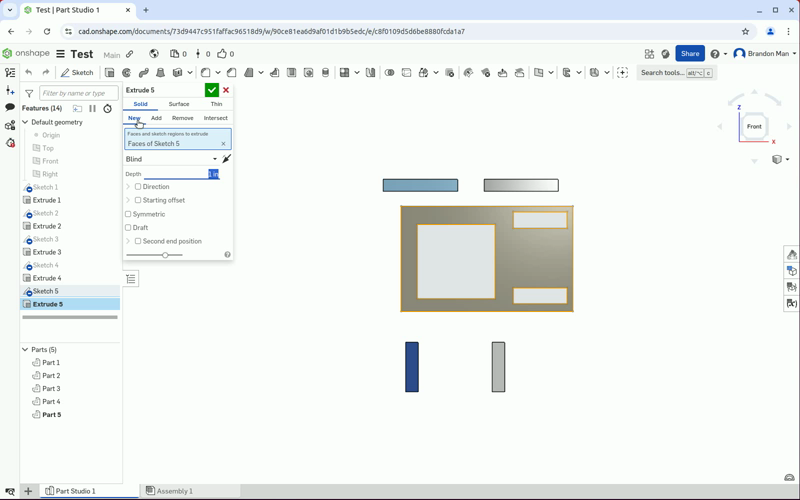
text(5.055)
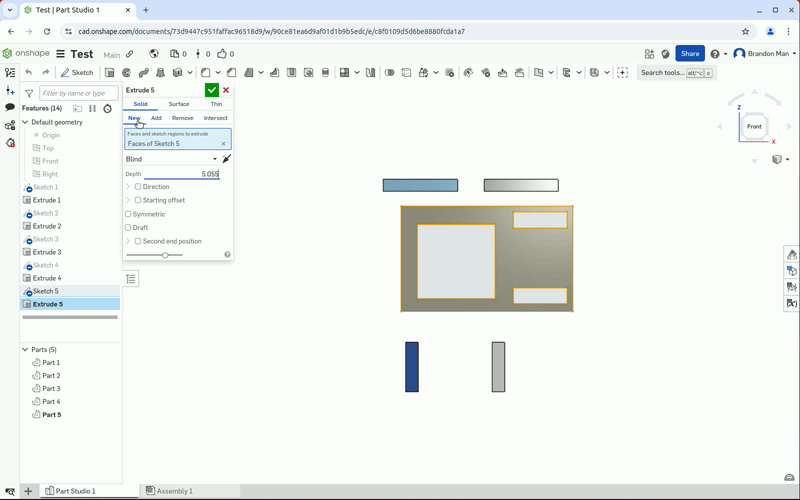
key(enter)
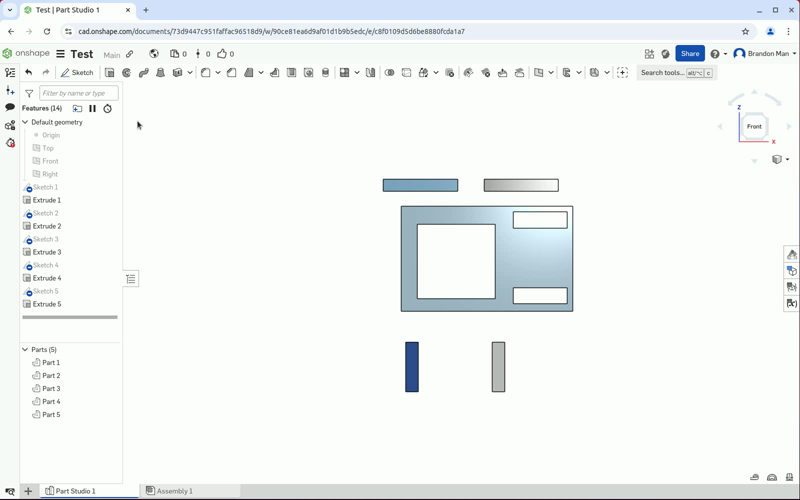
key(shift+h)
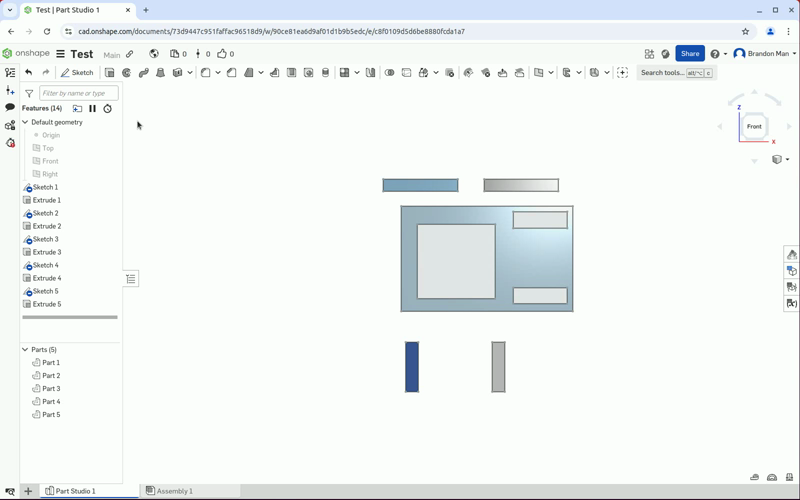
key(shift+h)
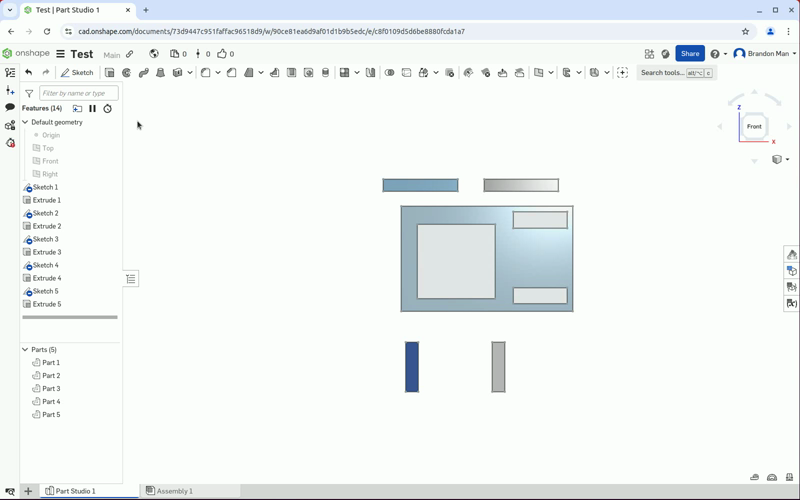
key(shift+7)
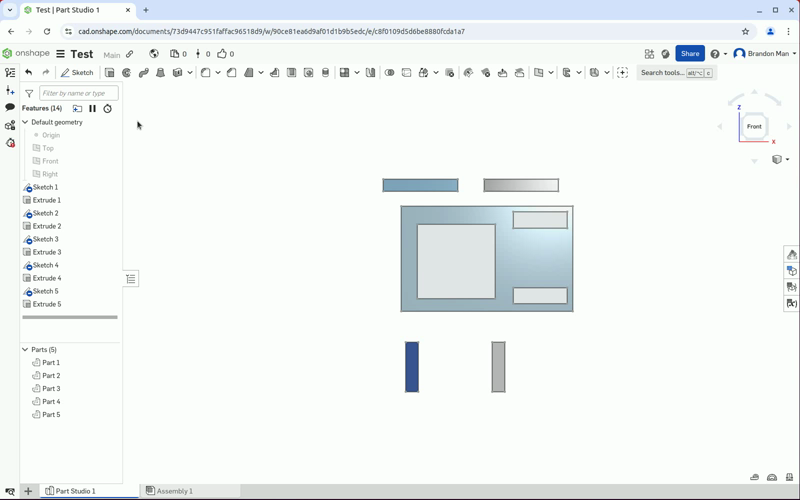
key(left, 2)
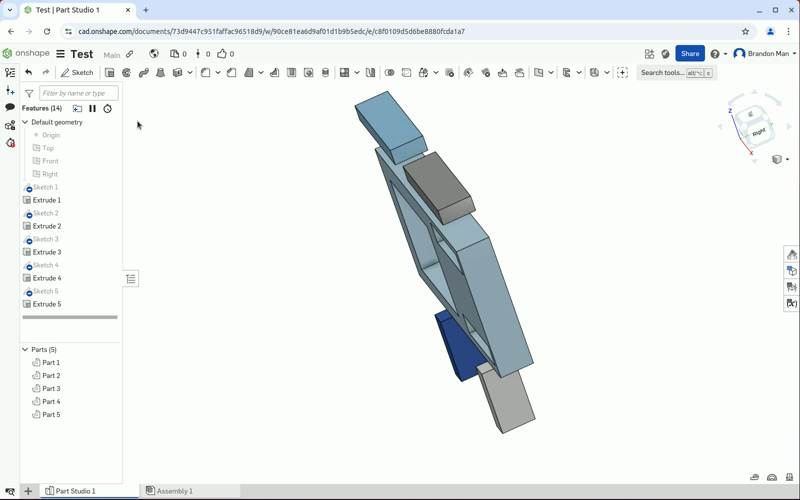
key(down, 2)
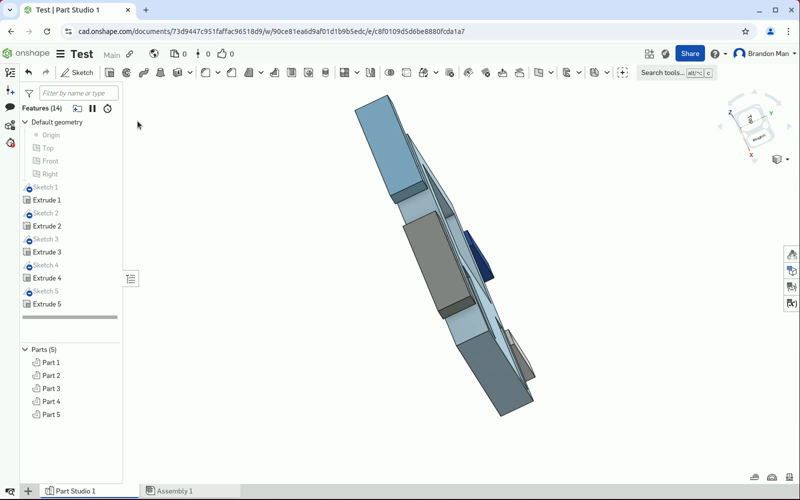
key(up, 2)
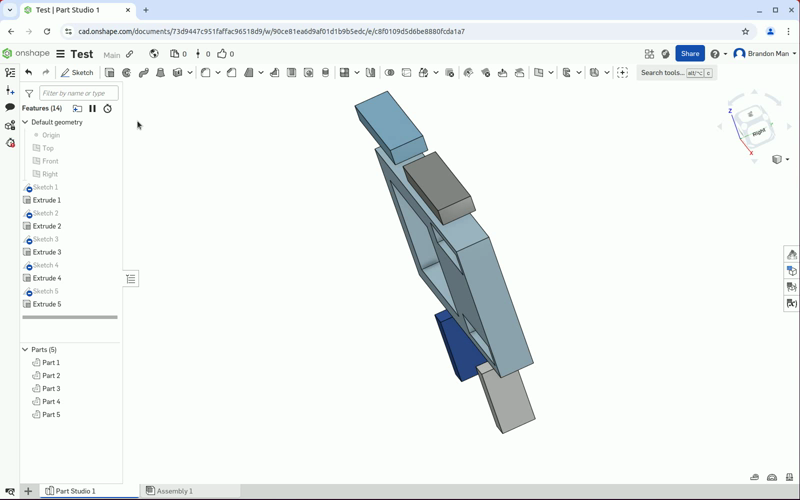
key(right, 2)
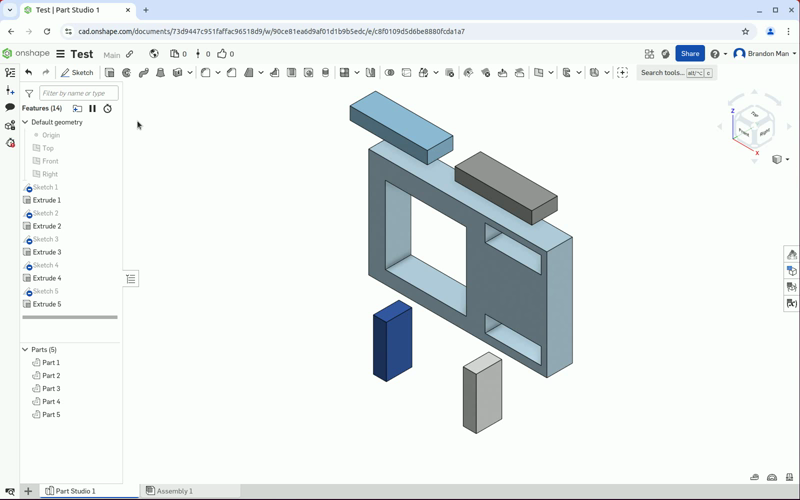
mouse_move(73, 189)
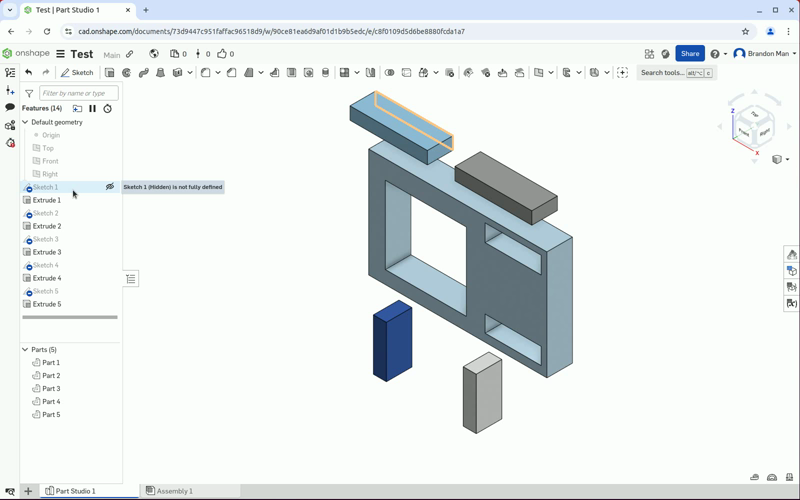
click(73, 189)